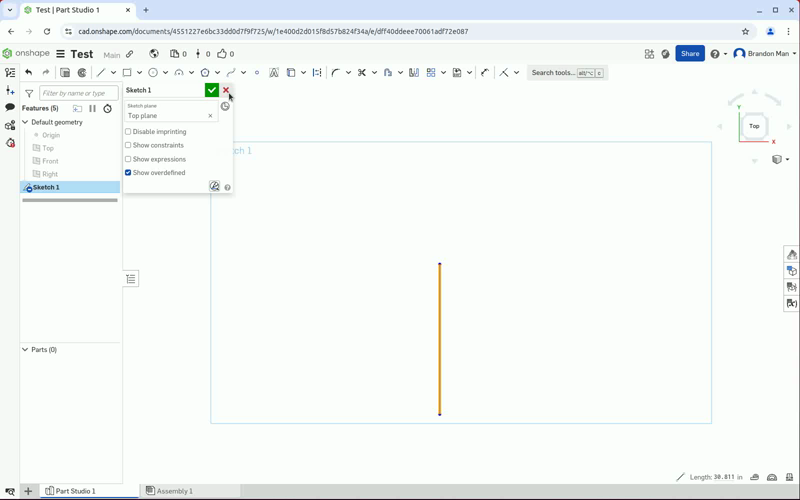
key(shift+h)
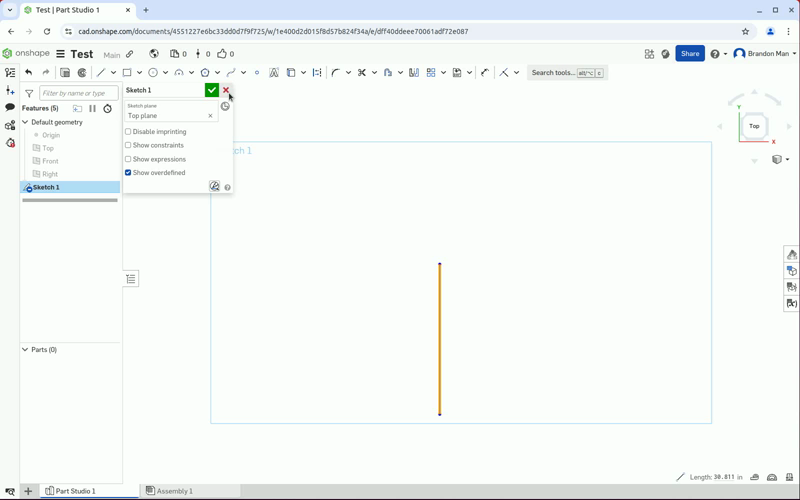
key(shift+s)
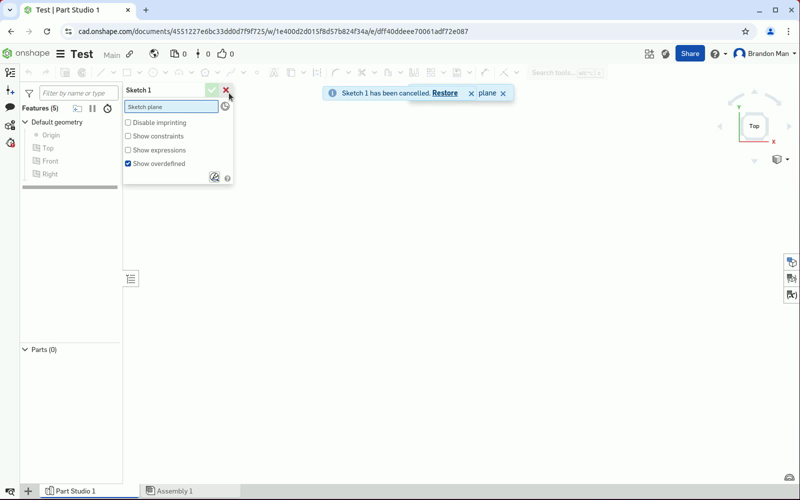
mouse_move(73, 150)
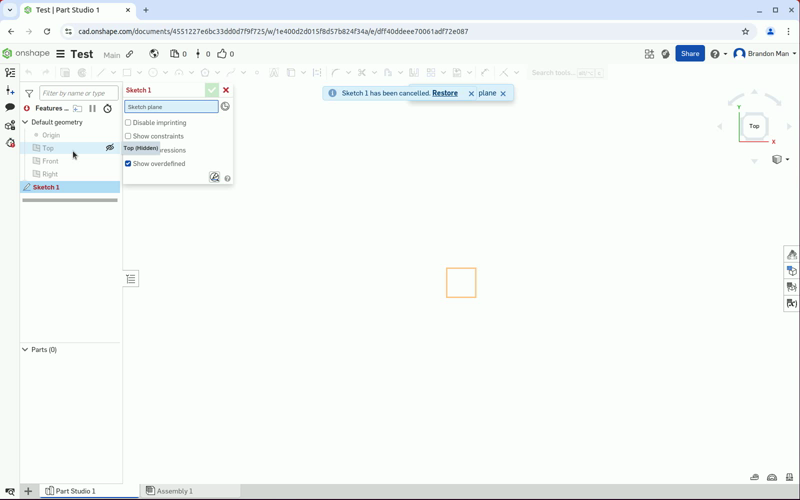
click(73, 150)
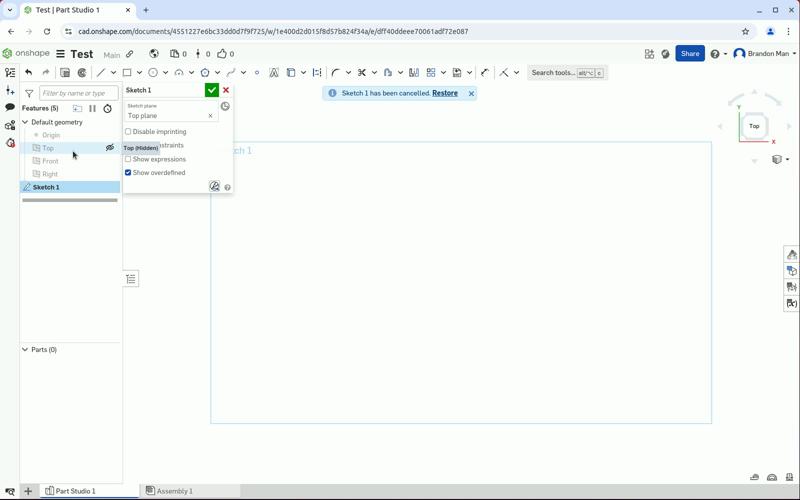
mouse_move(73, 352)
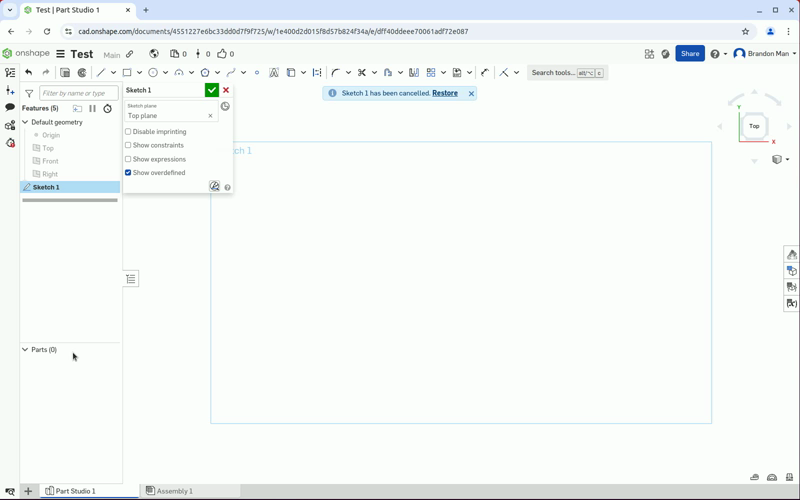
key(y)
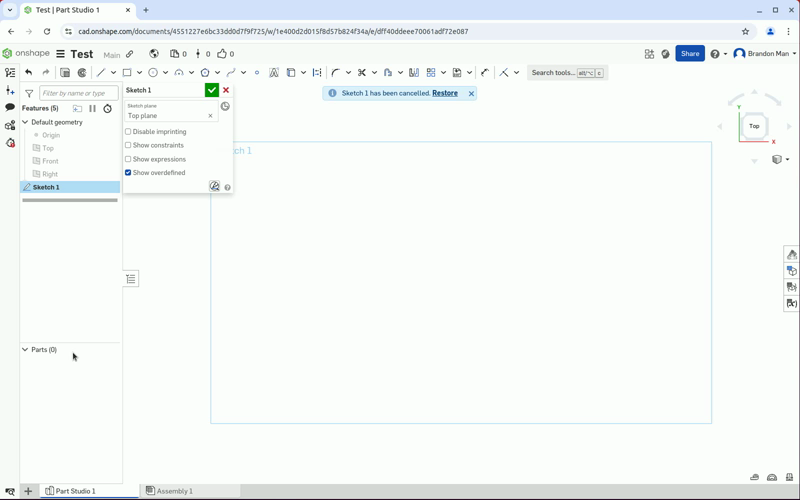
key(c)
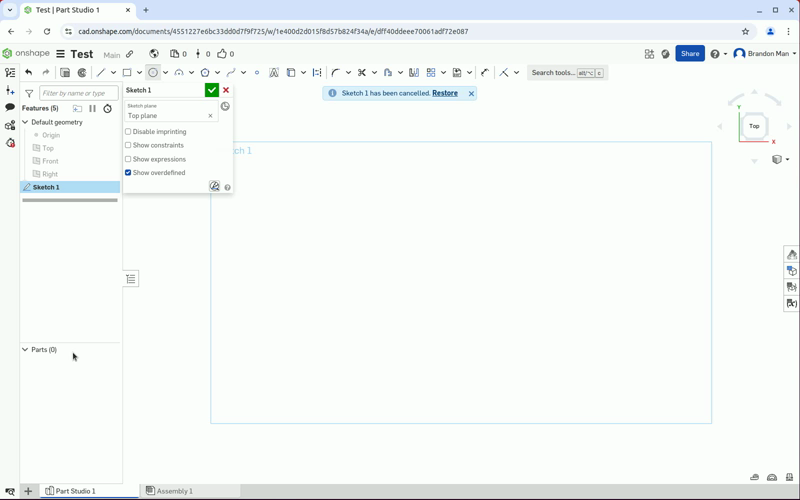
key_down(shift)
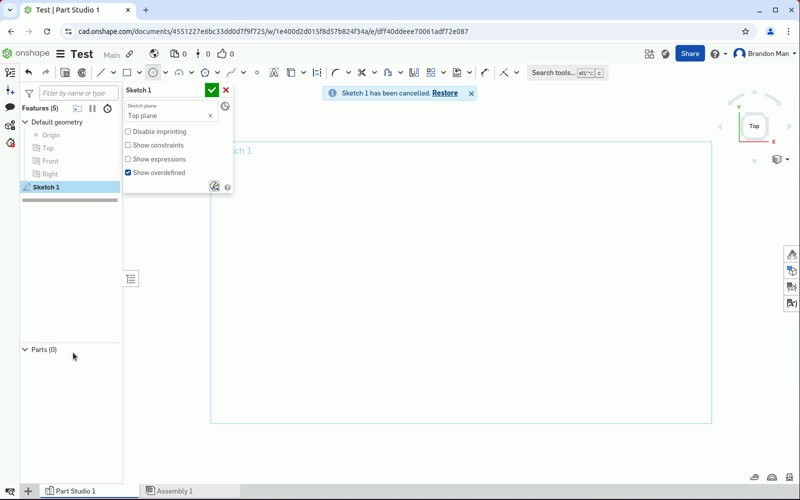
mouse_move(461, 282)
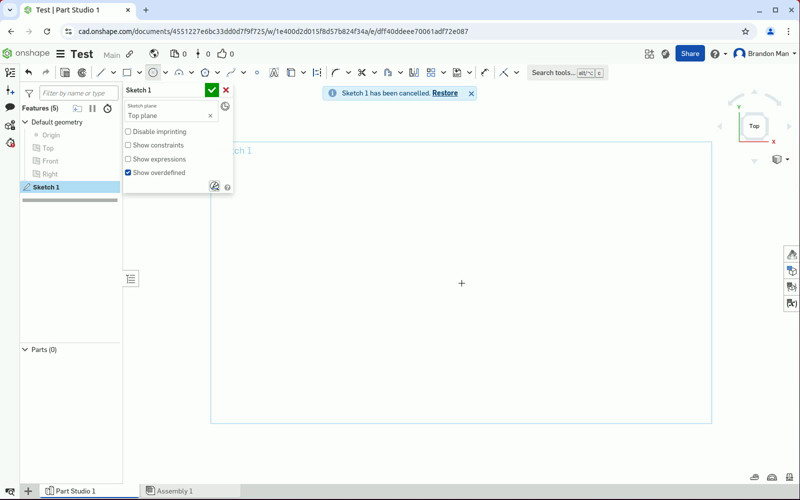
click(461, 282)
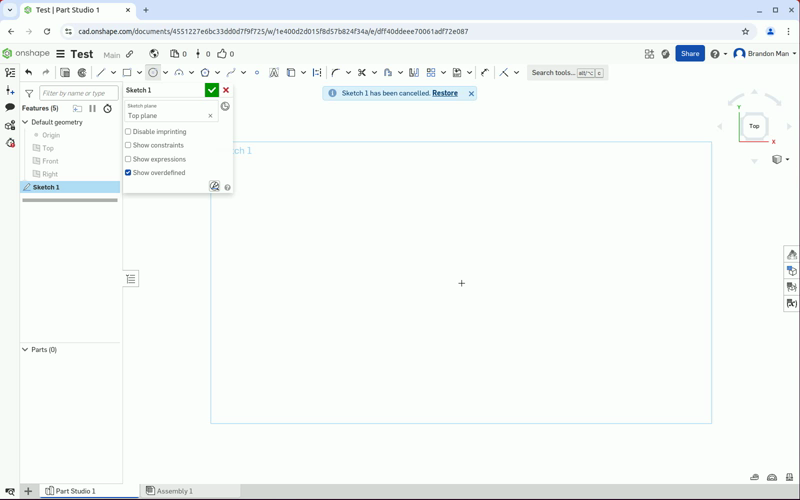
key_up(shift)
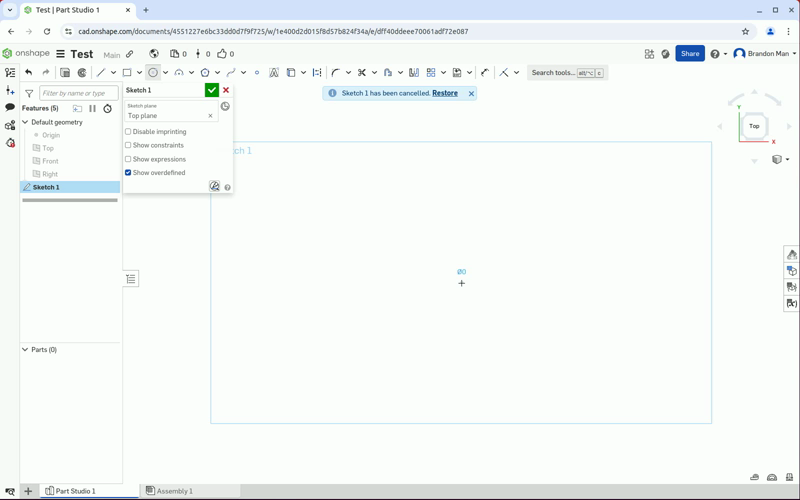
mouse_move(471, 282)
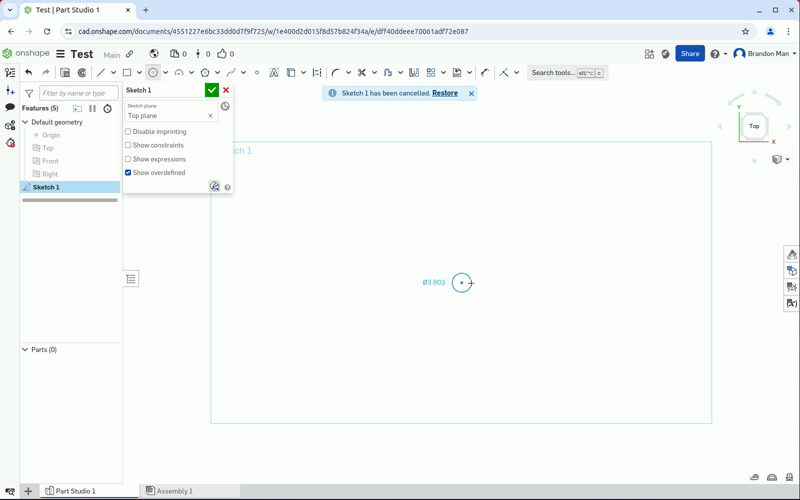
click(471, 282)
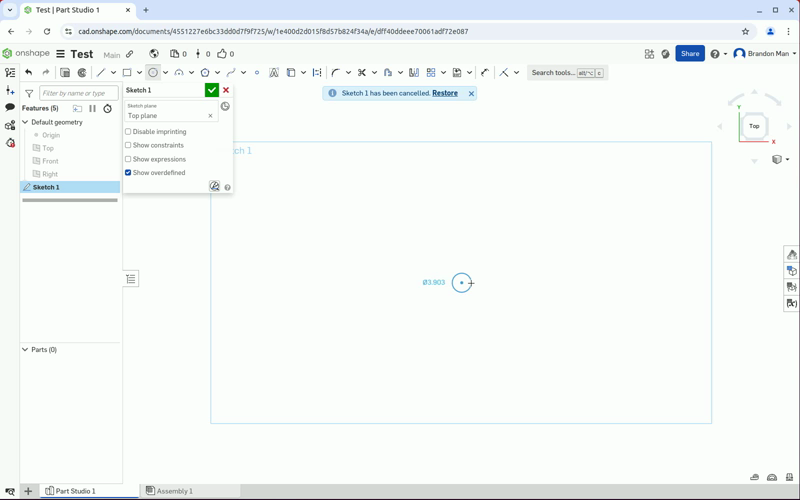
key(esc)
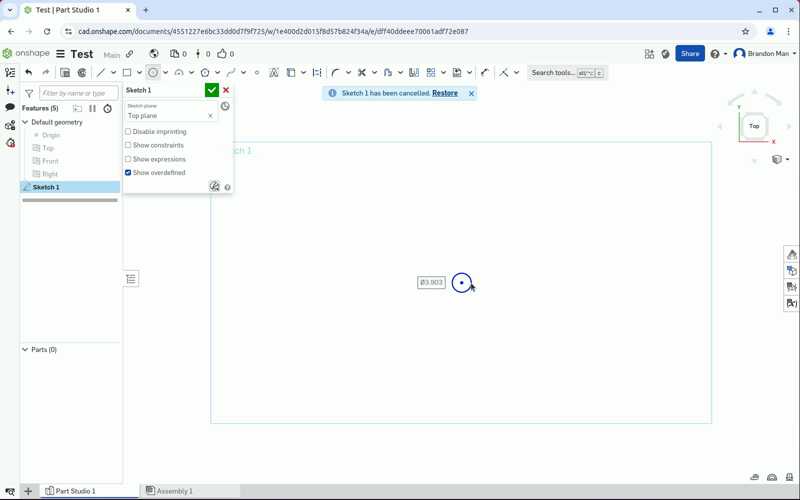
key(c)
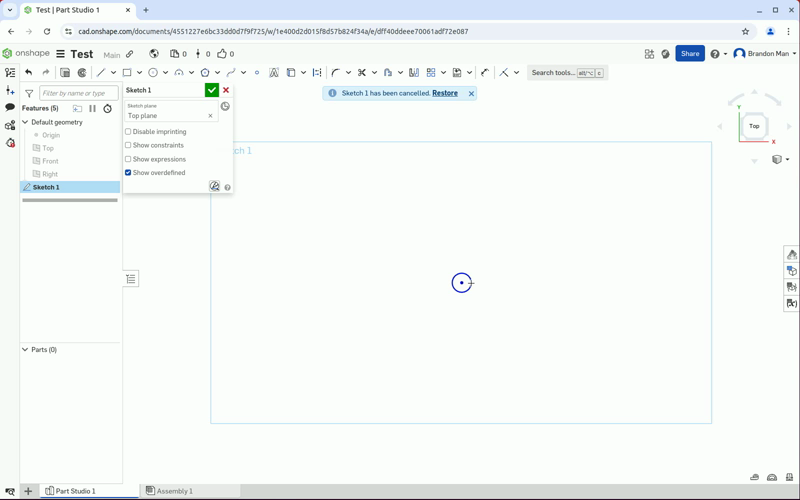
key_down(shift)
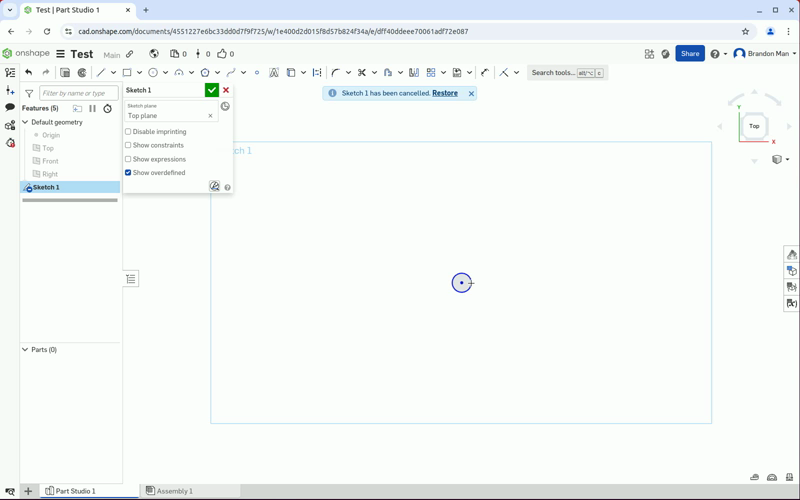
mouse_move(461, 282)
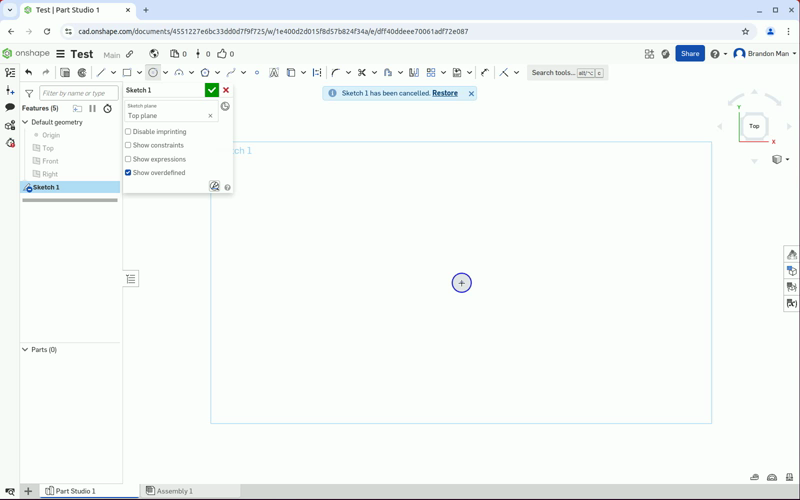
click(461, 282)
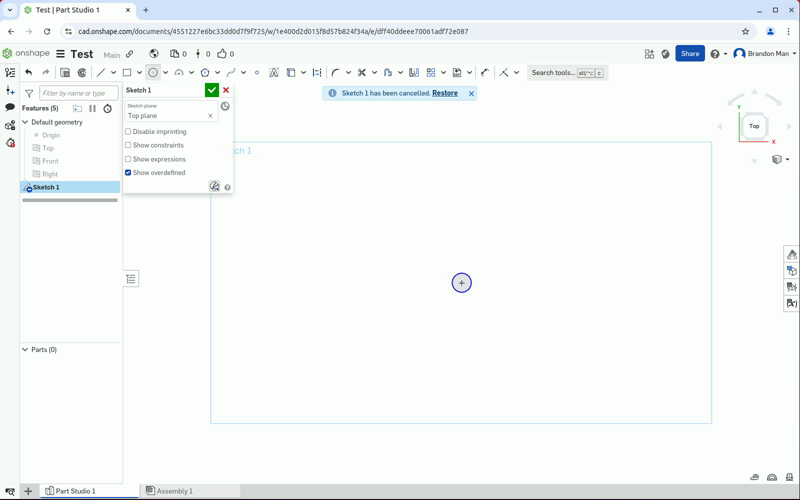
key_up(shift)
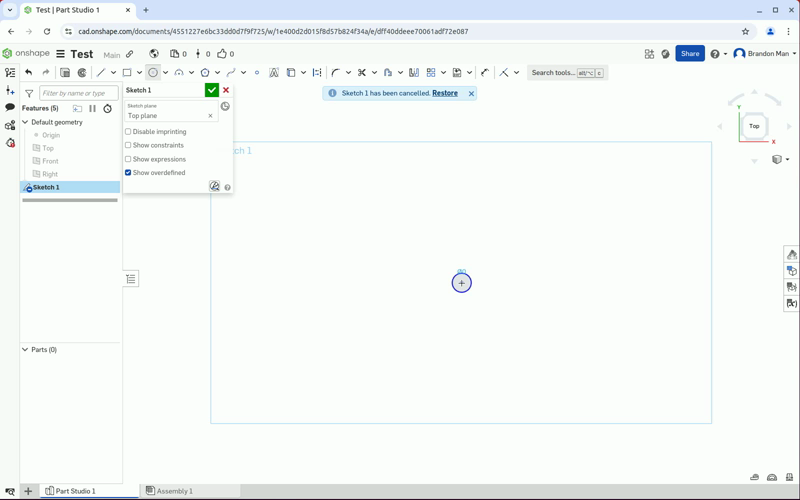
mouse_move(464, 282)
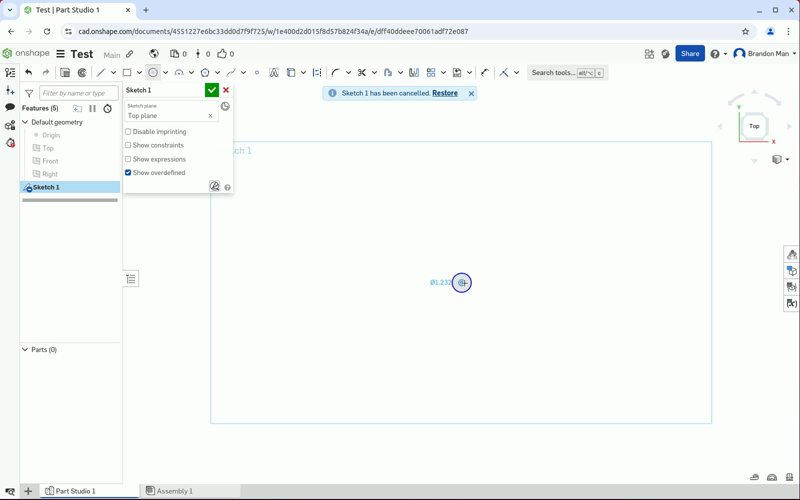
scroll(6)
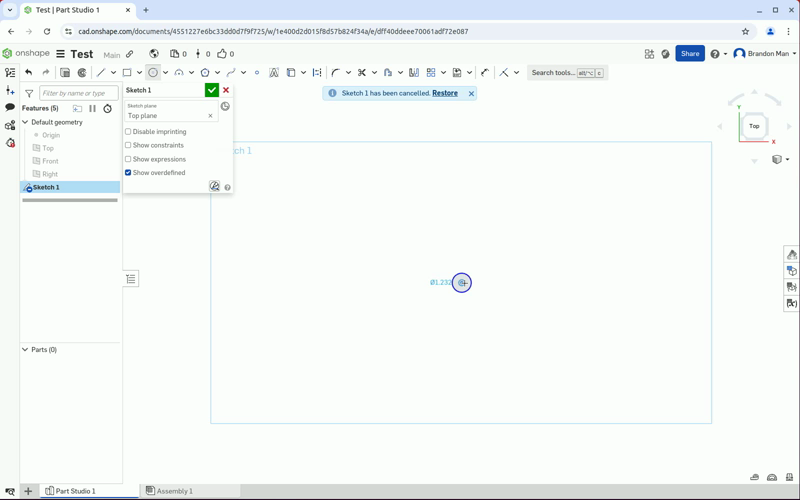
scroll(6)
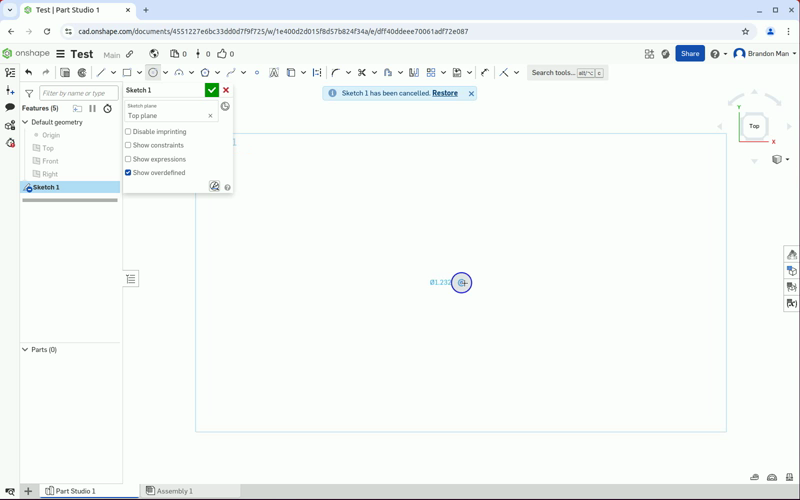
scroll(6)
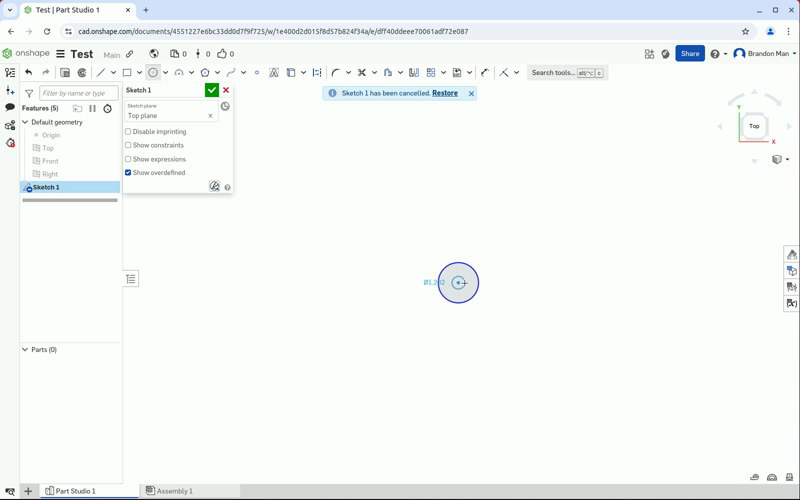
scroll(6)
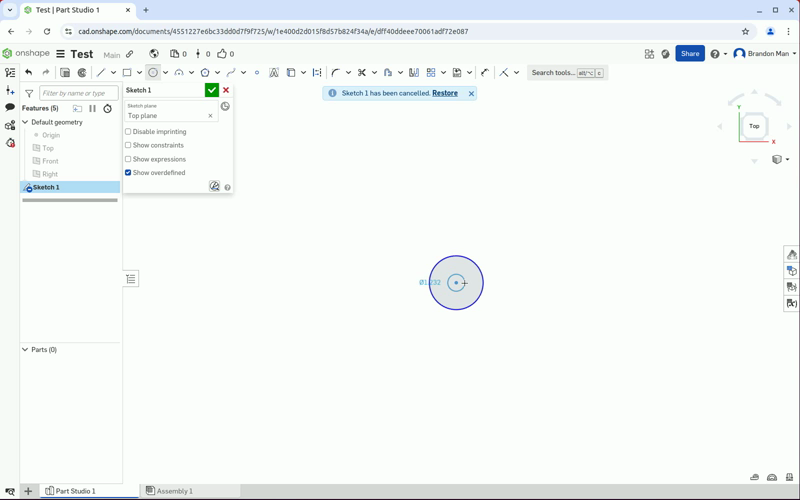
scroll(6)
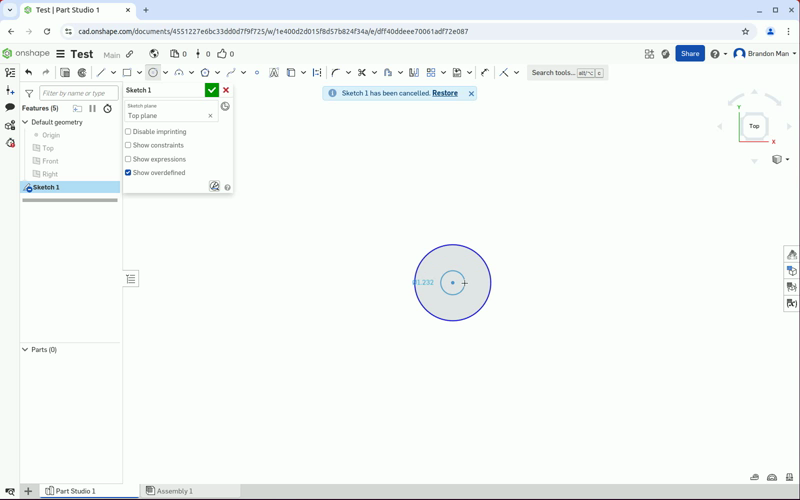
scroll(6)
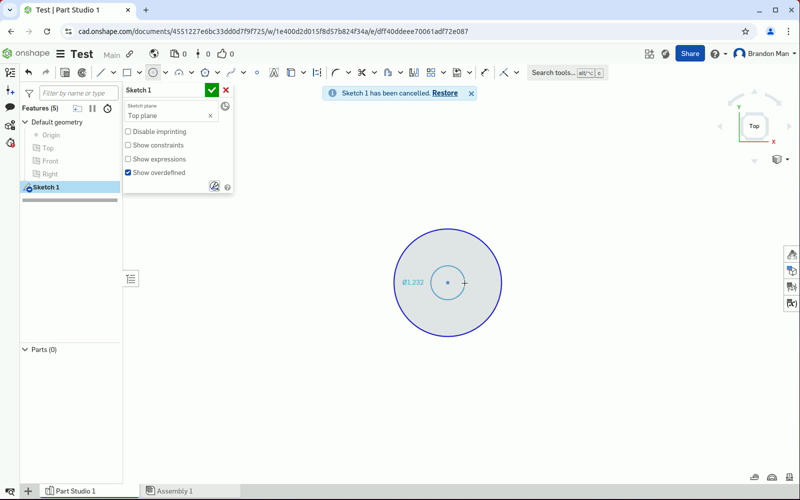
scroll(6)
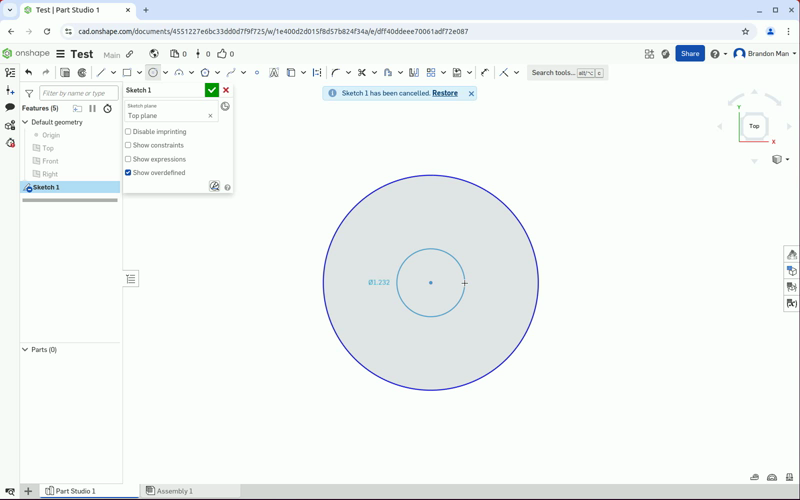
click(464, 282)
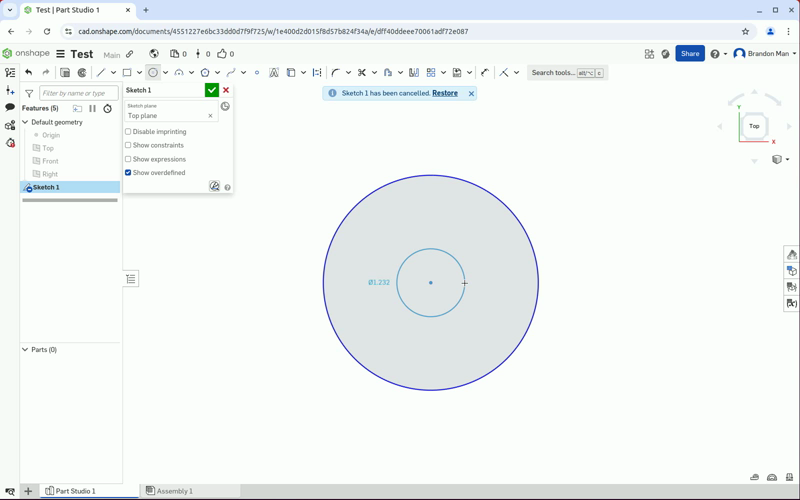
scroll(-6)
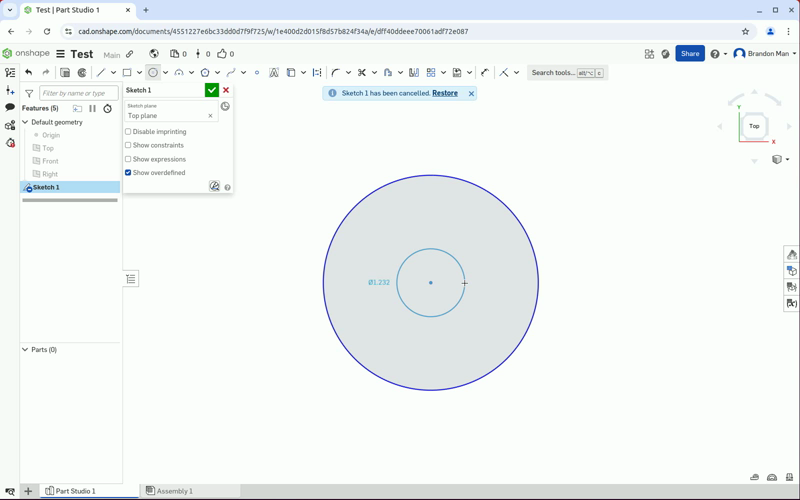
scroll(-6)
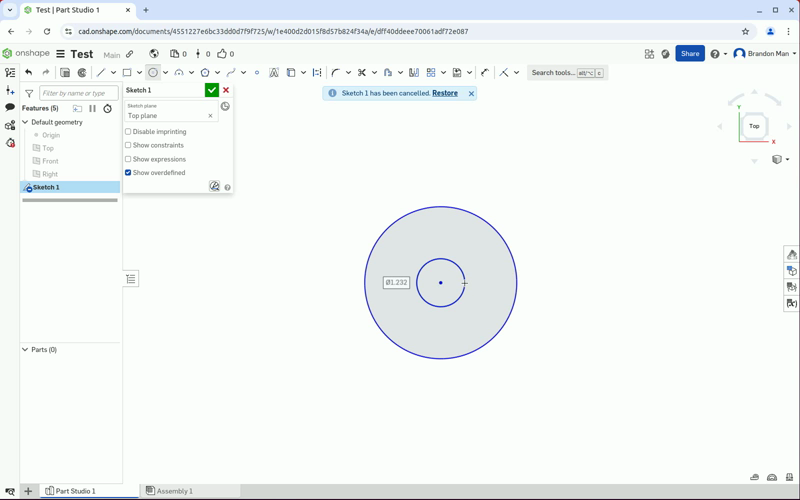
scroll(-6)
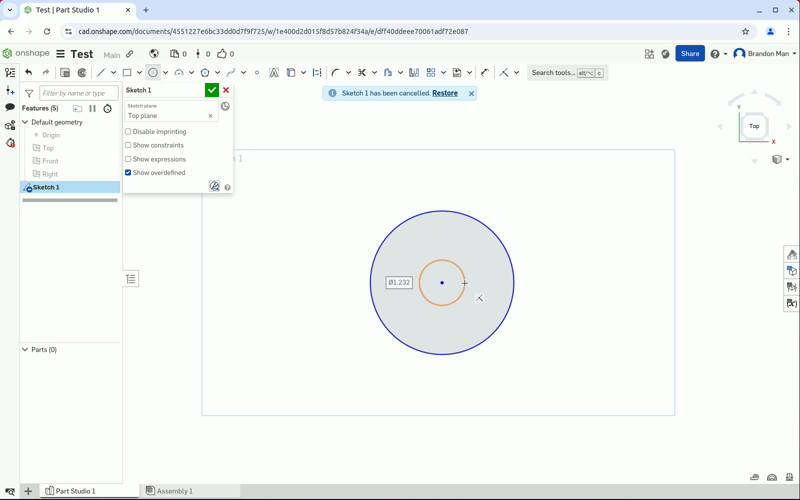
scroll(-6)
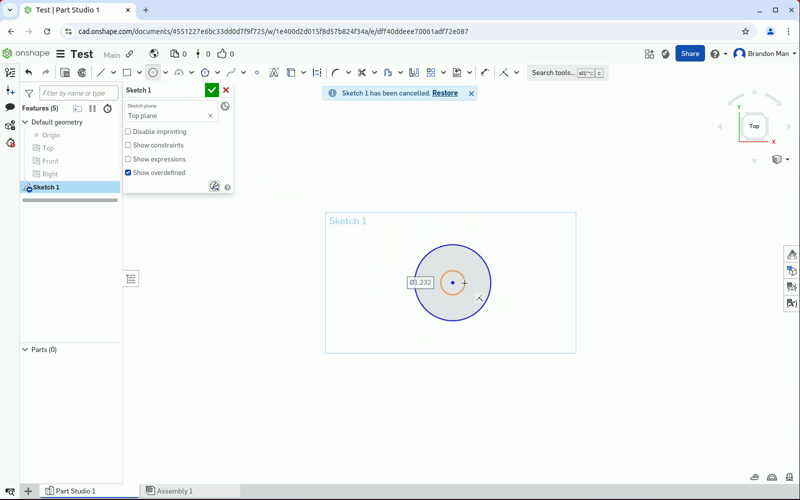
scroll(-6)
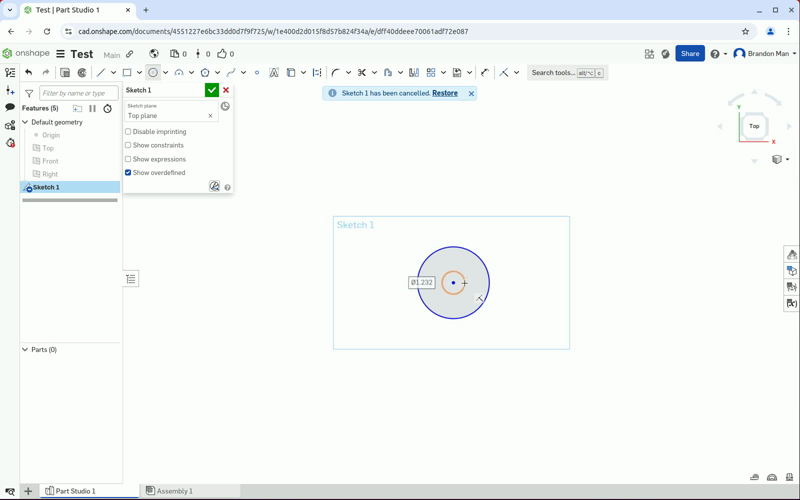
scroll(-6)
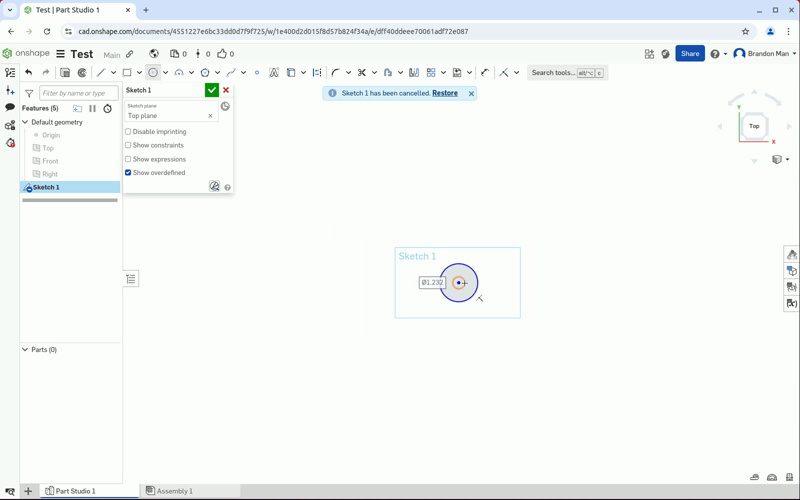
scroll(-6)
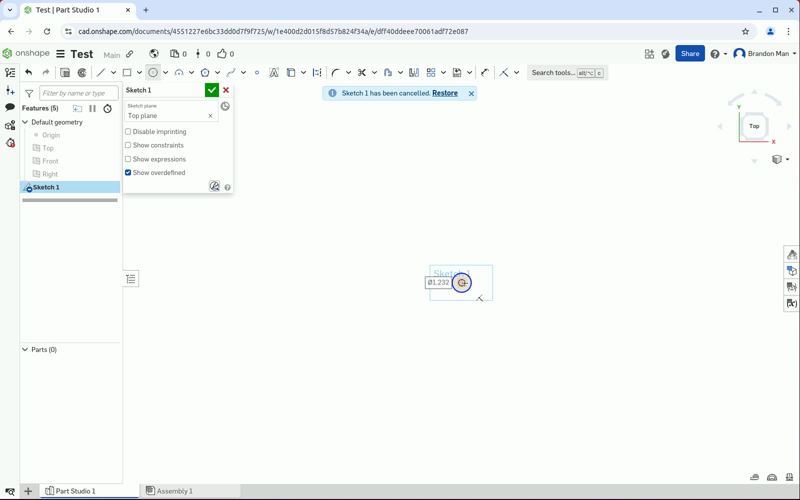
key(esc)
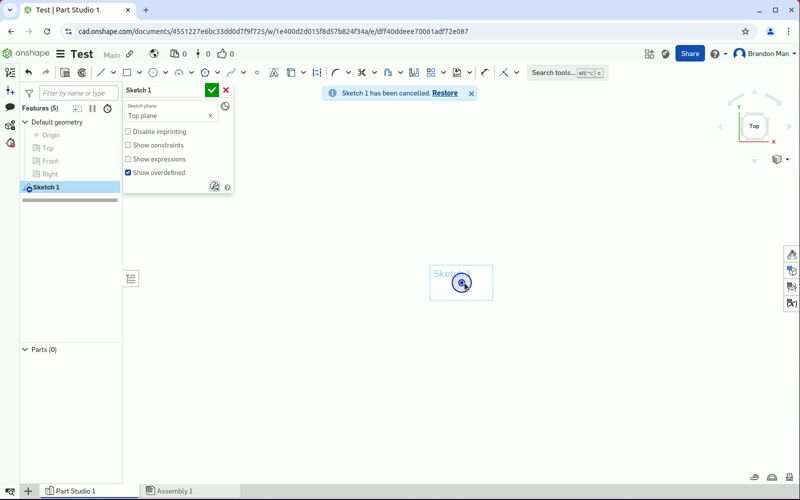
mouse_move(459, 288)
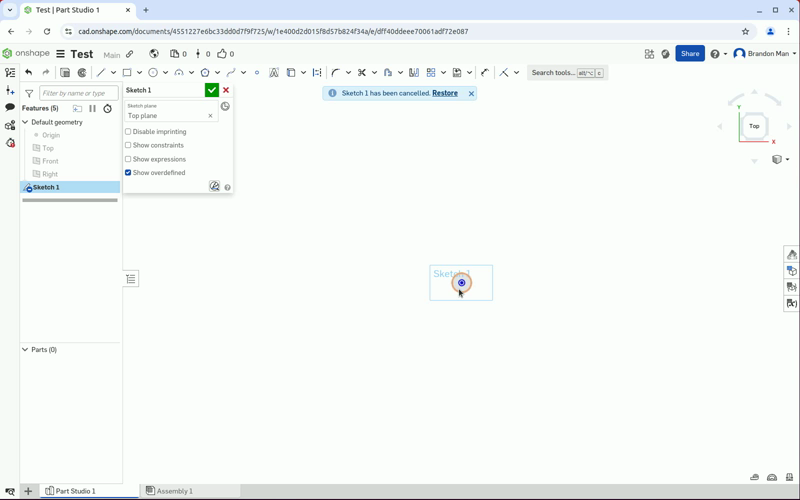
scroll(6)
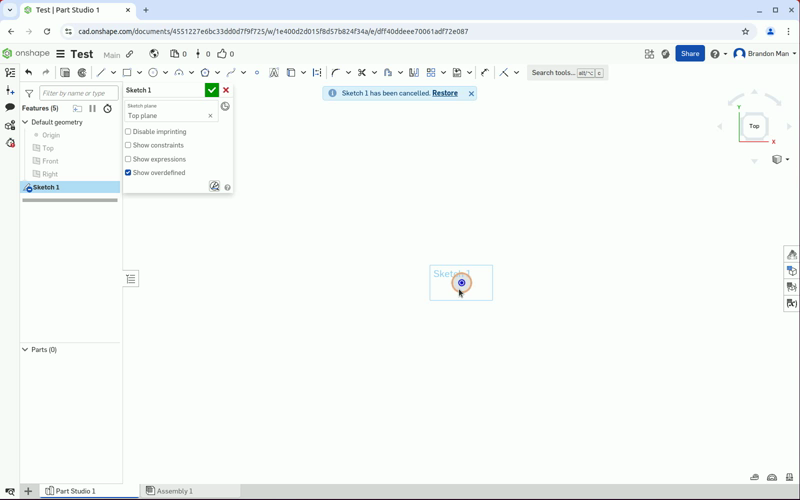
scroll(6)
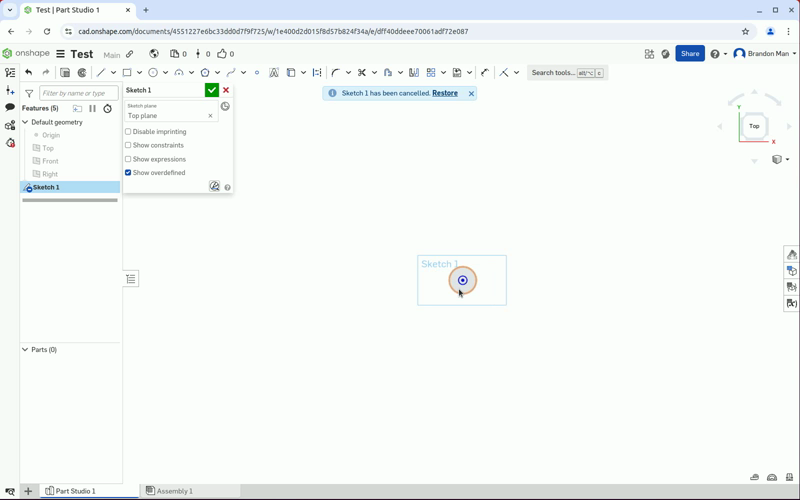
scroll(6)
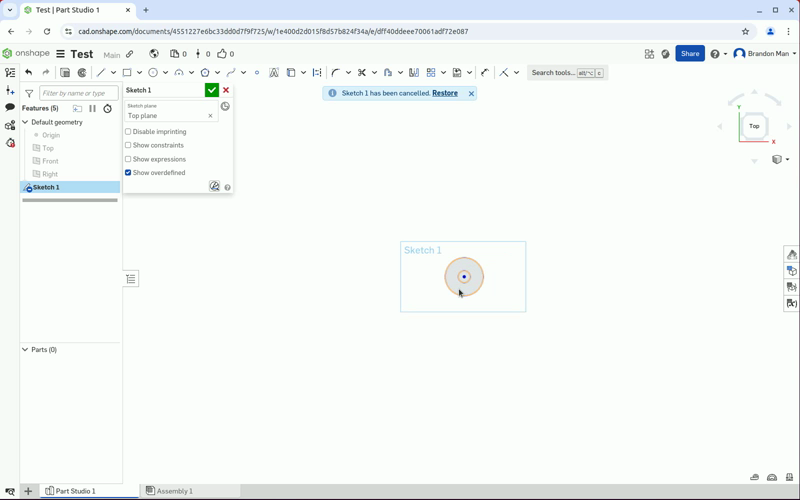
scroll(6)
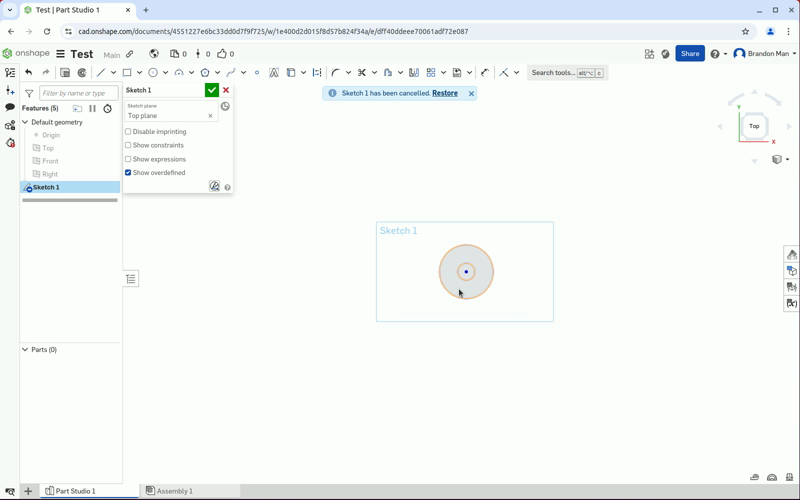
scroll(6)
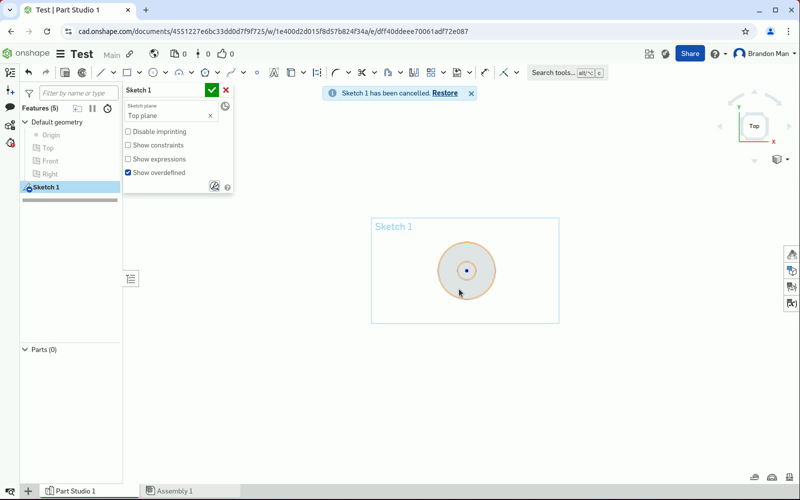
scroll(6)
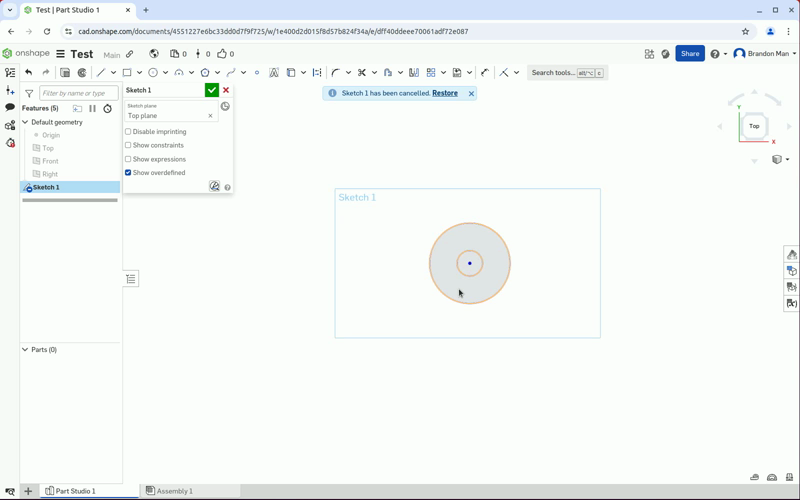
scroll(6)
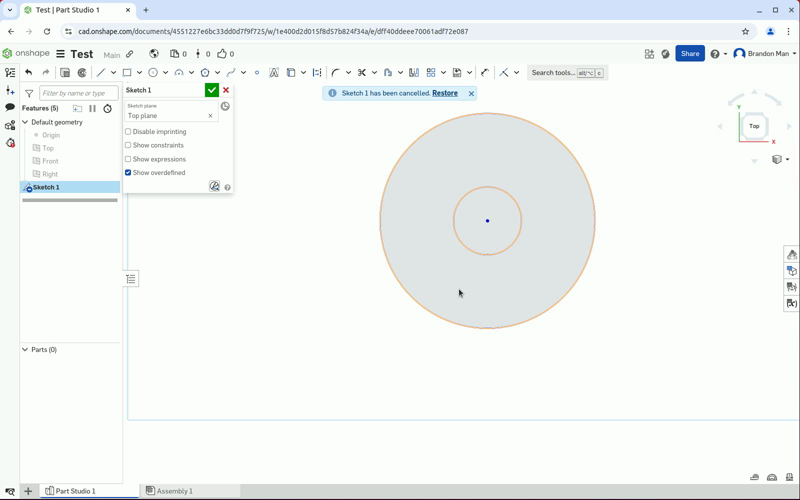
click(459, 288)
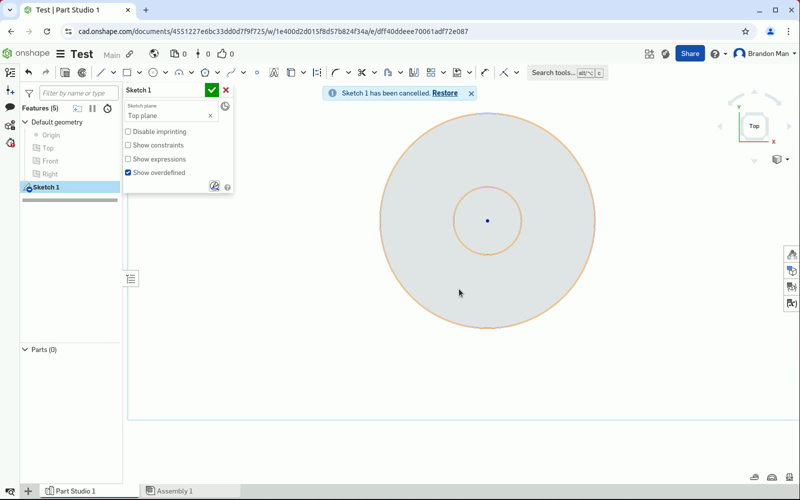
scroll(-6)
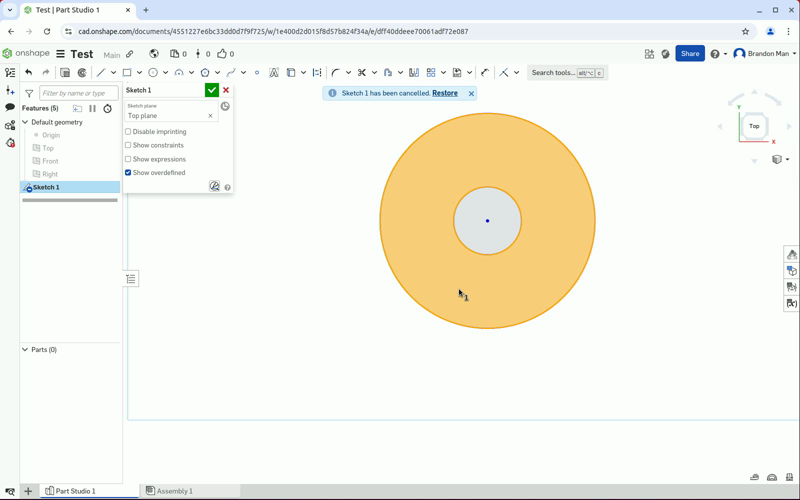
scroll(-6)
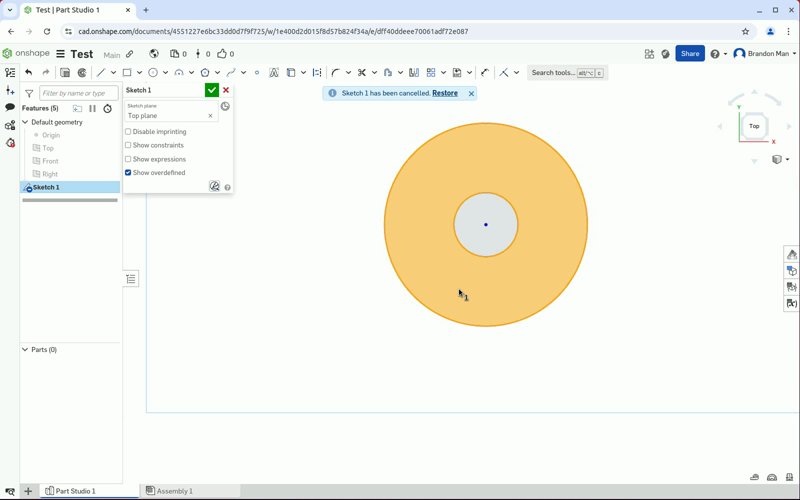
scroll(-6)
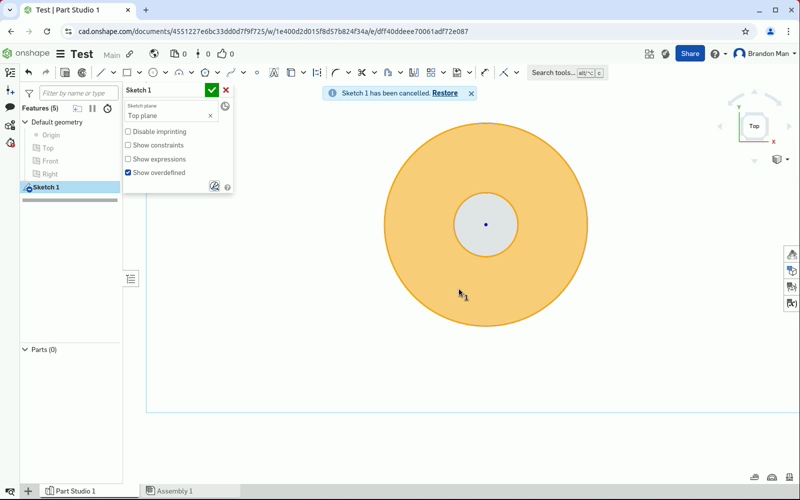
scroll(-6)
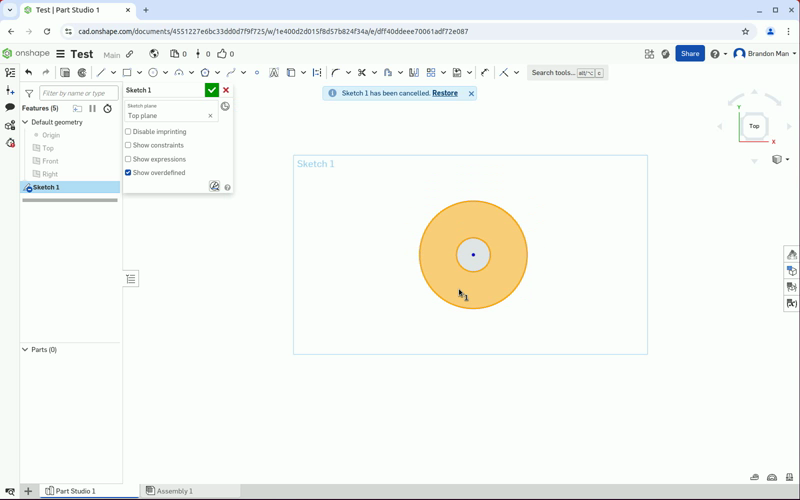
scroll(-6)
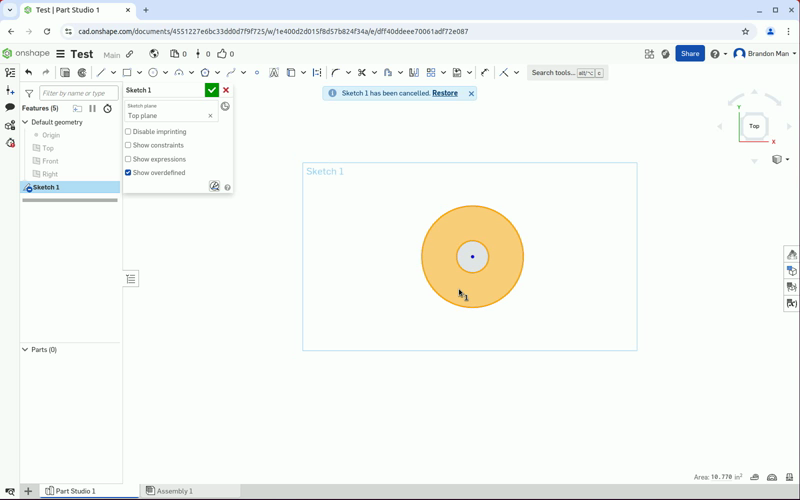
scroll(-6)
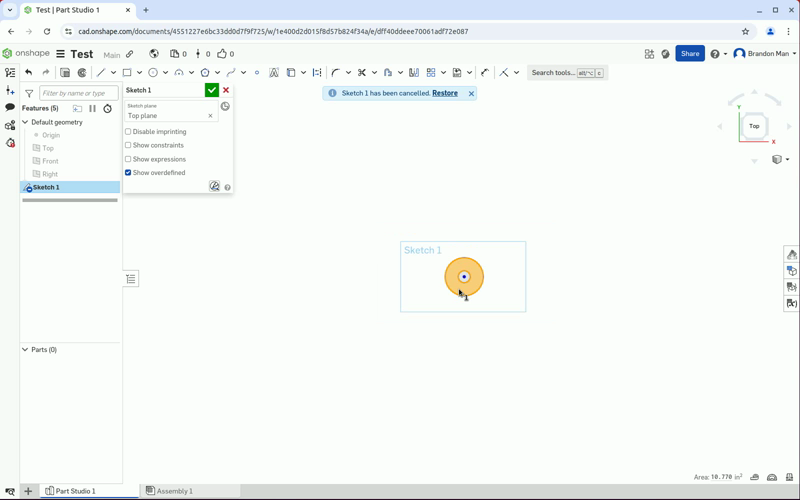
scroll(-6)
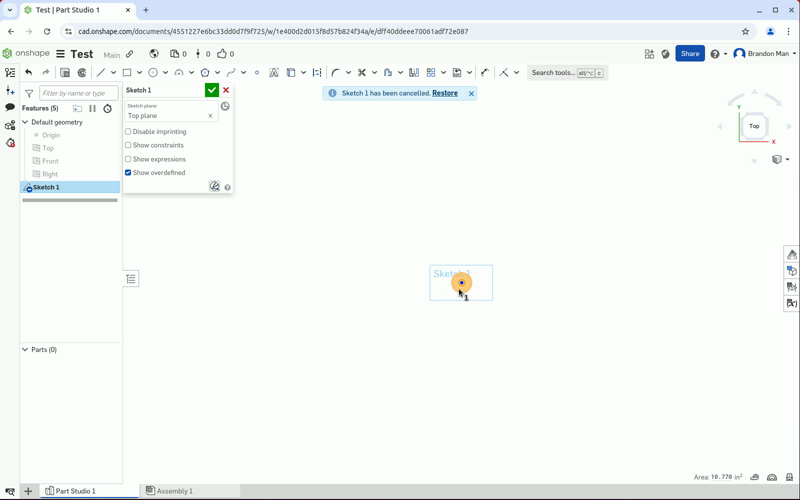
mouse_move(73, 352)
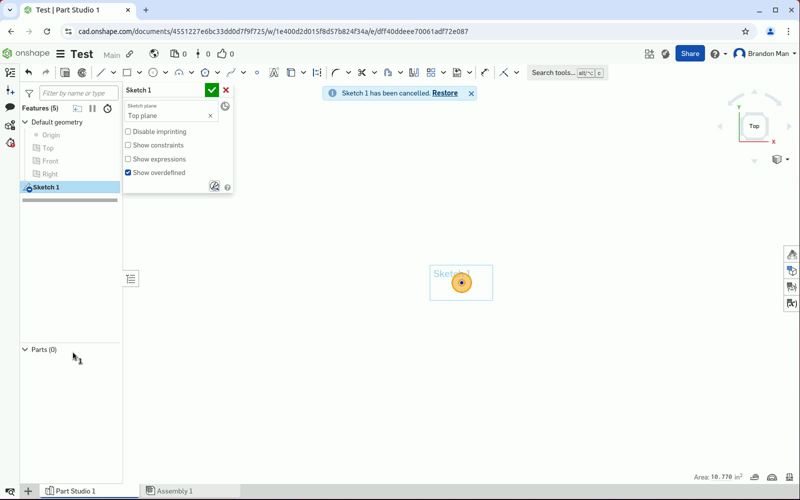
key(shift+y)
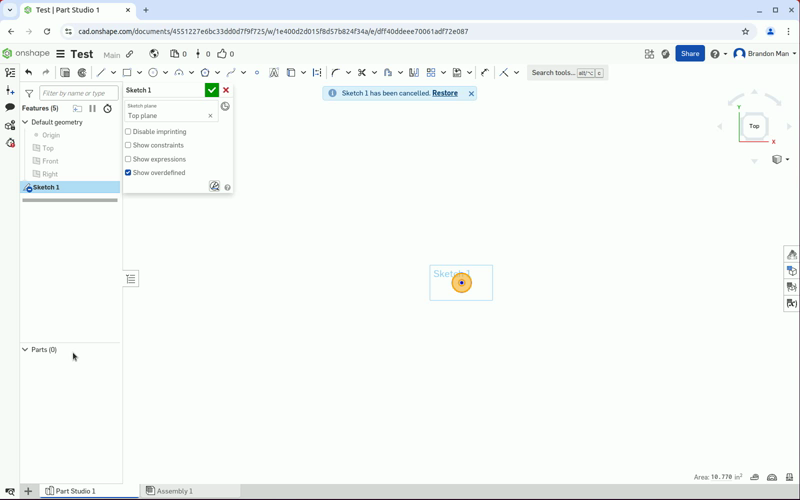
key(shift+e)
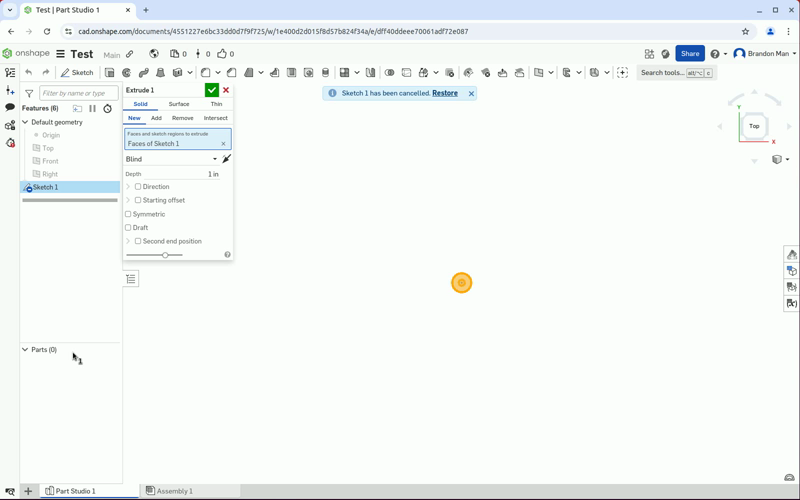
mouse_move(143, 106)
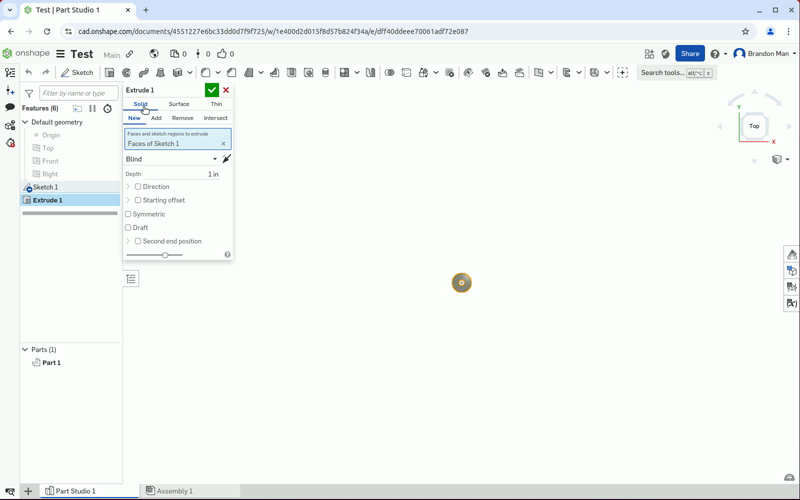
click(143, 106)
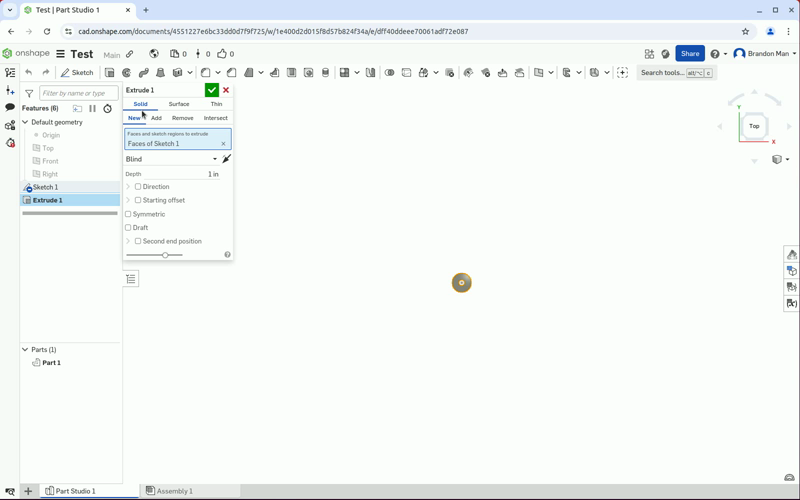
mouse_move(137, 120)
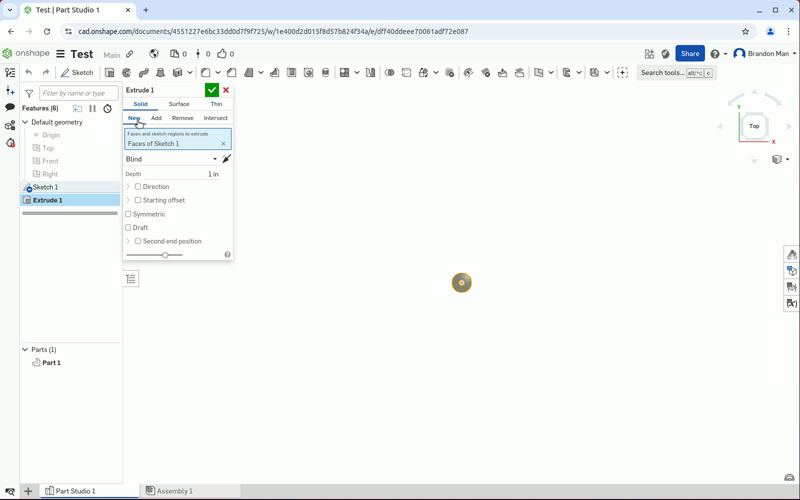
click(137, 120)
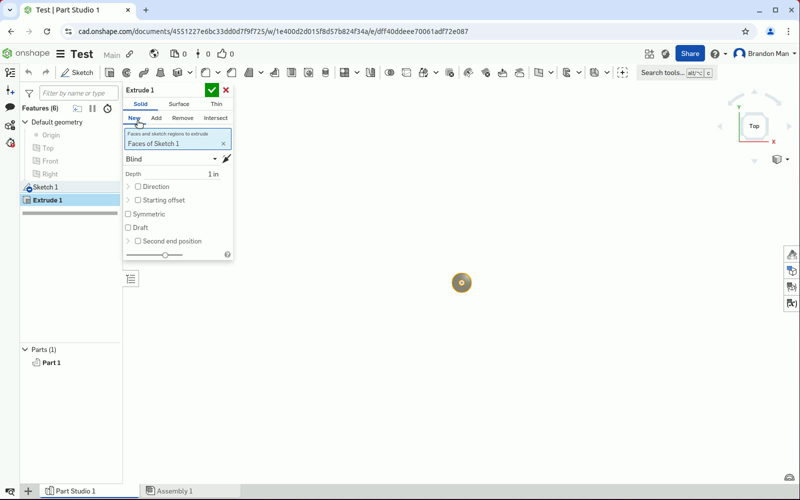
key(tab, 4)
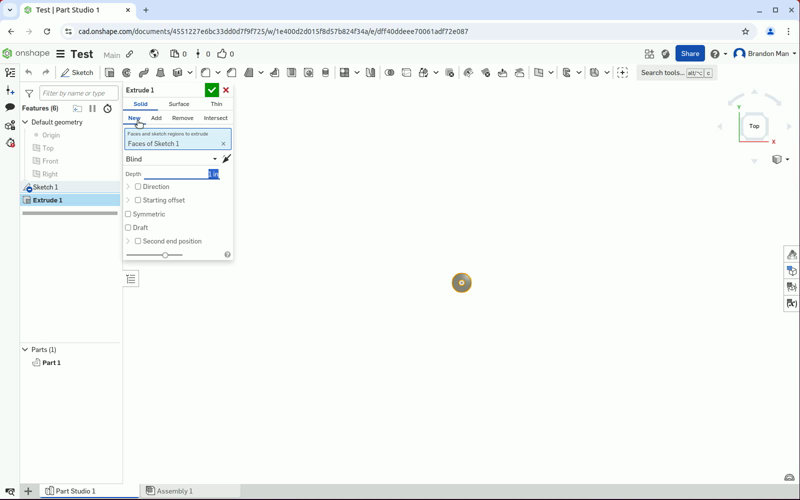
text(0.481)
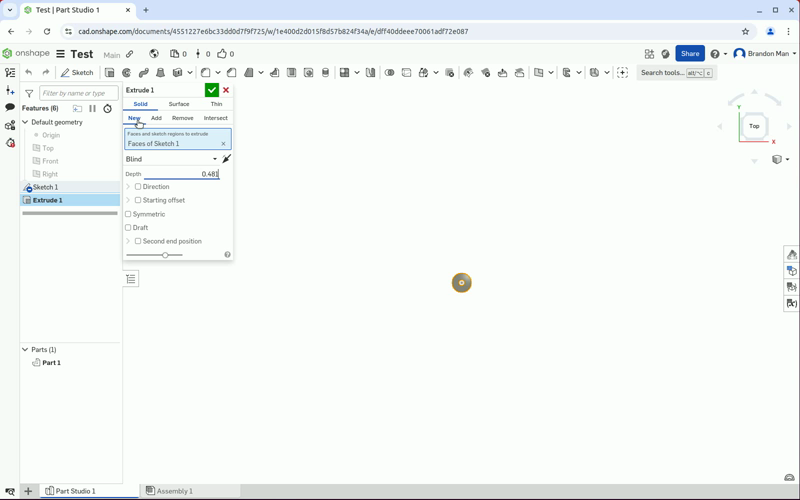
key(enter)
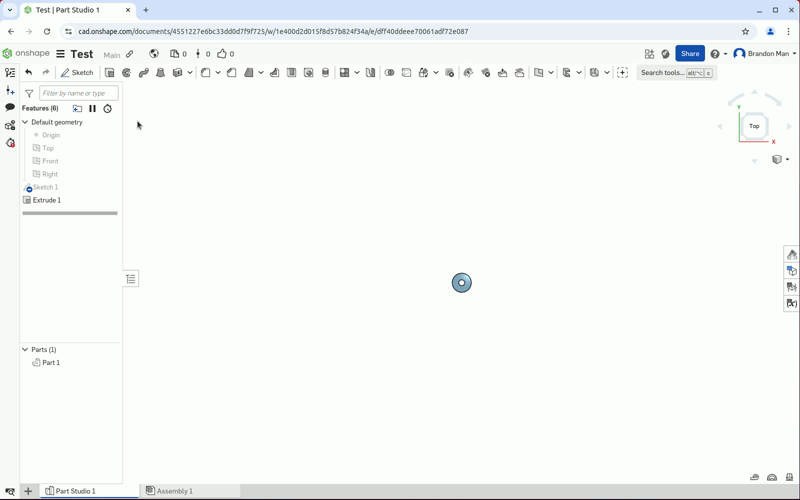
key(shift+h)
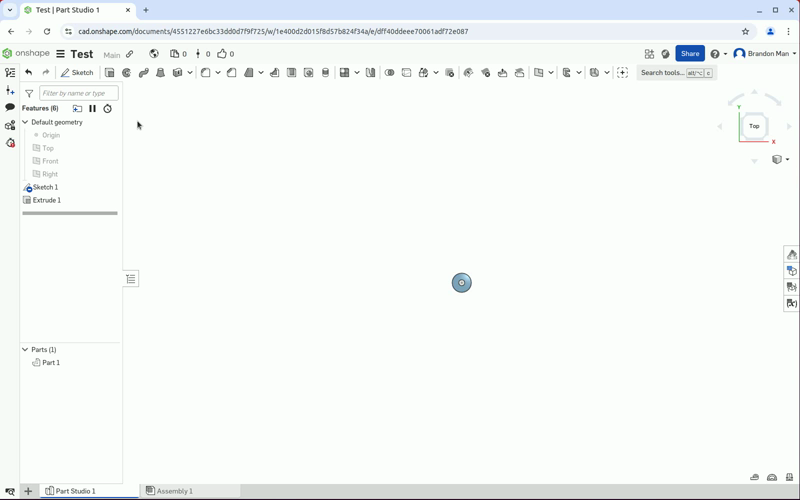
key(shift+h)
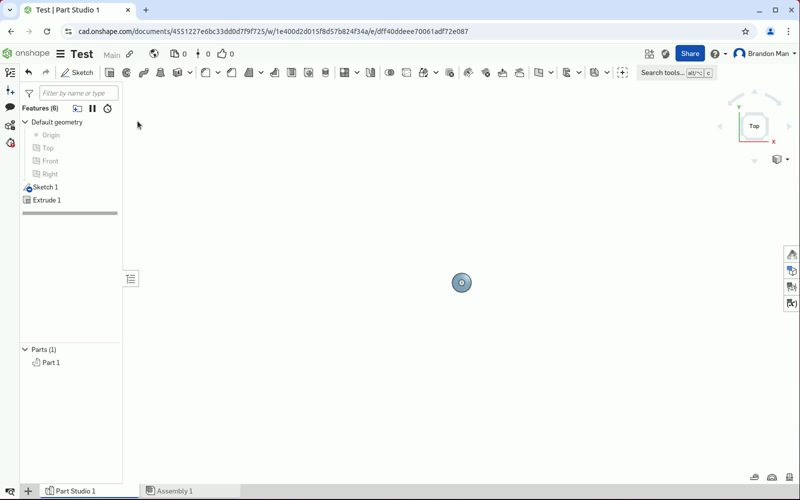
mouse_move(73, 189)
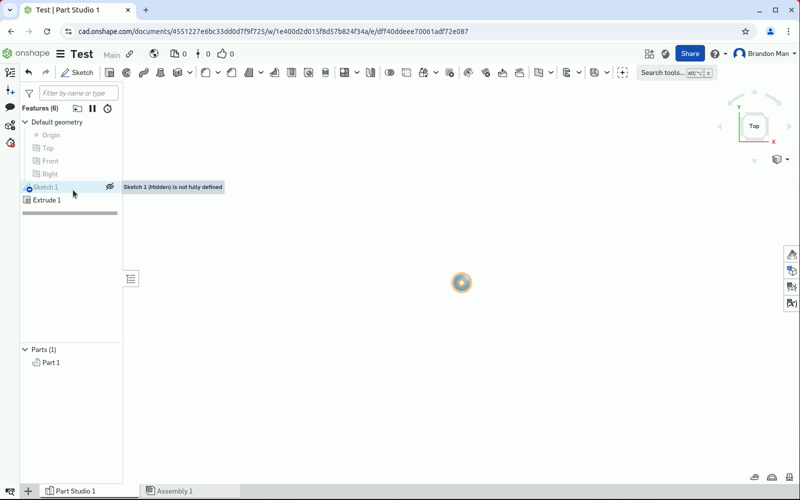
click(73, 189)
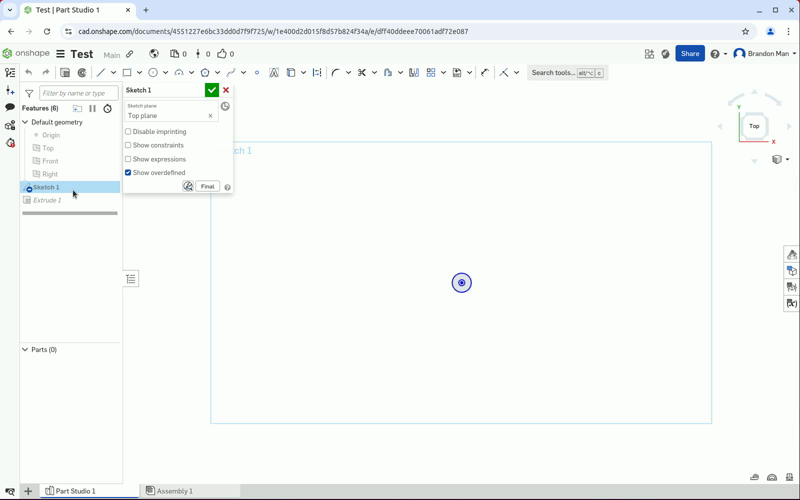
mouse_move(229, 92)
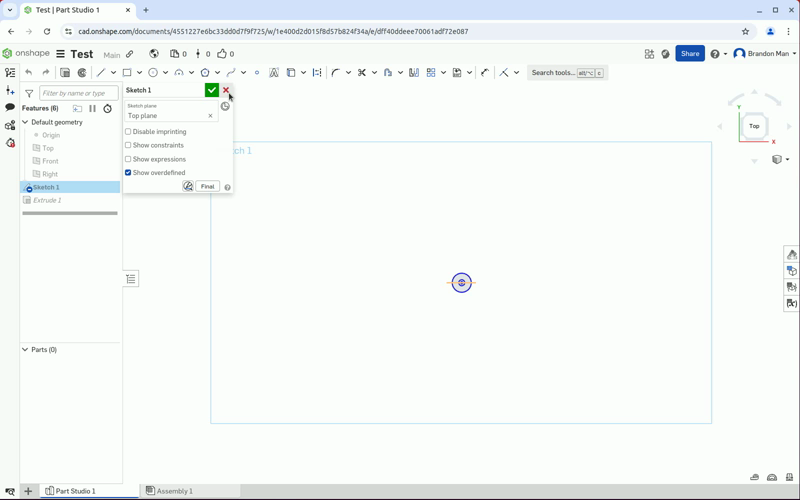
click(229, 92)
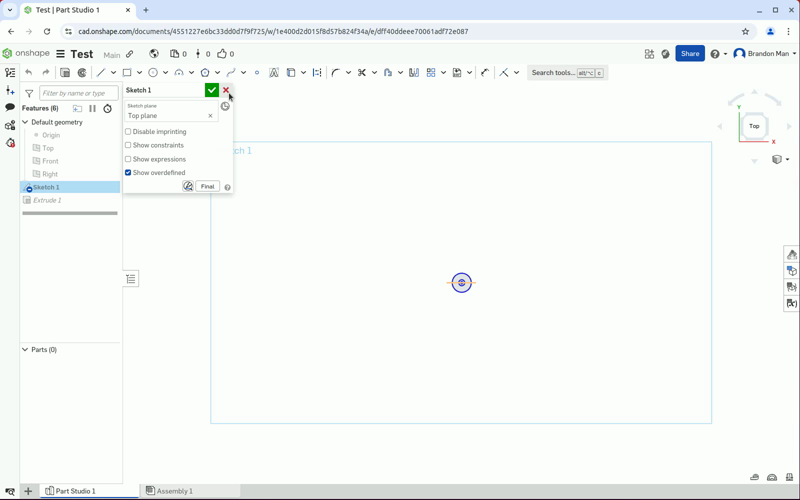
key(shift+s)
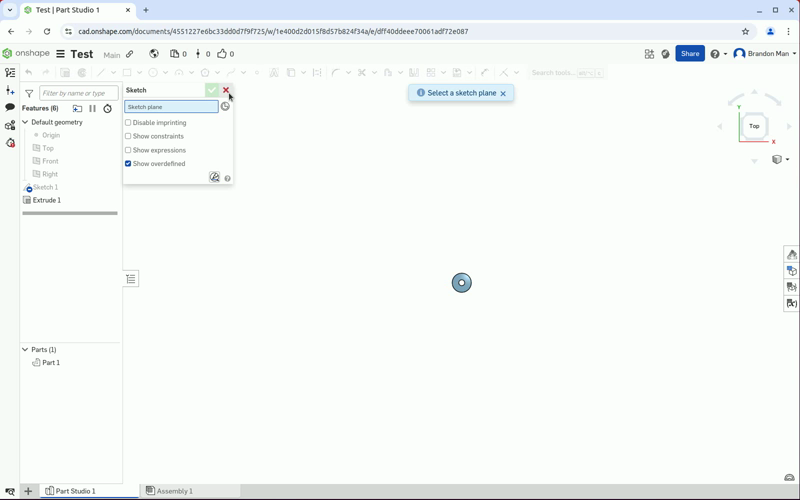
mouse_move(73, 150)
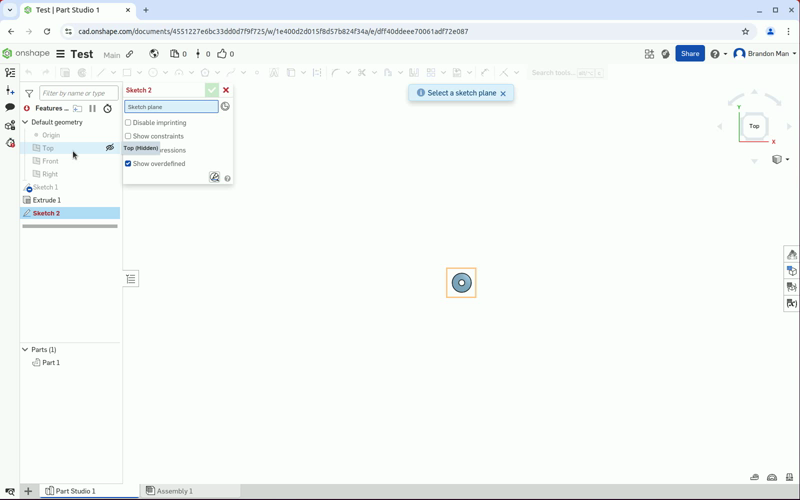
click(73, 150)
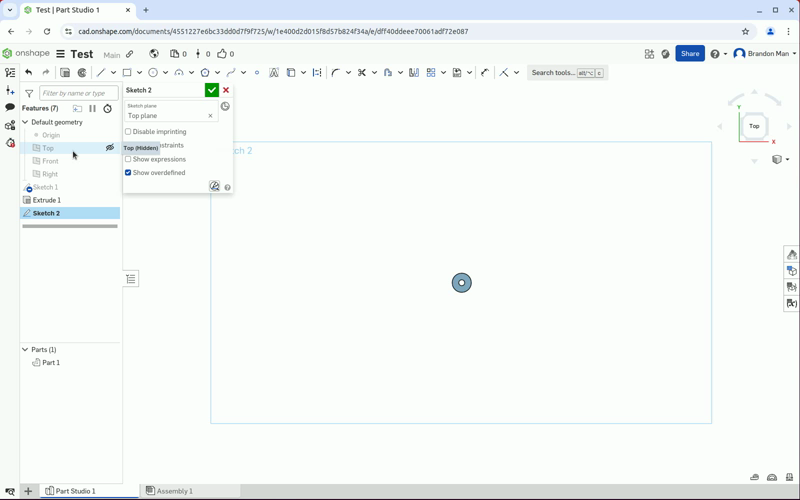
mouse_move(73, 352)
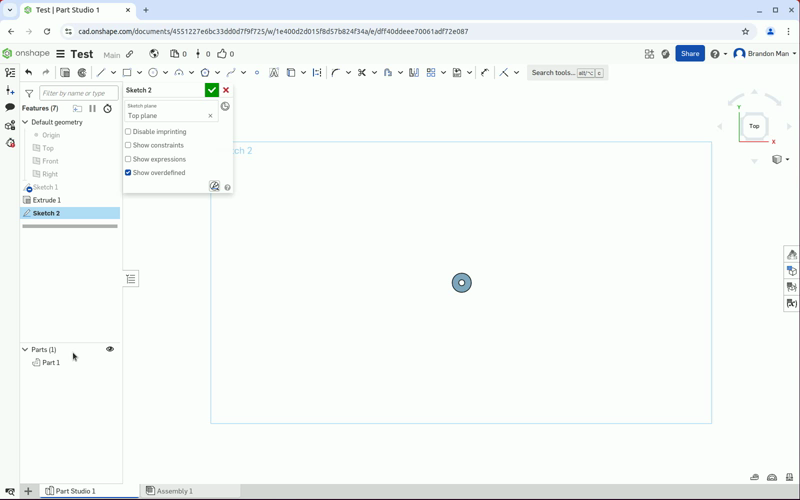
key(y)
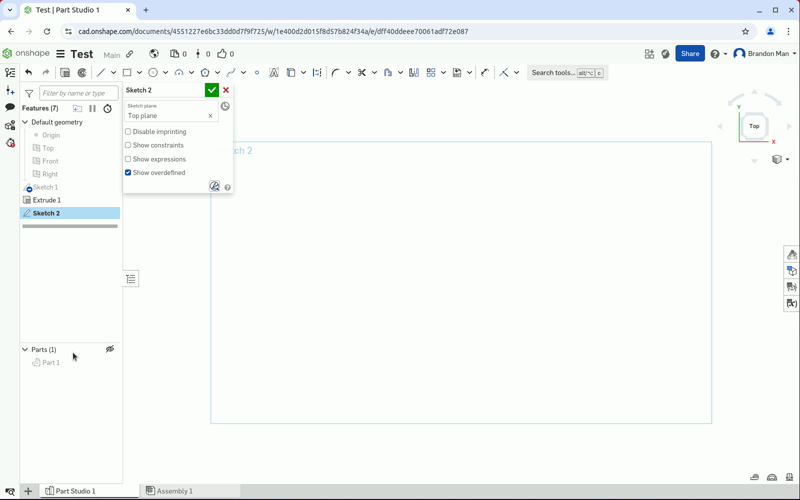
key(c)
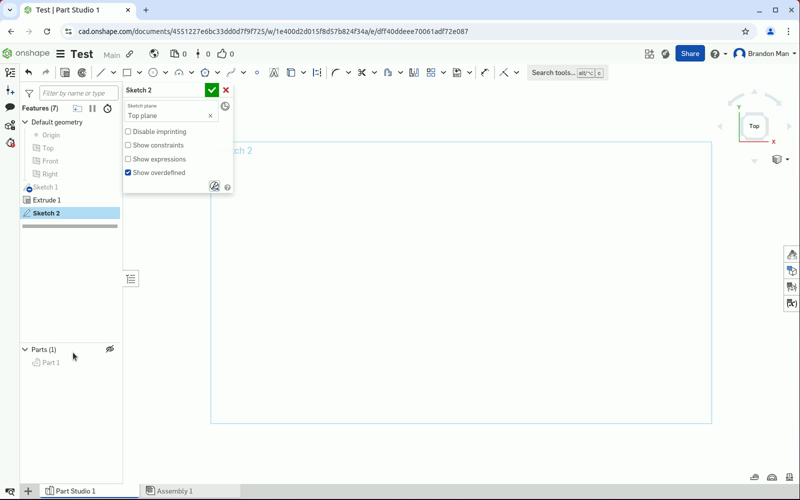
key_down(shift)
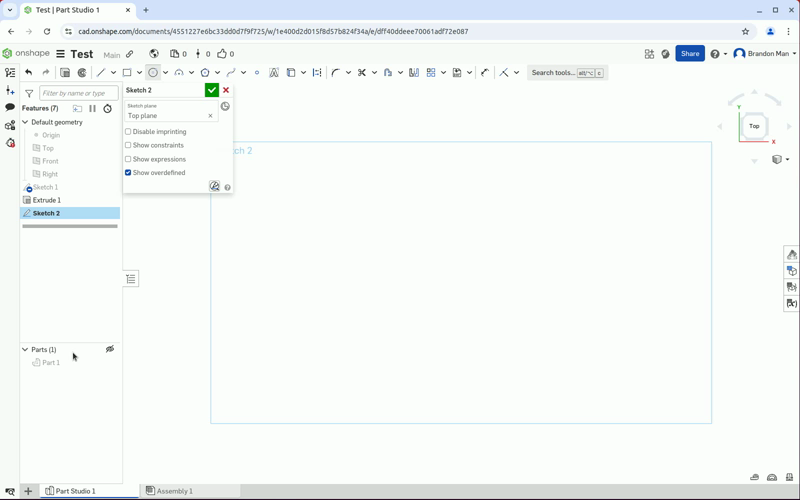
mouse_move(420, 282)
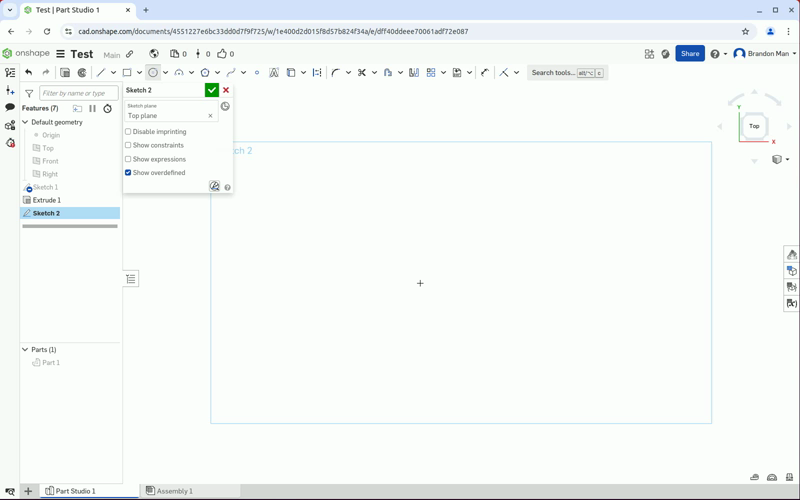
click(420, 282)
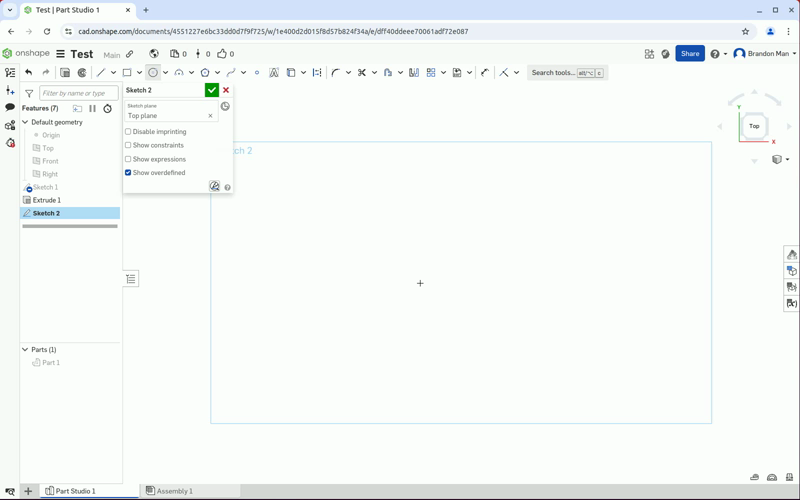
key_up(shift)
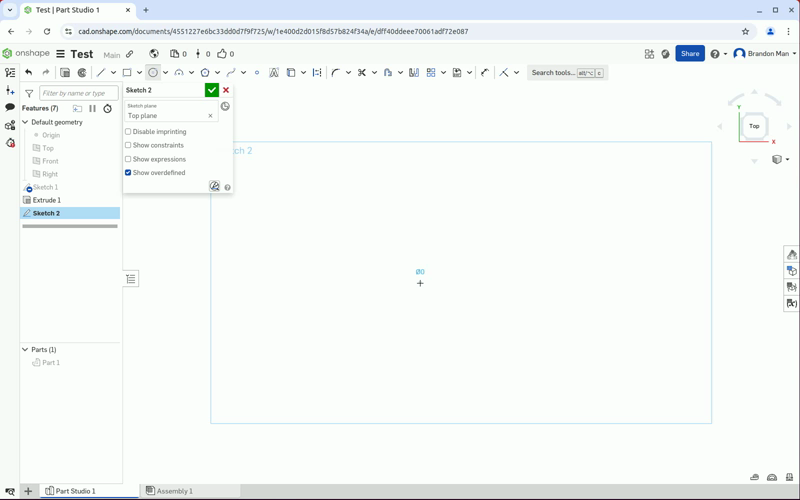
mouse_move(427, 282)
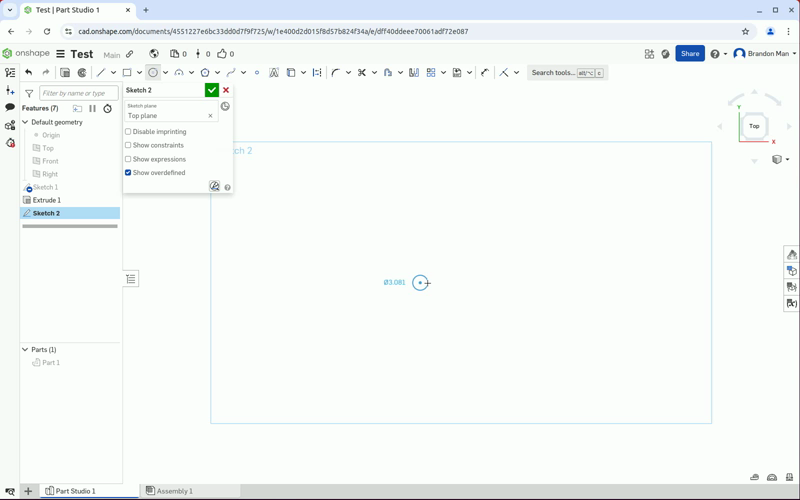
click(427, 282)
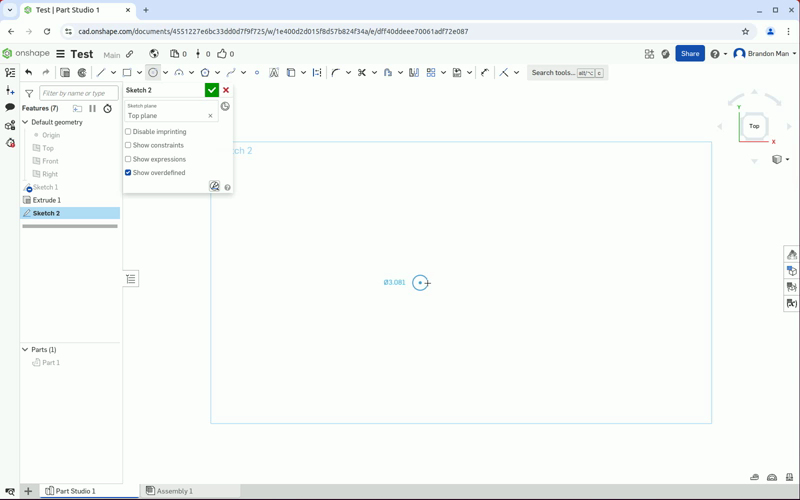
key(esc)
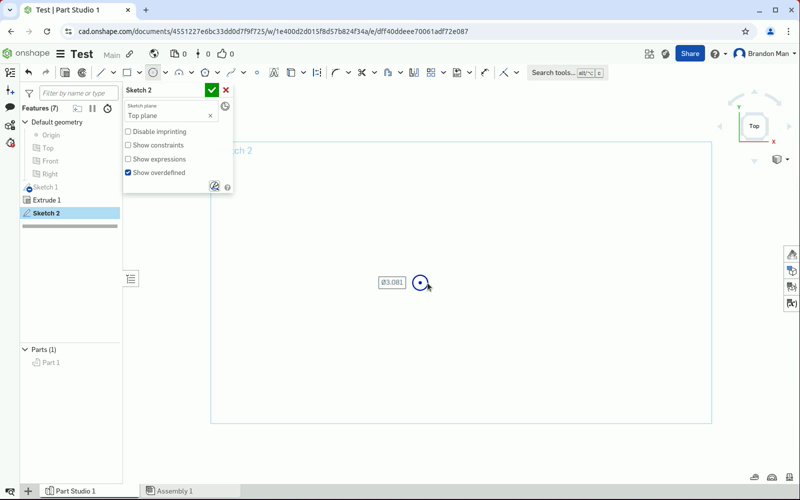
key(c)
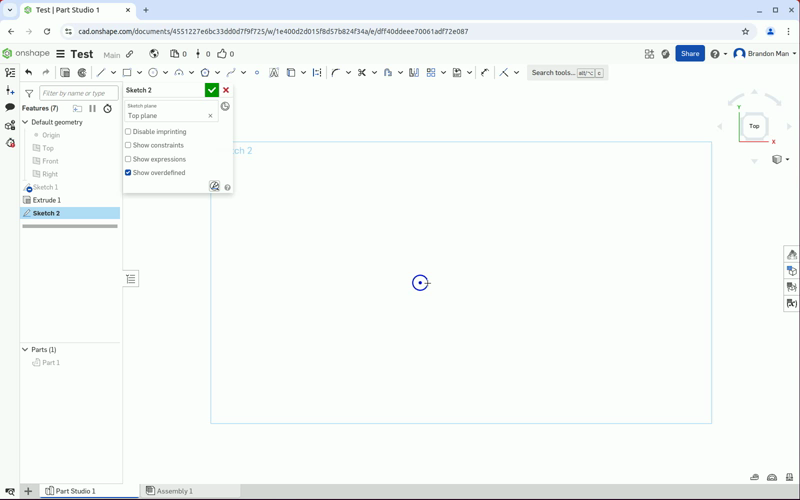
key_down(shift)
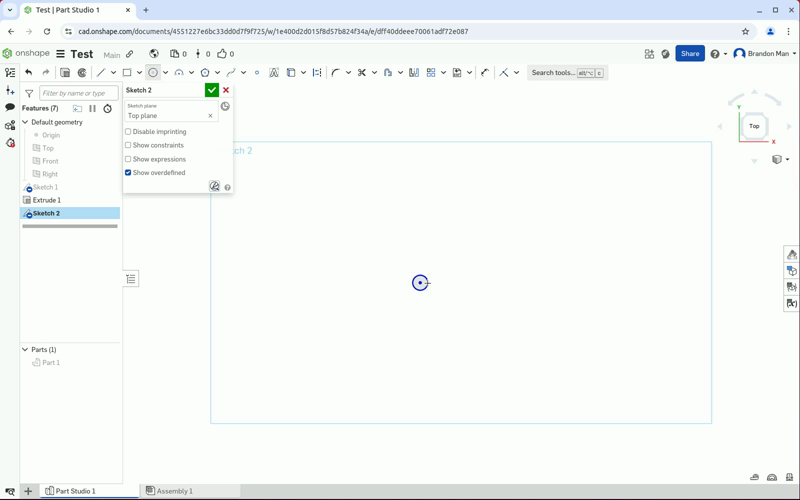
mouse_move(420, 282)
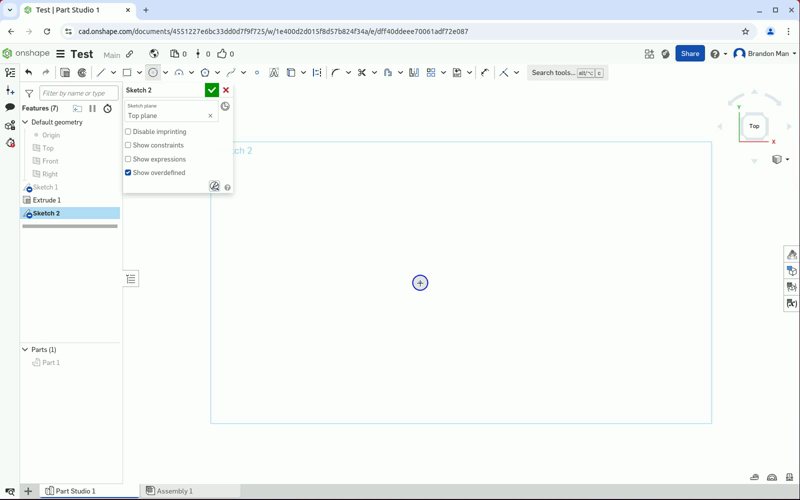
click(420, 282)
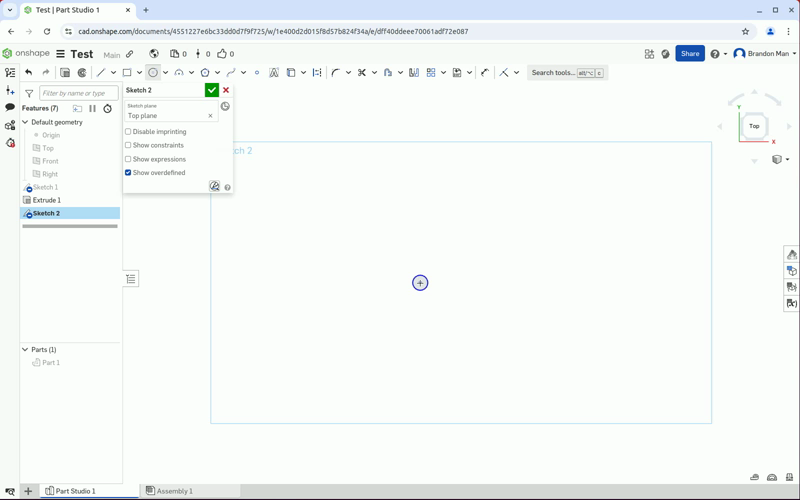
key_up(shift)
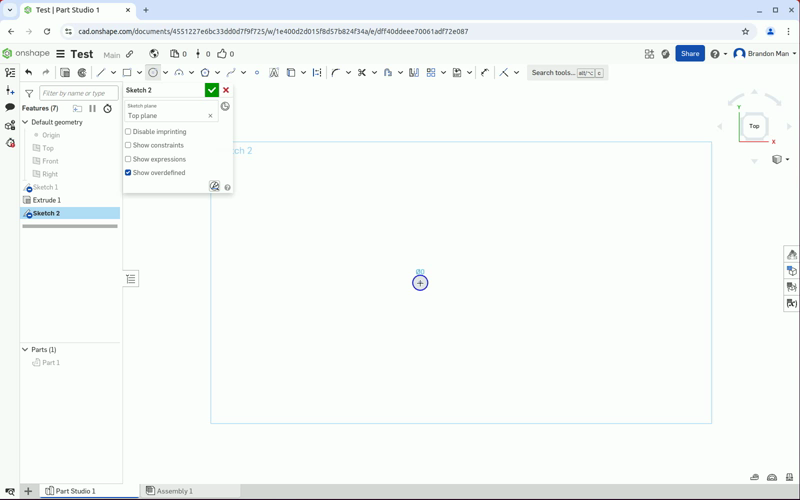
mouse_move(423, 282)
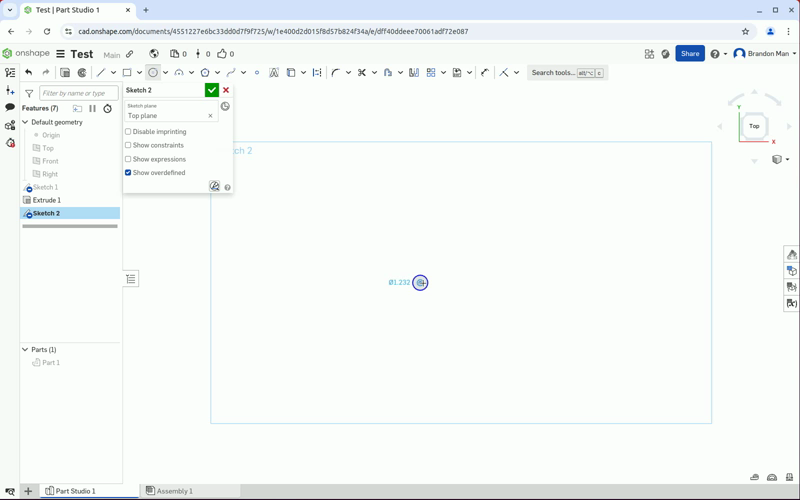
scroll(6)
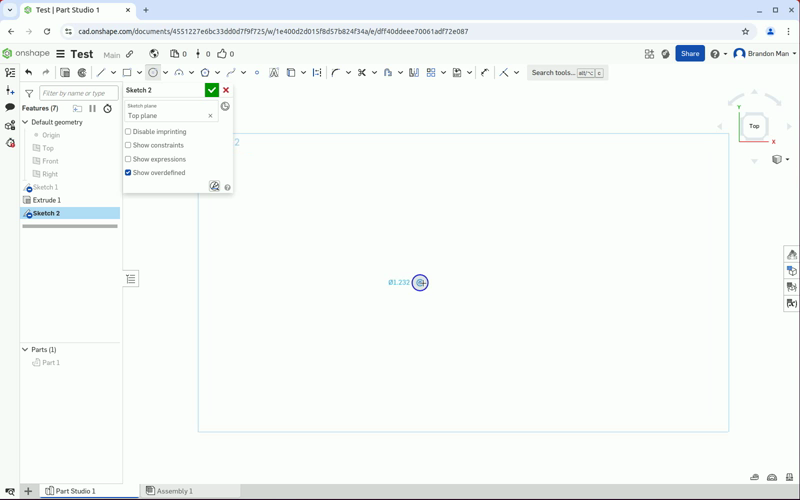
scroll(6)
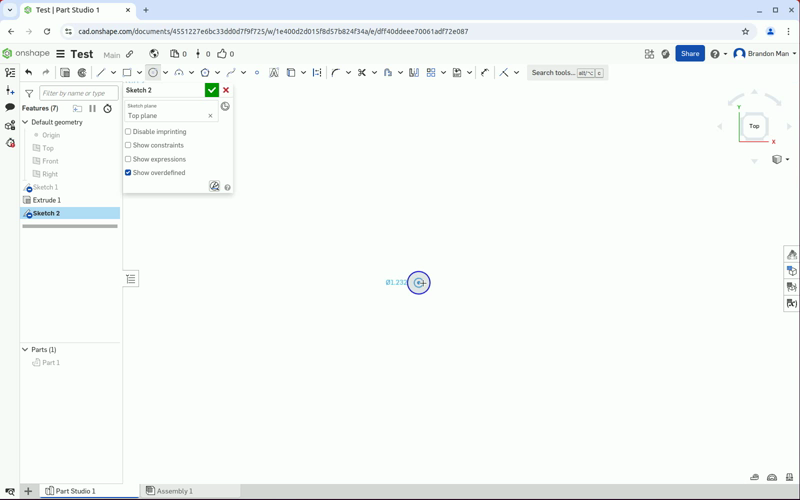
scroll(6)
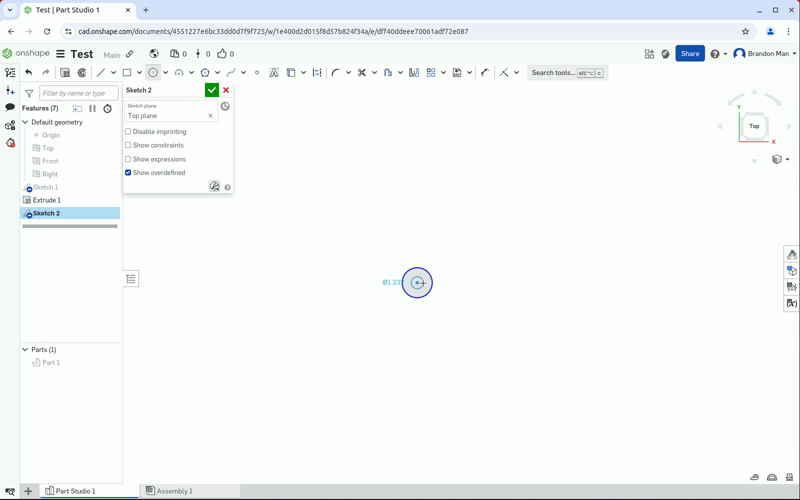
scroll(6)
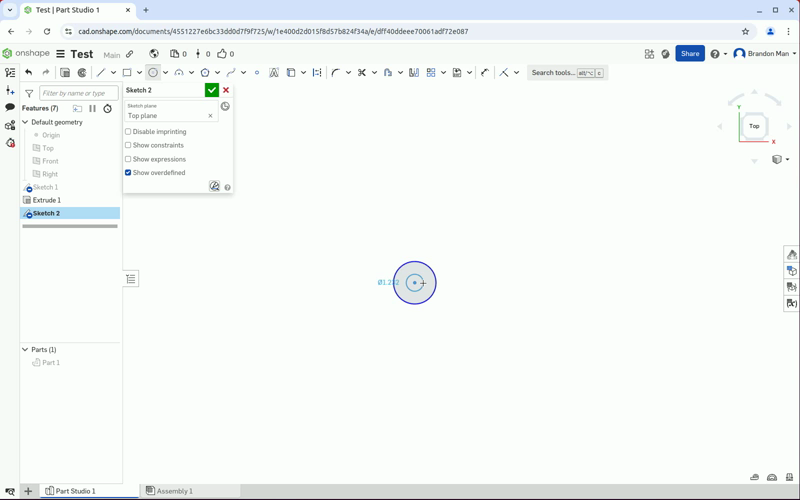
scroll(6)
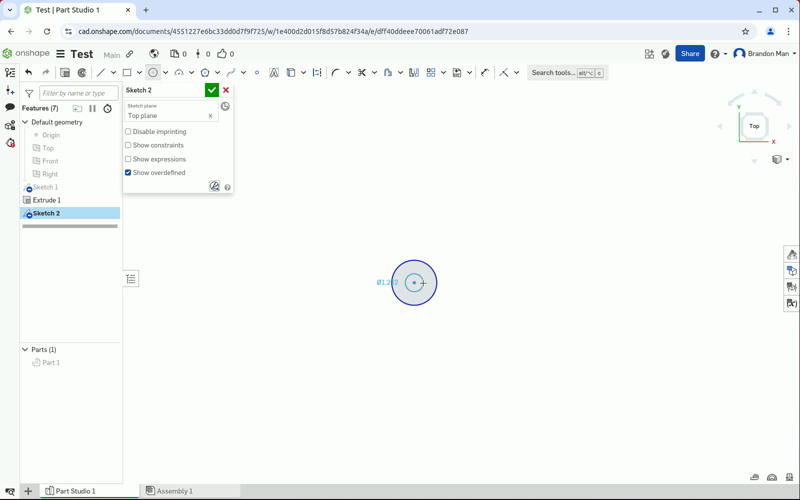
scroll(6)
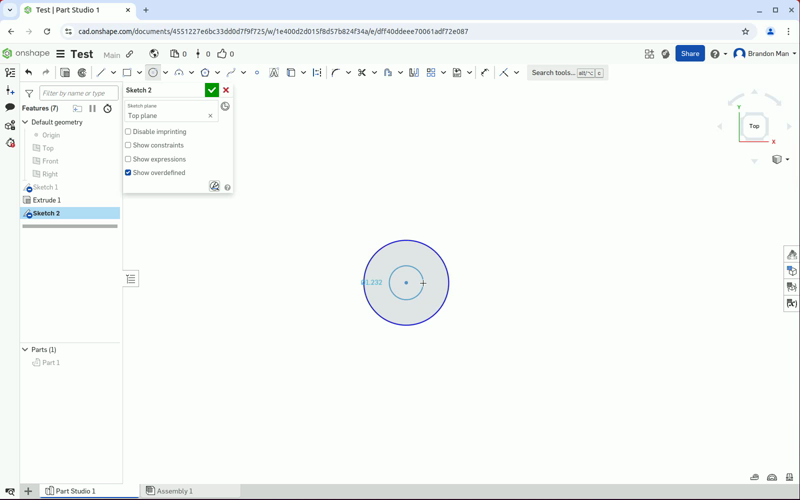
scroll(6)
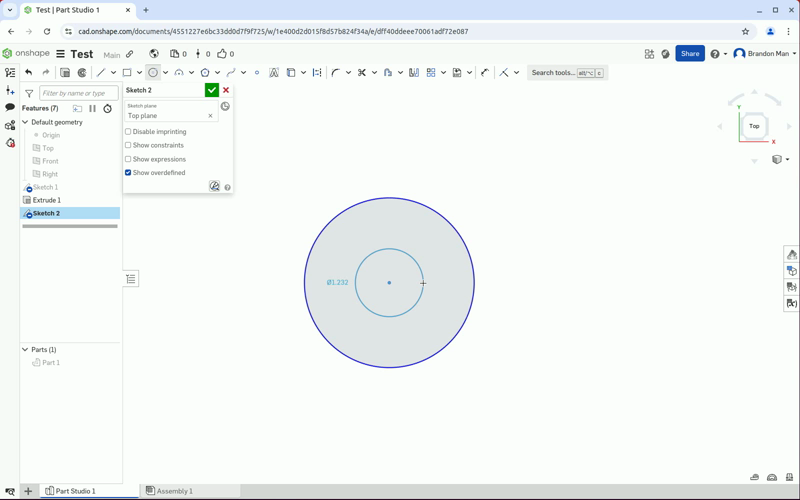
click(423, 282)
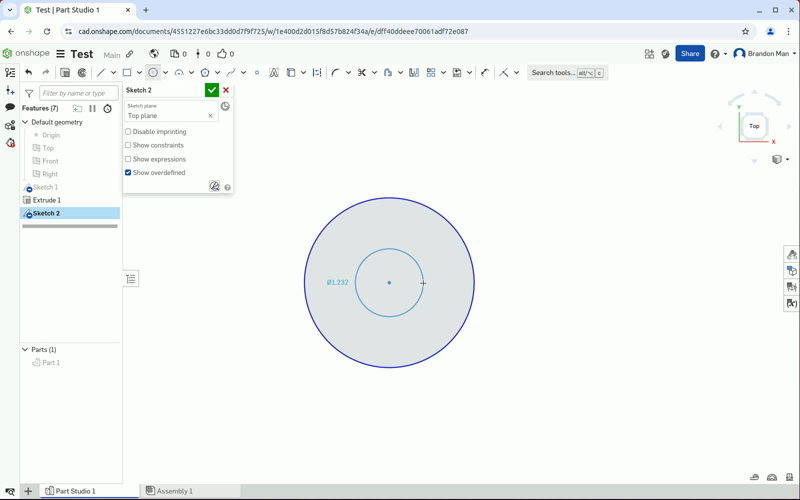
scroll(-6)
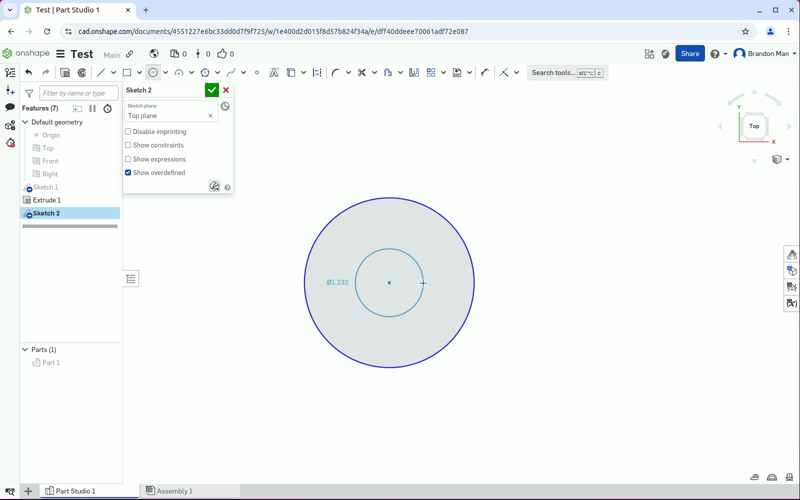
scroll(-6)
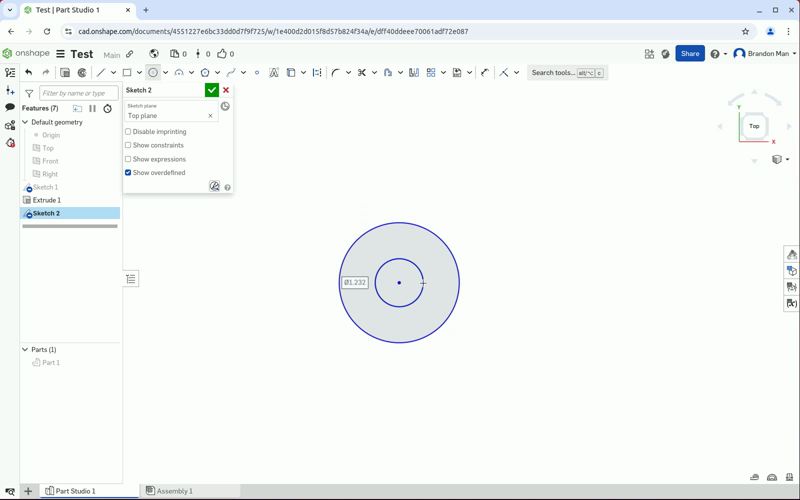
scroll(-6)
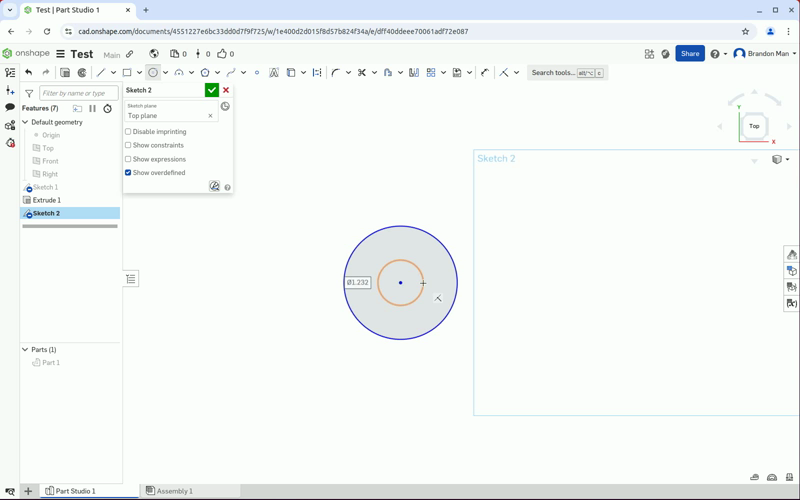
scroll(-6)
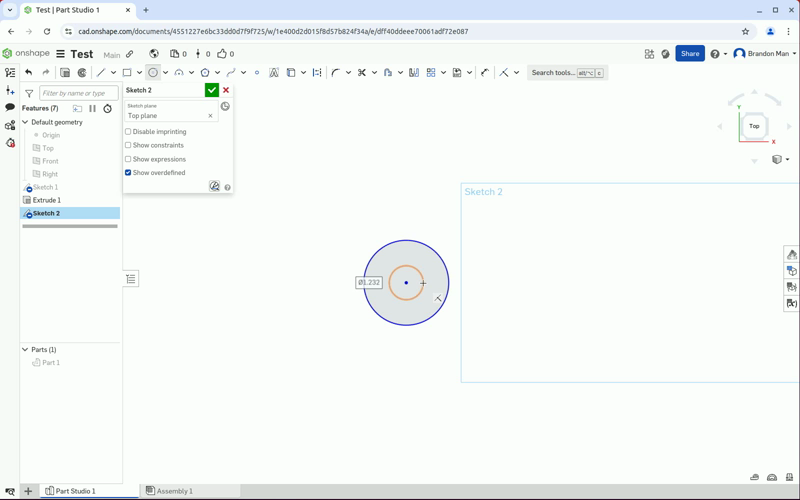
scroll(-6)
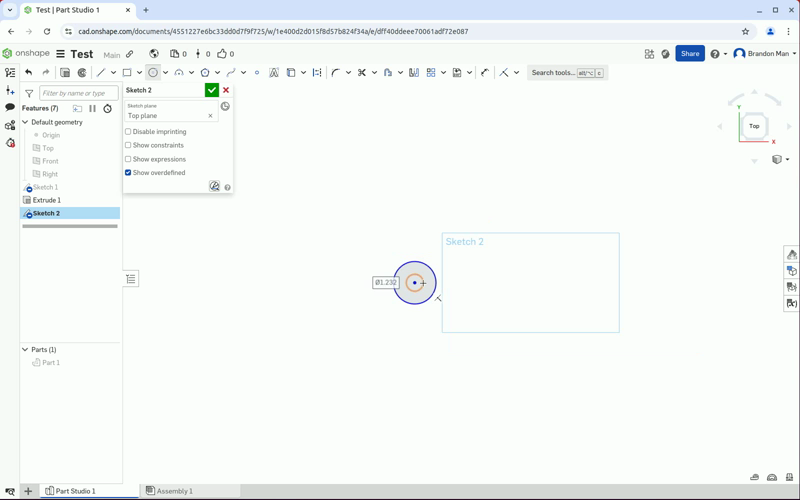
scroll(-6)
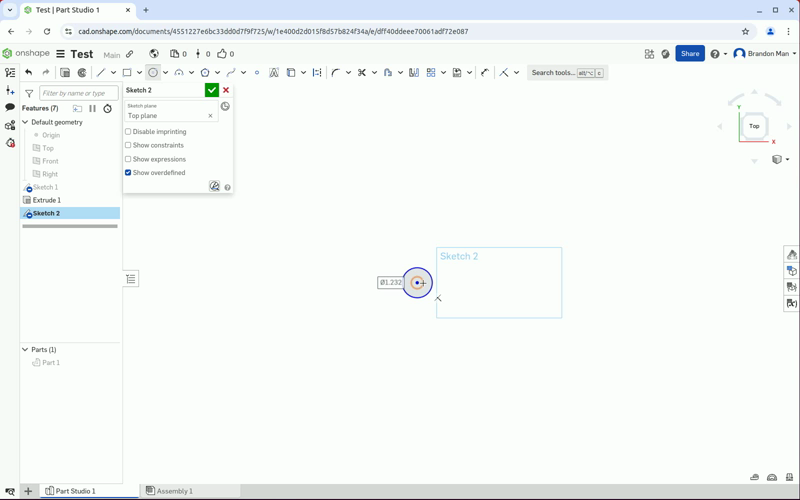
scroll(-6)
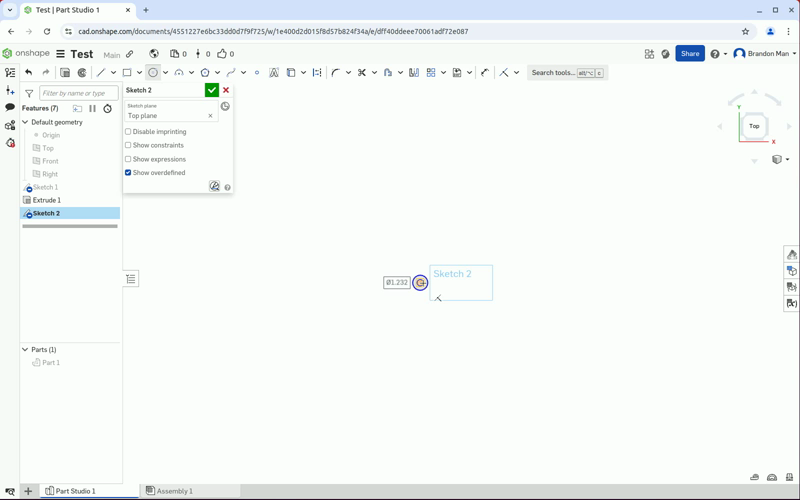
key(esc)
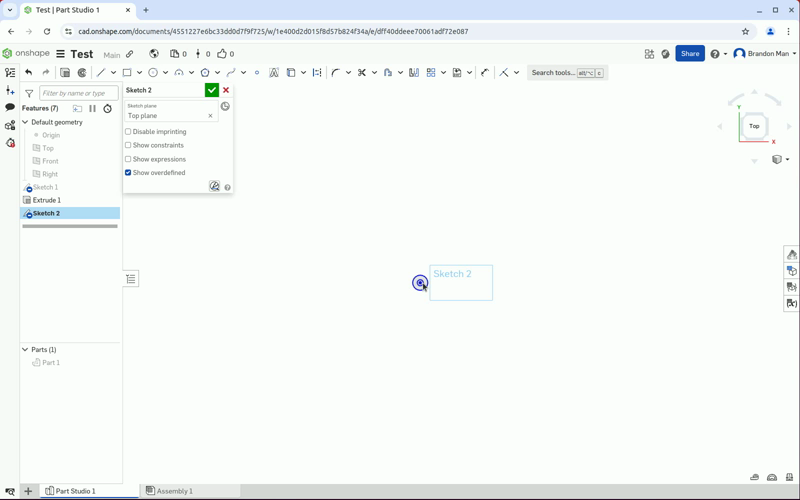
mouse_move(420, 278)
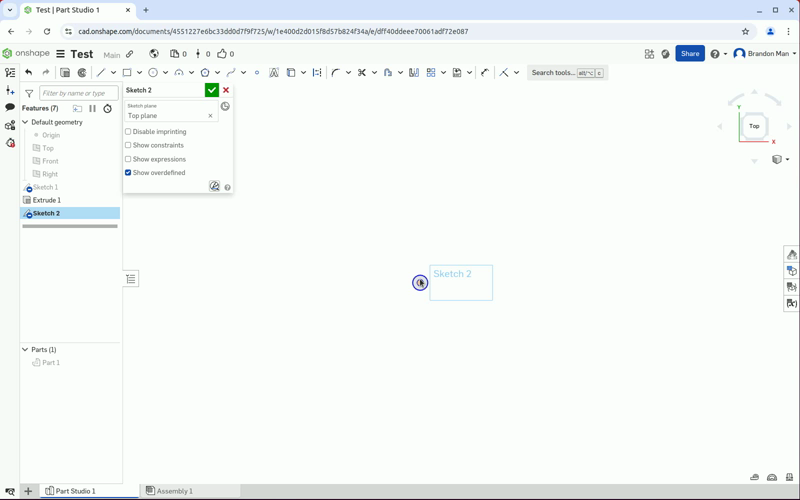
scroll(6)
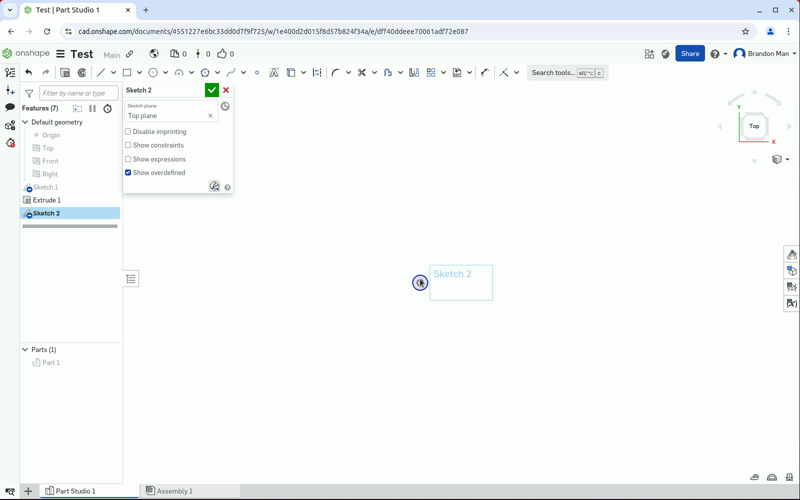
scroll(6)
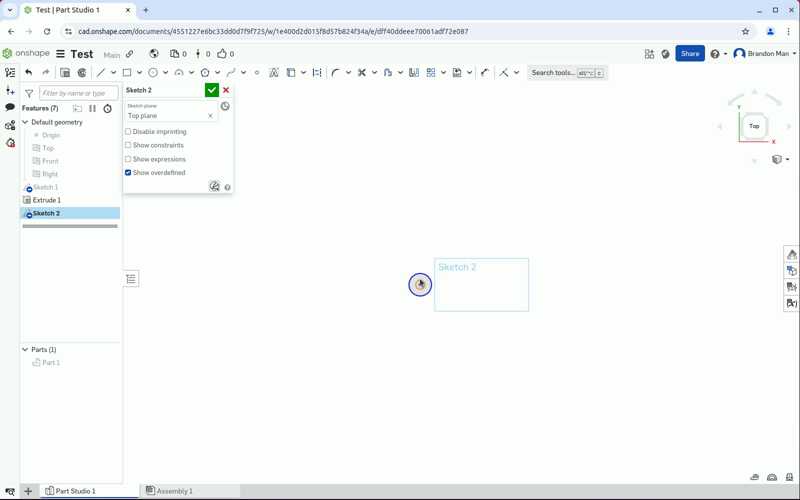
scroll(6)
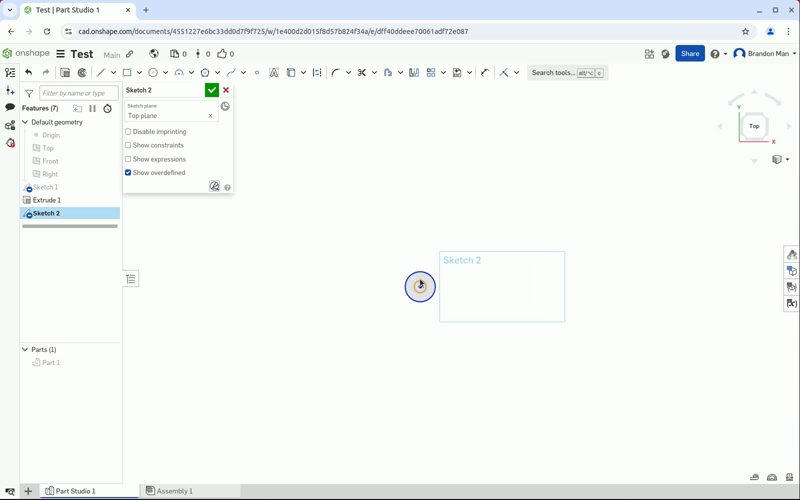
scroll(6)
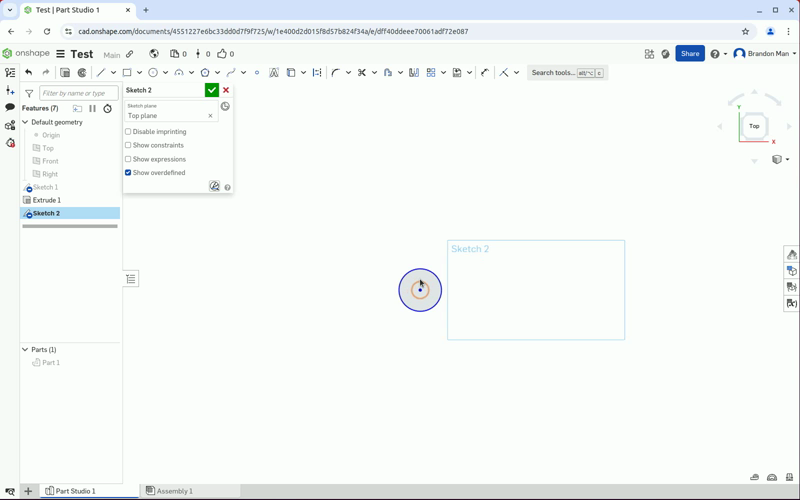
scroll(6)
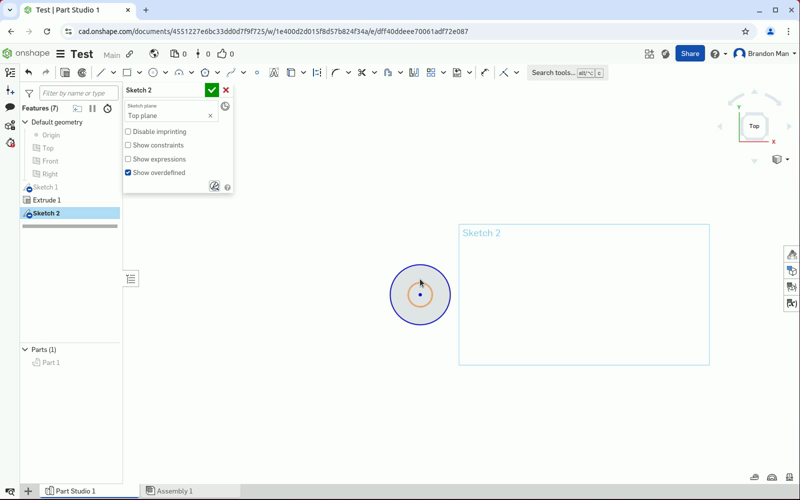
scroll(6)
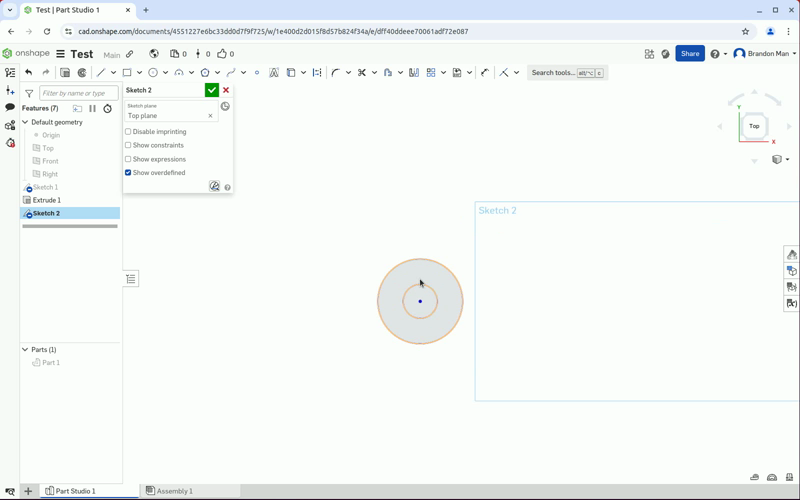
scroll(6)
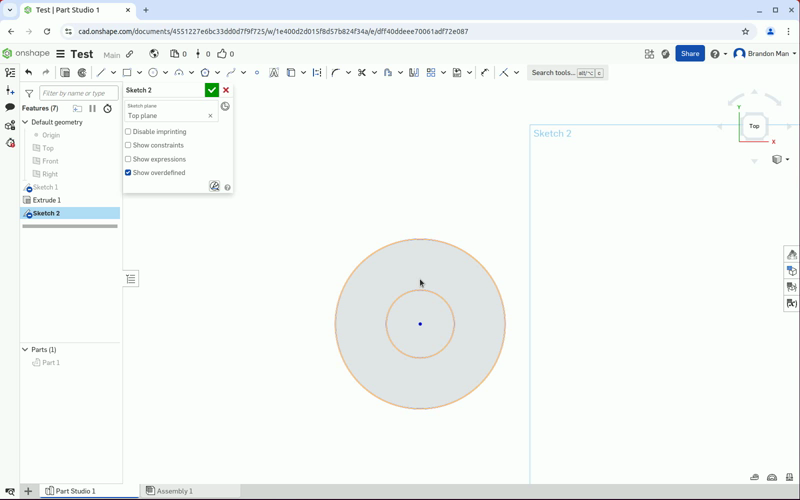
click(420, 278)
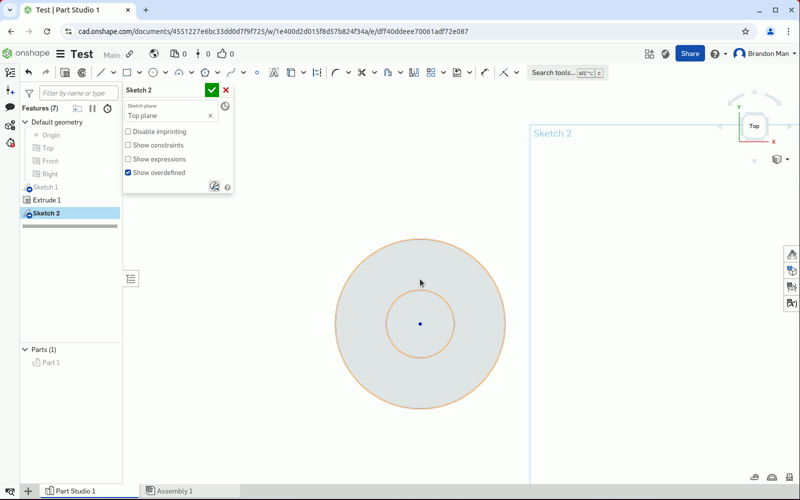
scroll(-6)
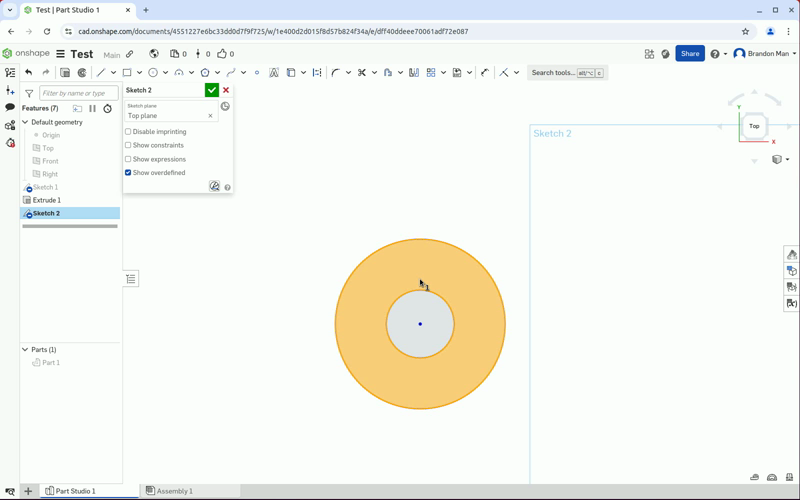
scroll(-6)
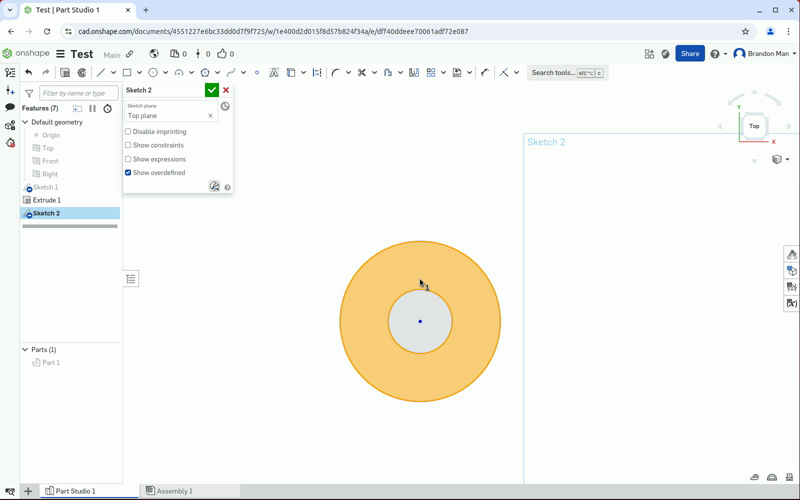
scroll(-6)
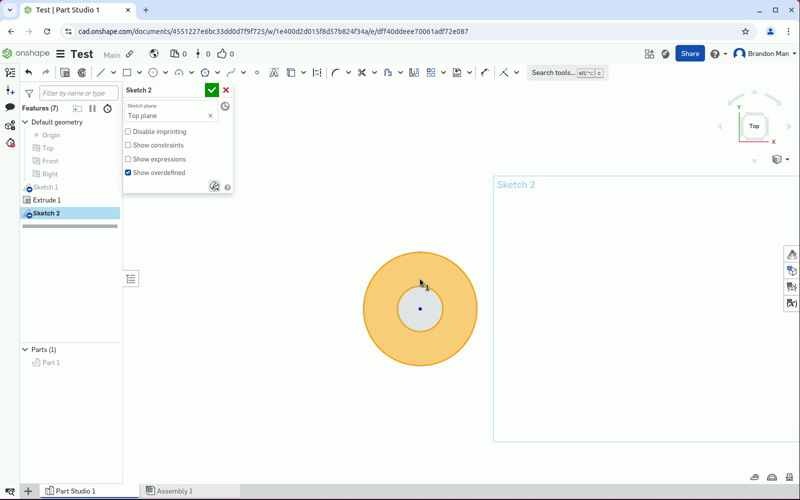
scroll(-6)
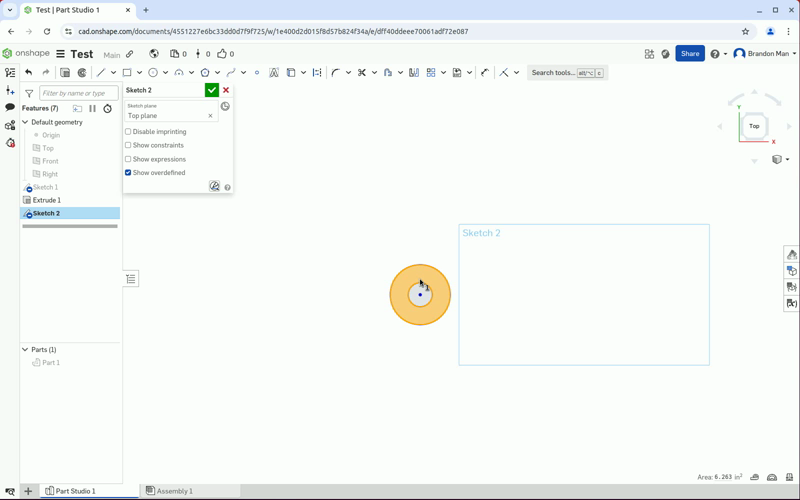
scroll(-6)
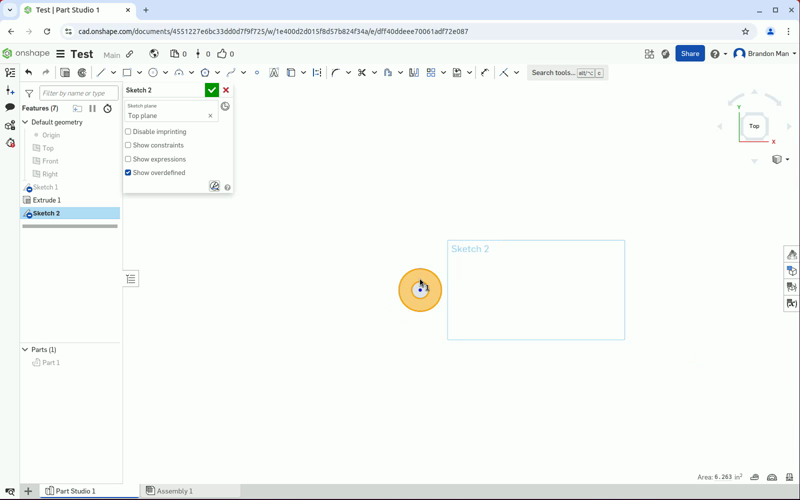
scroll(-6)
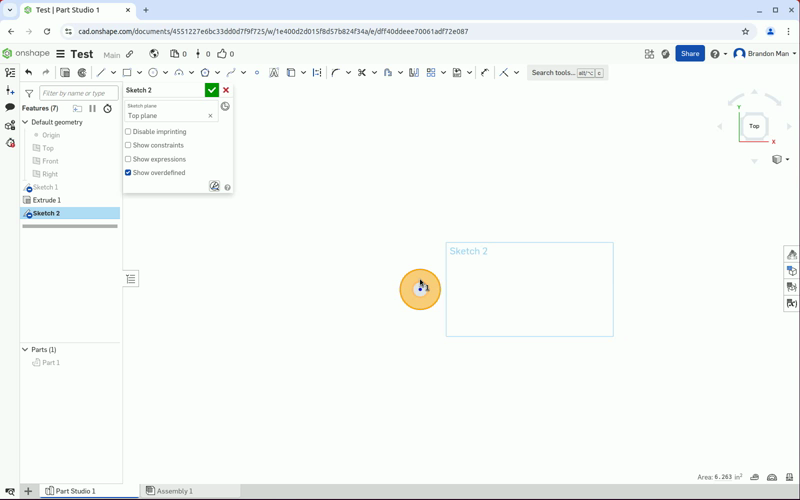
scroll(-6)
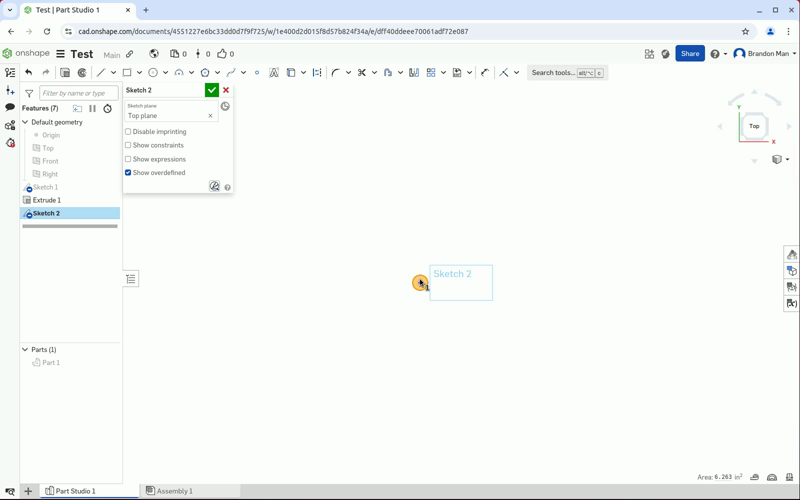
mouse_move(73, 352)
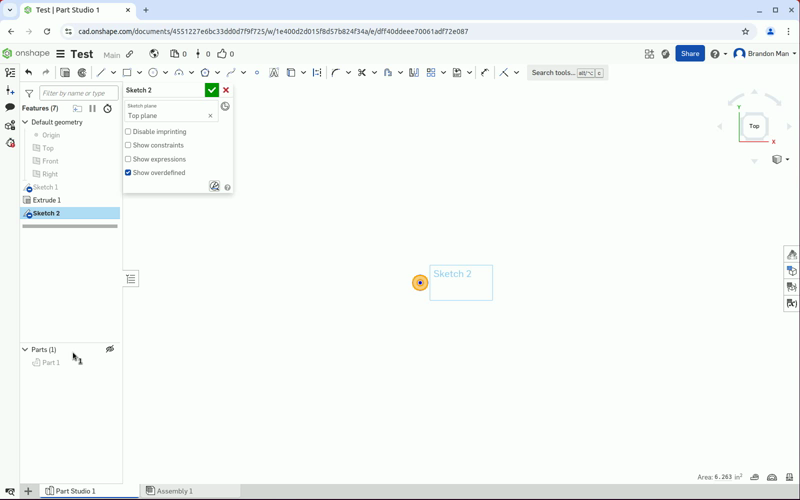
key(shift+y)
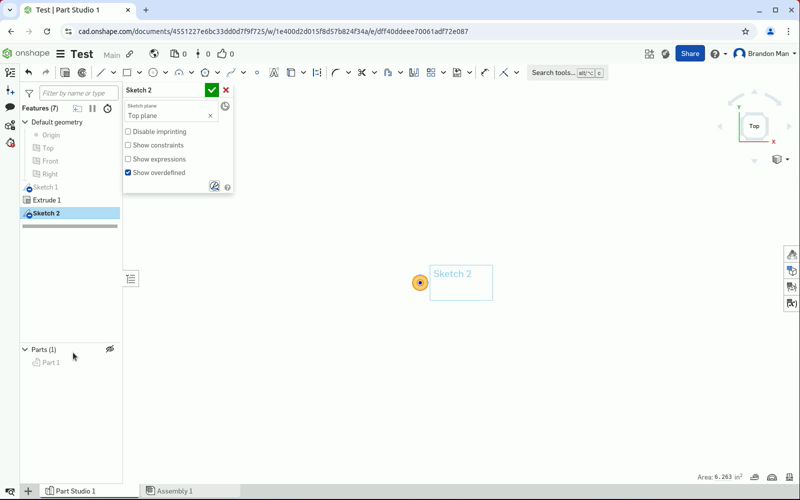
key(shift+e)
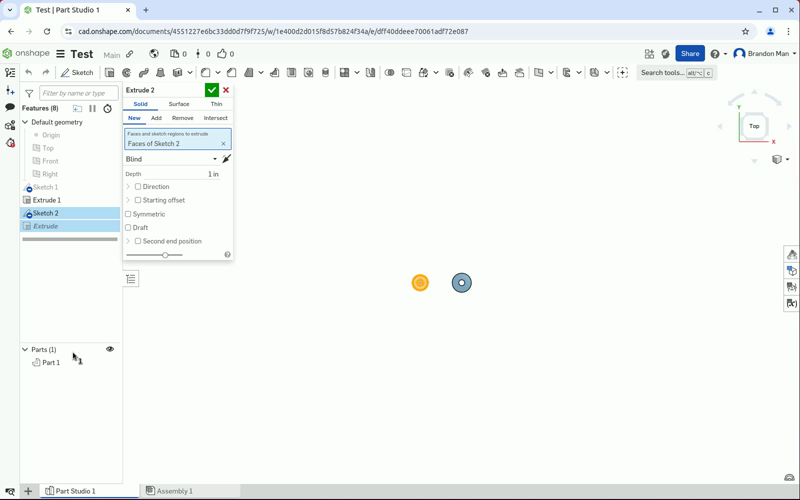
mouse_move(143, 106)
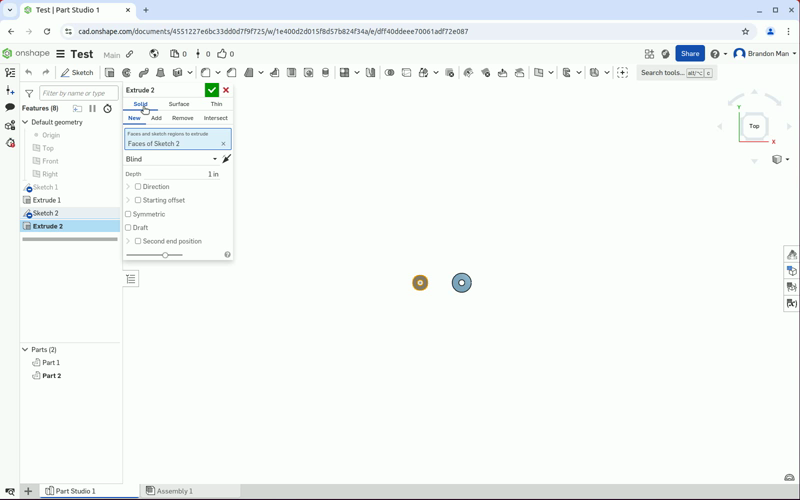
click(143, 106)
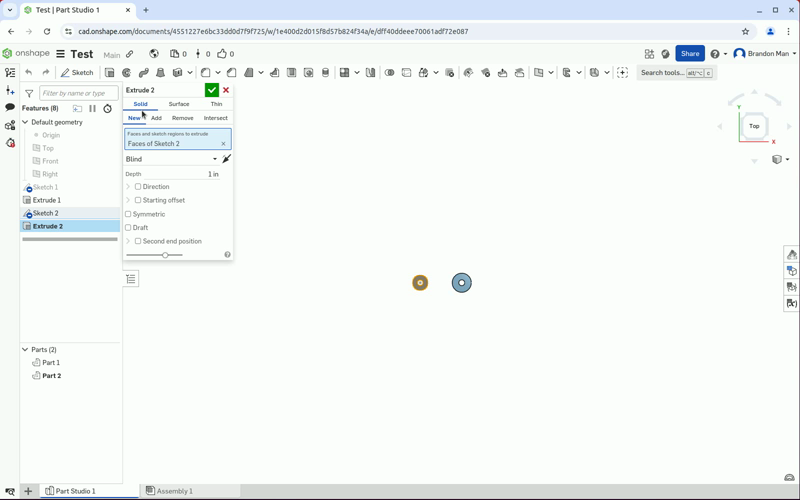
mouse_move(137, 120)
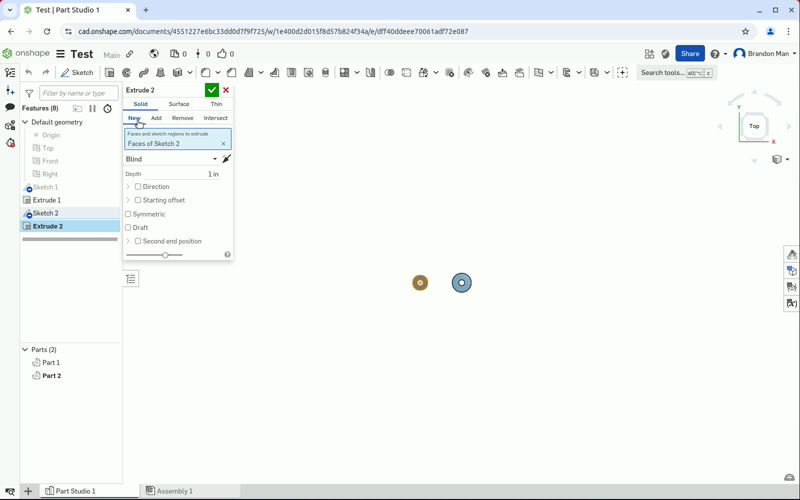
click(137, 120)
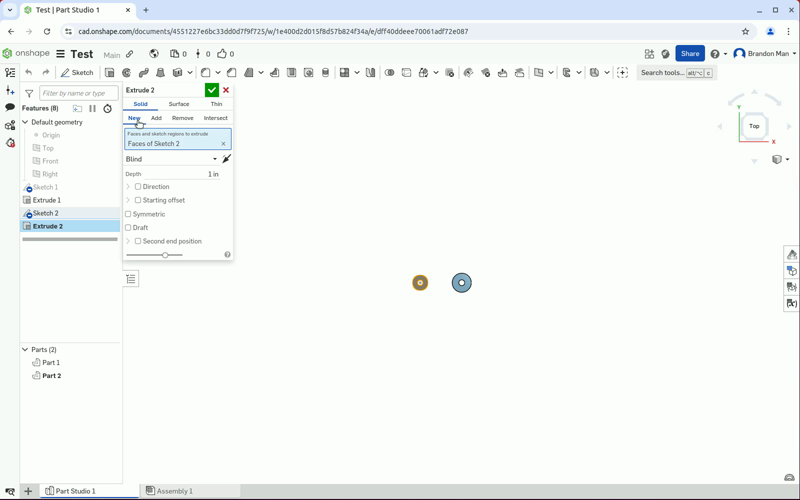
key(tab, 4)
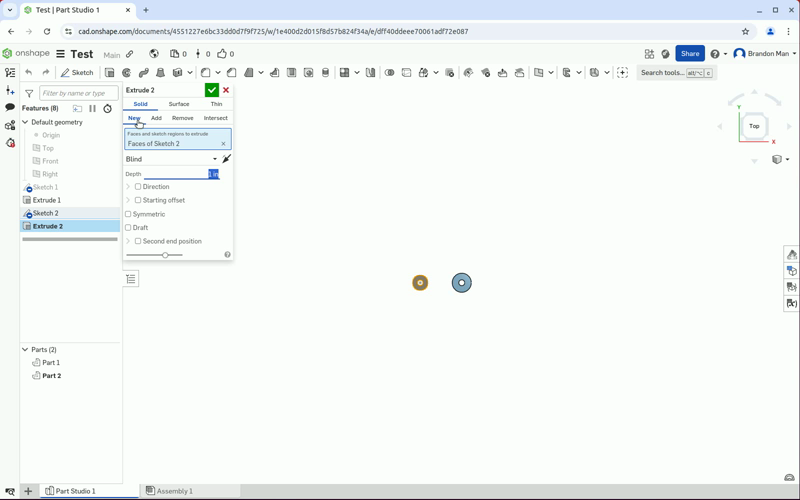
text(0.481)
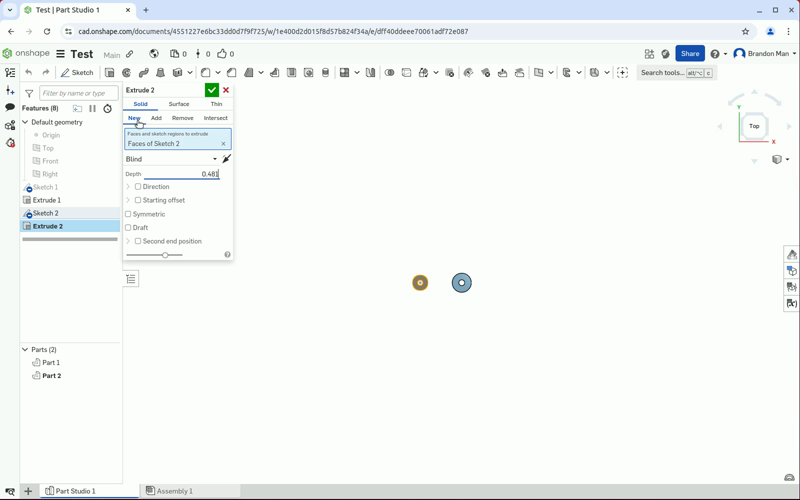
key(enter)
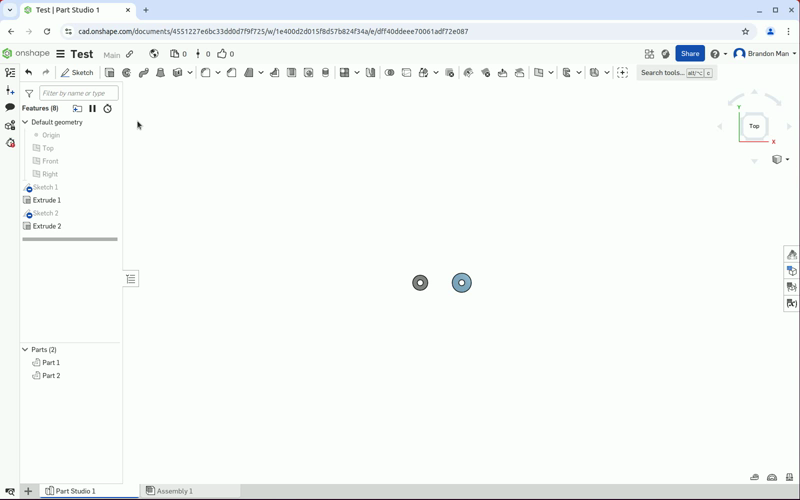
key(shift+h)
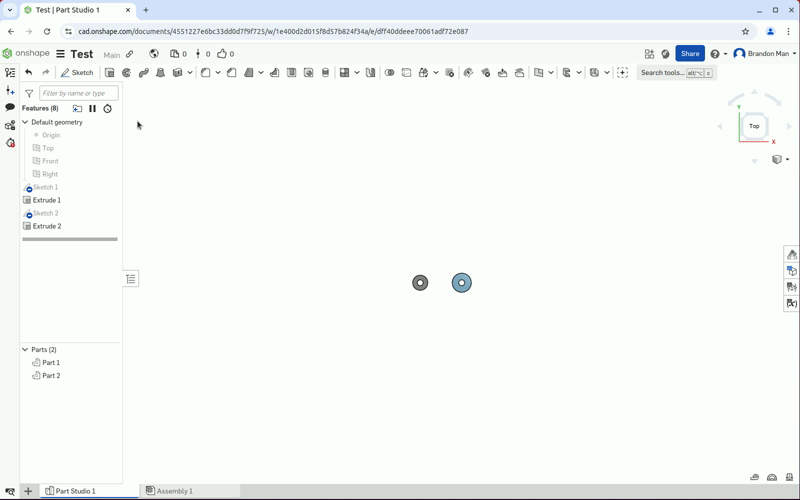
key(shift+h)
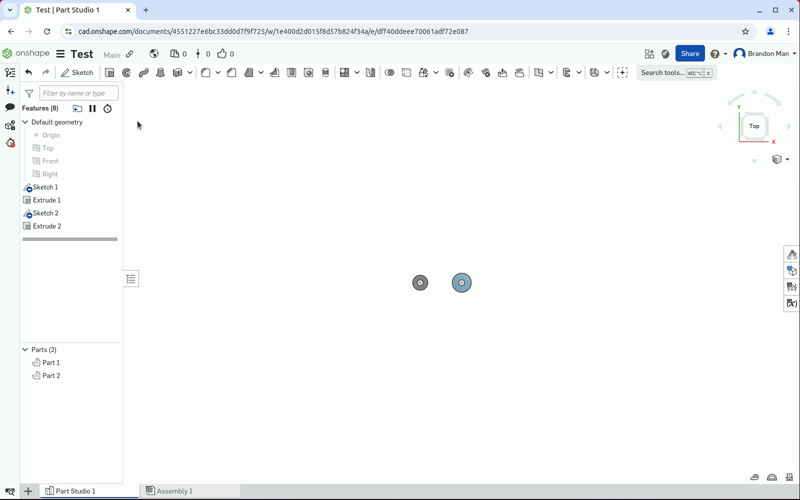
mouse_move(73, 189)
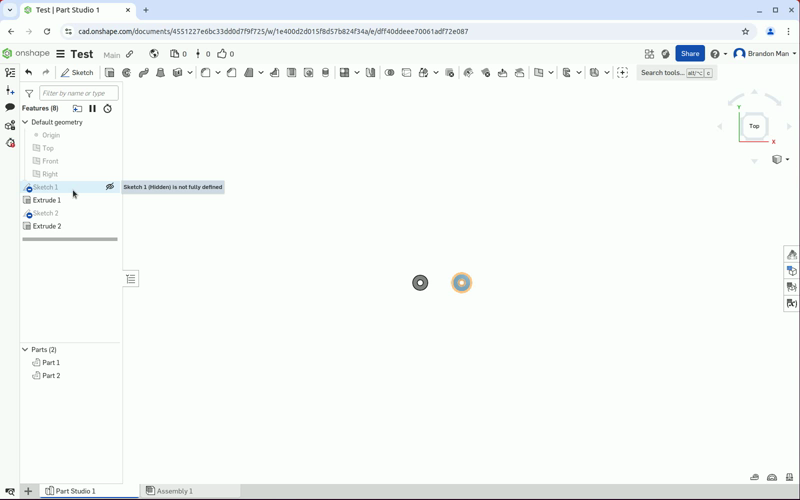
click(73, 189)
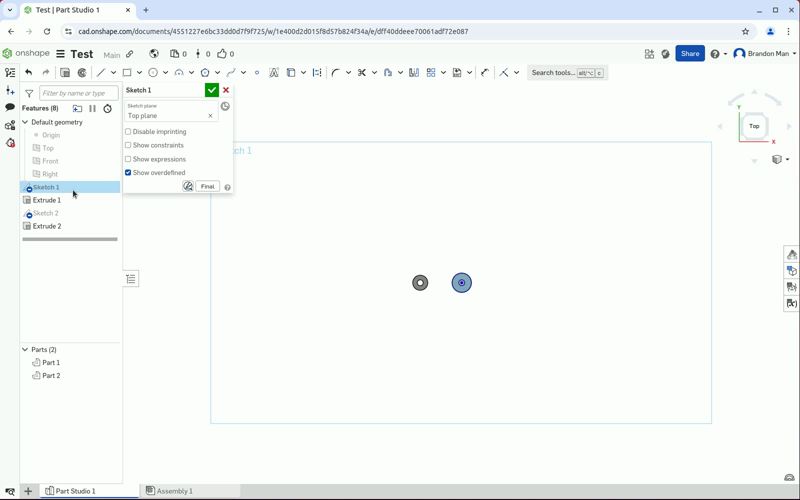
mouse_move(229, 92)
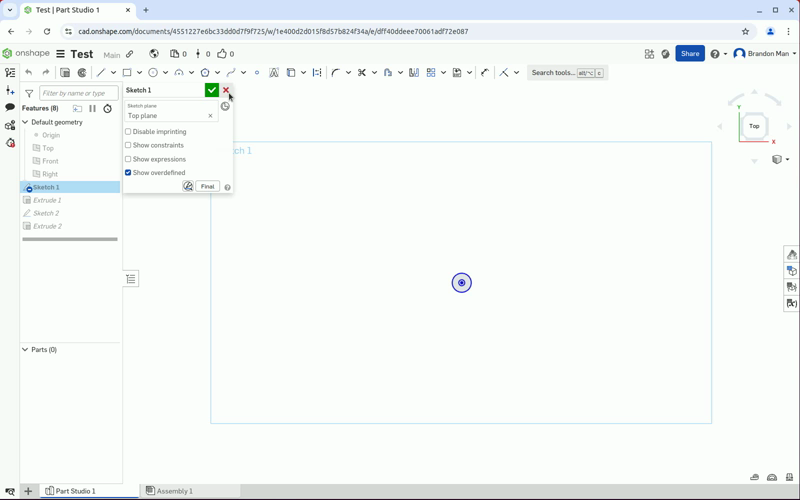
click(229, 92)
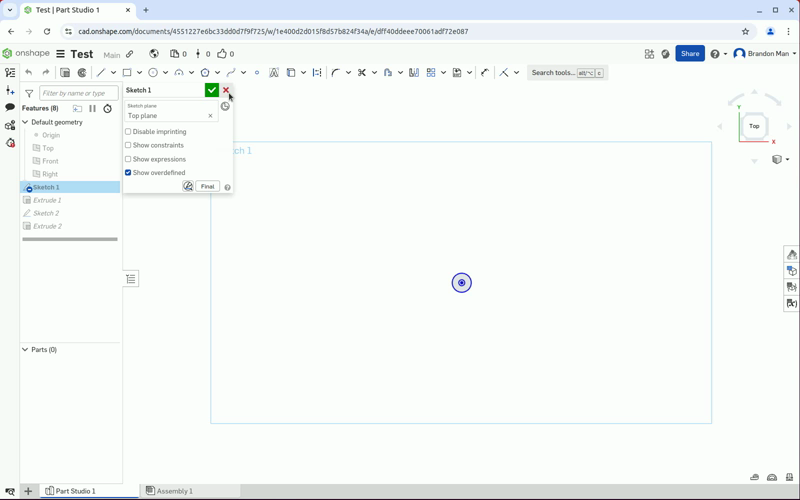
key(shift+s)
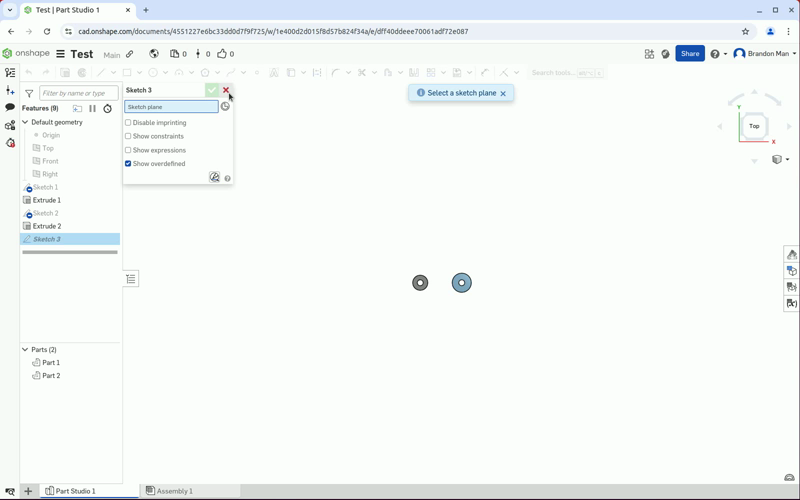
mouse_move(73, 150)
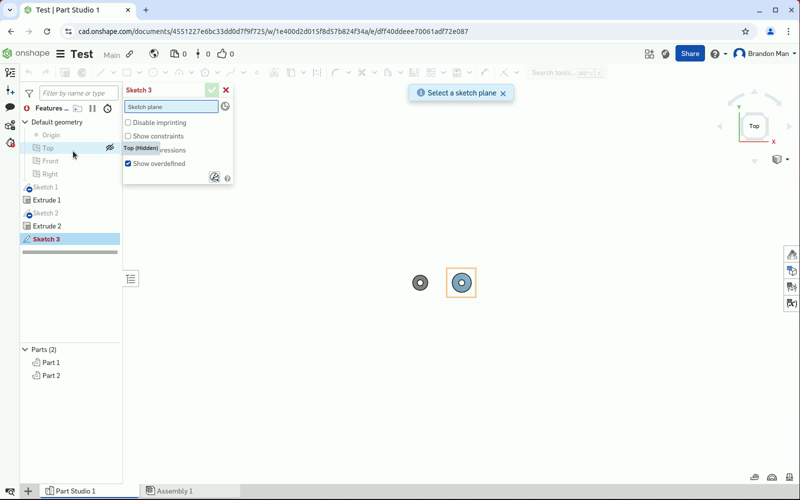
click(73, 150)
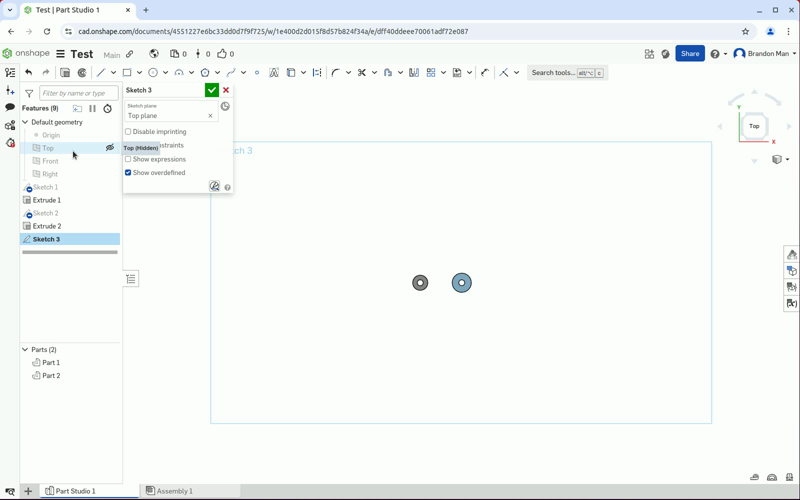
mouse_move(73, 352)
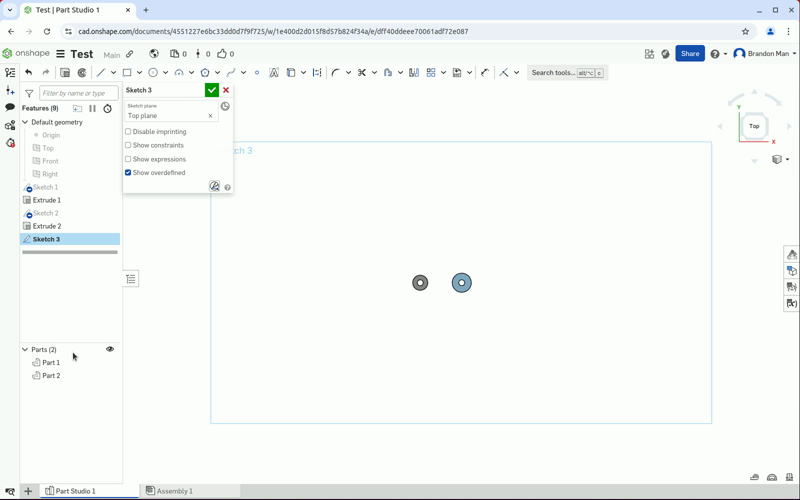
key(y)
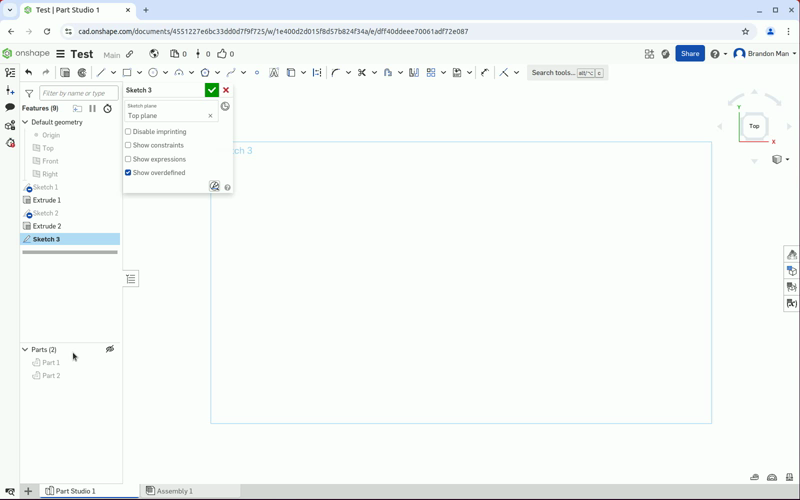
key(c)
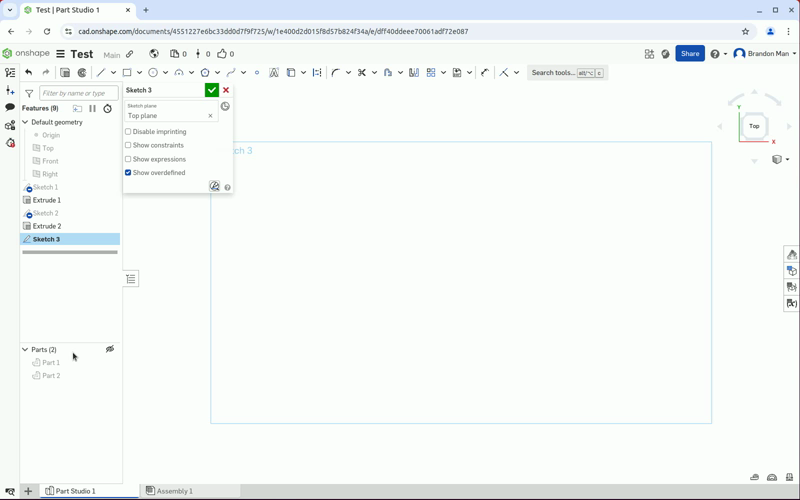
key_down(shift)
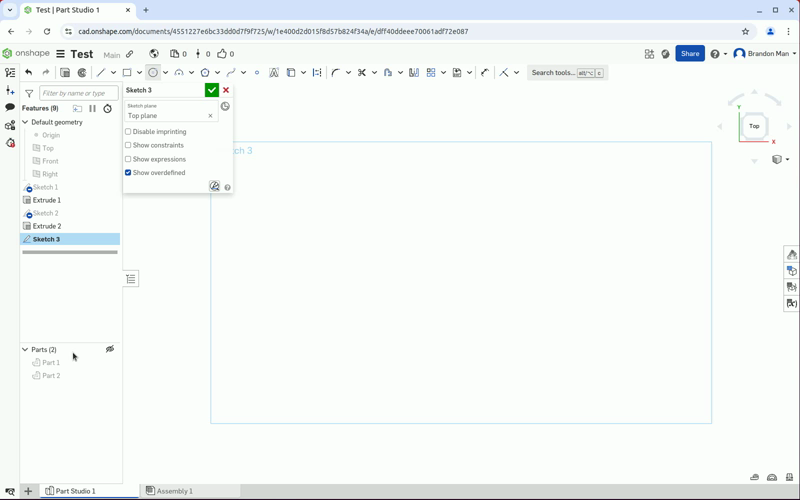
mouse_move(461, 178)
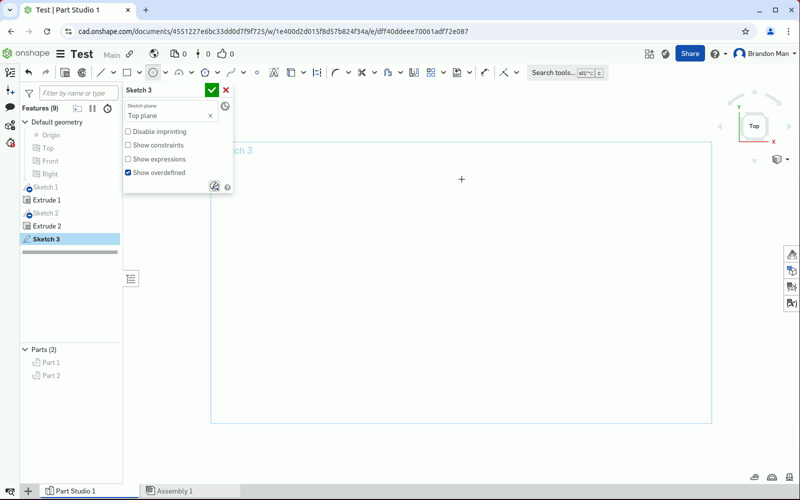
click(461, 178)
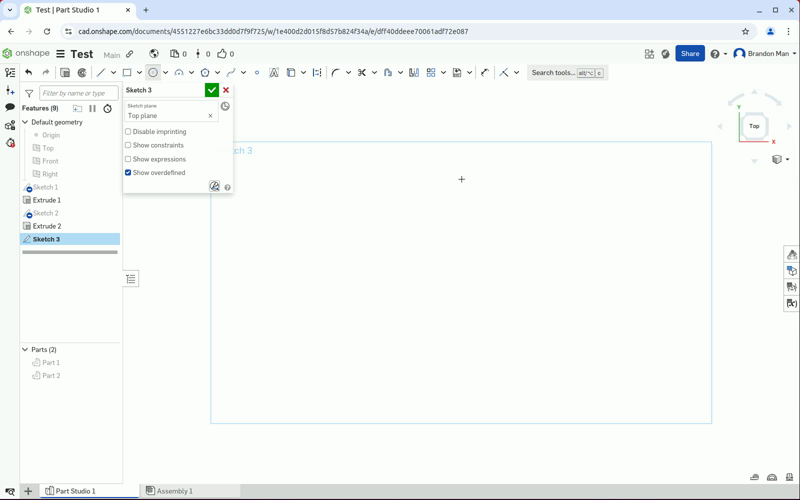
key_up(shift)
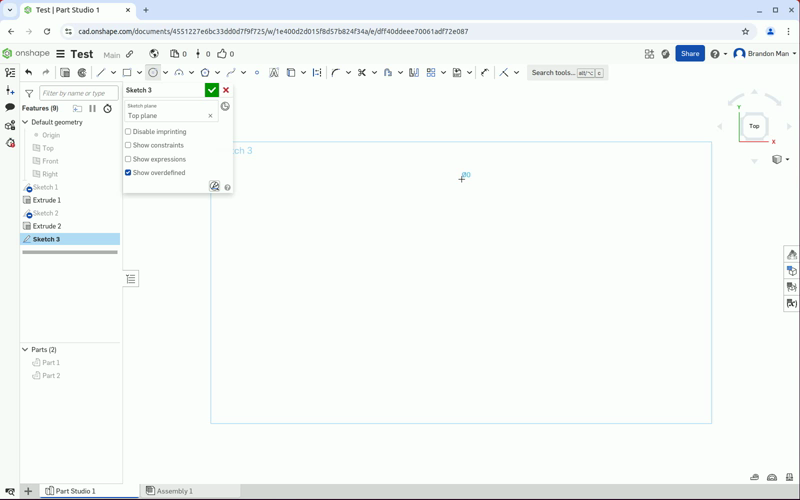
mouse_move(471, 178)
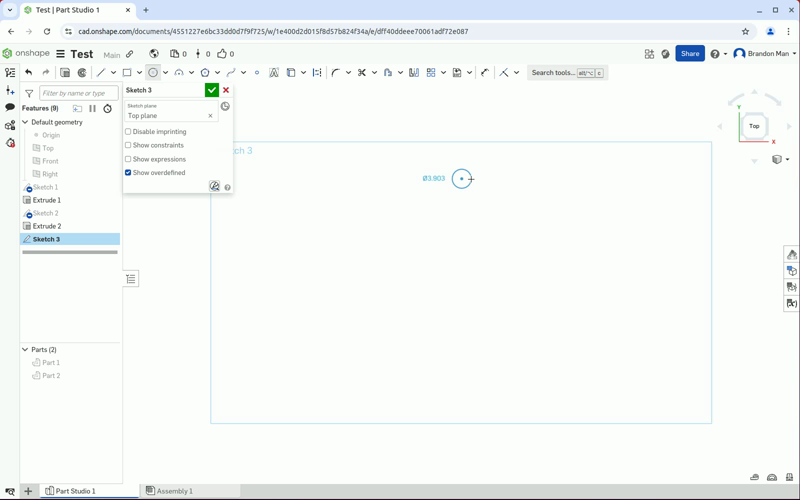
click(471, 178)
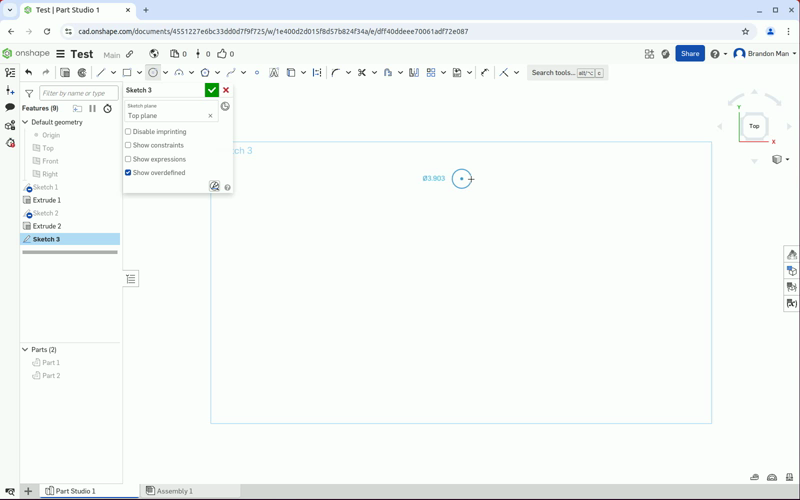
key(esc)
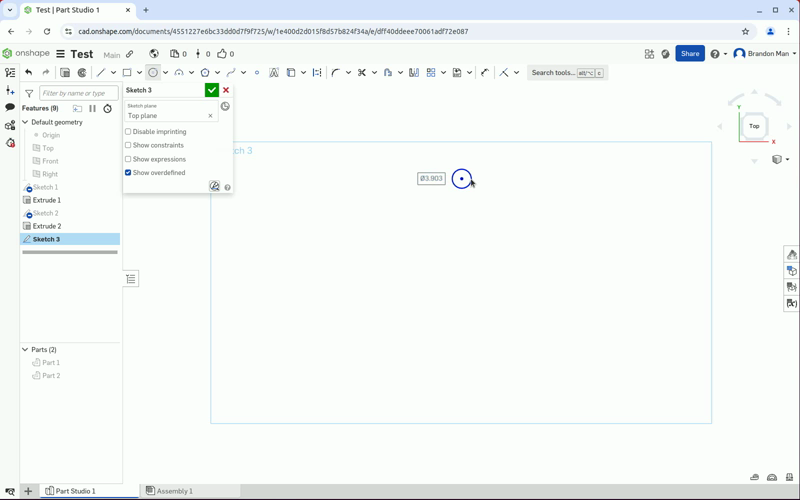
key(c)
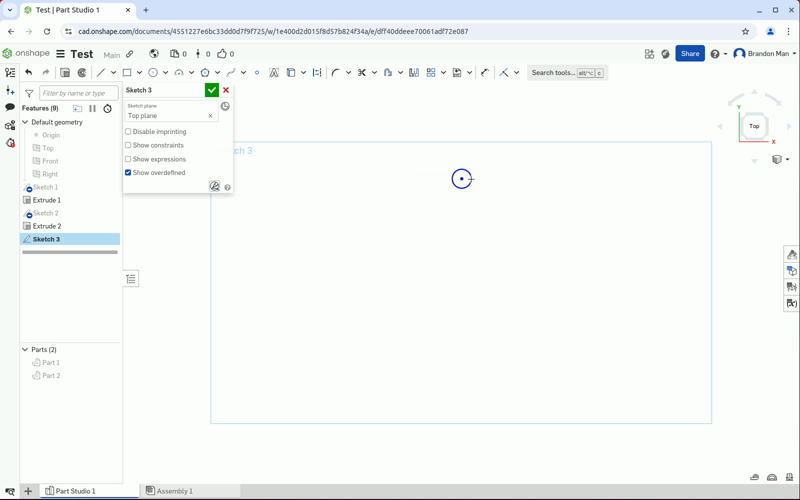
key_down(shift)
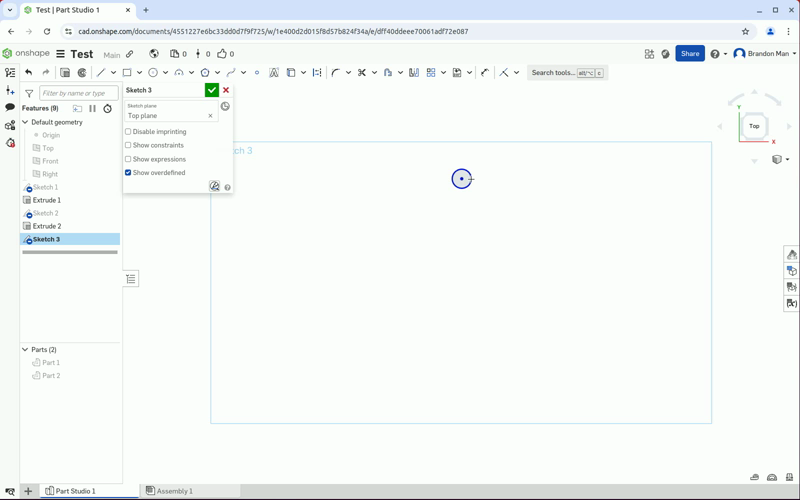
mouse_move(461, 178)
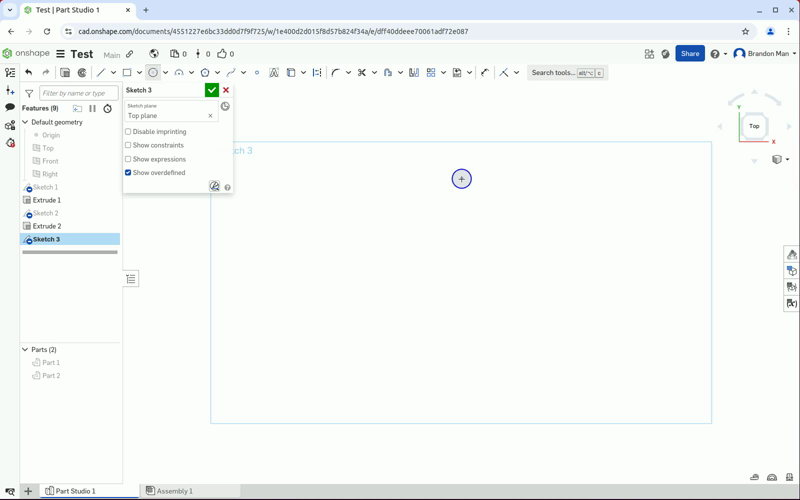
click(461, 178)
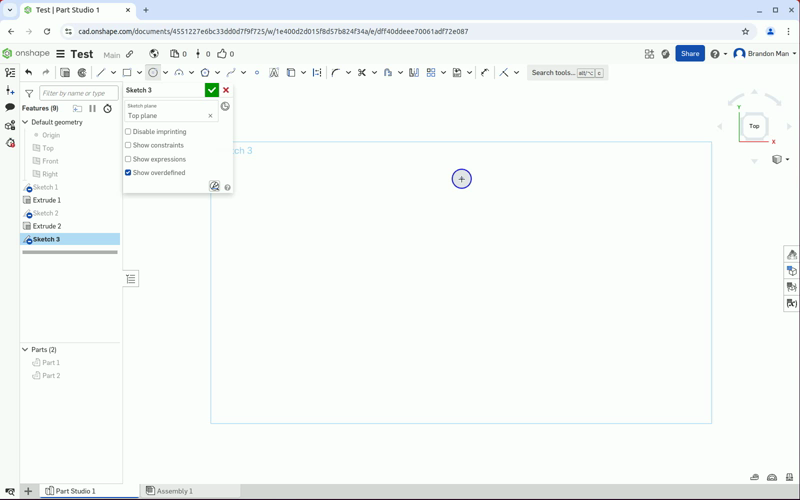
key_up(shift)
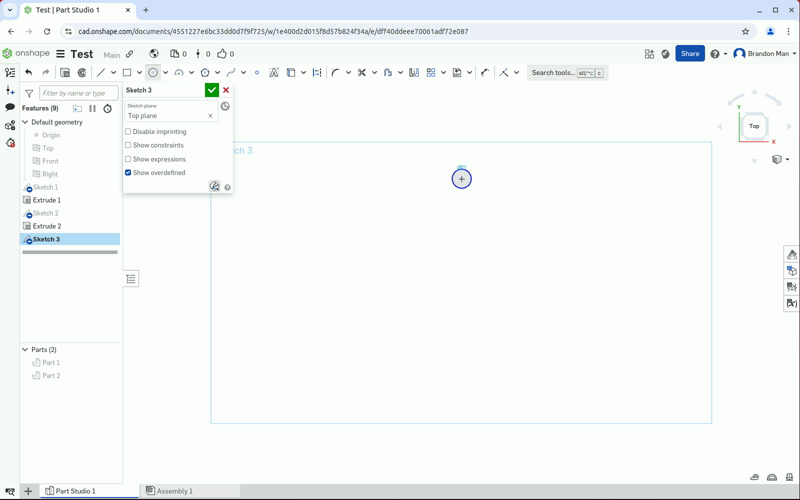
mouse_move(464, 178)
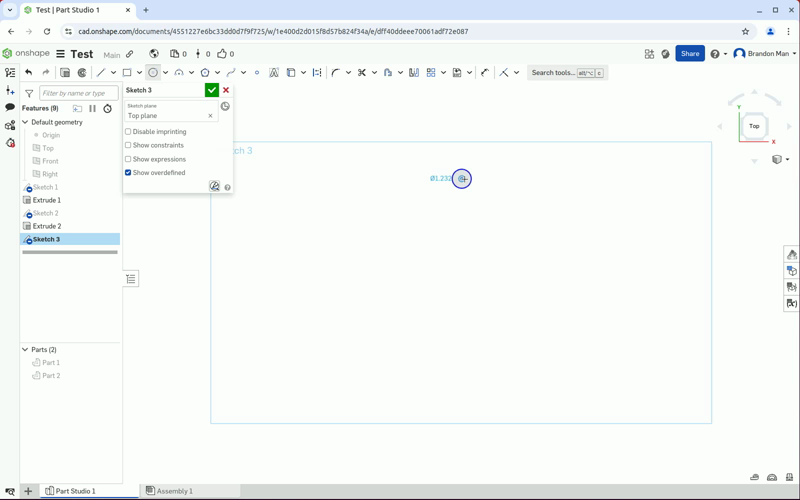
scroll(6)
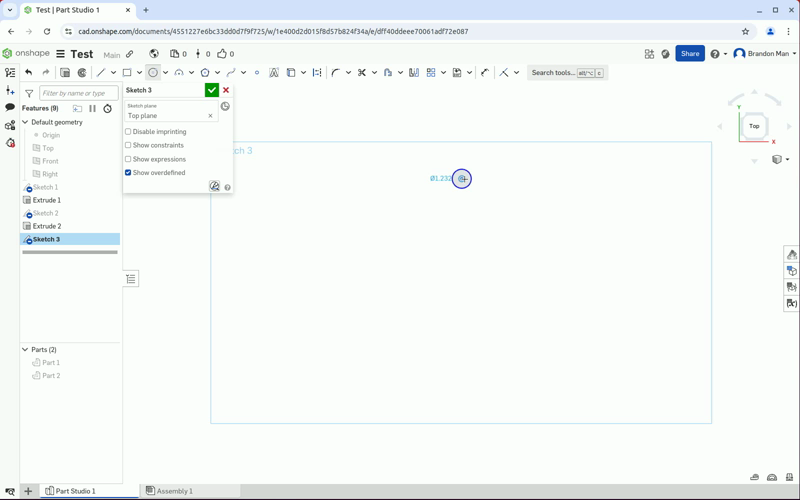
scroll(6)
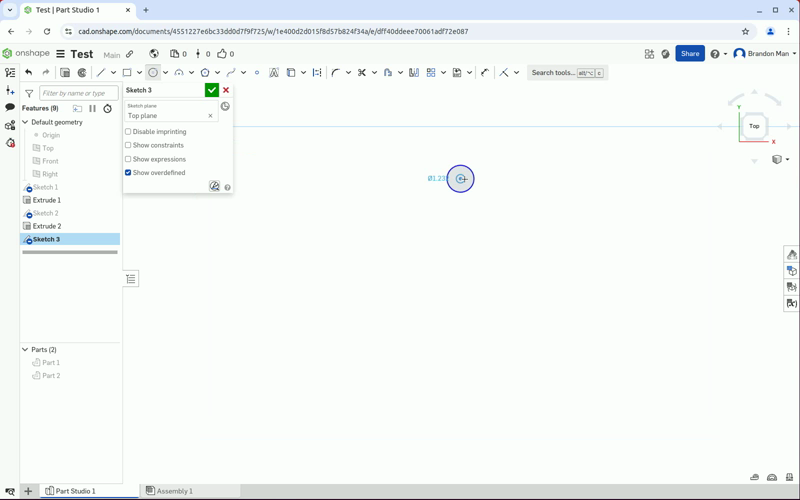
scroll(6)
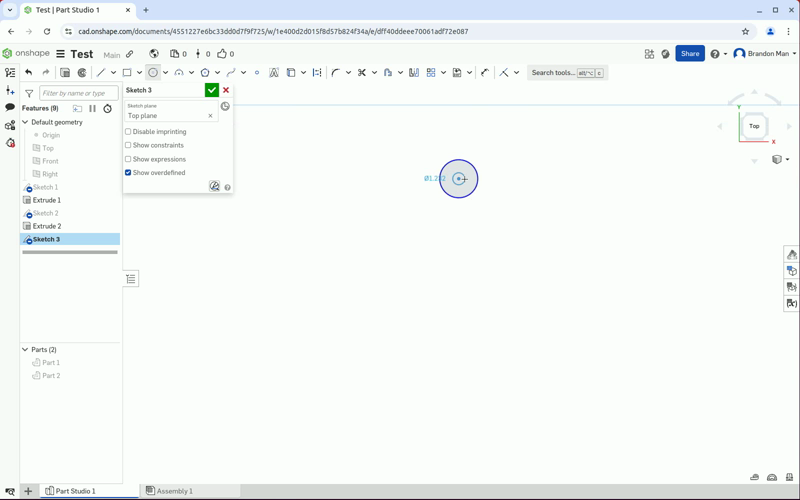
scroll(6)
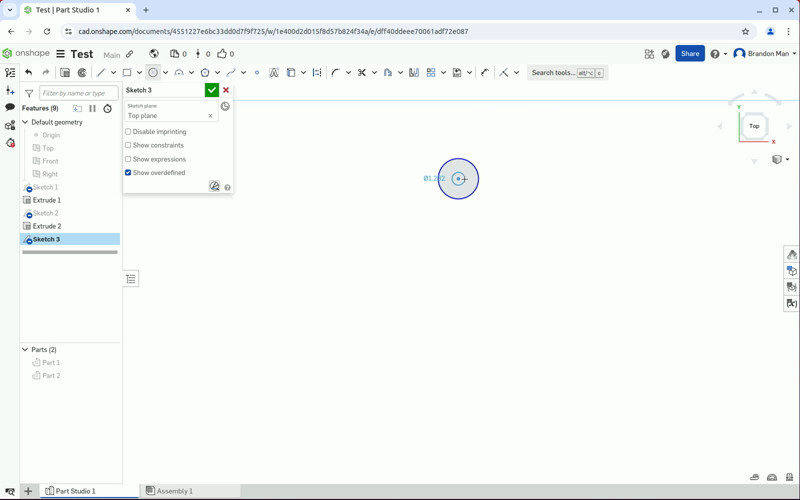
scroll(6)
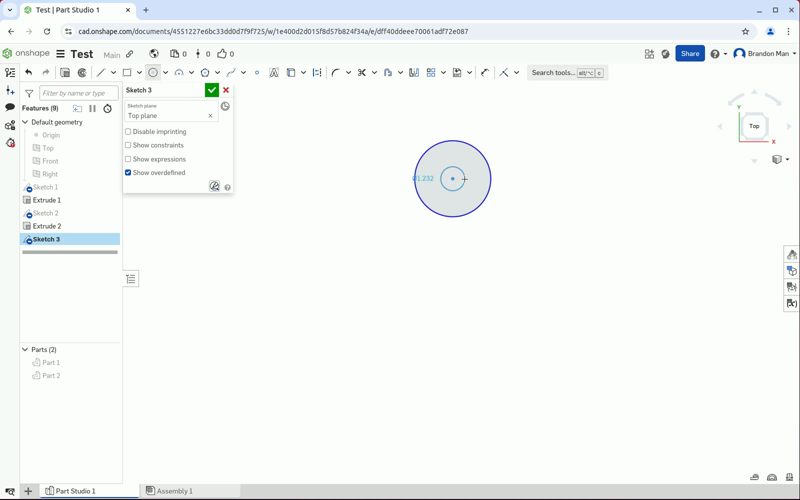
scroll(6)
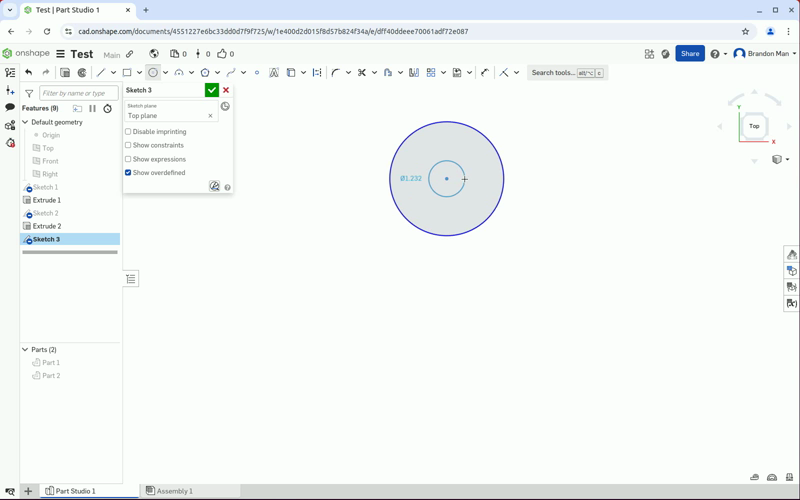
scroll(6)
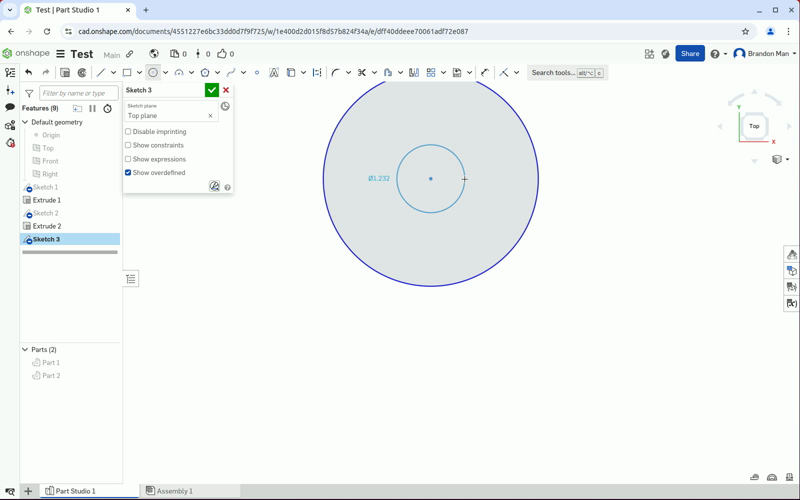
click(464, 178)
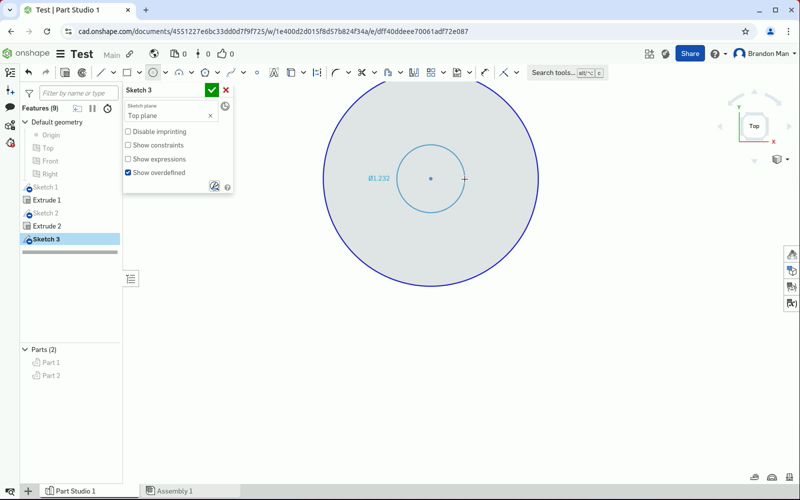
scroll(-6)
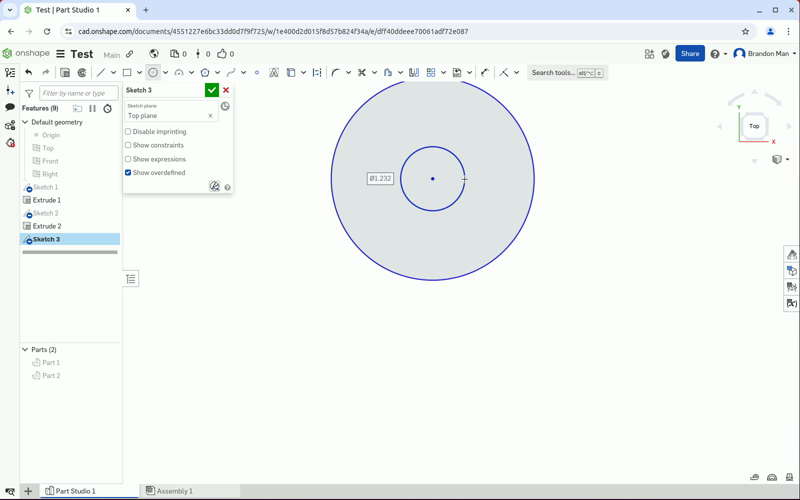
scroll(-6)
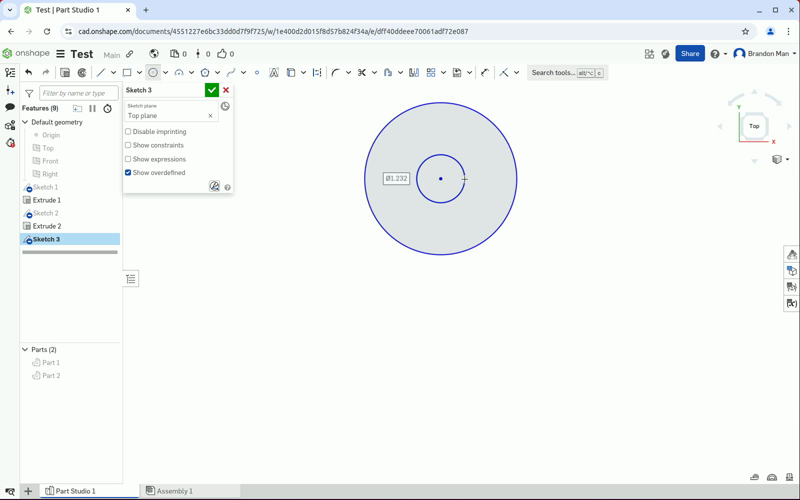
scroll(-6)
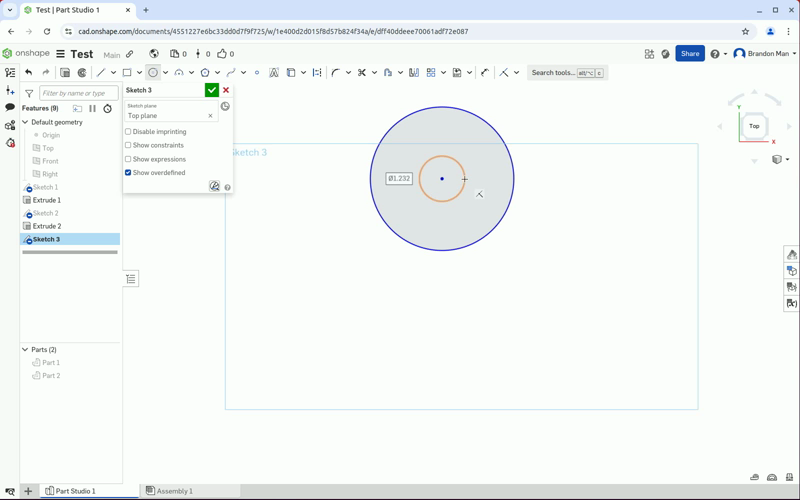
scroll(-6)
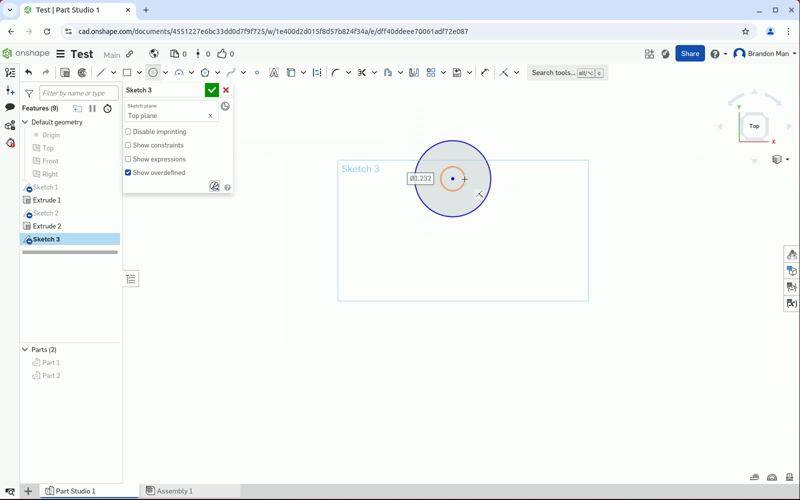
scroll(-6)
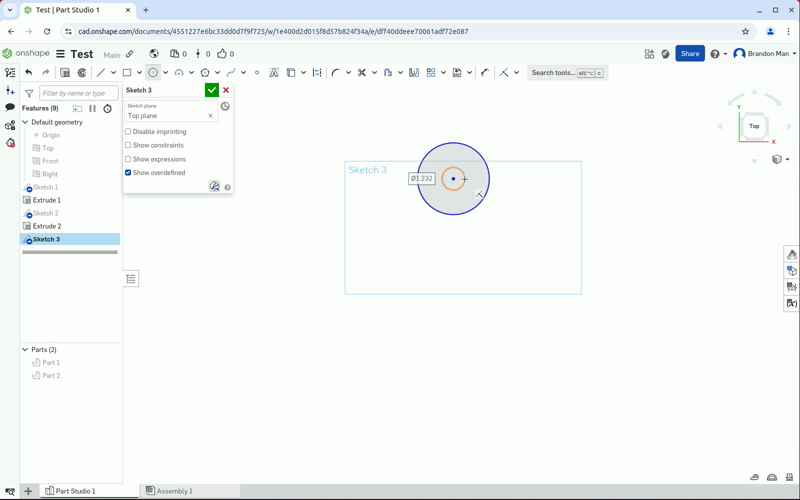
scroll(-6)
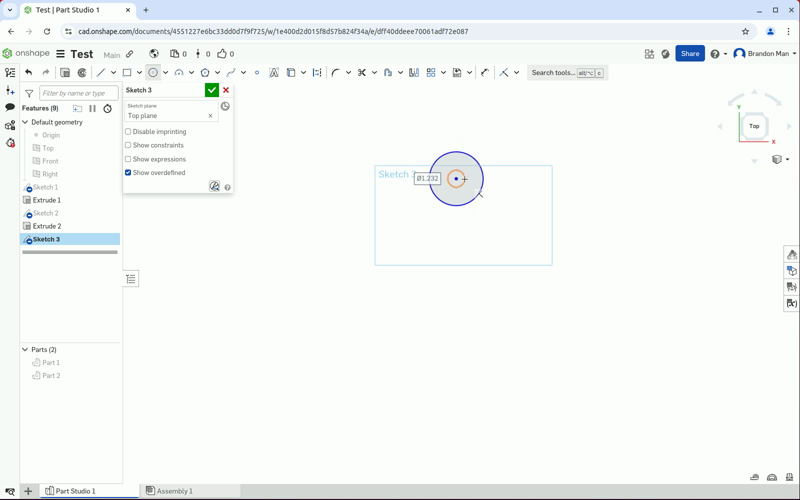
scroll(-6)
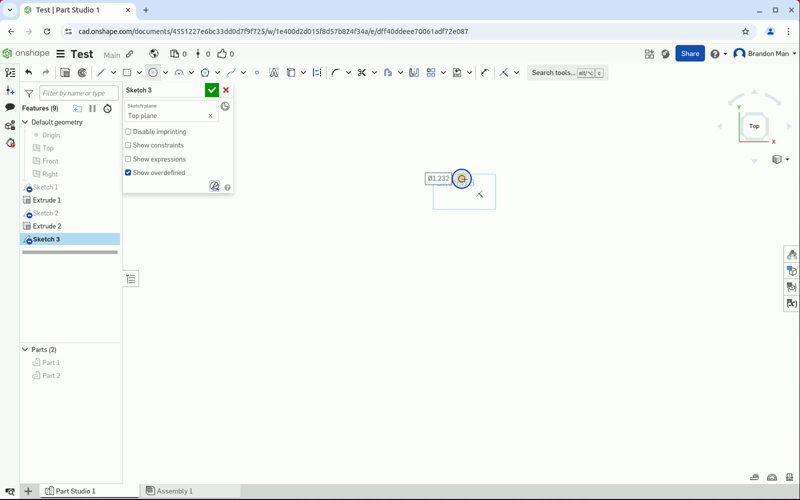
key(esc)
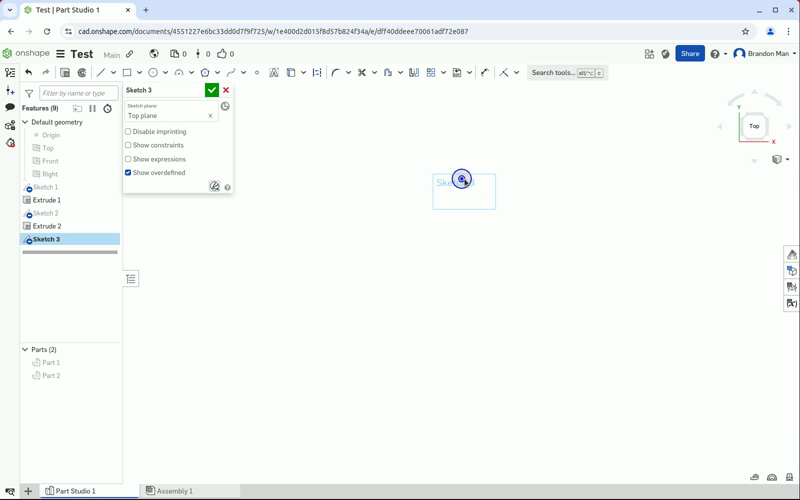
mouse_move(470, 180)
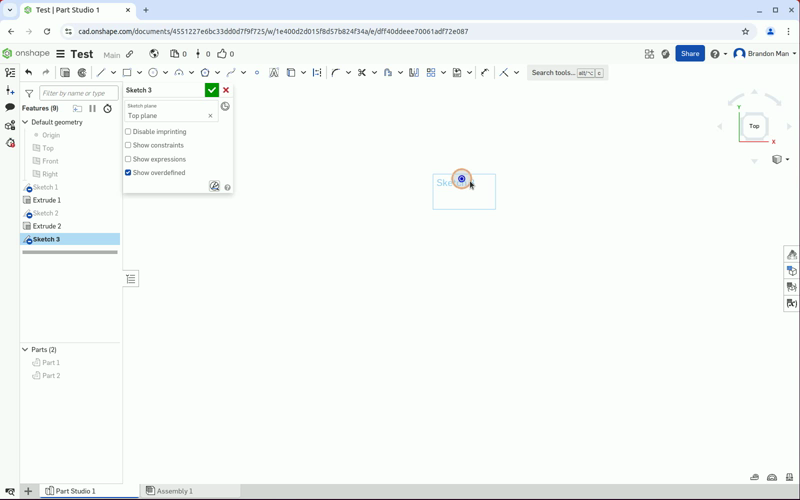
scroll(6)
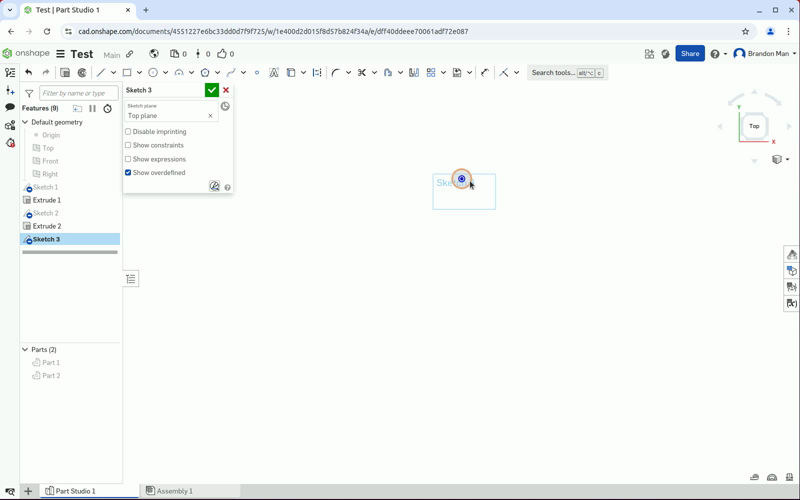
scroll(6)
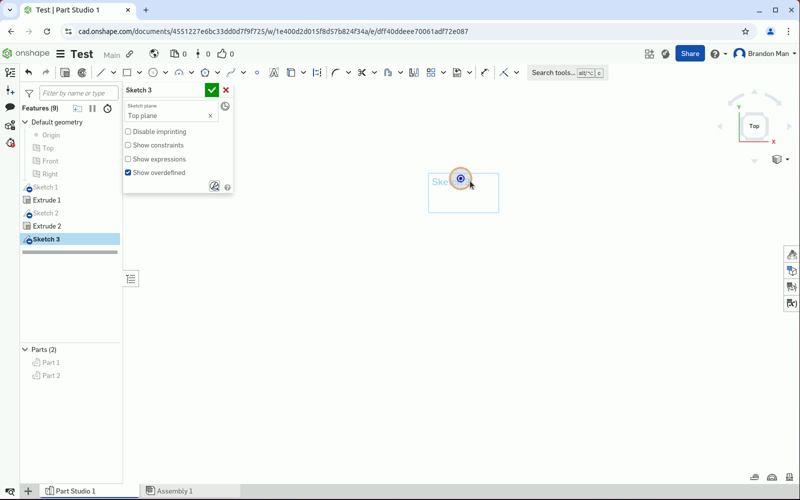
scroll(6)
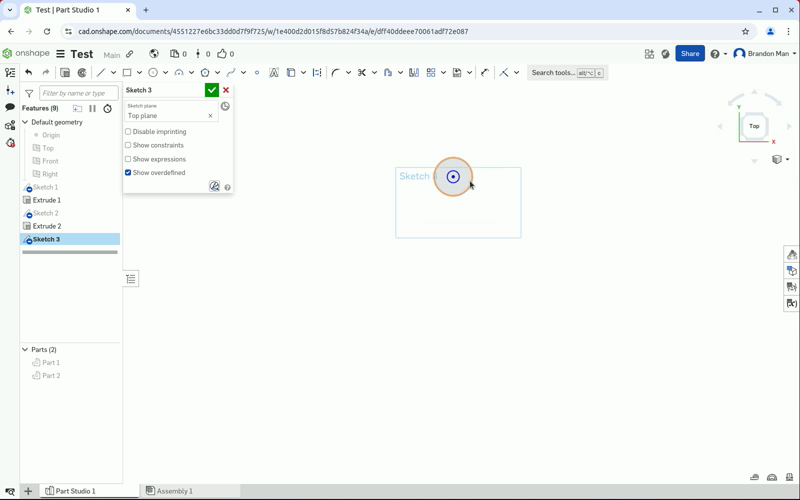
scroll(6)
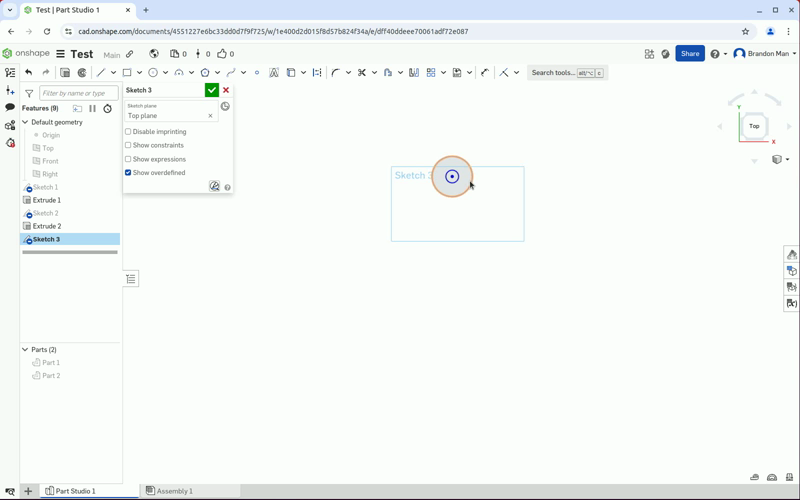
scroll(6)
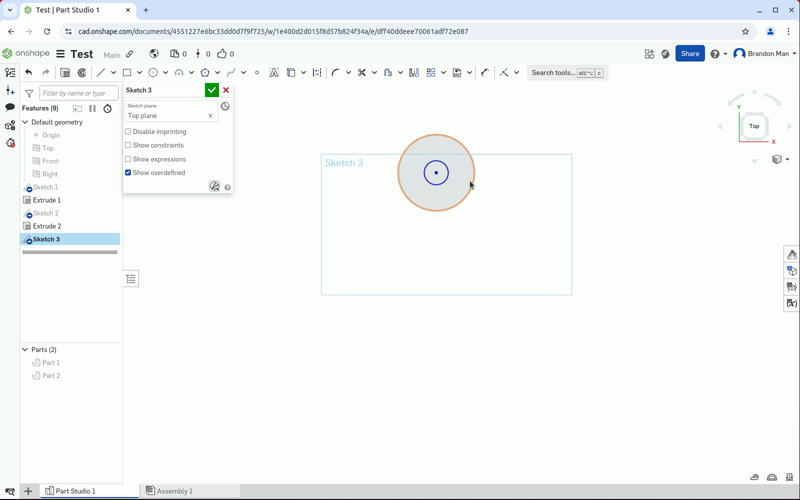
scroll(6)
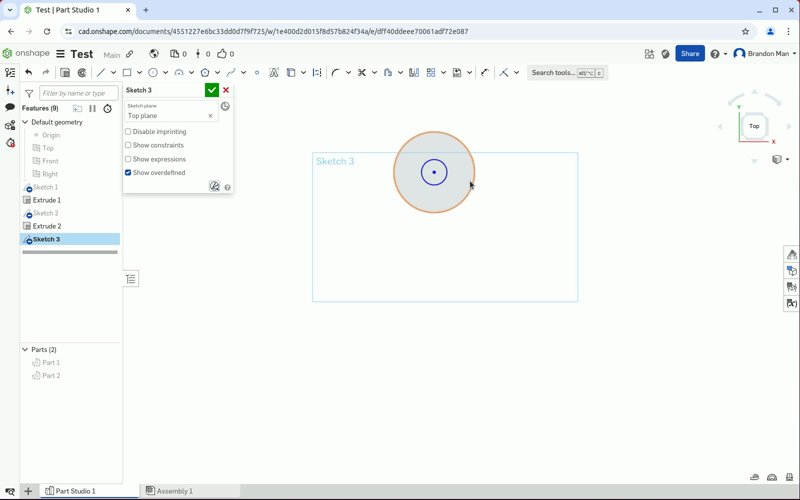
scroll(6)
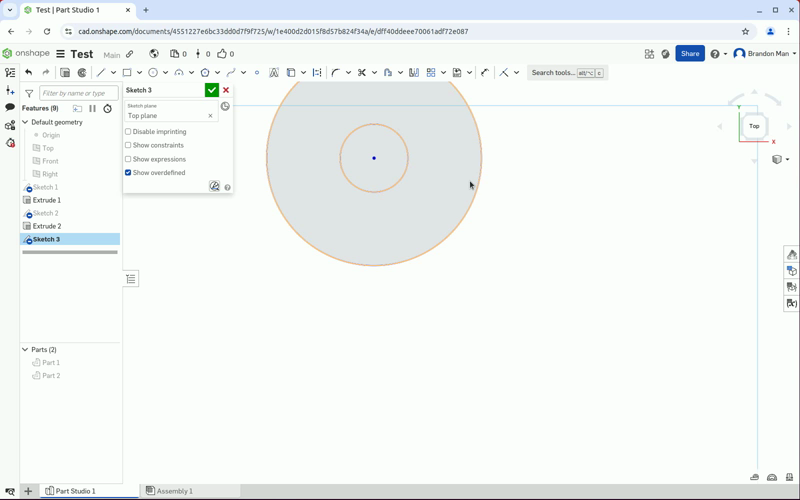
click(470, 180)
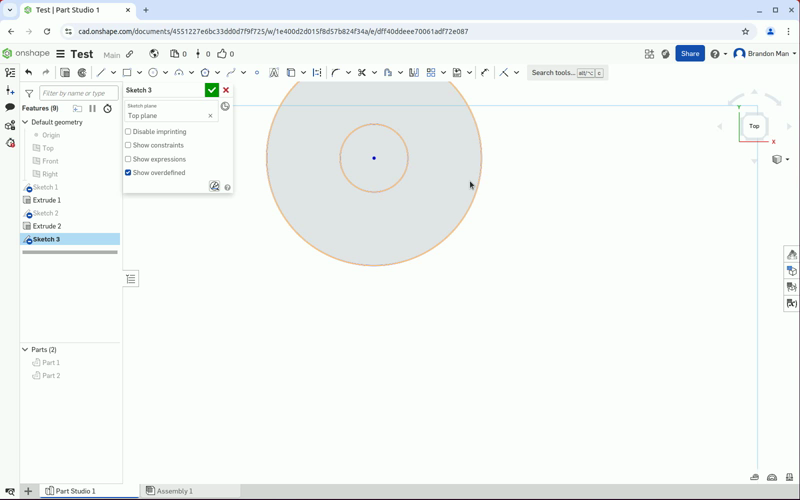
scroll(-6)
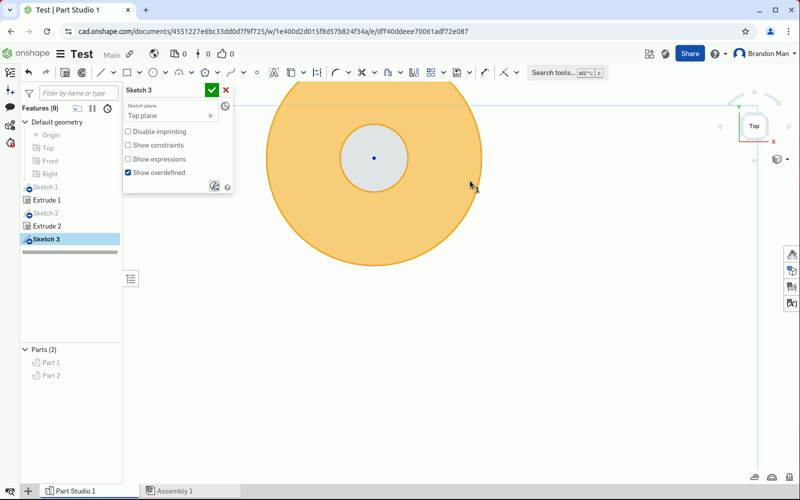
scroll(-6)
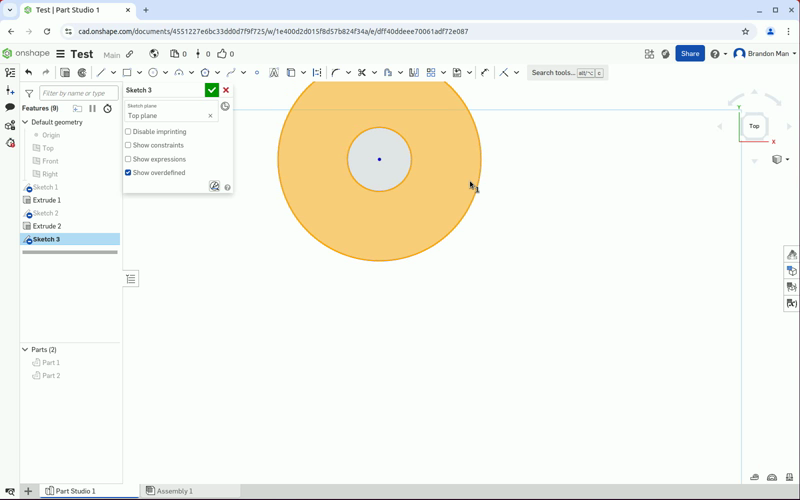
scroll(-6)
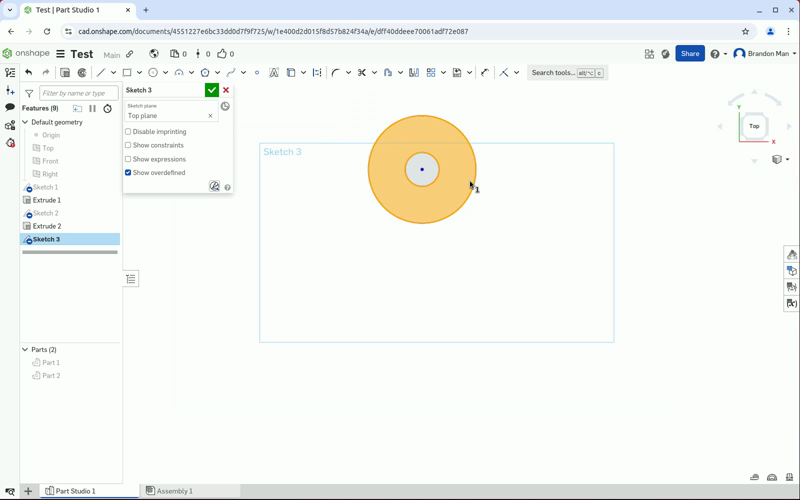
scroll(-6)
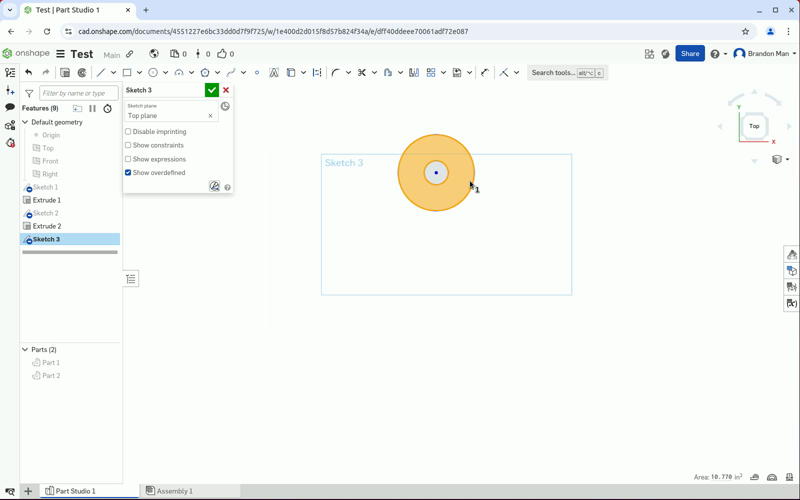
scroll(-6)
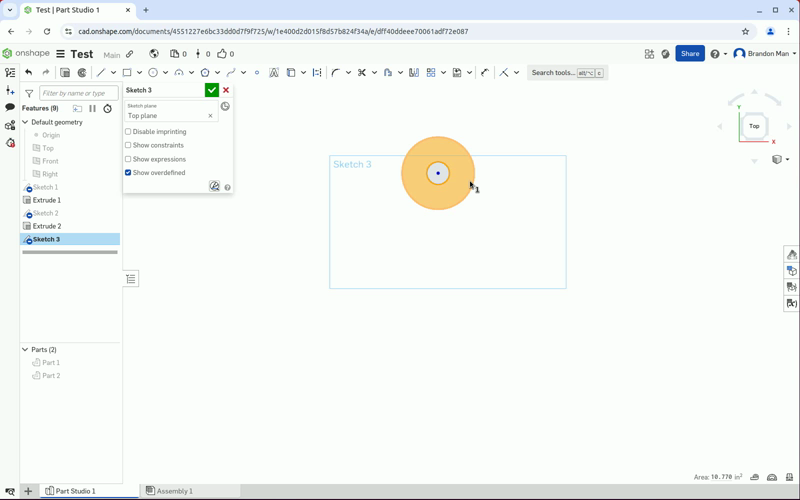
scroll(-6)
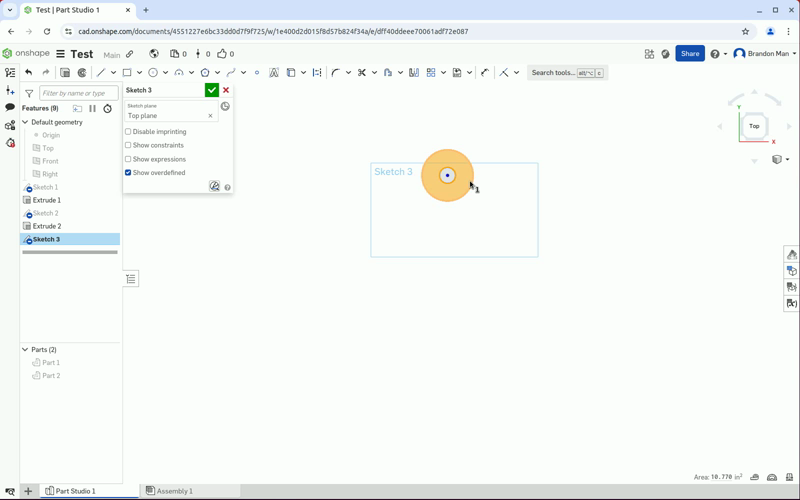
scroll(-6)
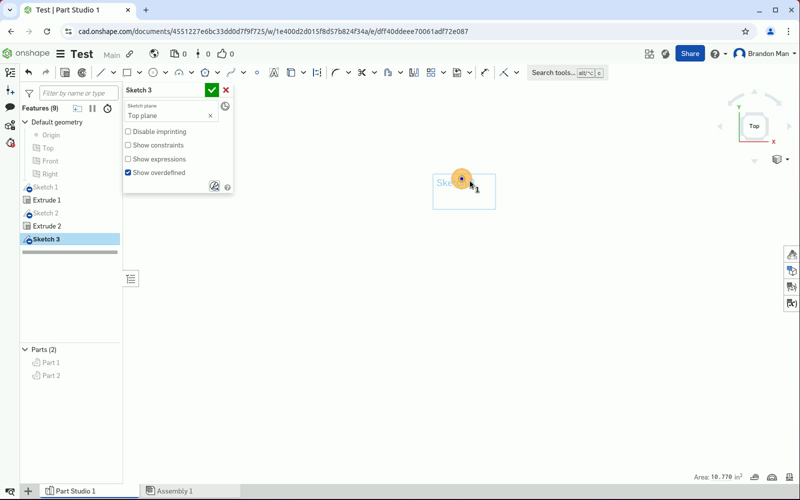
mouse_move(73, 352)
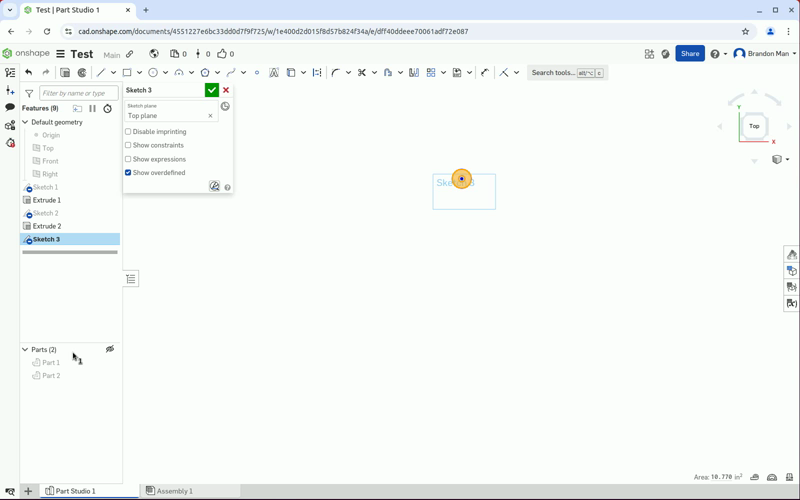
key(shift+y)
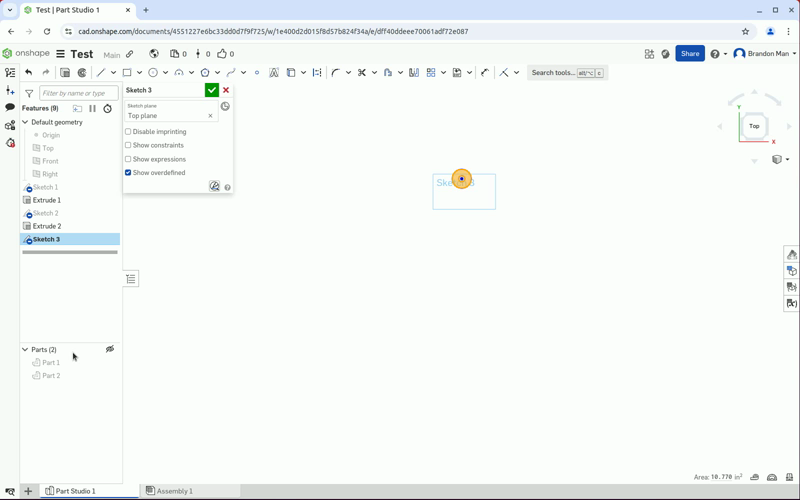
key(shift+e)
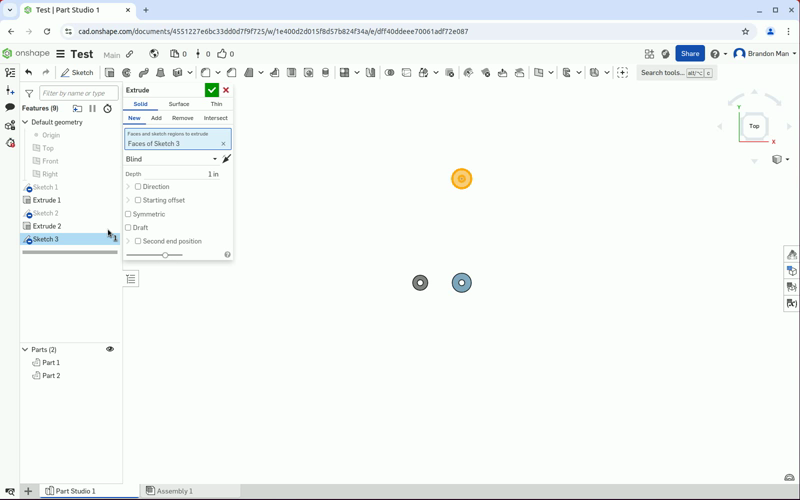
mouse_move(143, 106)
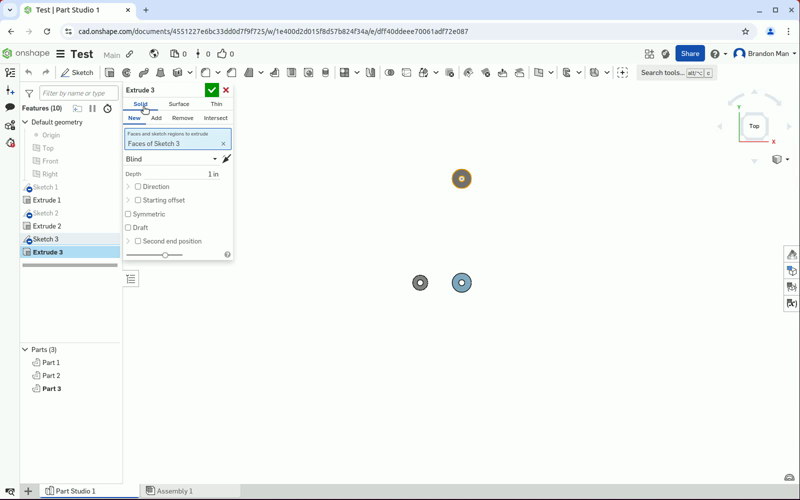
click(143, 106)
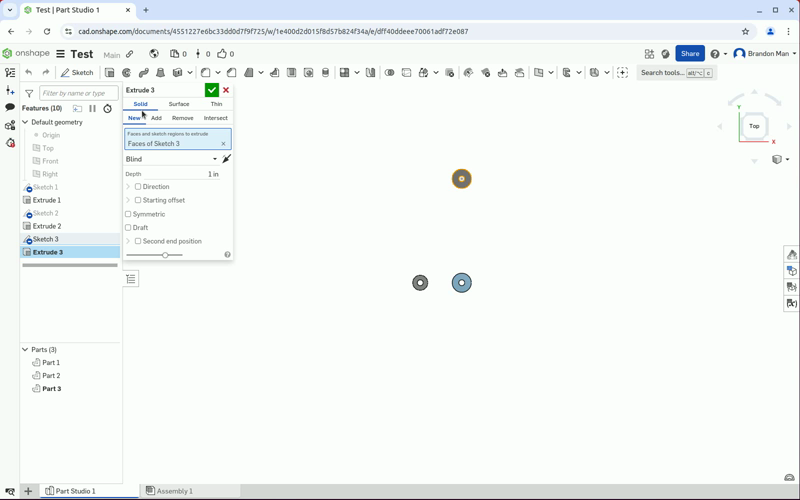
mouse_move(137, 120)
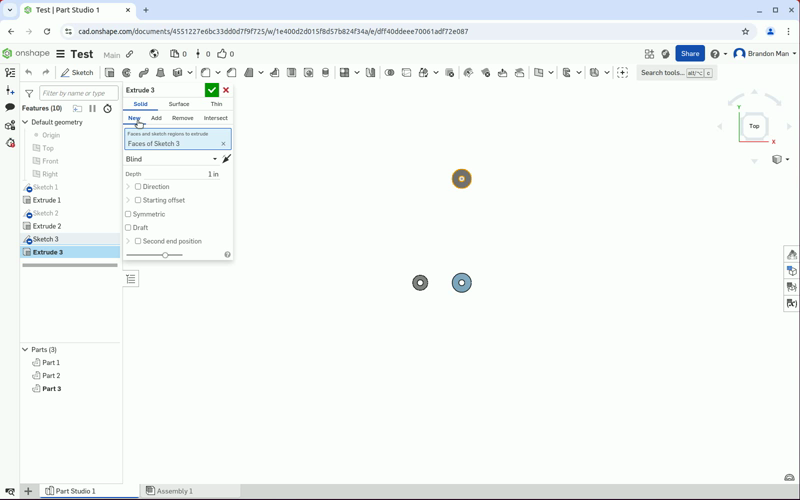
click(137, 120)
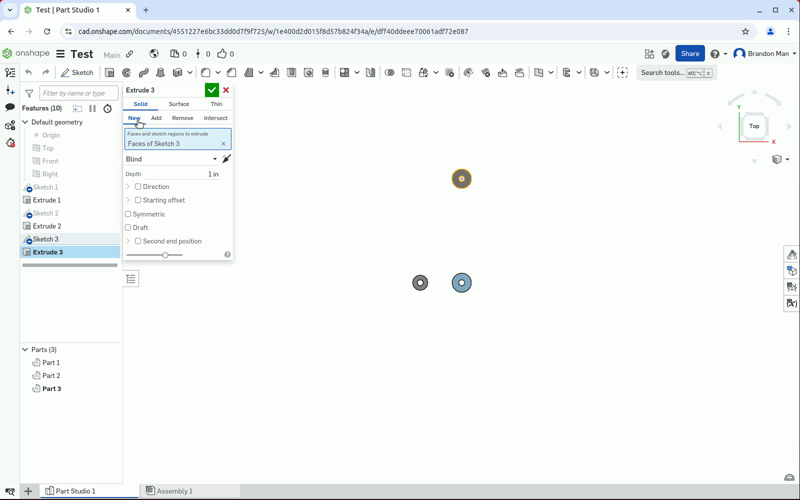
key(tab, 4)
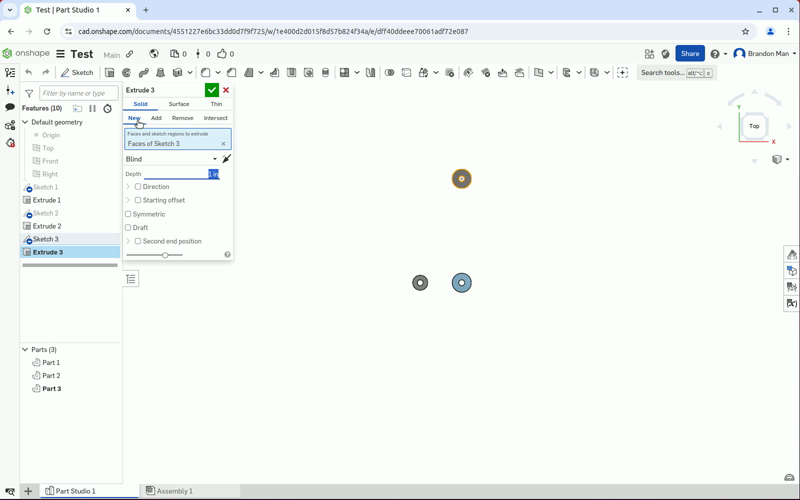
text(0.481)
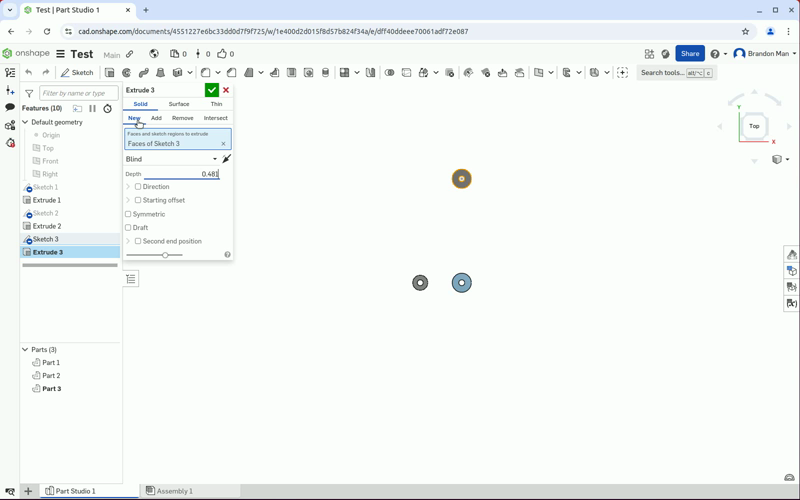
key(enter)
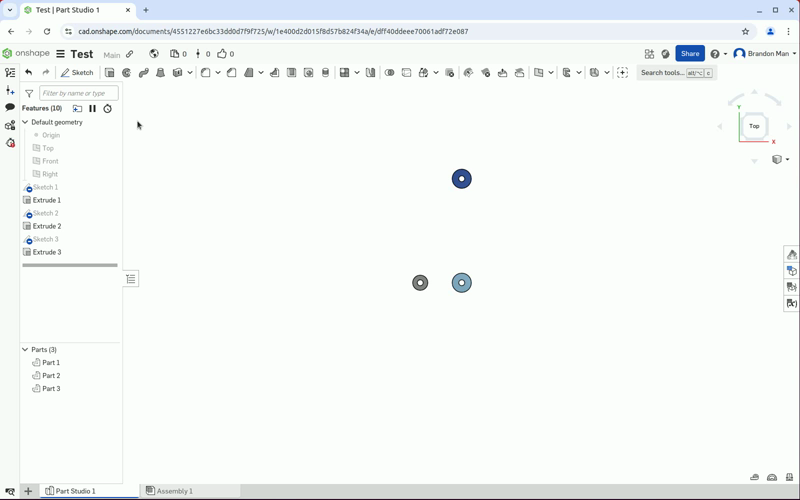
key(shift+h)
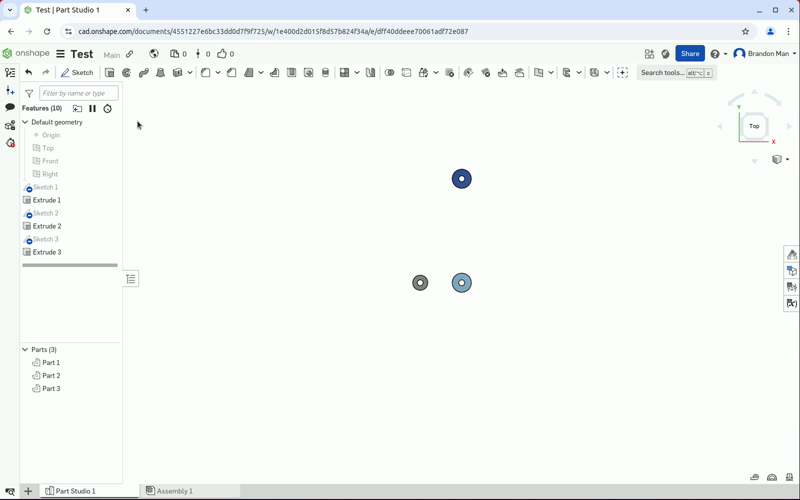
key(shift+h)
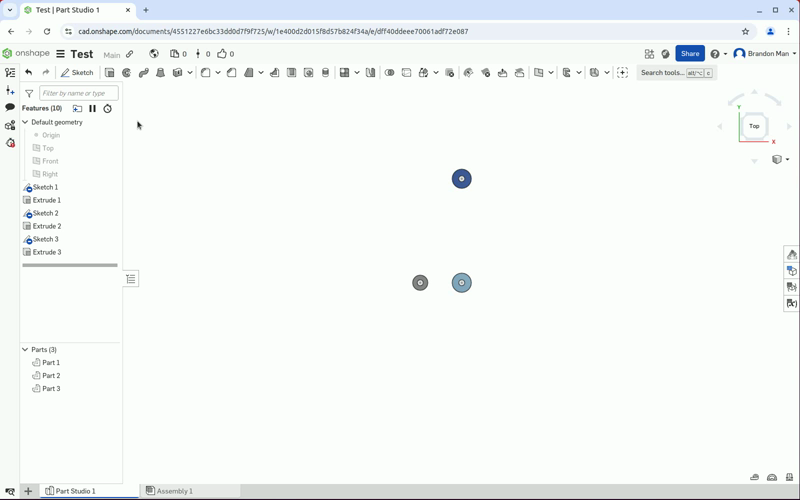
mouse_move(73, 189)
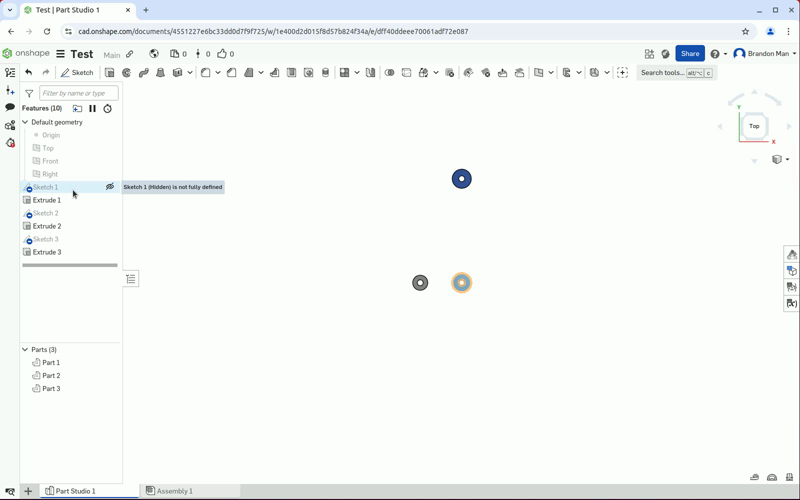
click(73, 189)
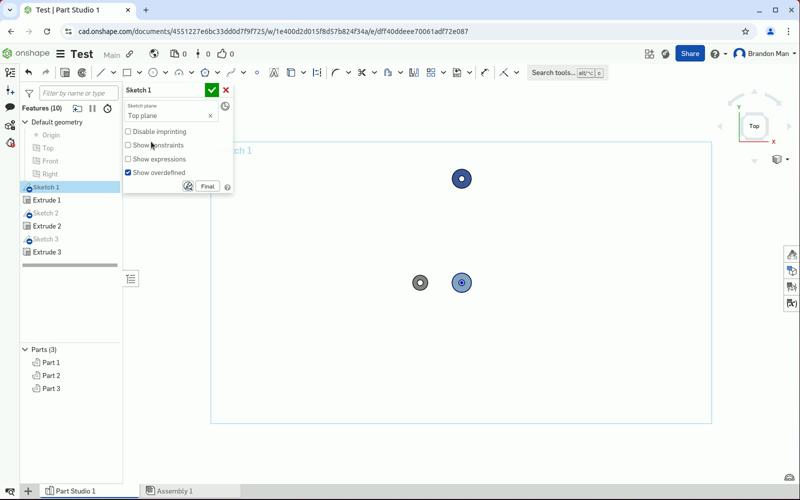
mouse_move(229, 92)
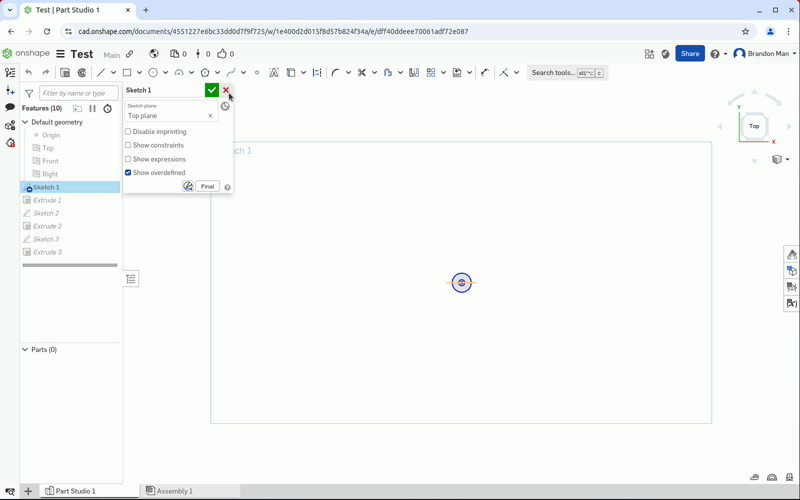
click(229, 92)
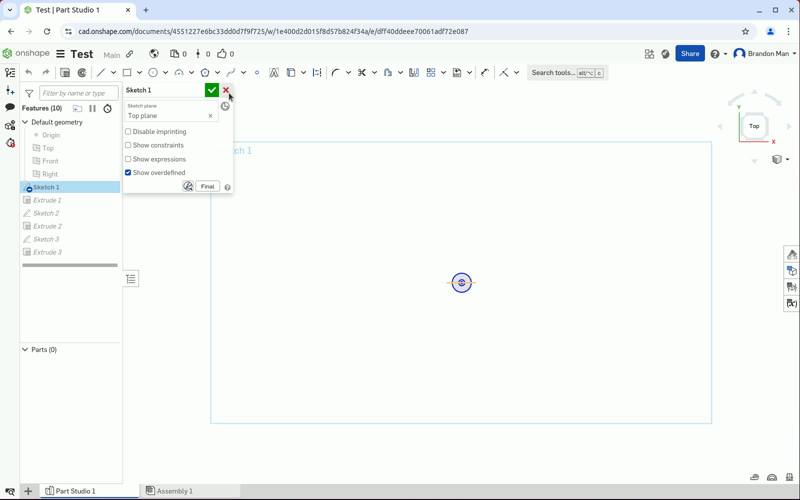
key(shift+s)
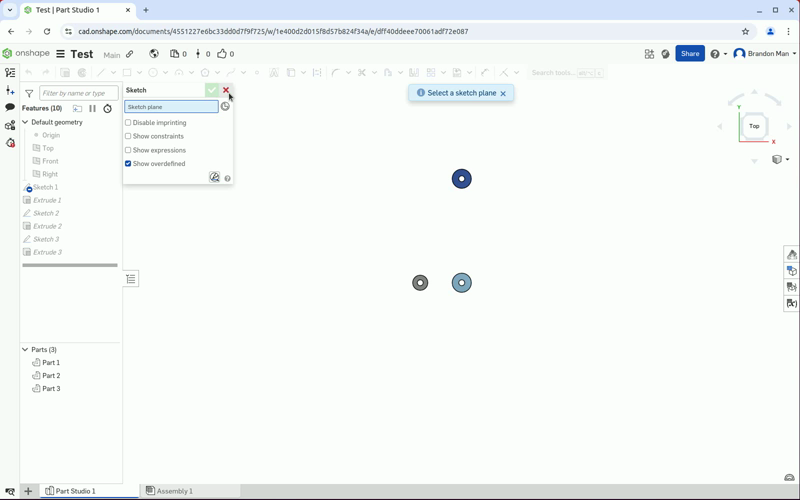
mouse_move(73, 150)
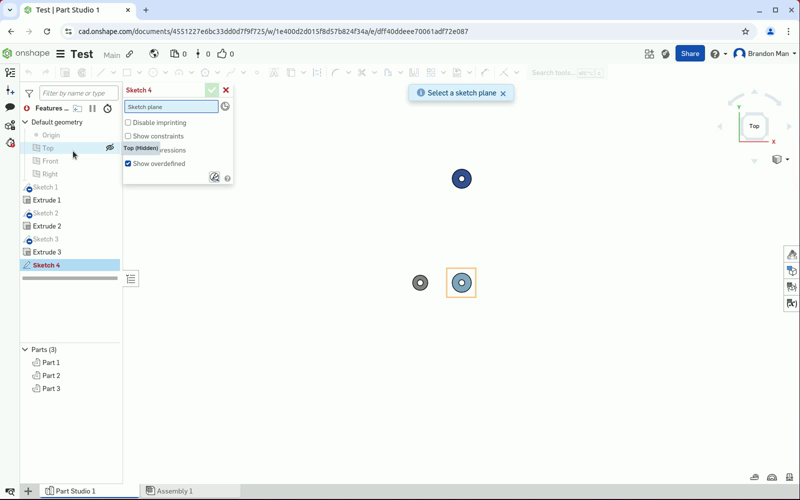
click(73, 150)
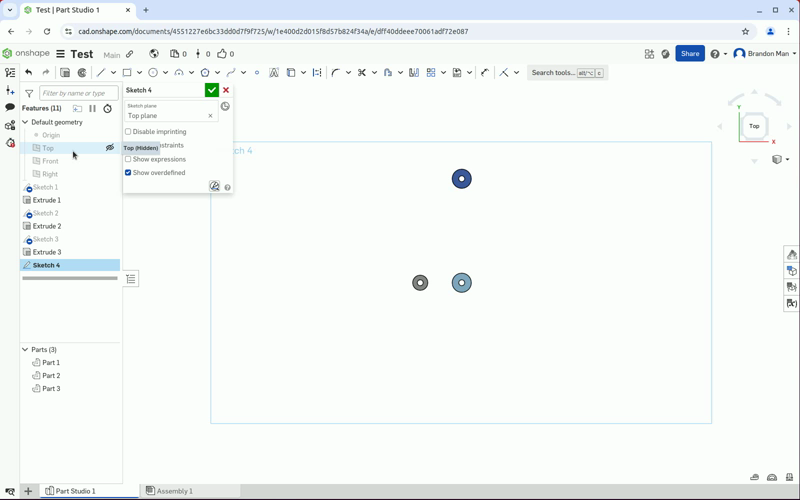
mouse_move(73, 352)
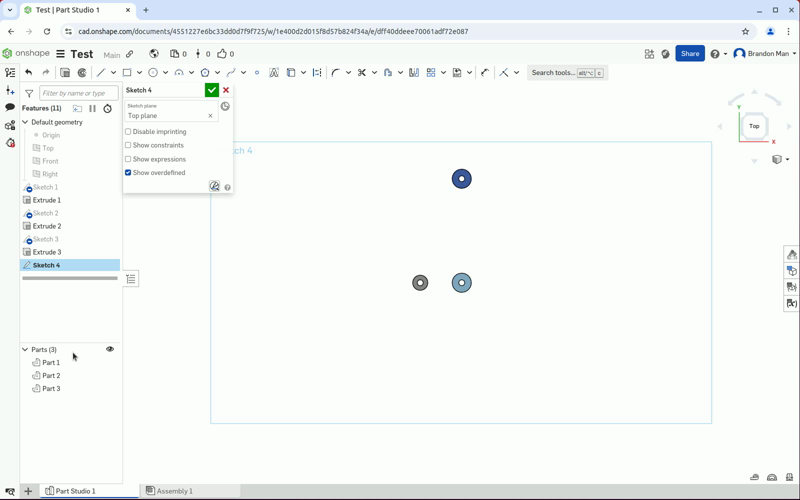
key(y)
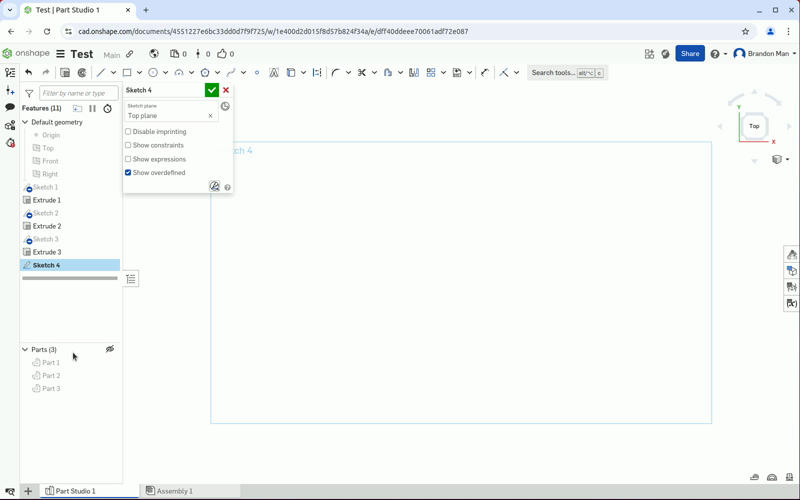
key(c)
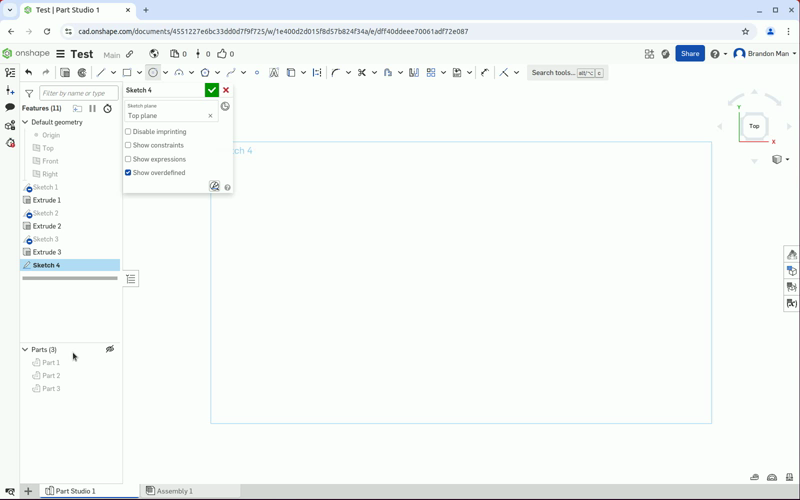
key_down(shift)
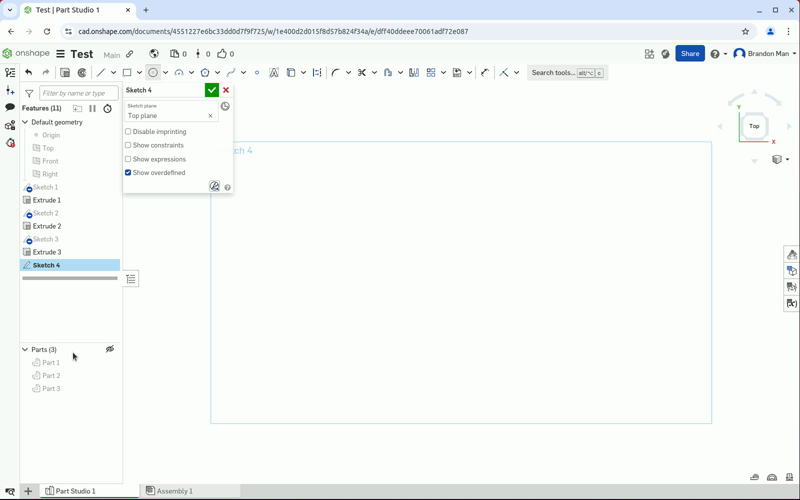
mouse_move(461, 225)
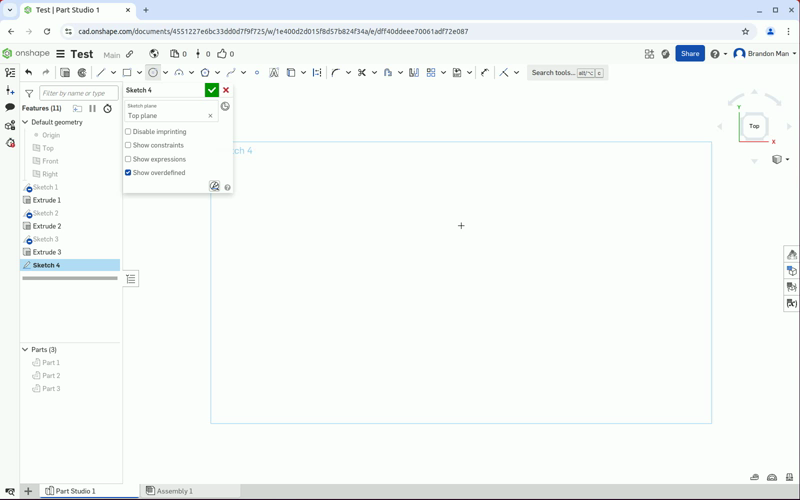
click(461, 225)
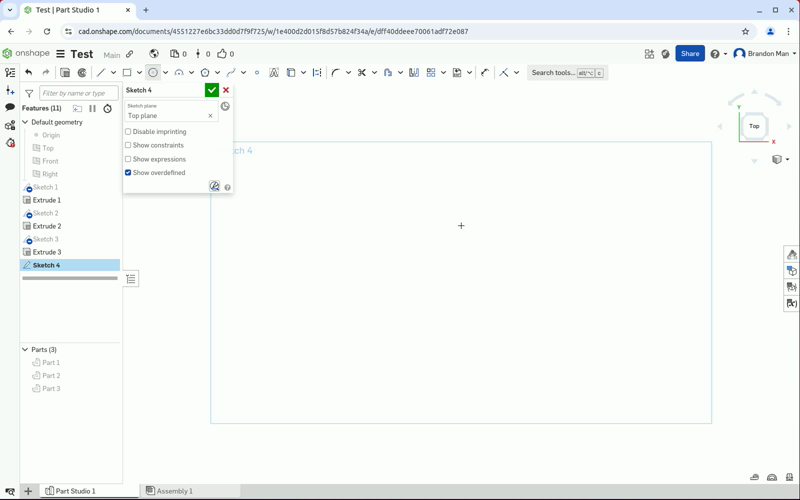
key_up(shift)
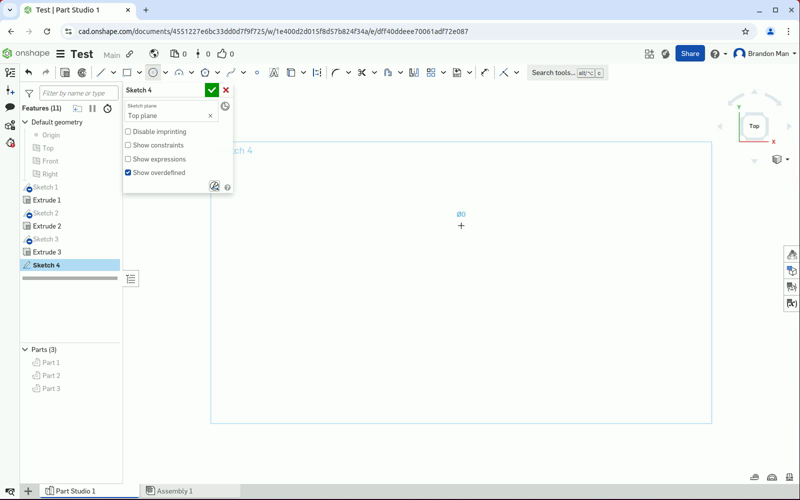
mouse_move(476, 225)
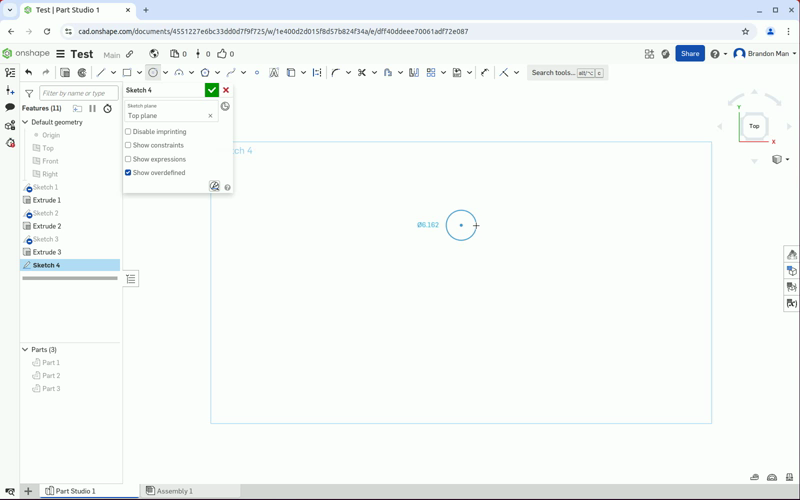
click(476, 225)
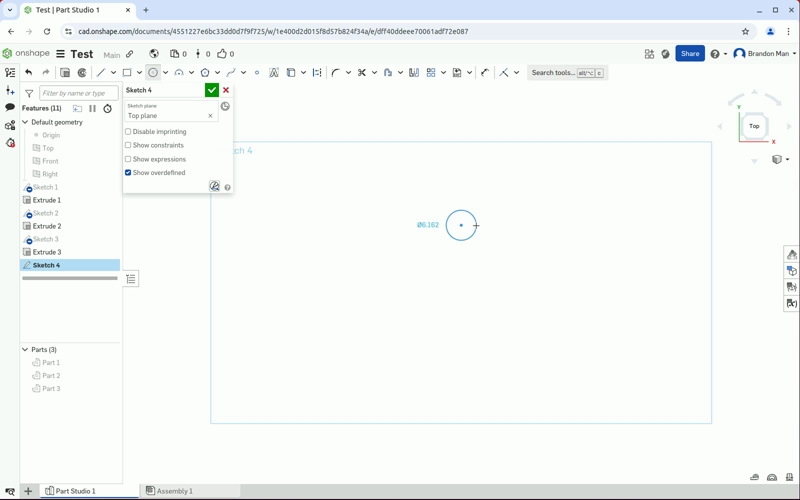
key(esc)
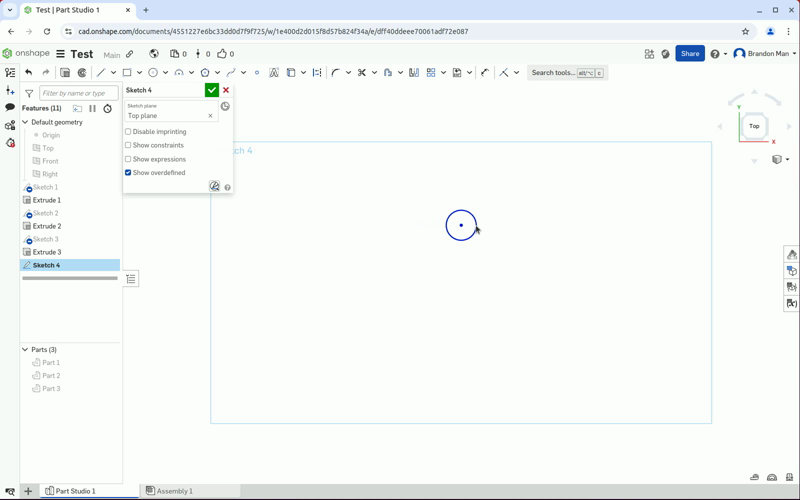
key(c)
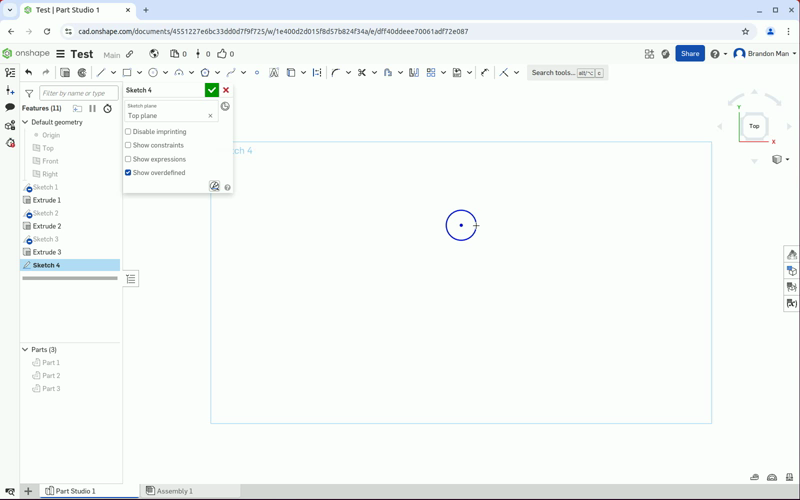
key_down(shift)
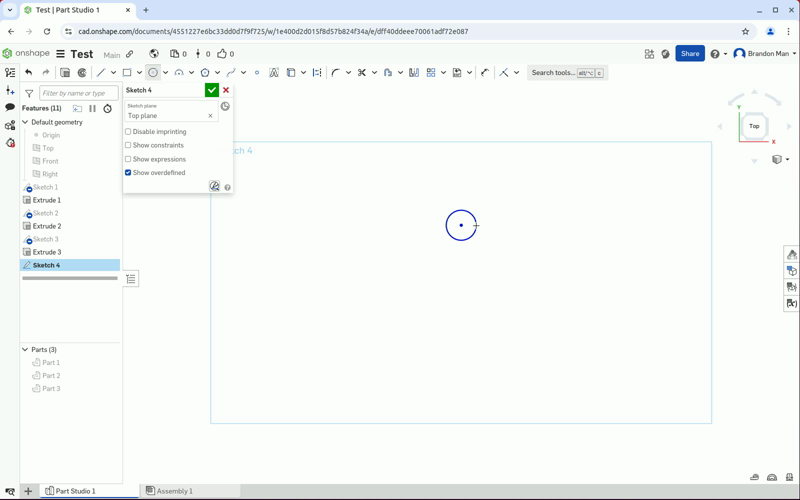
mouse_move(461, 225)
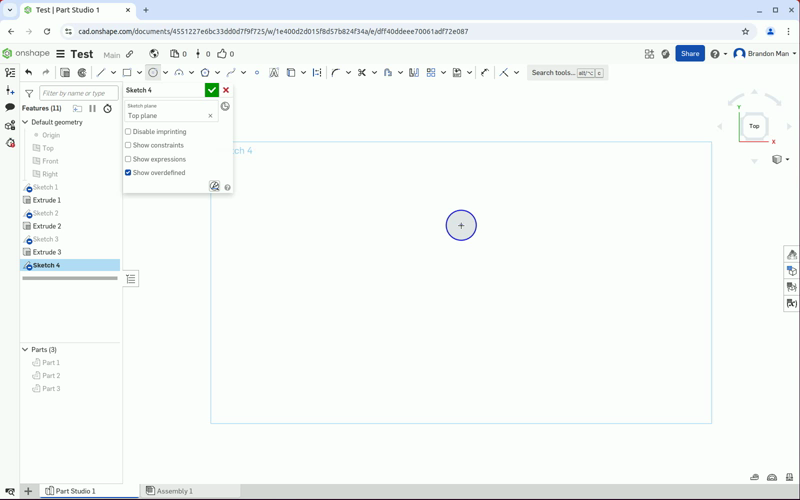
click(461, 225)
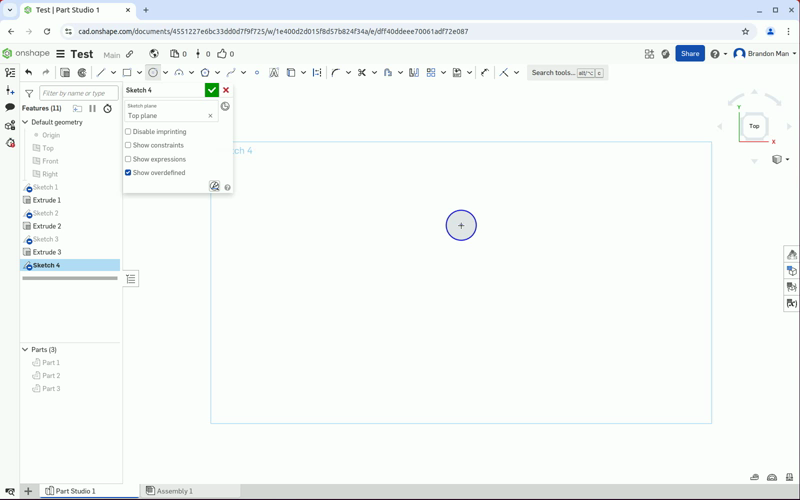
key_up(shift)
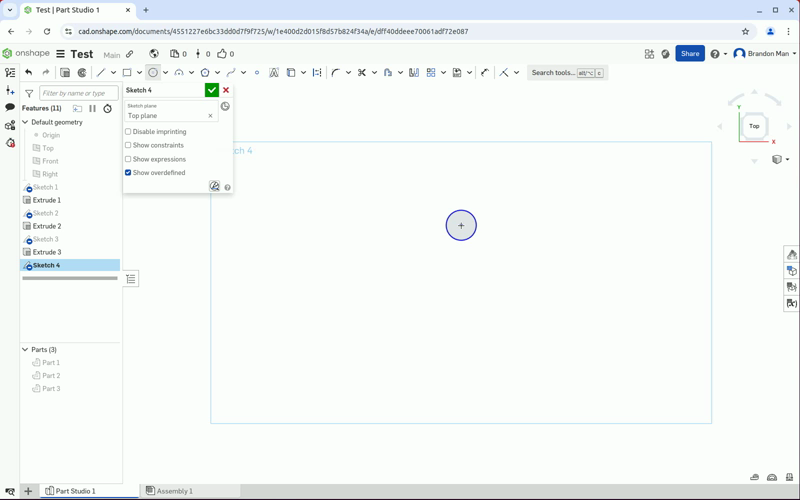
mouse_move(464, 225)
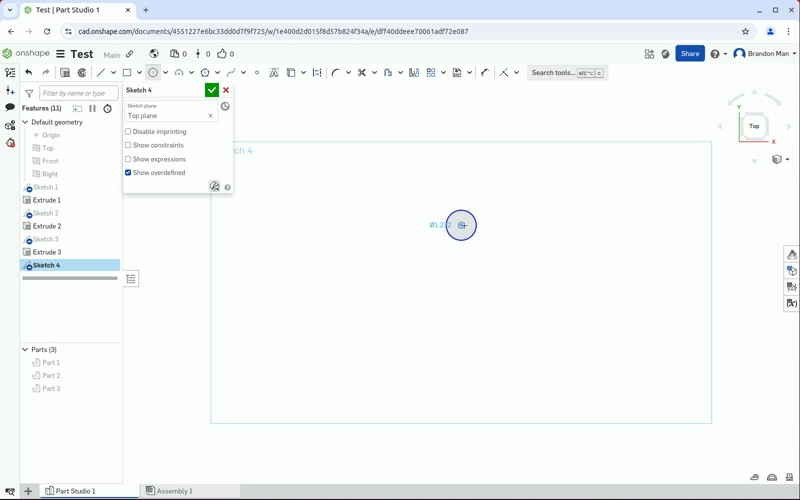
scroll(6)
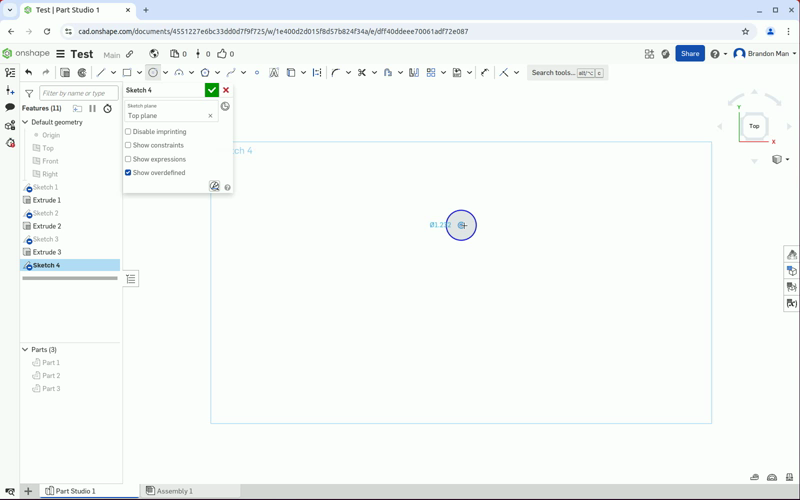
scroll(6)
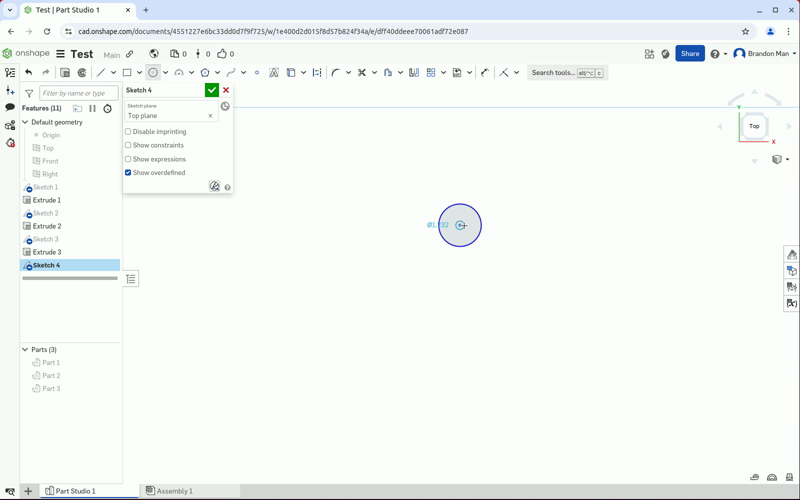
scroll(6)
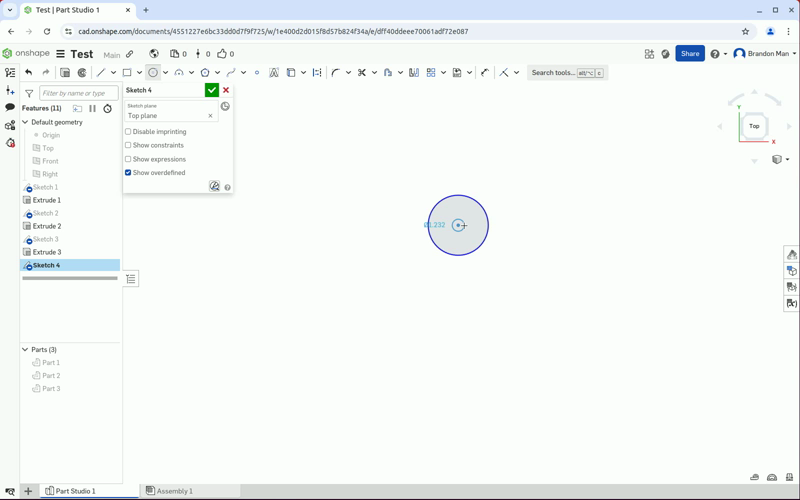
scroll(6)
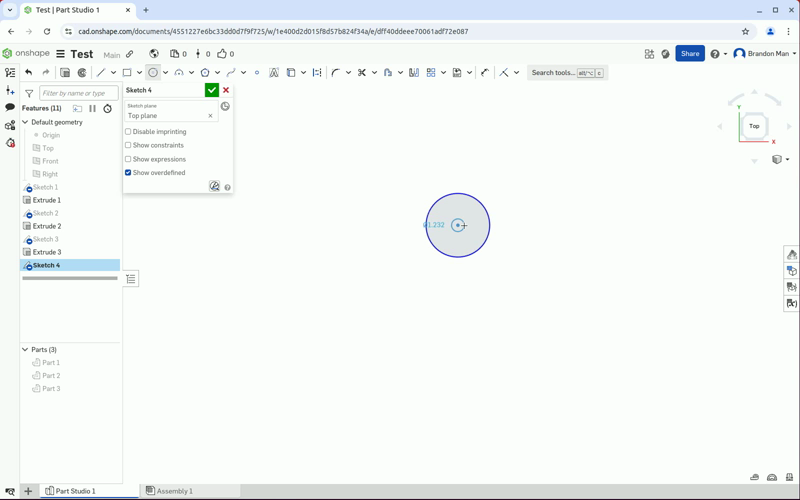
scroll(6)
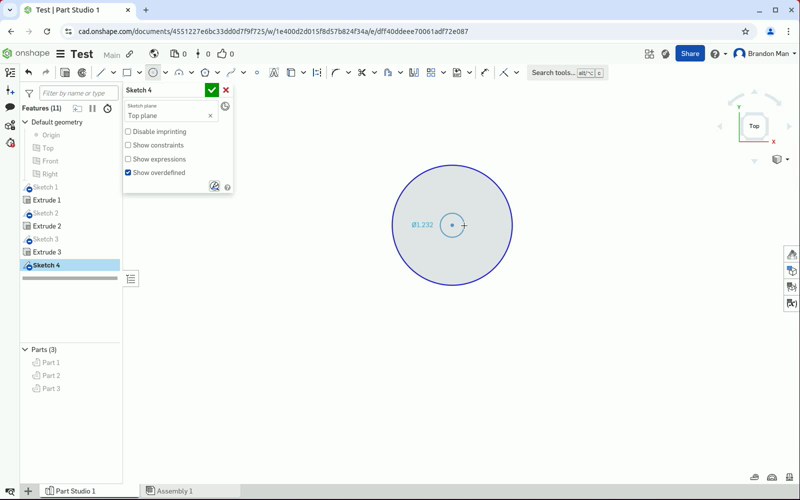
scroll(6)
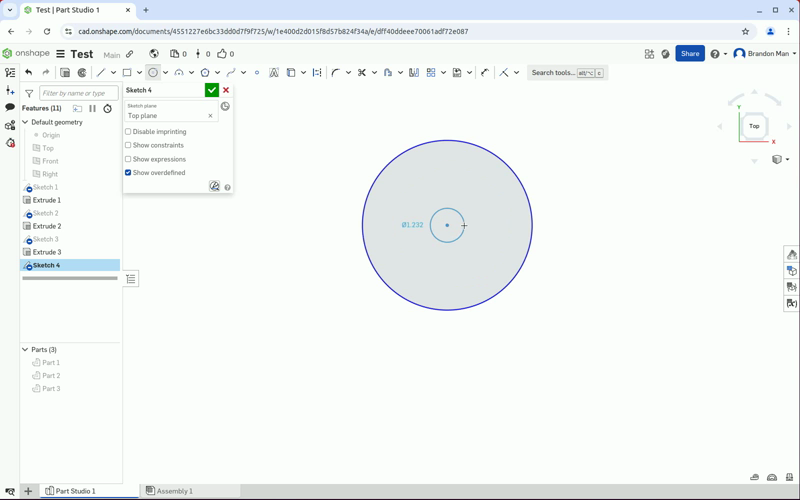
scroll(6)
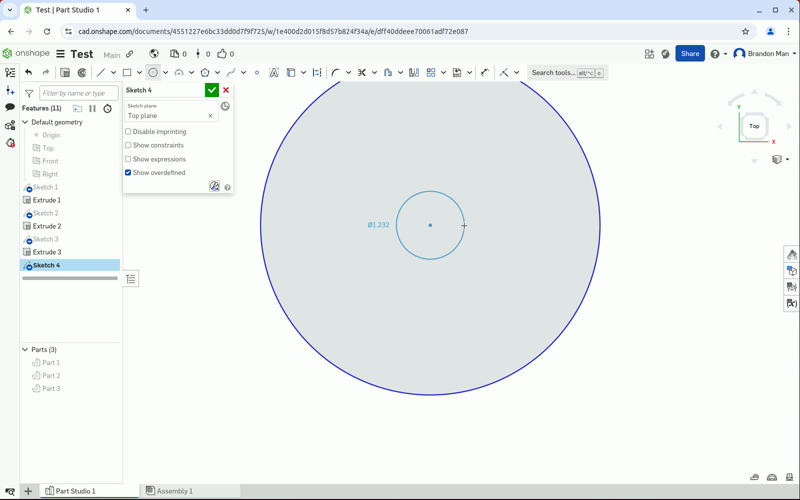
click(464, 225)
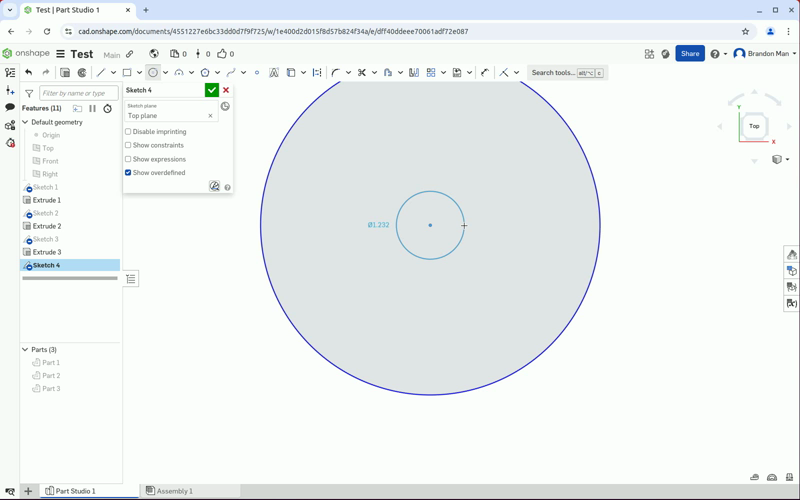
scroll(-6)
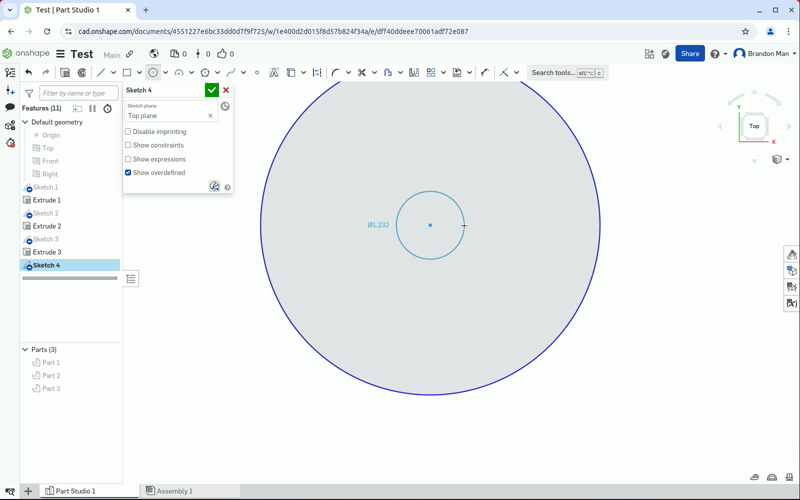
scroll(-6)
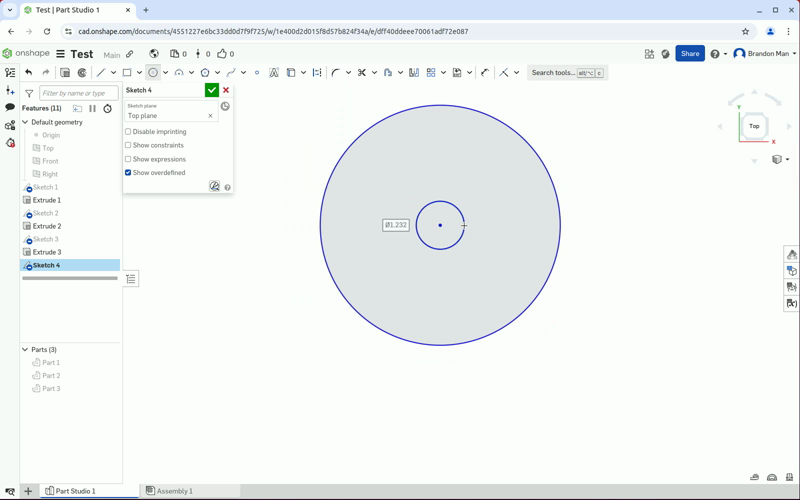
scroll(-6)
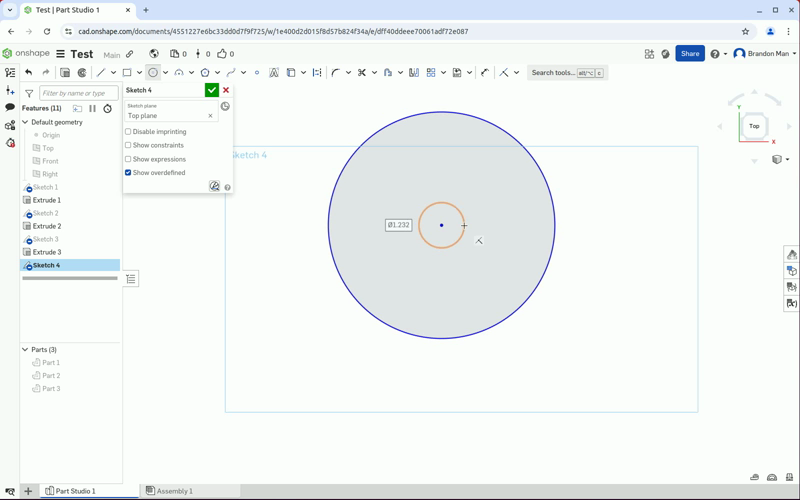
scroll(-6)
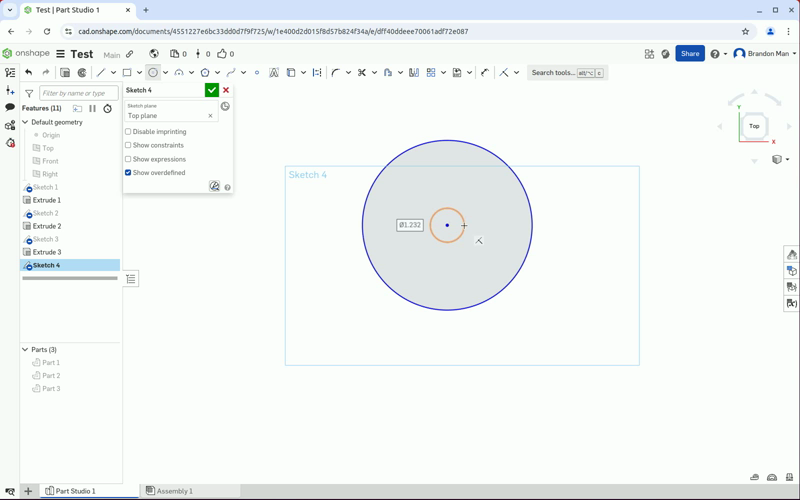
scroll(-6)
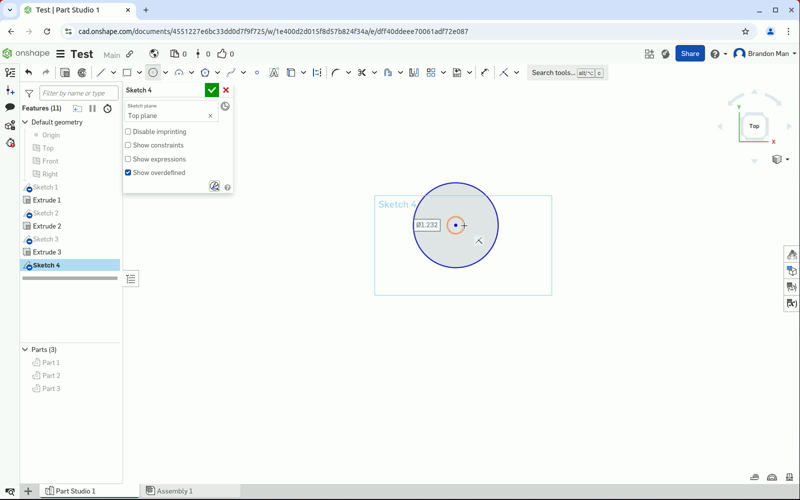
scroll(-6)
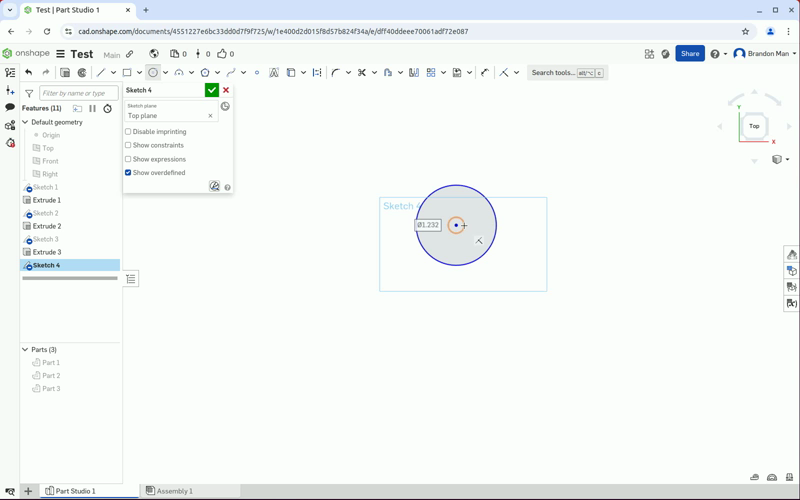
scroll(-6)
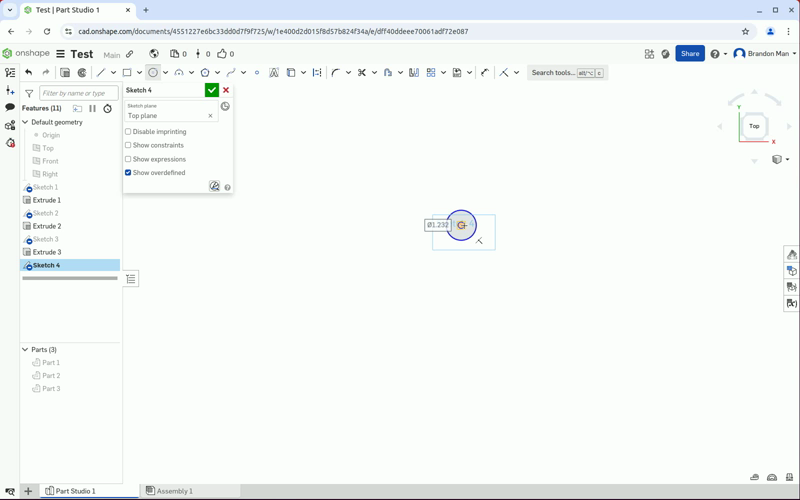
key(esc)
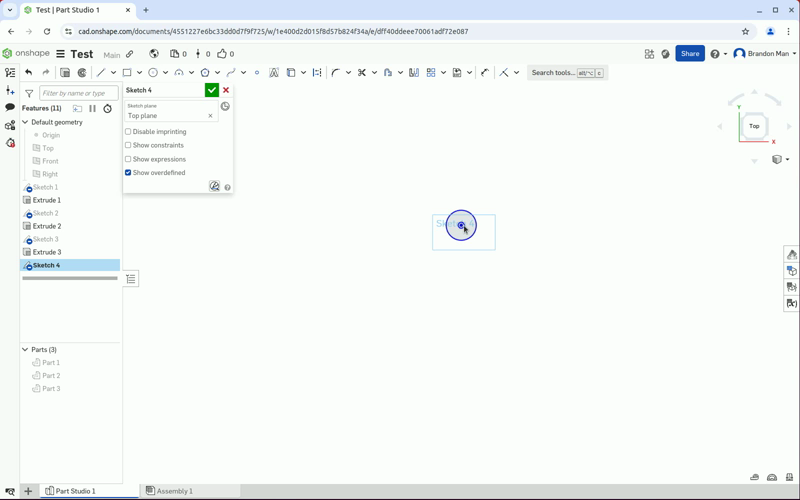
mouse_move(459, 231)
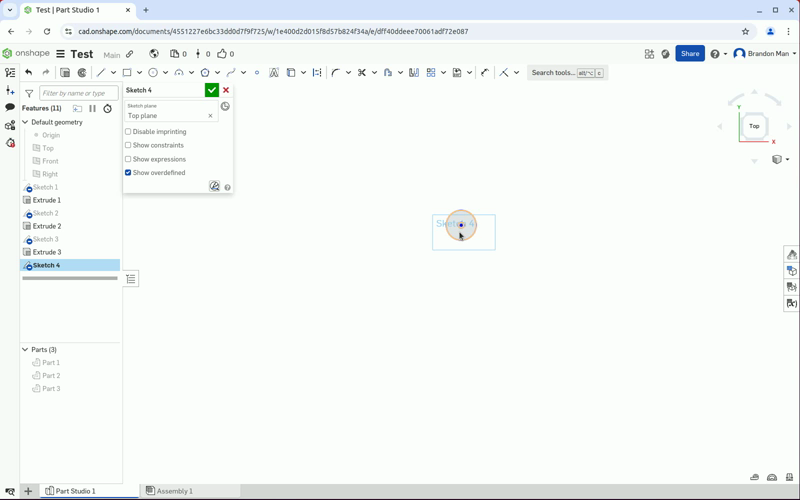
scroll(6)
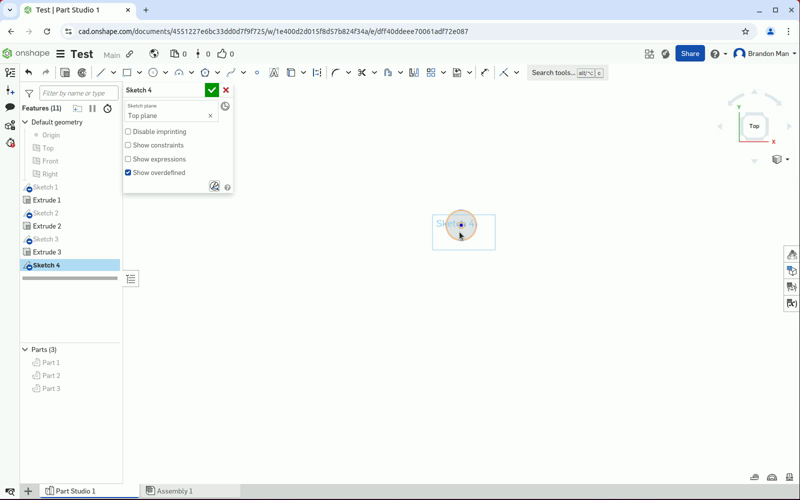
scroll(6)
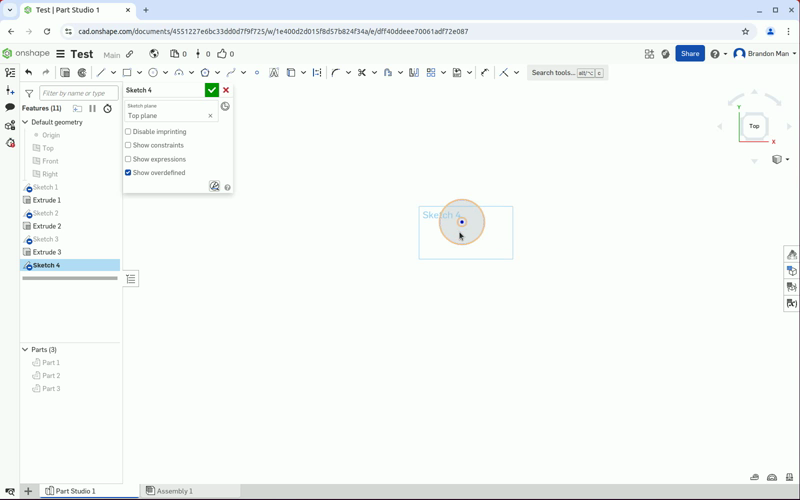
scroll(6)
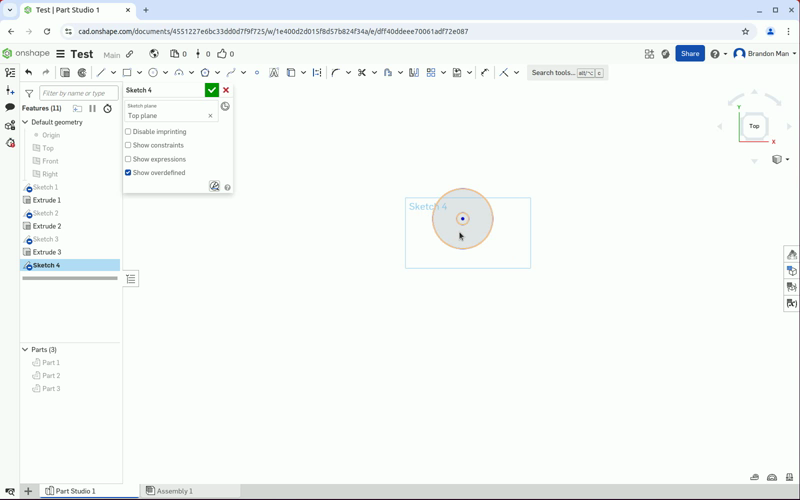
scroll(6)
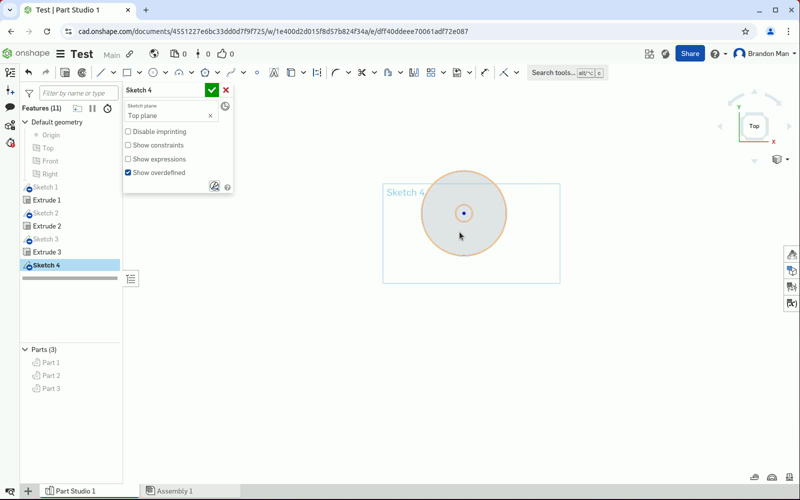
scroll(6)
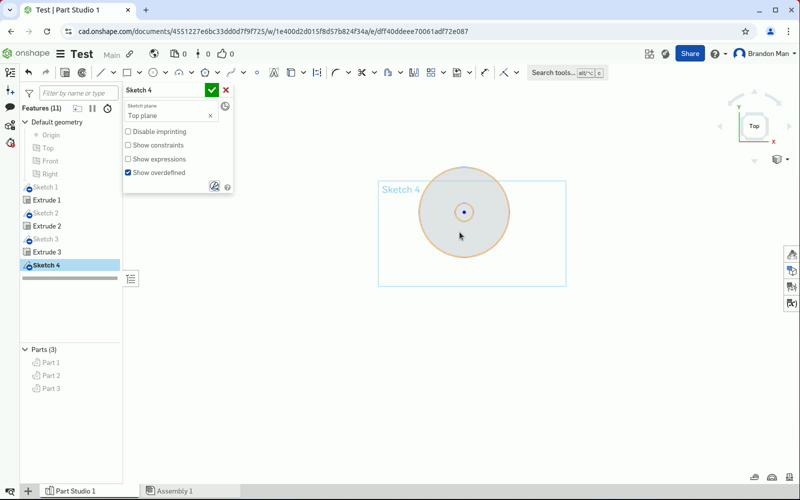
scroll(6)
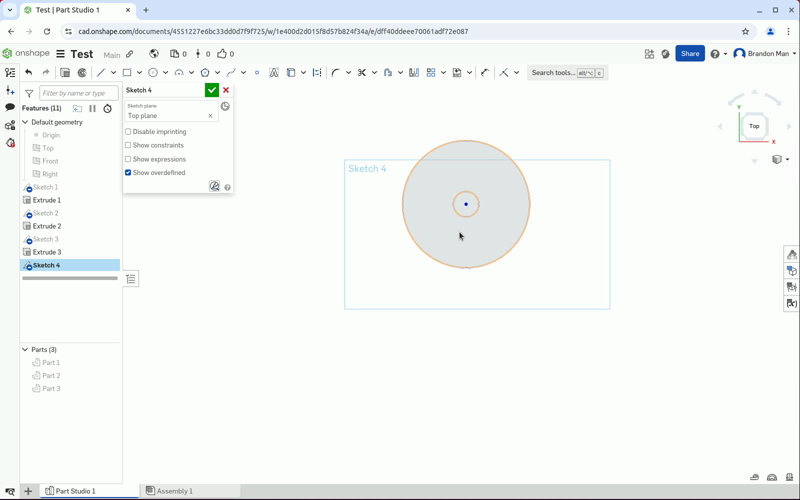
scroll(6)
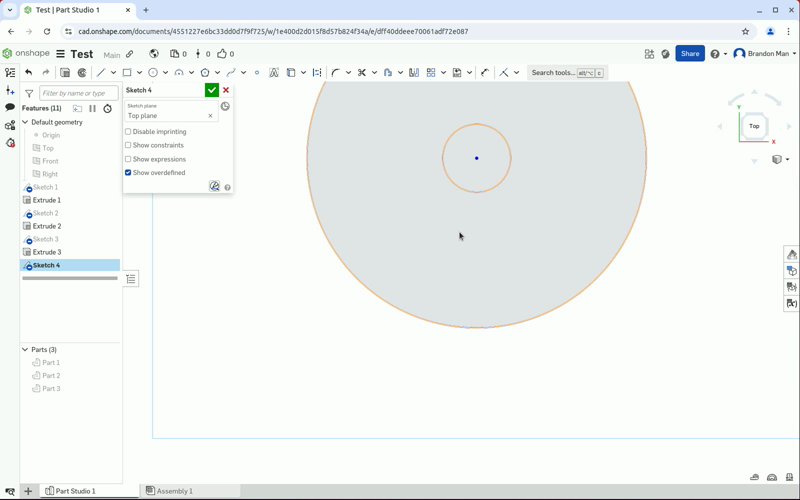
click(459, 231)
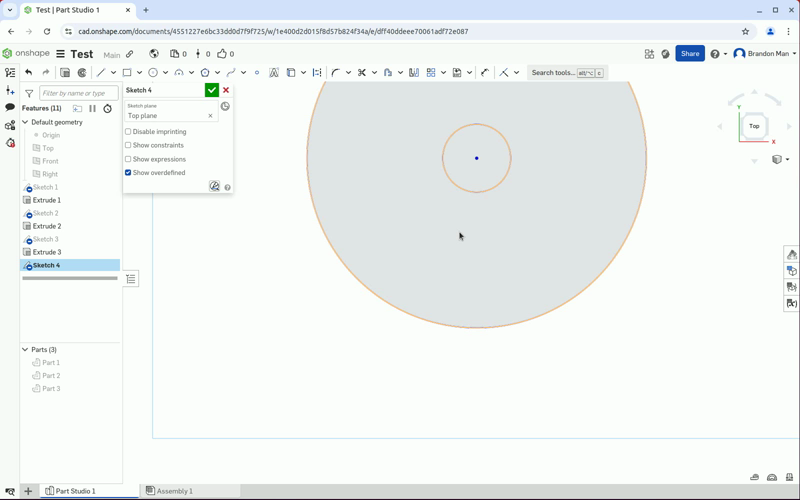
scroll(-6)
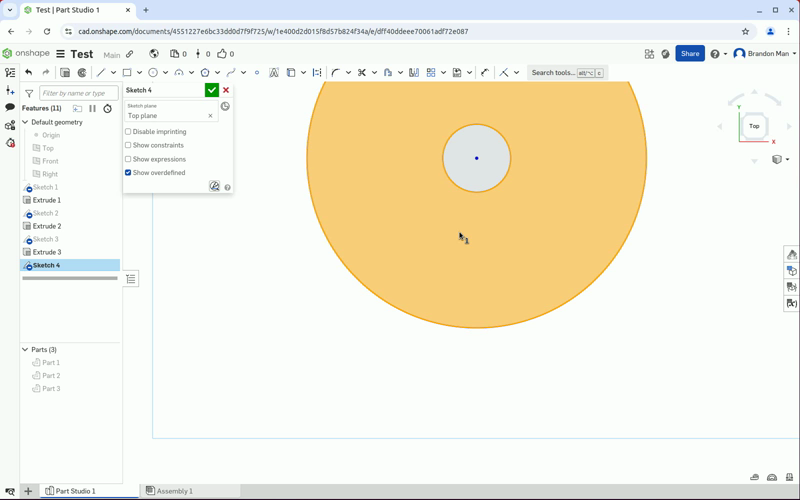
scroll(-6)
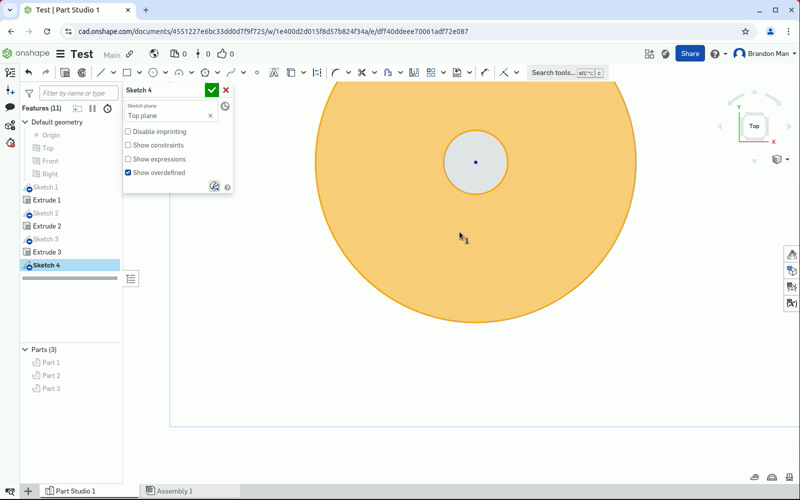
scroll(-6)
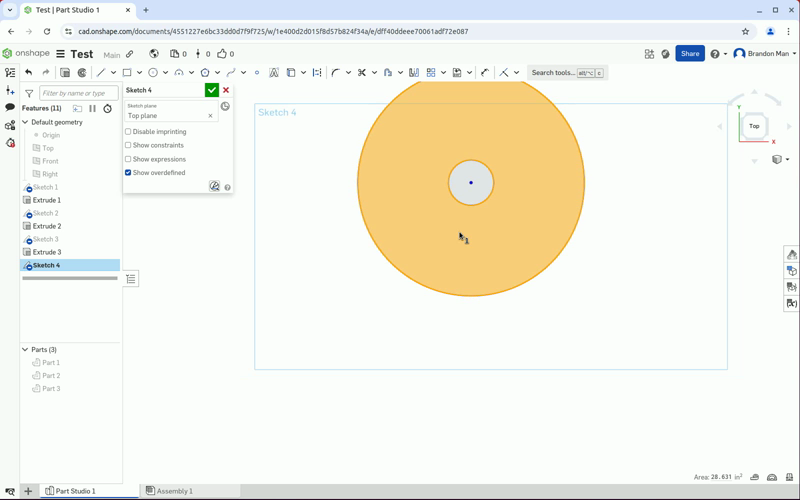
scroll(-6)
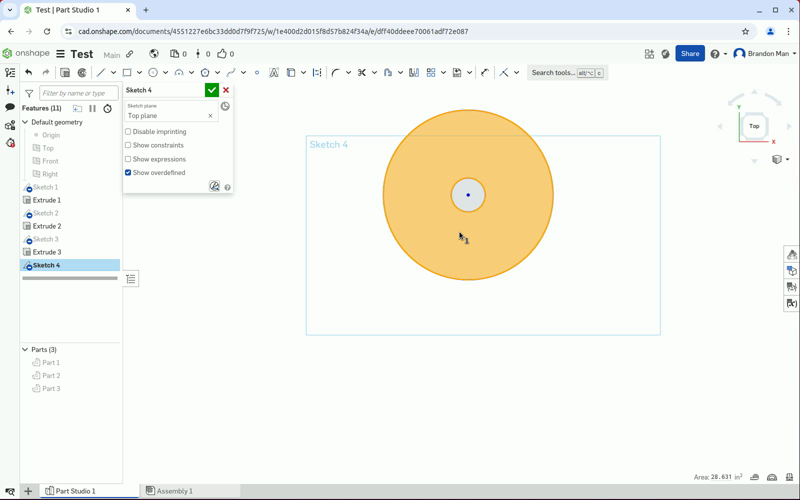
scroll(-6)
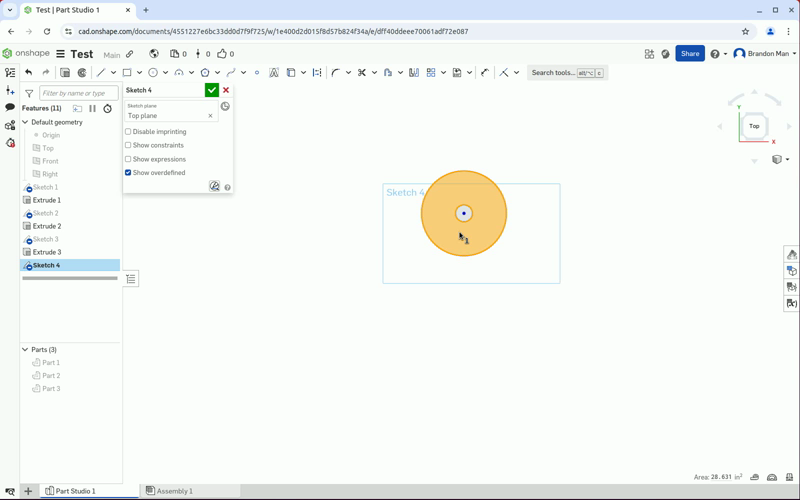
scroll(-6)
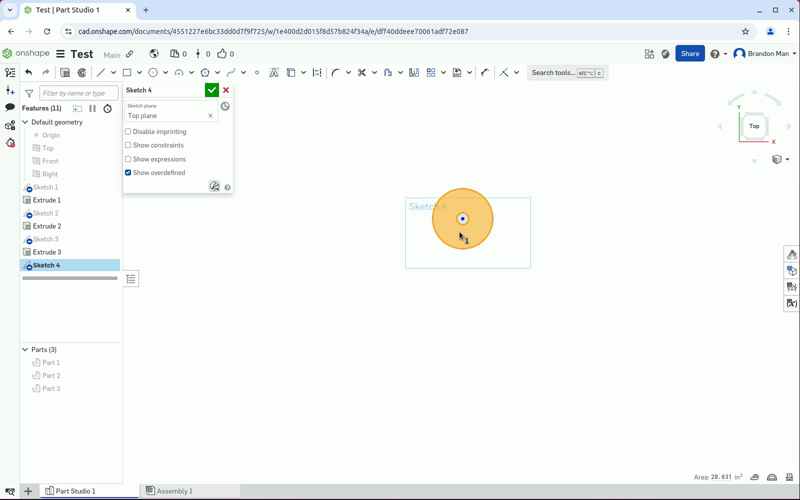
scroll(-6)
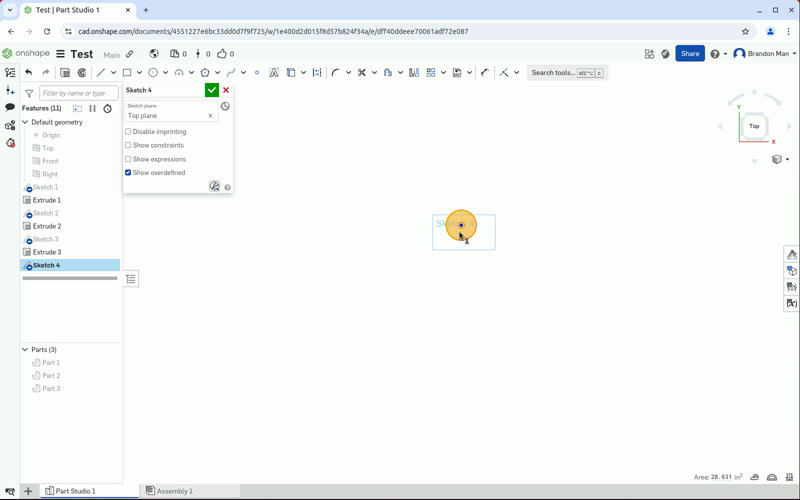
mouse_move(73, 352)
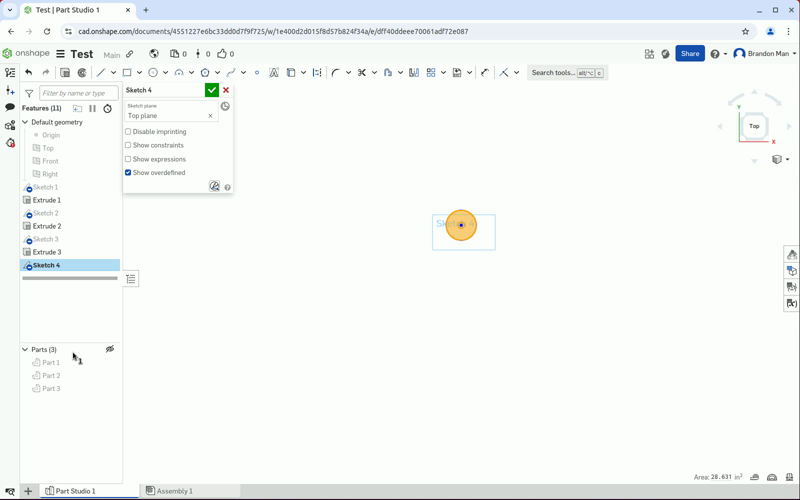
key(shift+y)
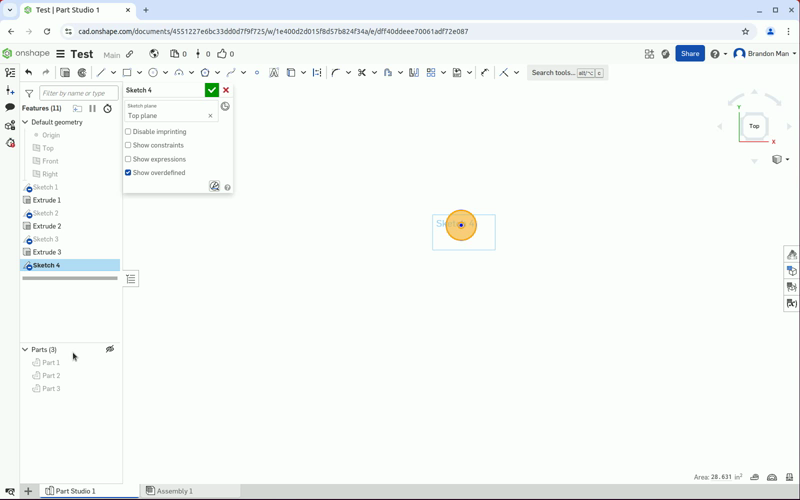
key(shift+e)
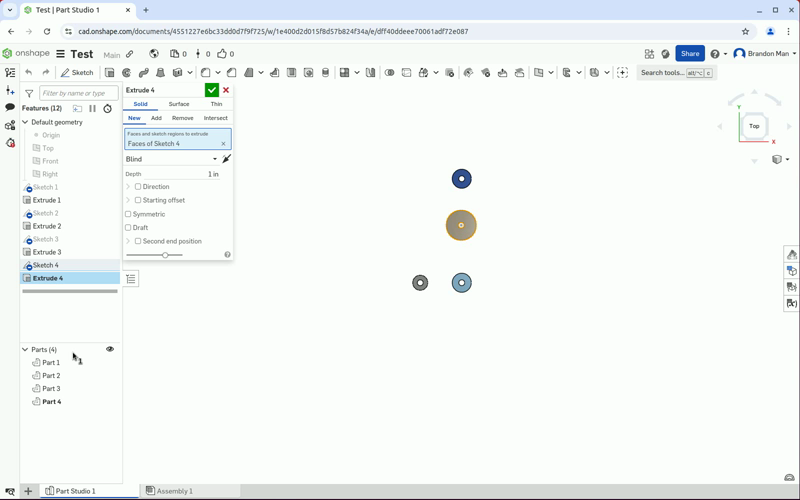
mouse_move(143, 106)
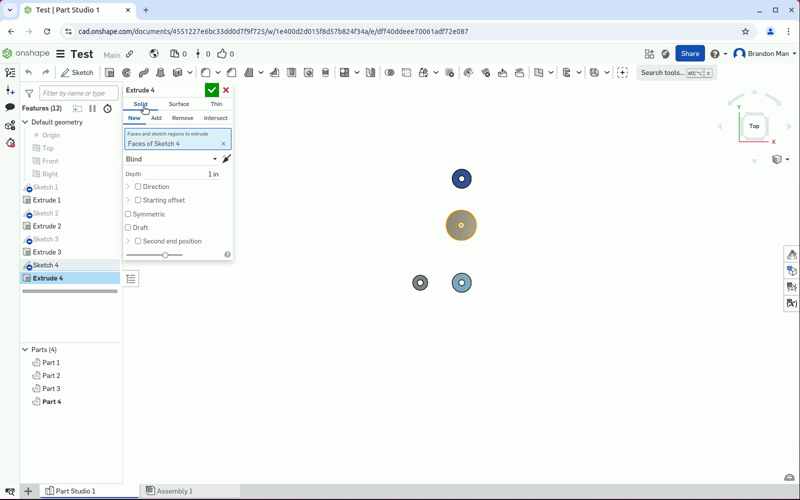
click(143, 106)
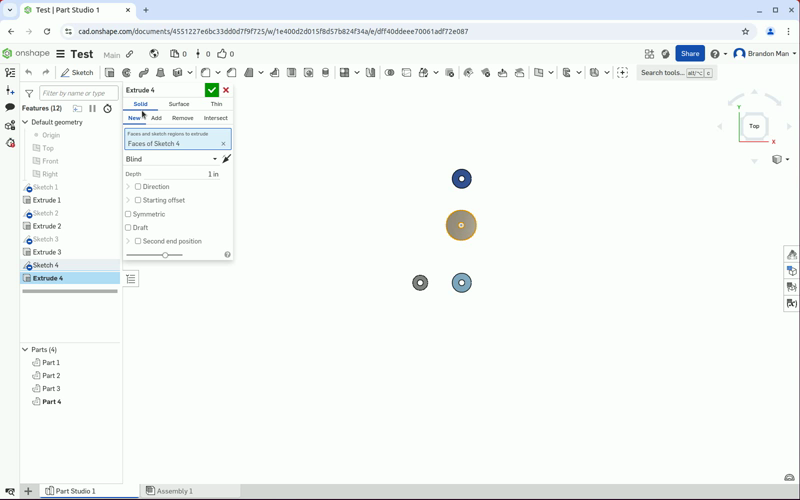
mouse_move(137, 120)
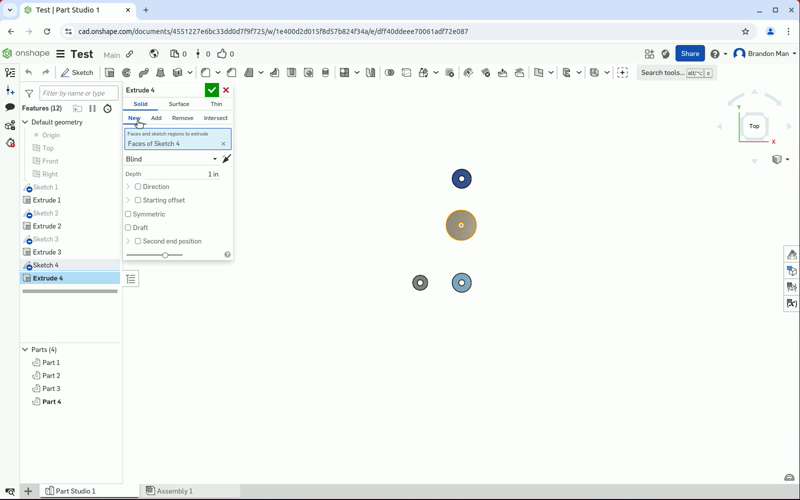
click(137, 120)
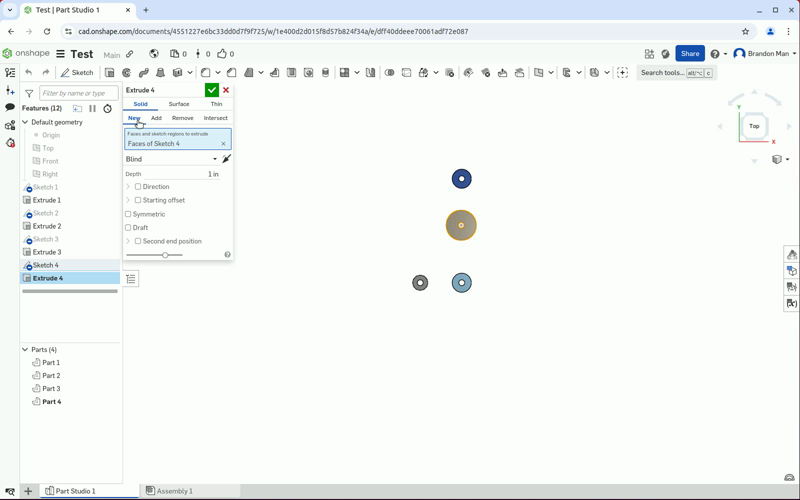
key(tab, 4)
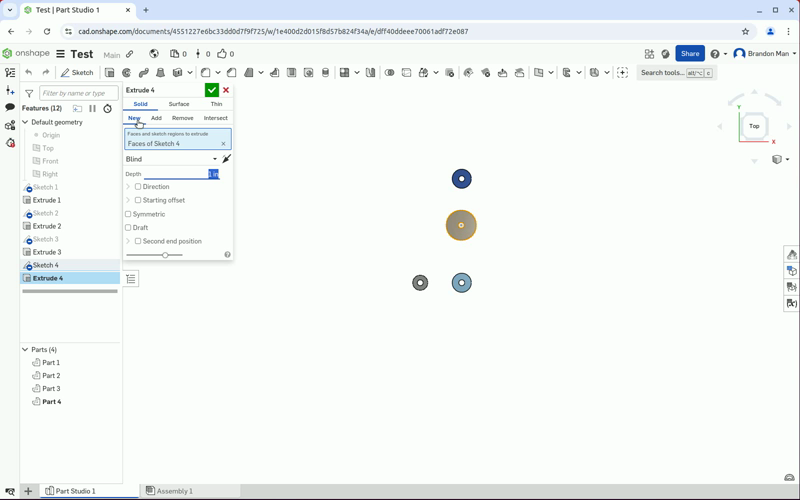
text(0.481)
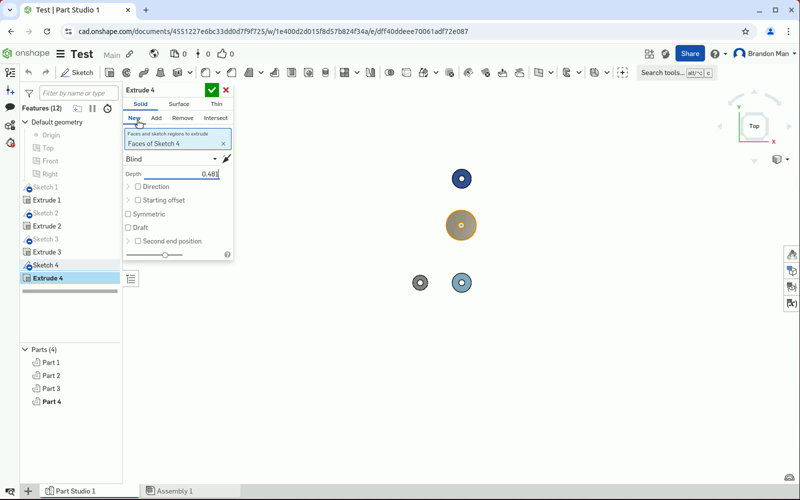
key(enter)
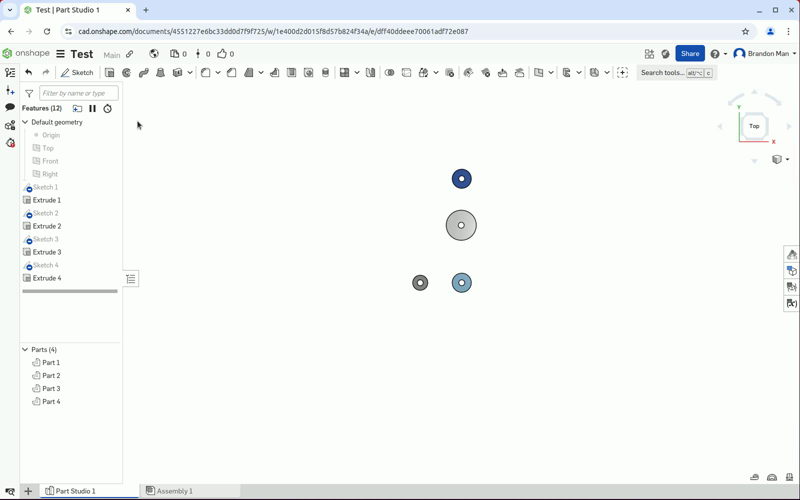
key(shift+h)
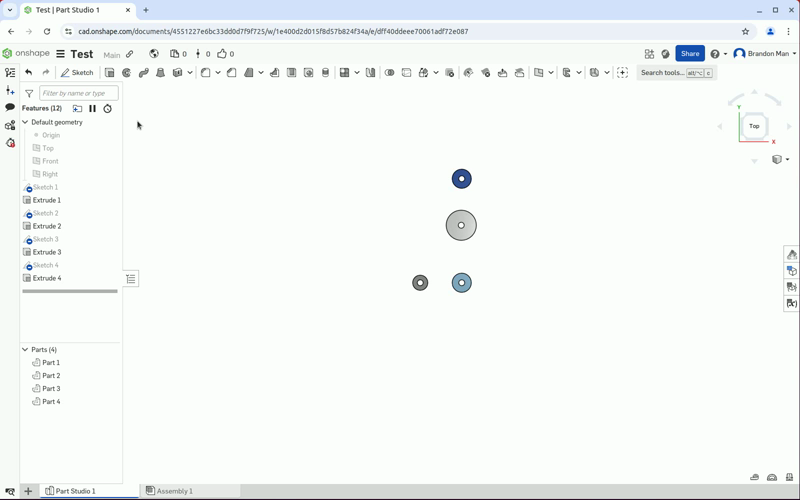
key(shift+h)
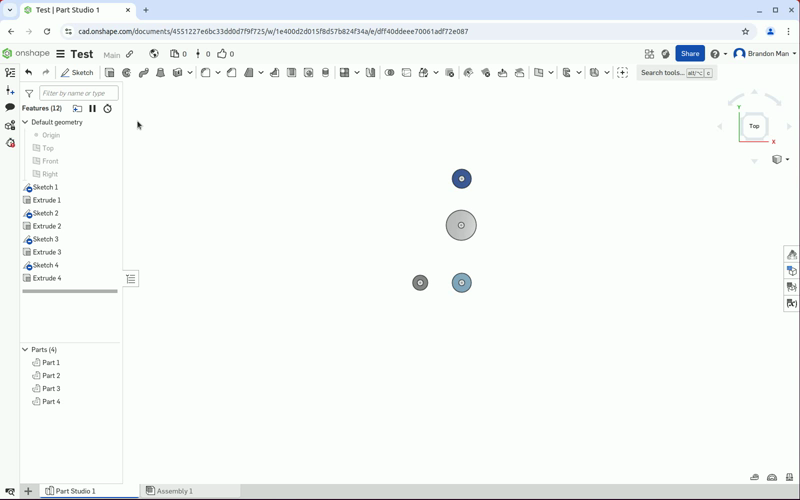
mouse_move(73, 189)
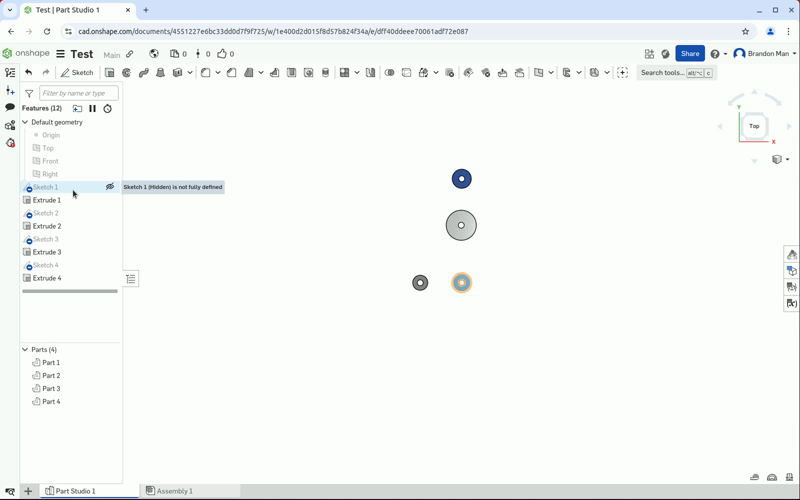
click(73, 189)
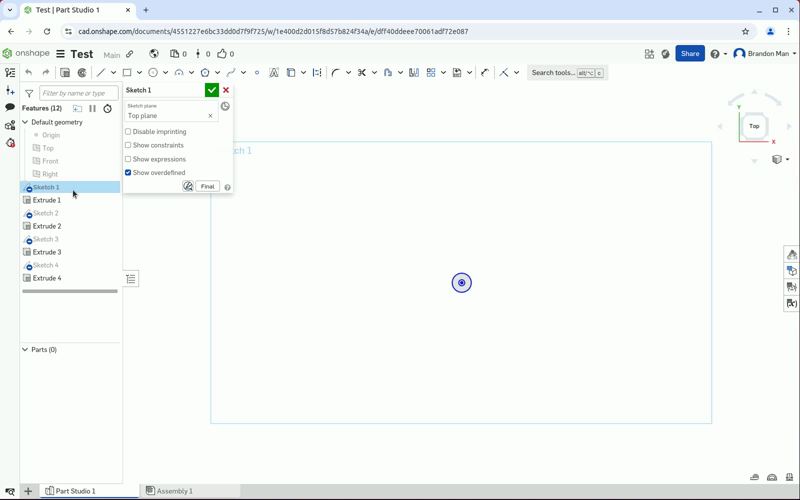
mouse_move(229, 92)
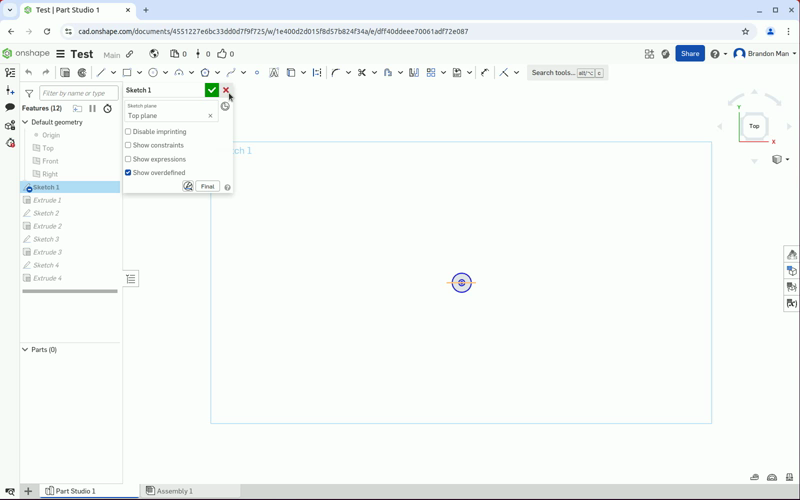
click(229, 92)
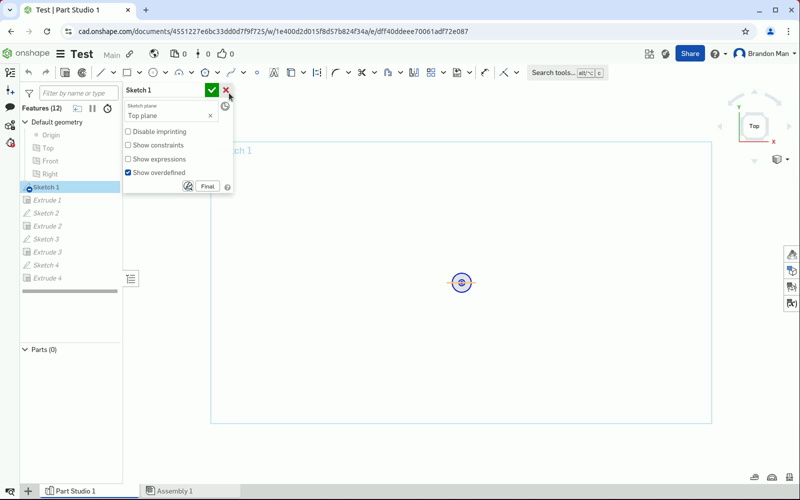
key(shift+s)
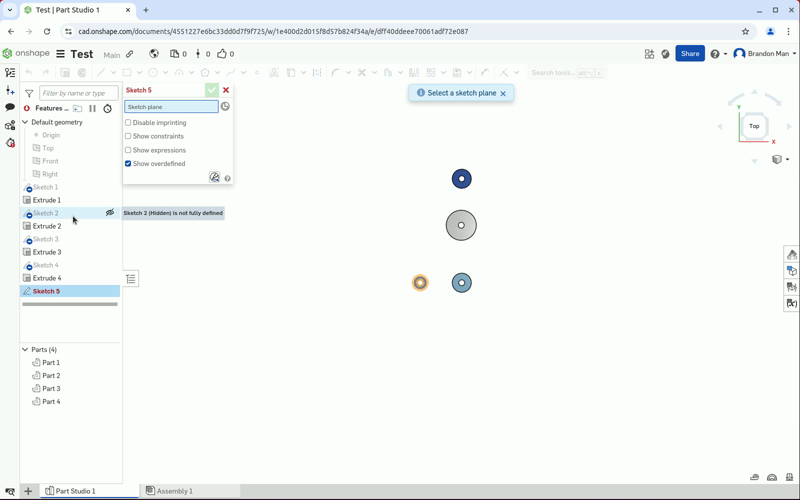
scroll(3)
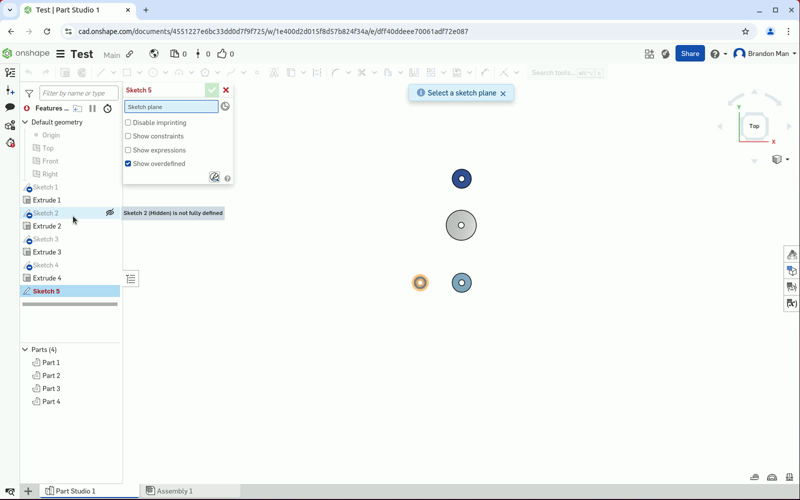
mouse_move(73, 150)
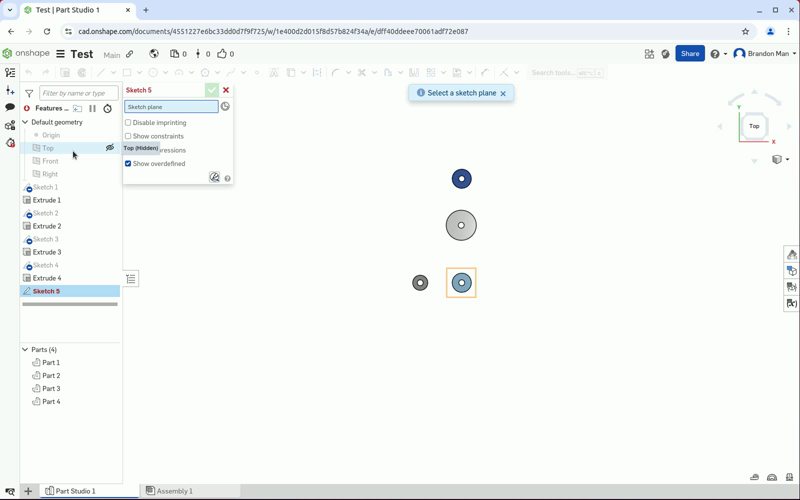
click(73, 150)
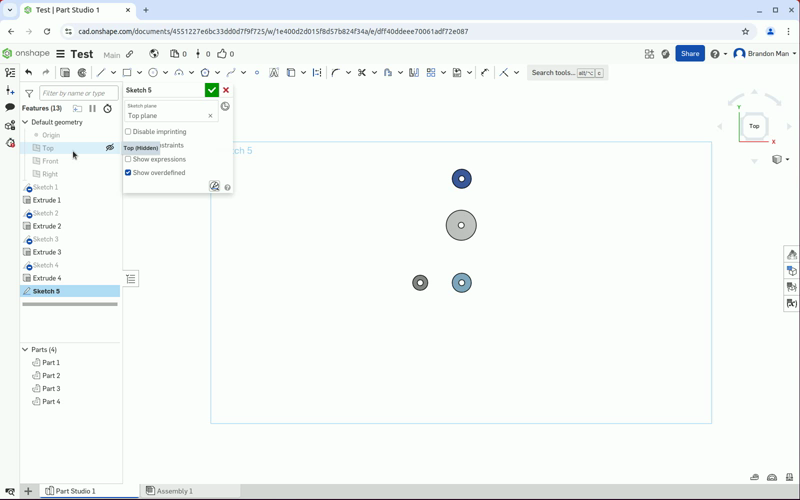
mouse_move(73, 352)
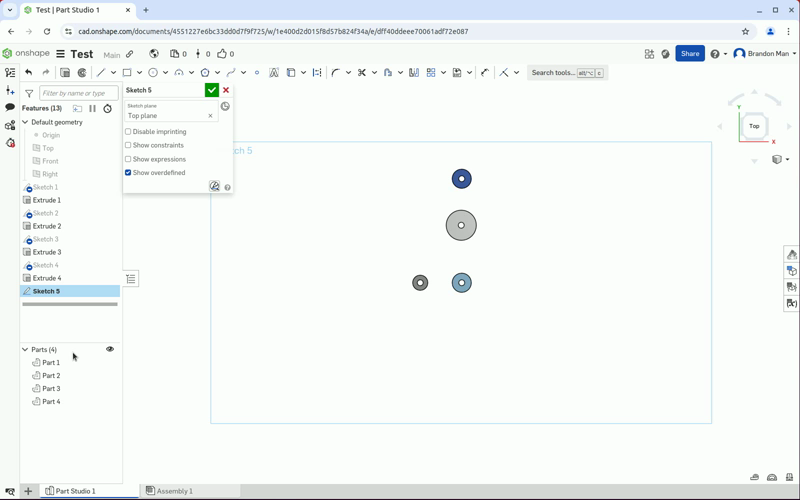
key(y)
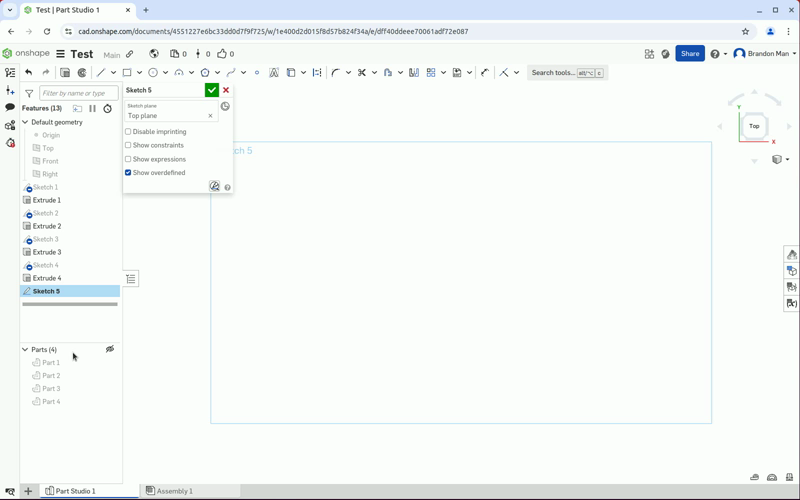
key(l)
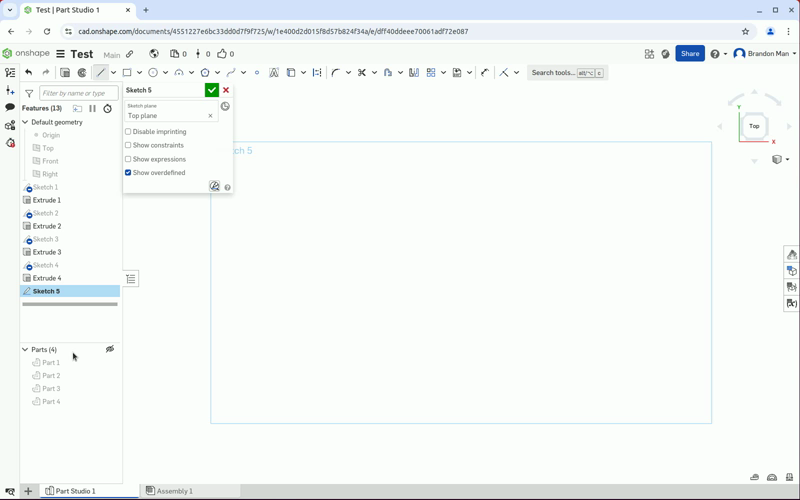
key_down(shift)
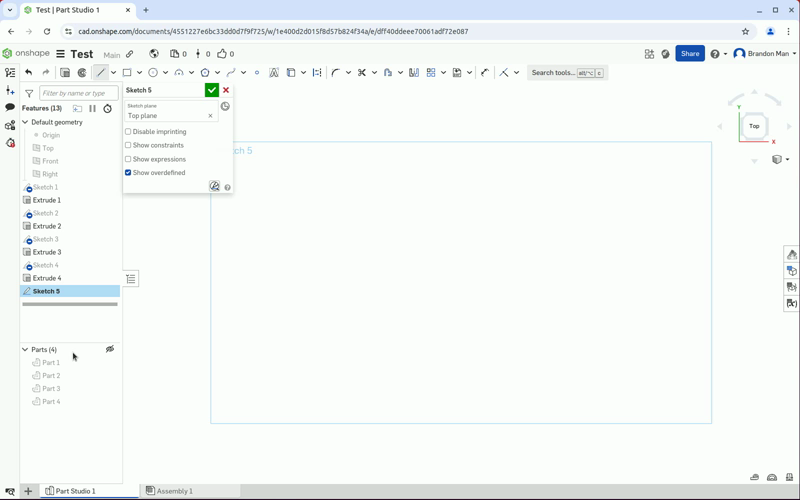
mouse_move(419, 290)
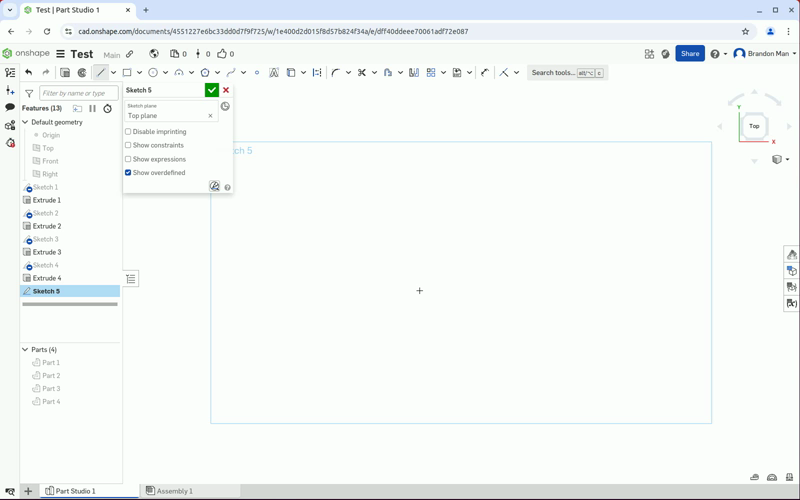
click(419, 290)
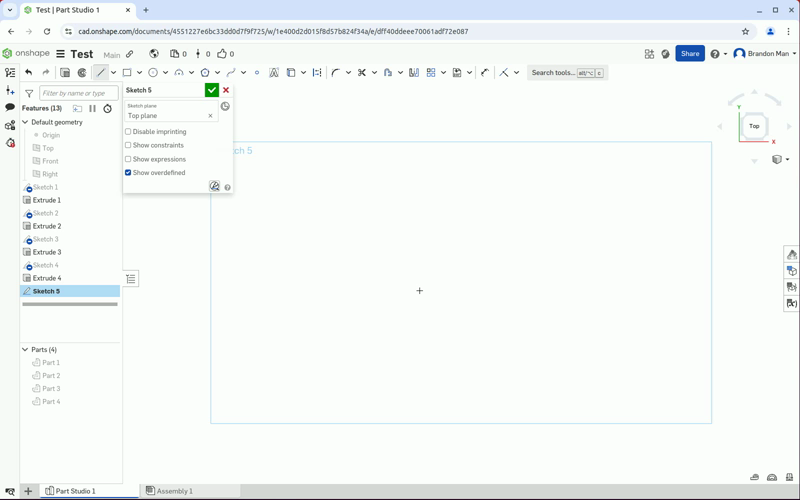
key_up(shift)
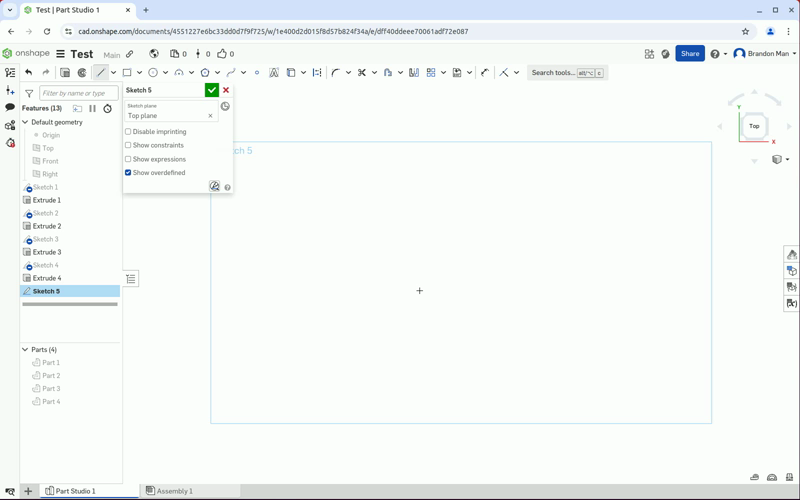
key_down(shift)
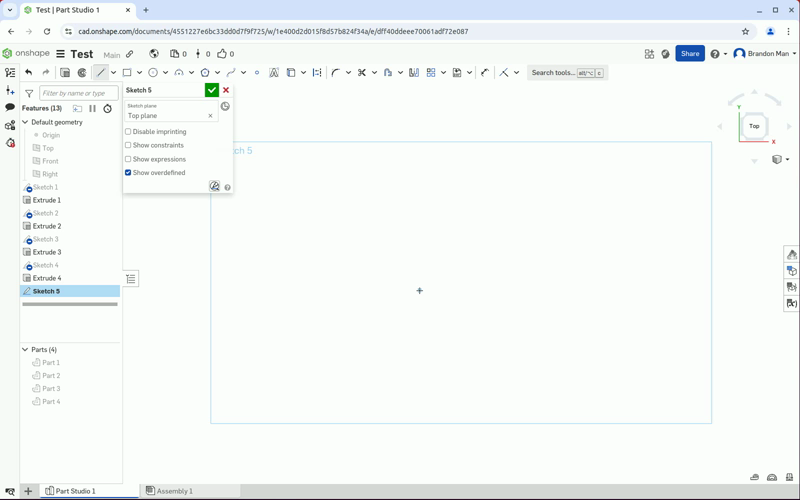
mouse_move(449, 290)
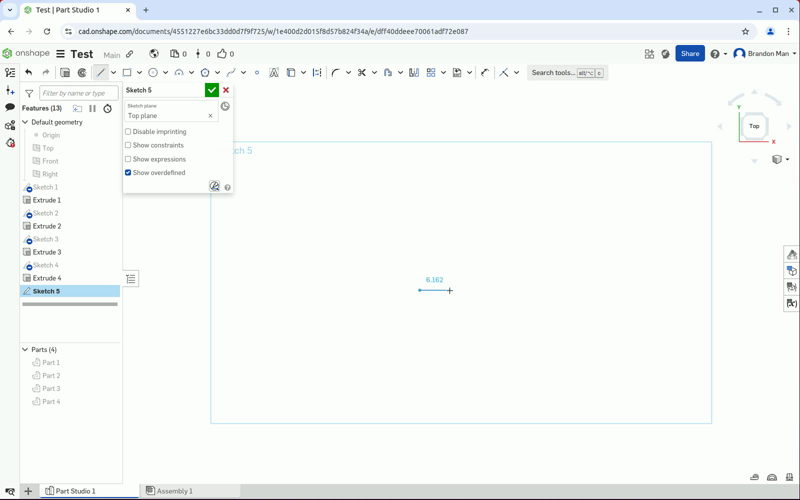
mouse_move(460, 291)
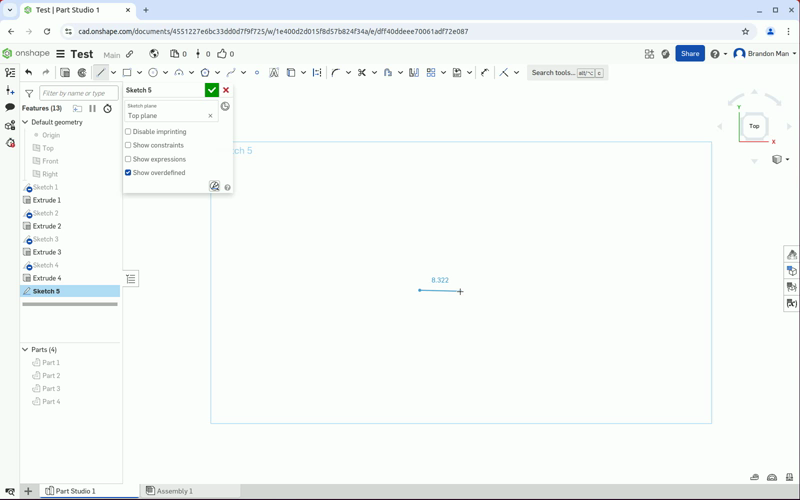
click(460, 291)
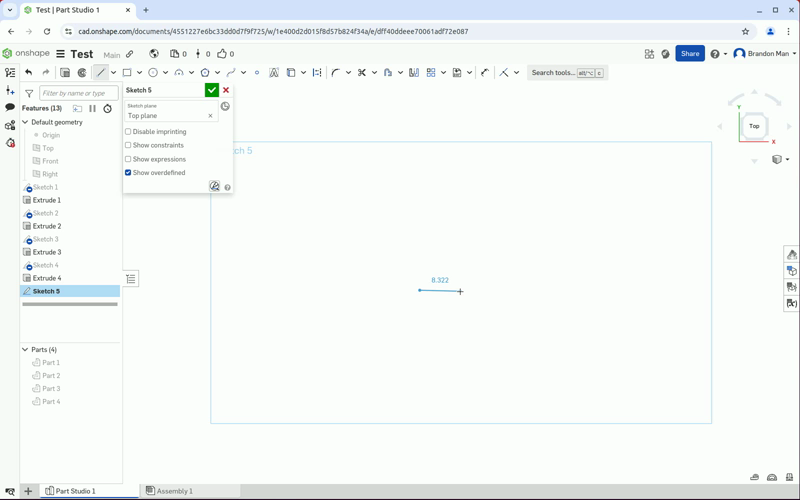
key_up(shift)
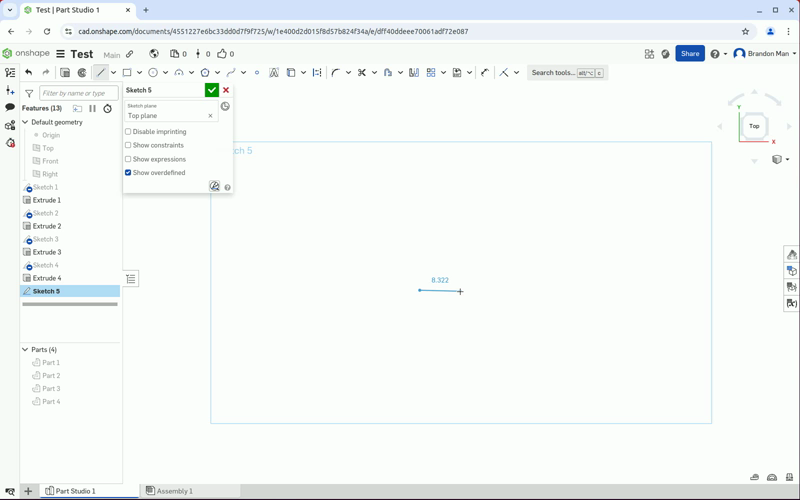
key(esc)
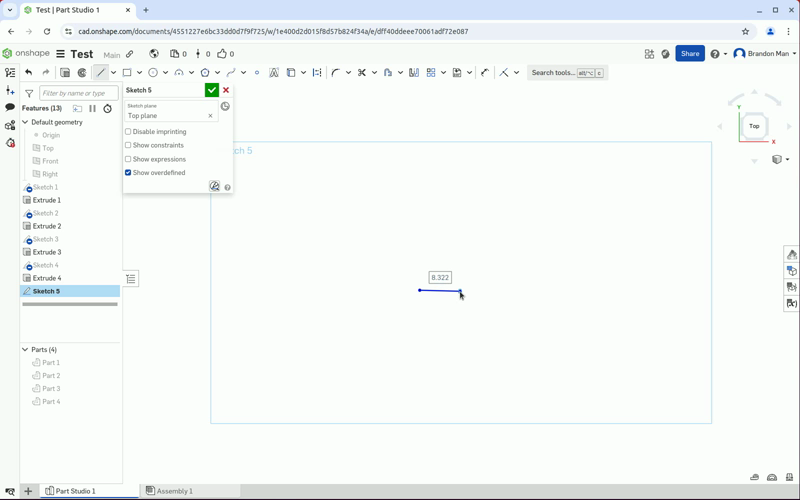
key(a)
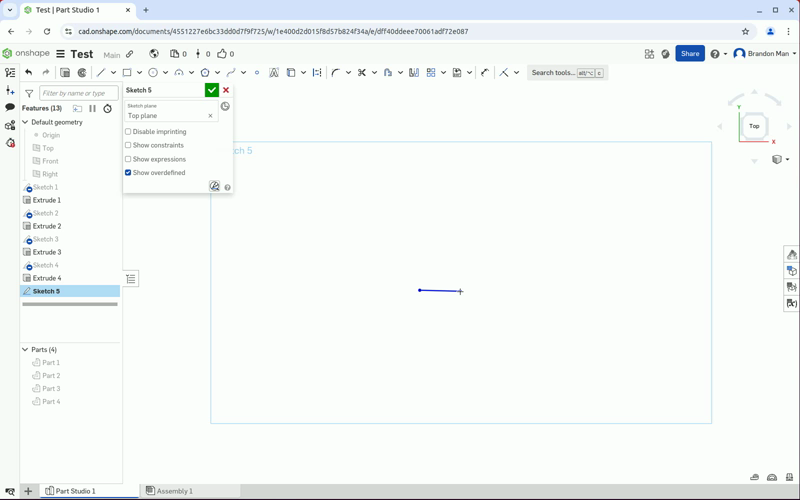
mouse_move(460, 291)
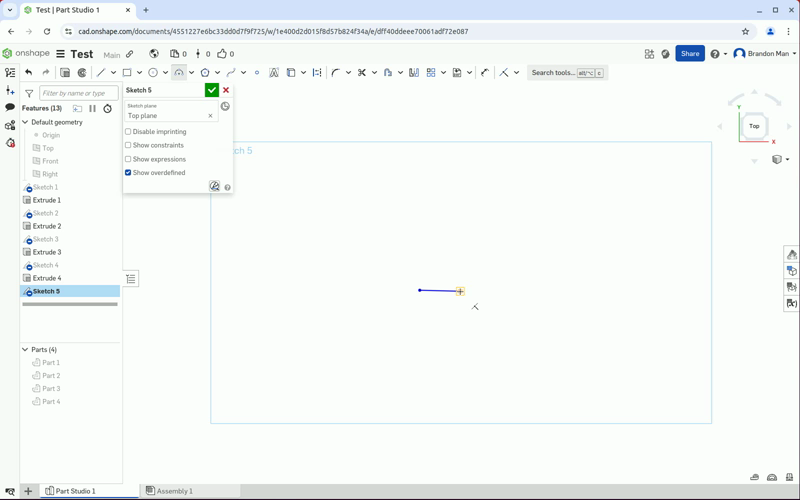
click(460, 291)
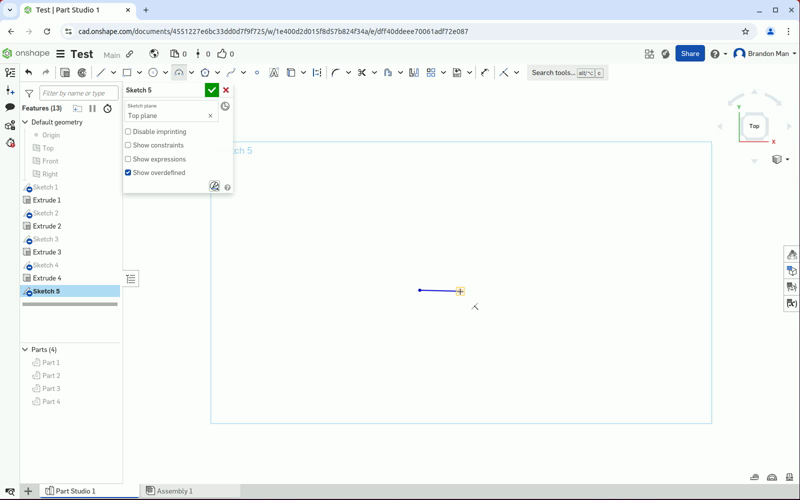
key_down(shift)
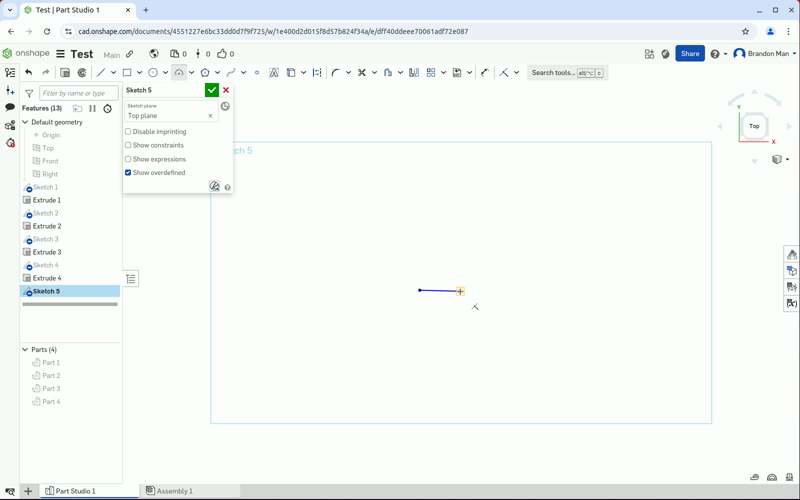
mouse_move(469, 283)
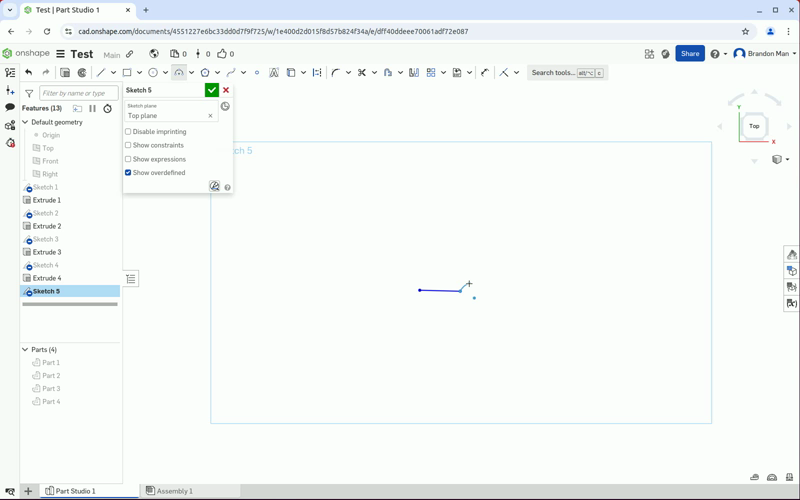
click(469, 283)
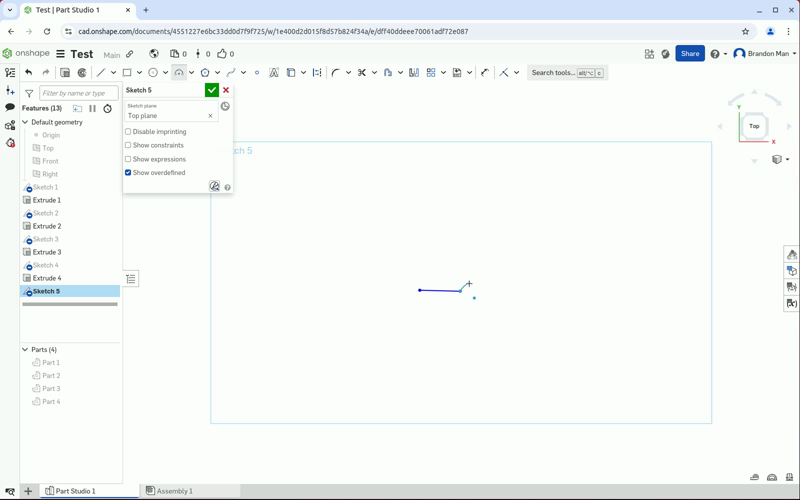
mouse_move(454, 275)
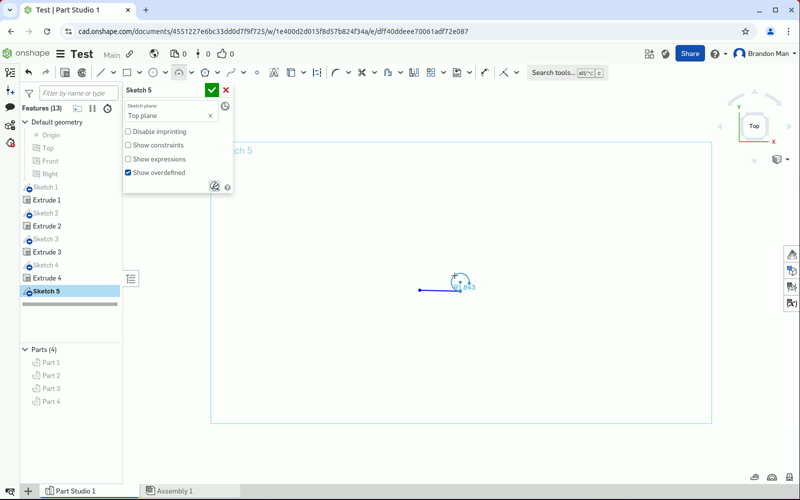
click(454, 275)
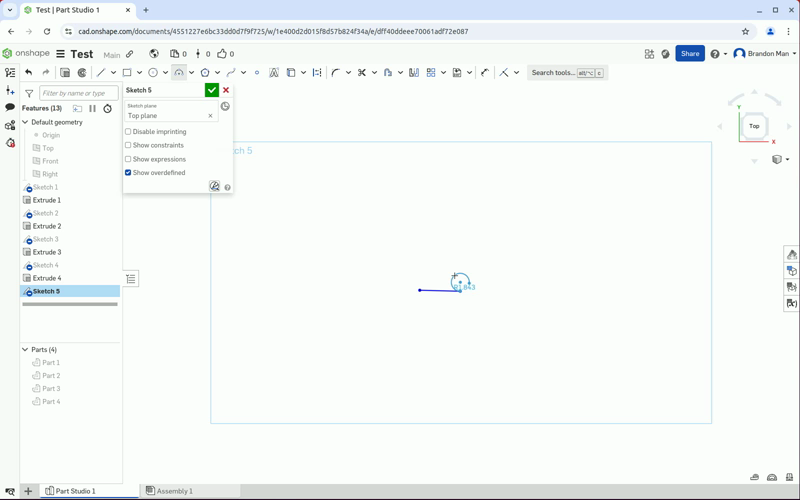
key_up(shift)
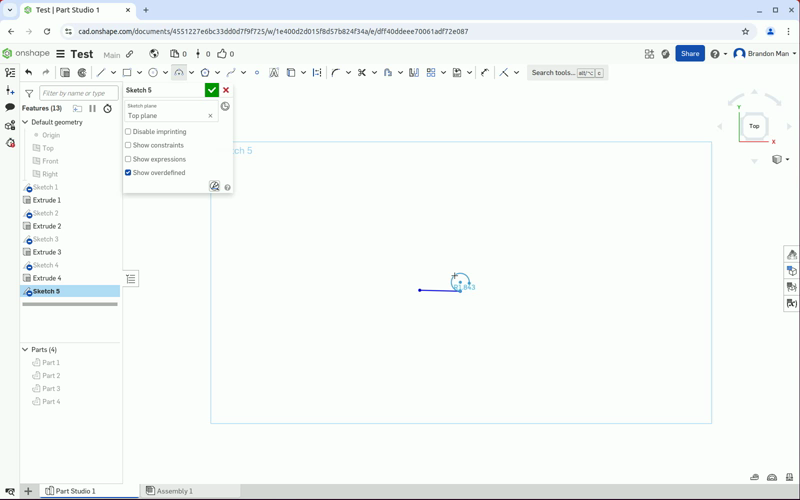
key(esc)
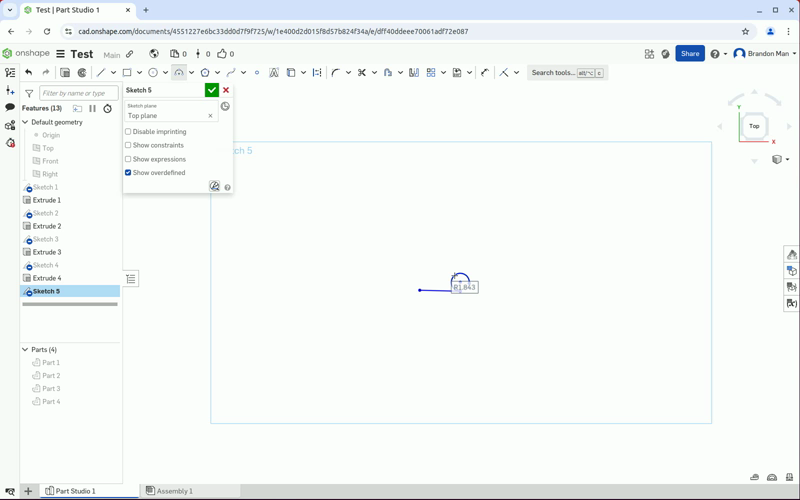
key(l)
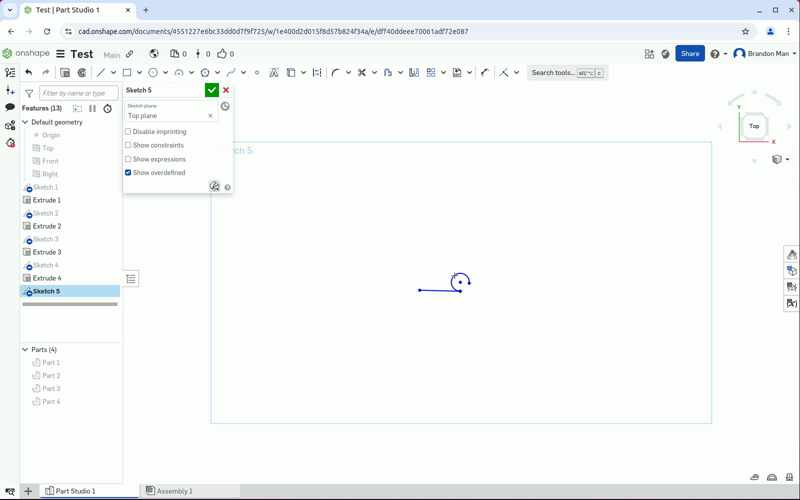
mouse_move(469, 283)
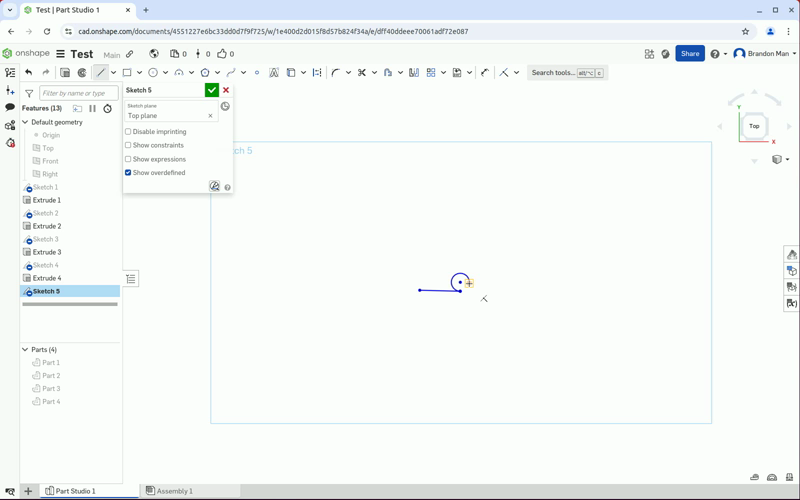
click(469, 283)
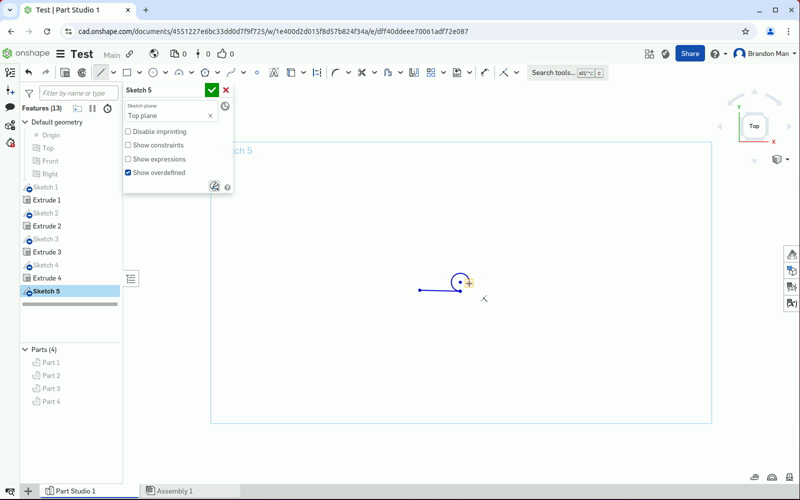
key_down(shift)
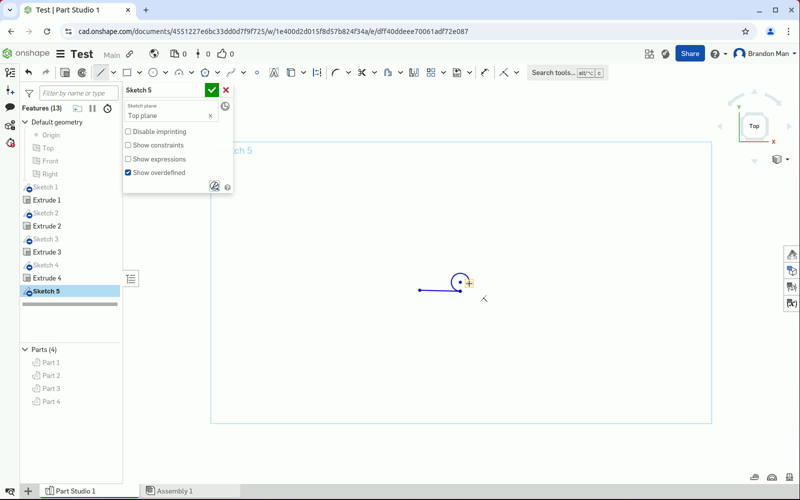
mouse_move(499, 283)
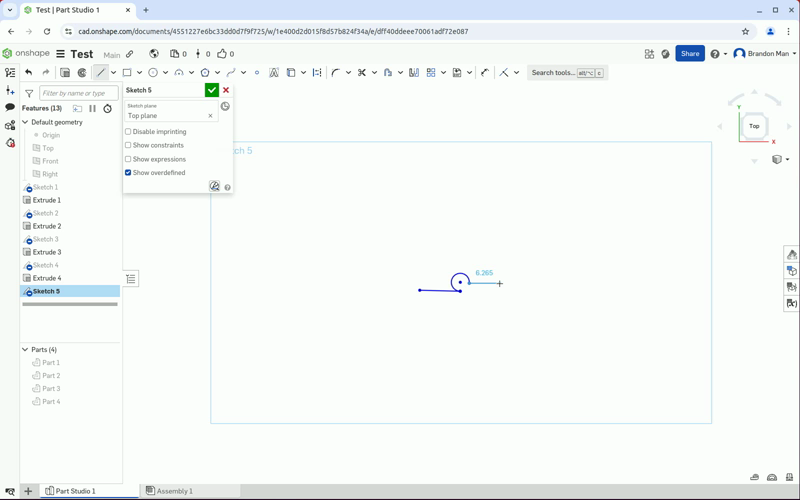
mouse_move(474, 226)
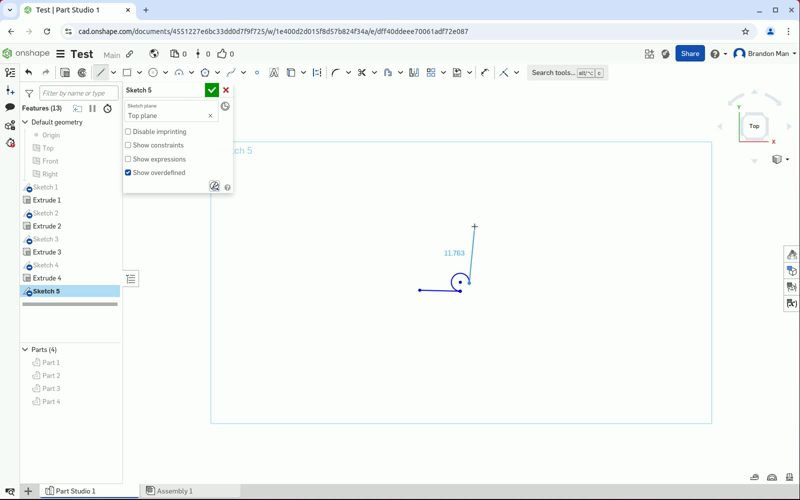
click(474, 226)
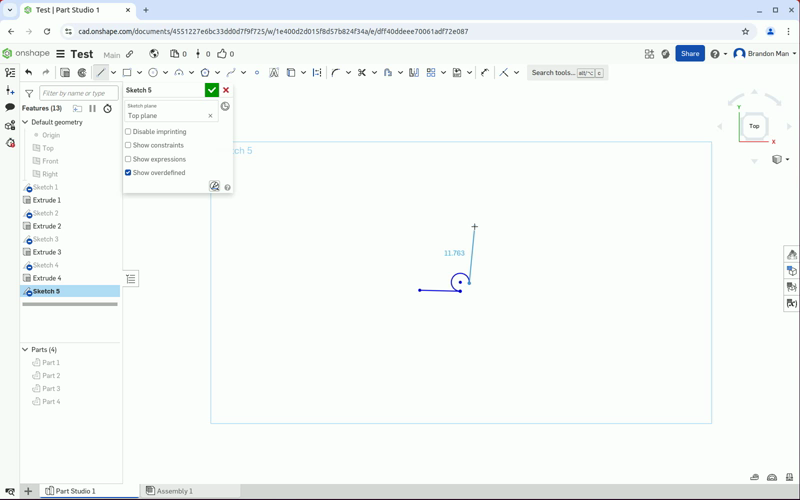
key_up(shift)
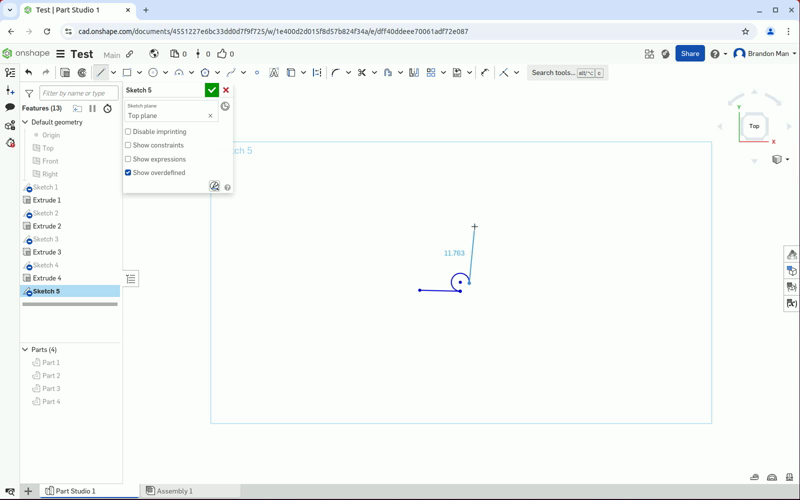
key(esc)
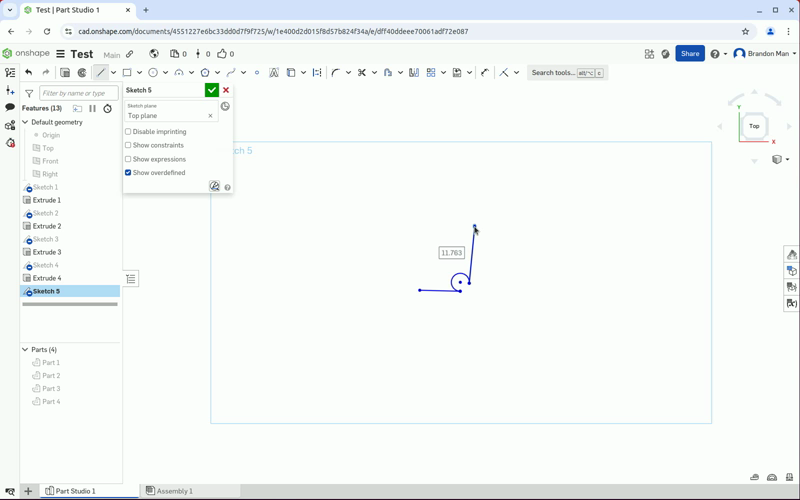
key(a)
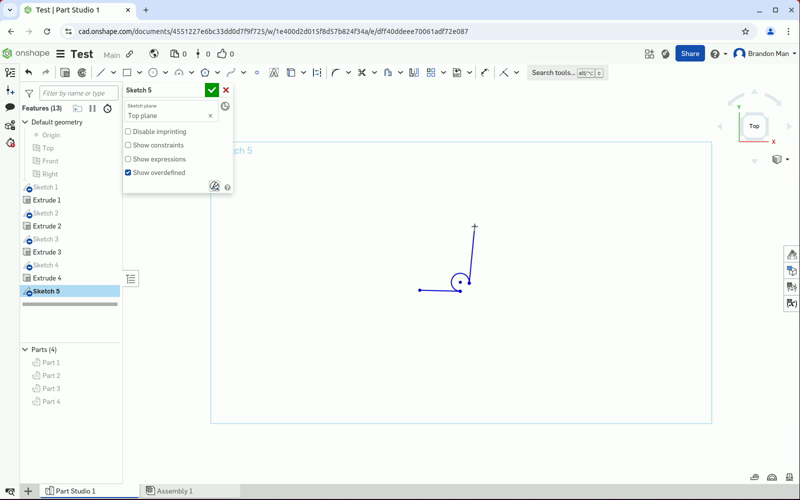
mouse_move(474, 226)
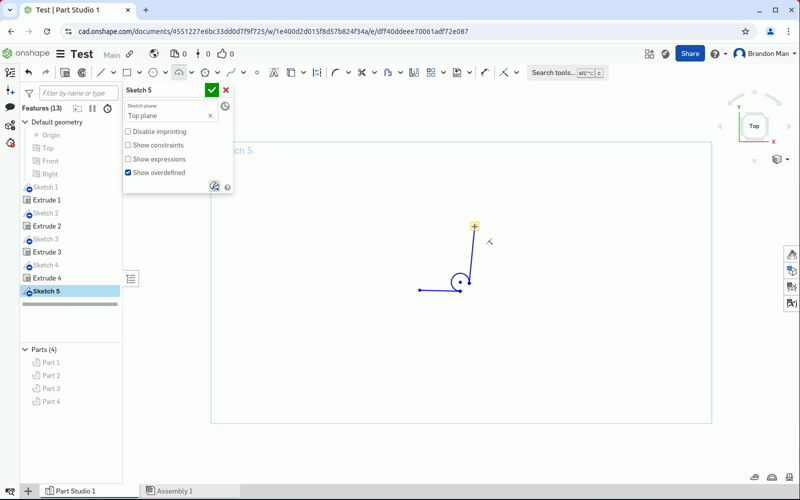
click(474, 226)
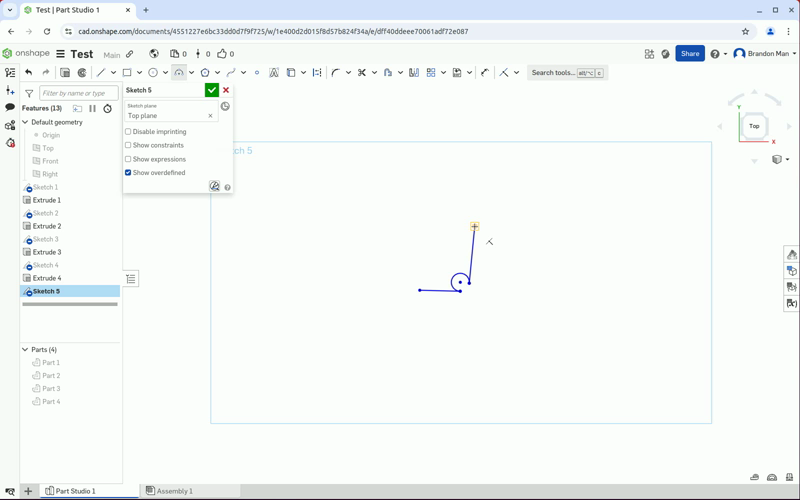
key_down(shift)
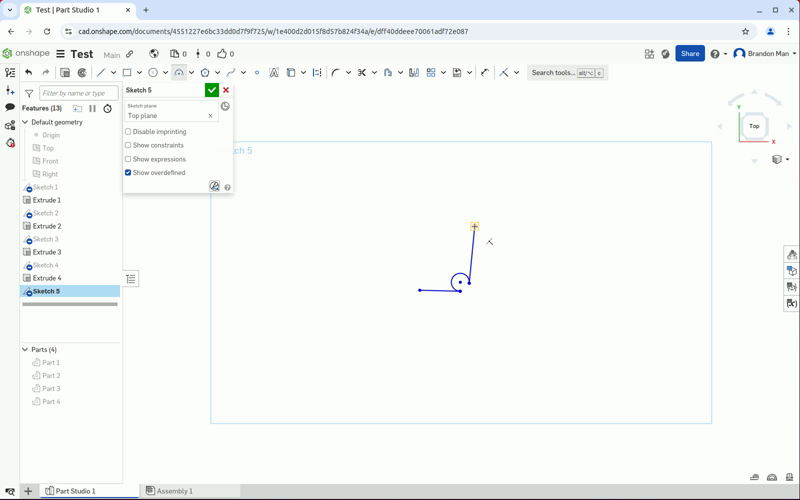
mouse_move(446, 226)
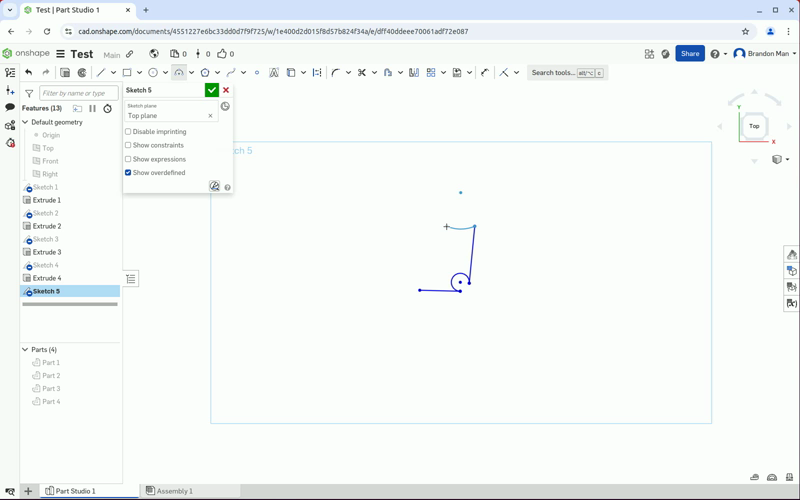
click(446, 226)
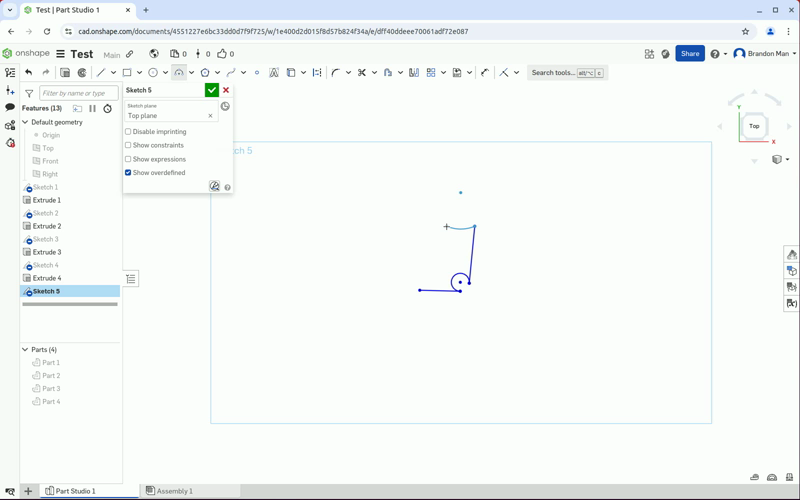
mouse_move(460, 238)
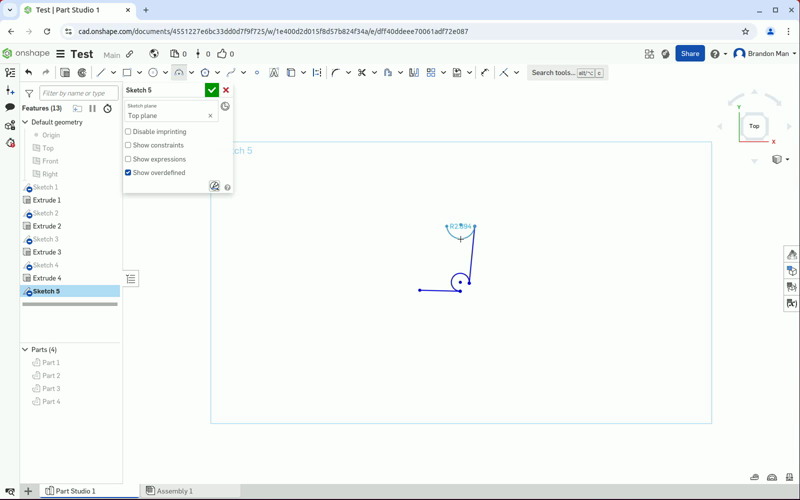
click(460, 238)
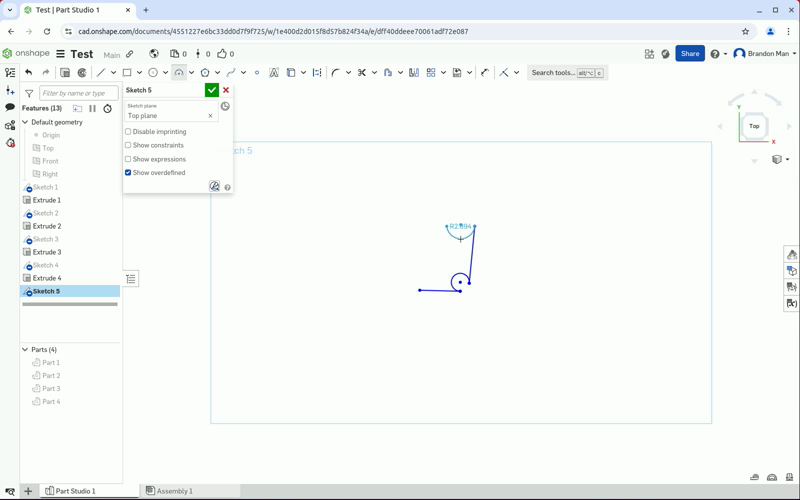
key_up(shift)
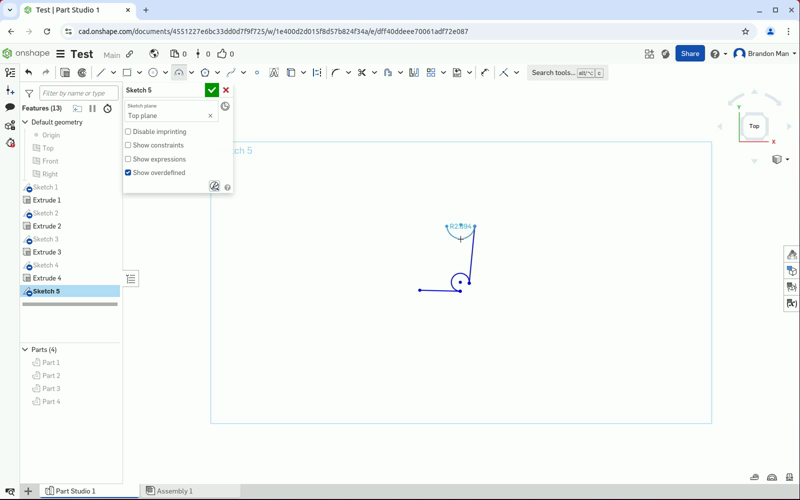
key(esc)
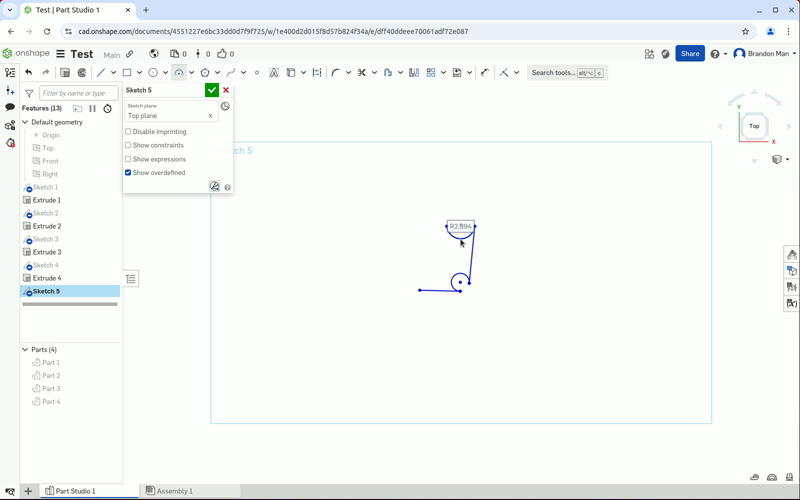
key(l)
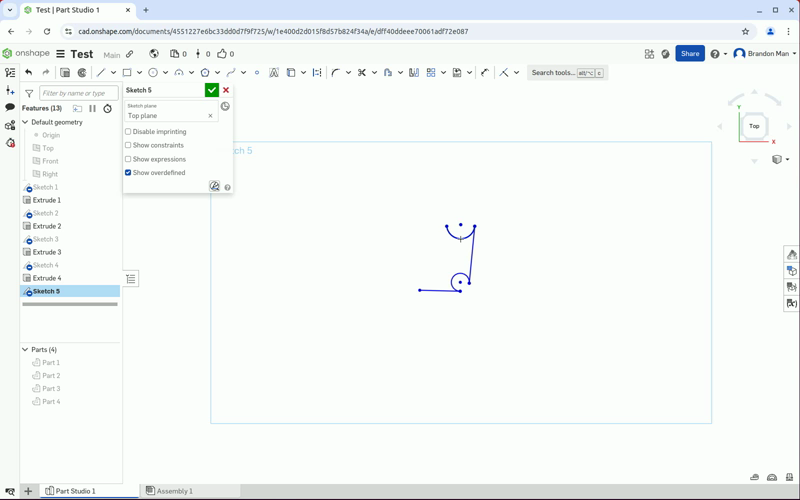
mouse_move(446, 226)
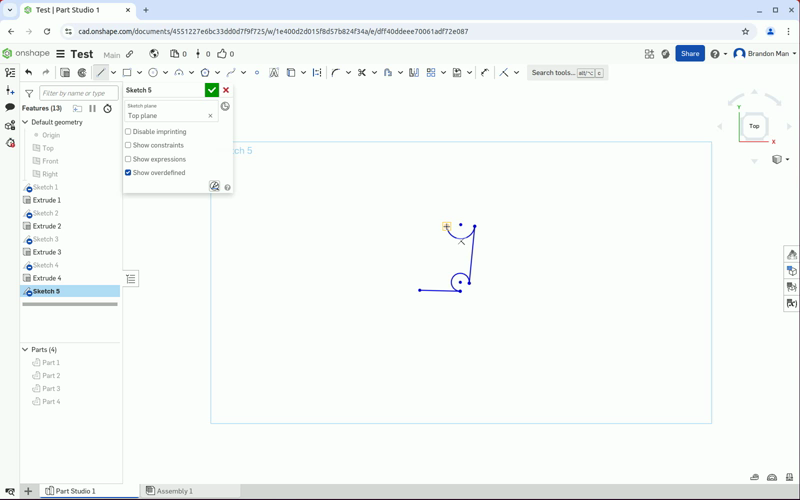
click(446, 226)
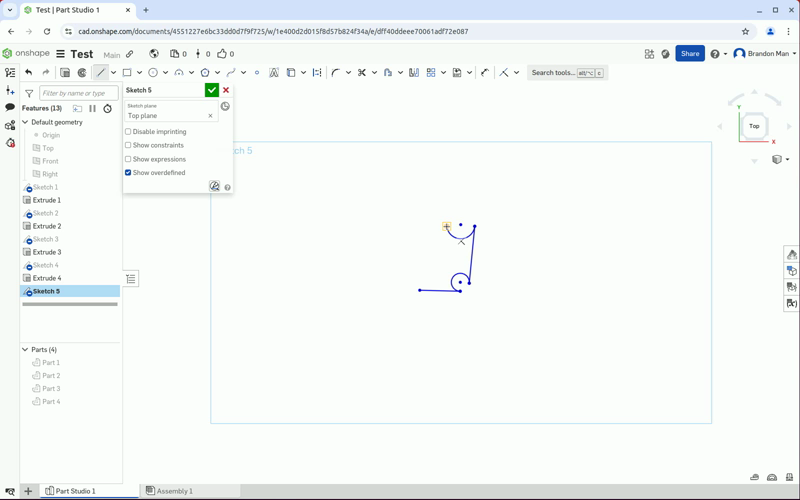
key_down(shift)
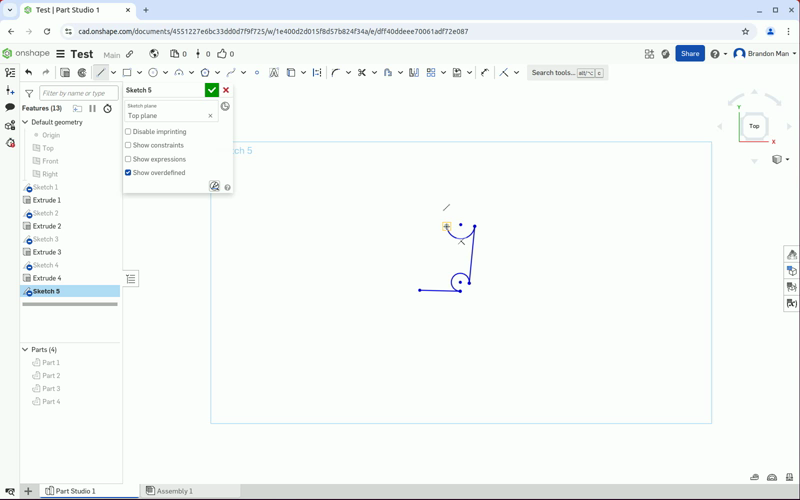
mouse_move(476, 226)
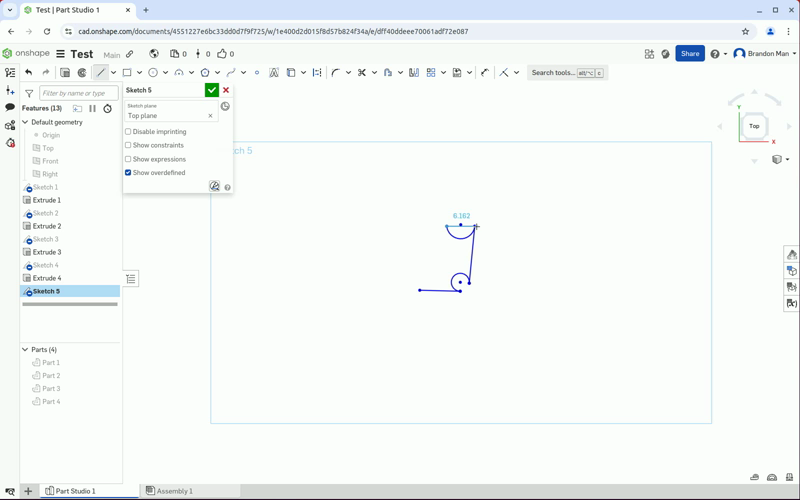
mouse_move(450, 266)
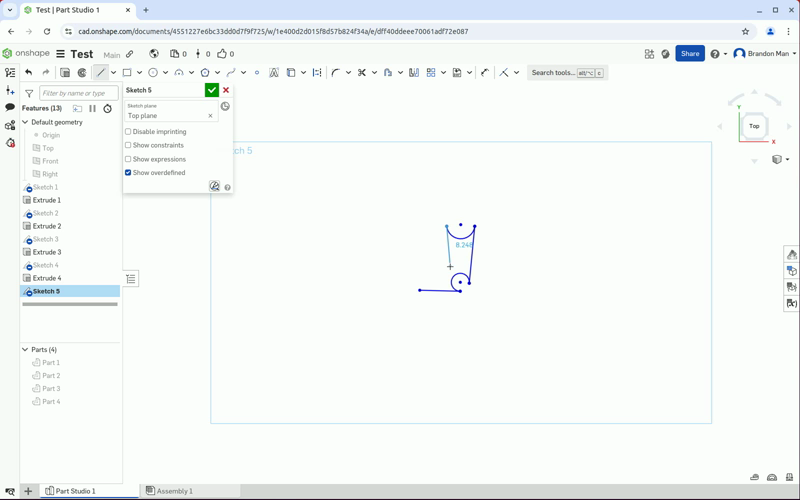
click(450, 266)
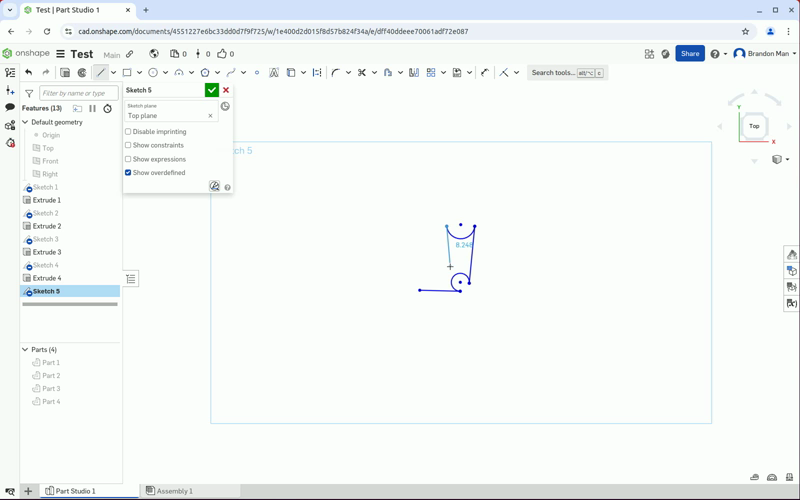
key_up(shift)
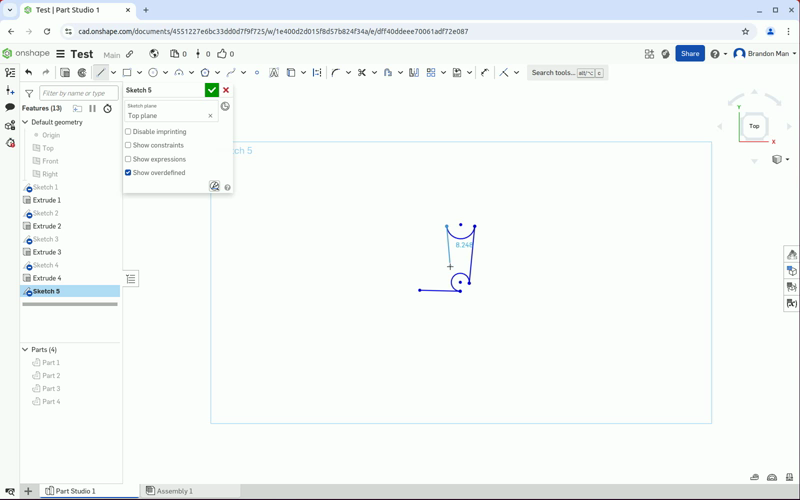
key(esc)
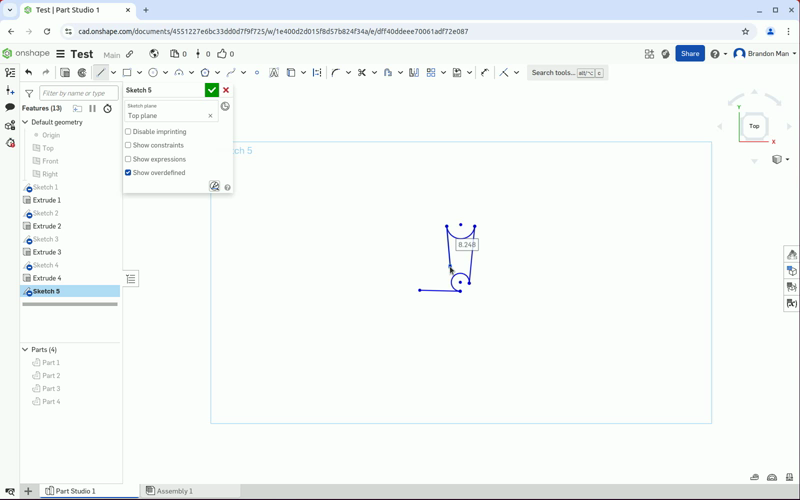
key(a)
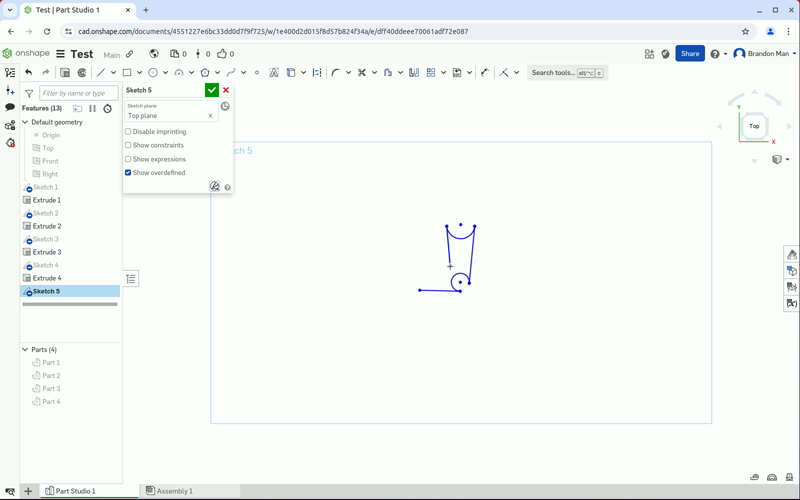
mouse_move(450, 266)
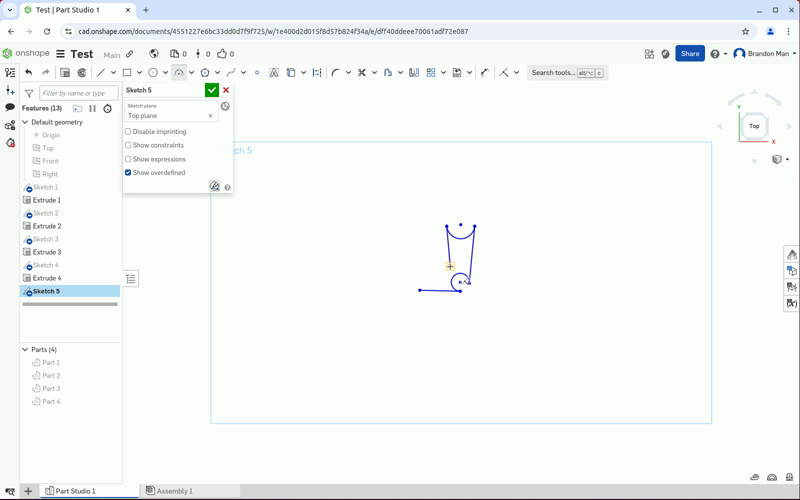
click(450, 266)
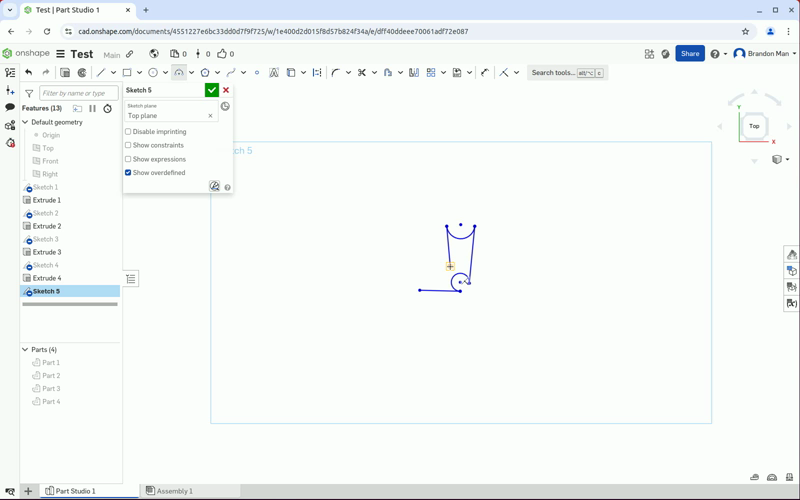
key_down(shift)
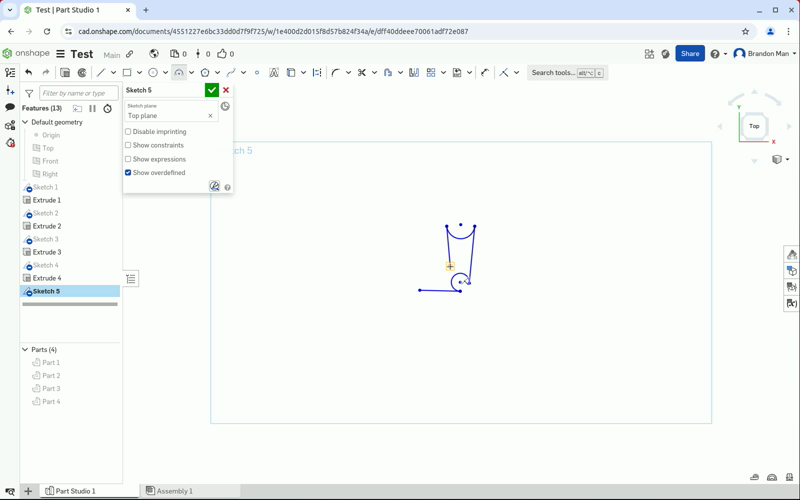
mouse_move(443, 274)
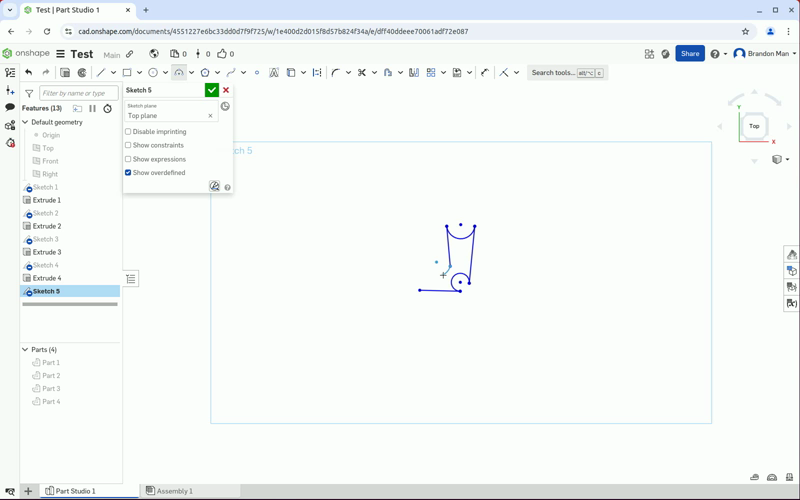
click(443, 274)
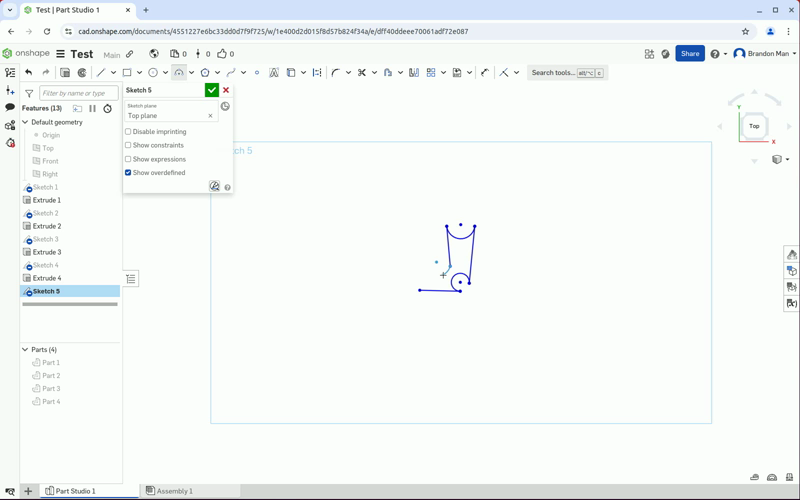
mouse_move(448, 271)
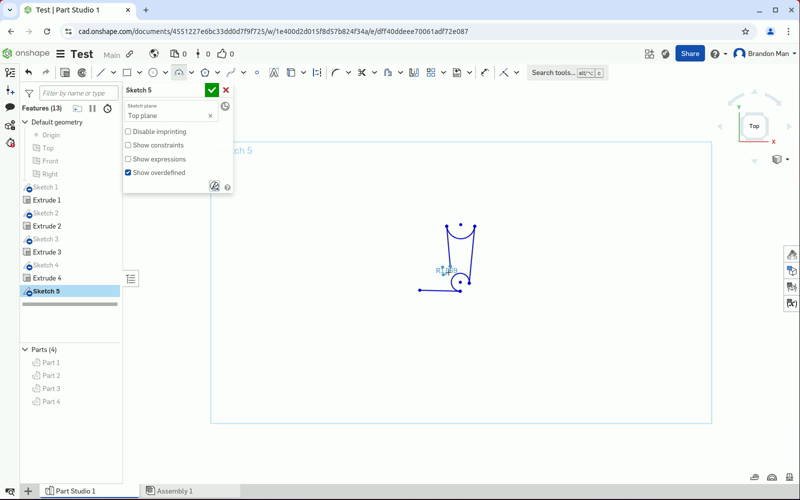
click(448, 271)
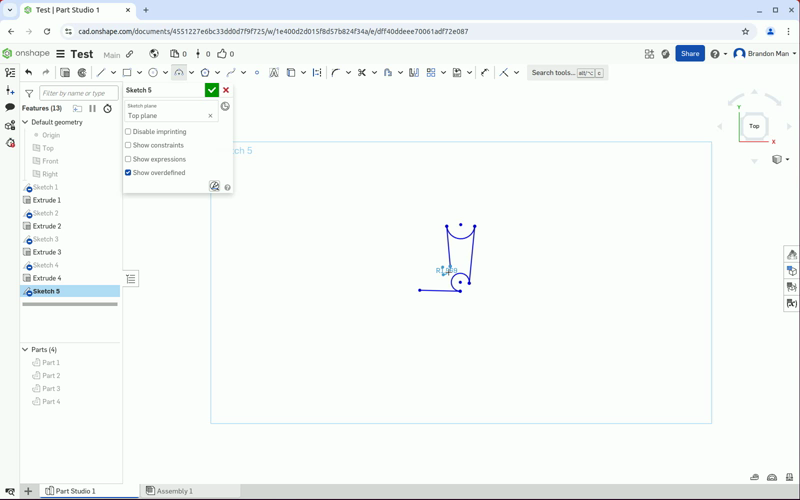
key_up(shift)
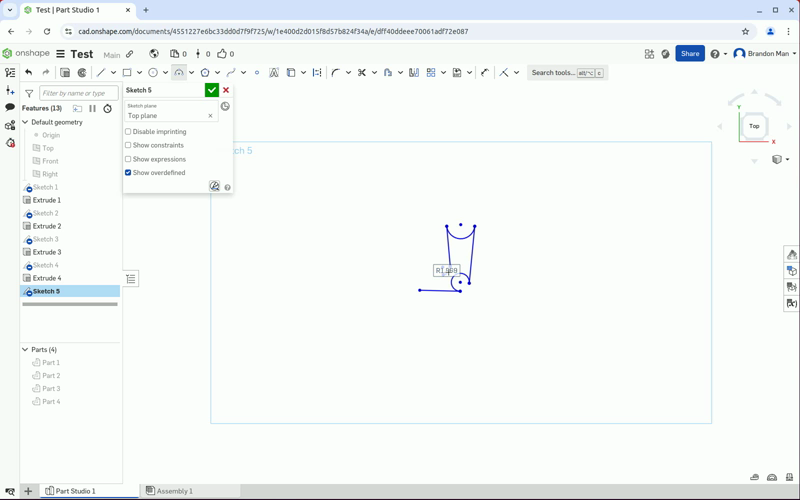
key(esc)
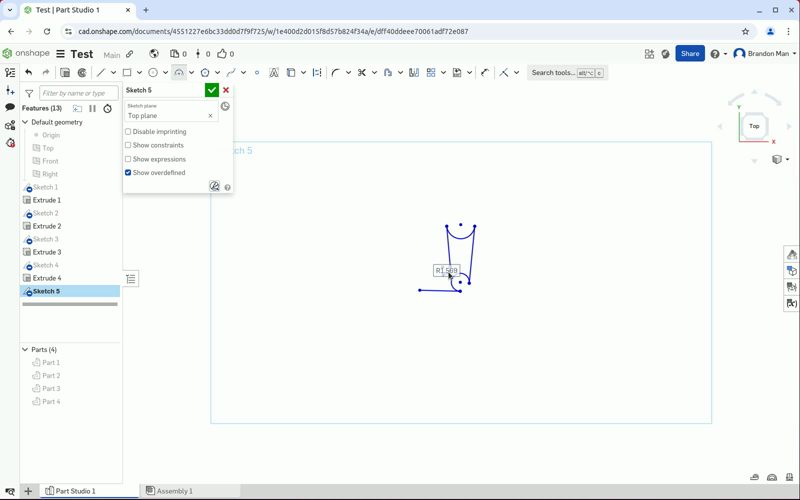
key(l)
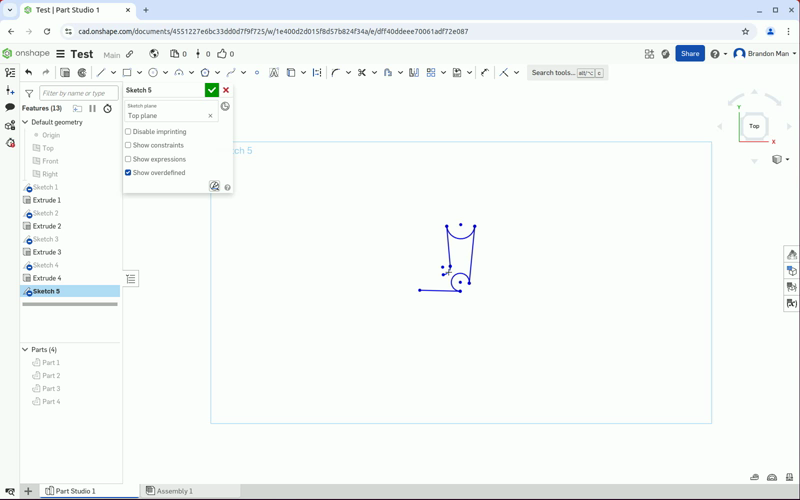
mouse_move(443, 274)
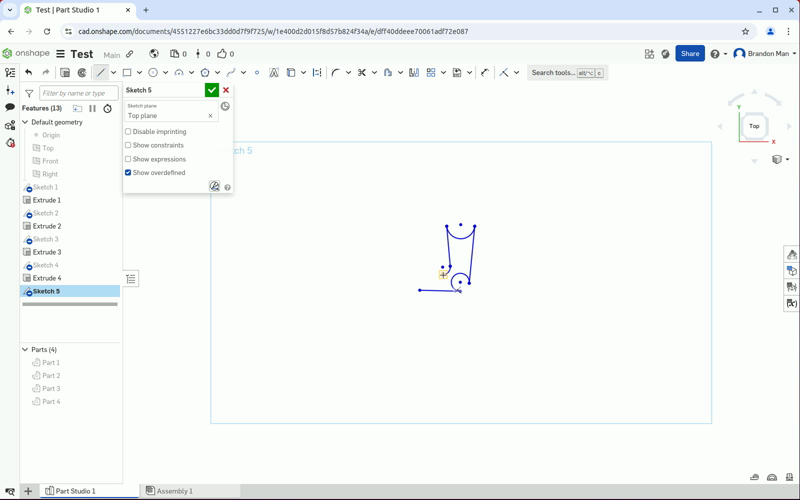
click(443, 274)
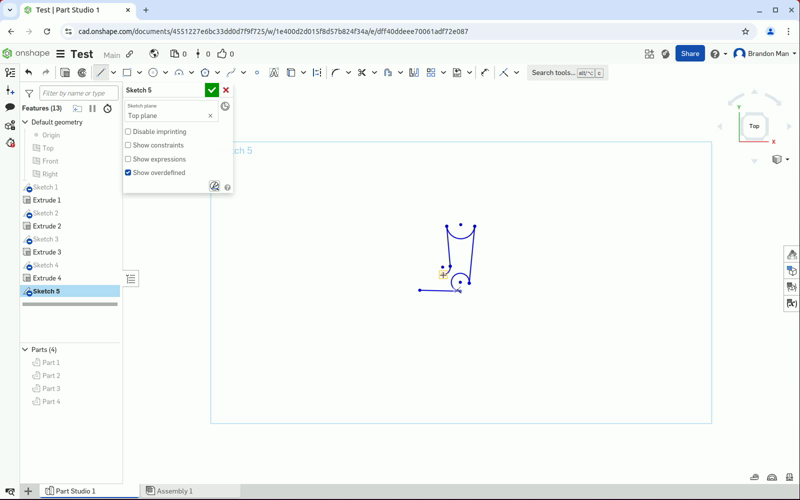
key_down(shift)
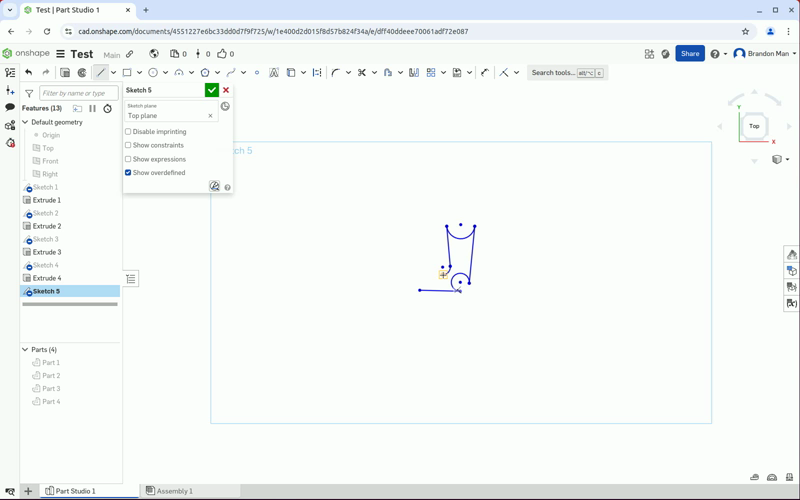
mouse_move(473, 274)
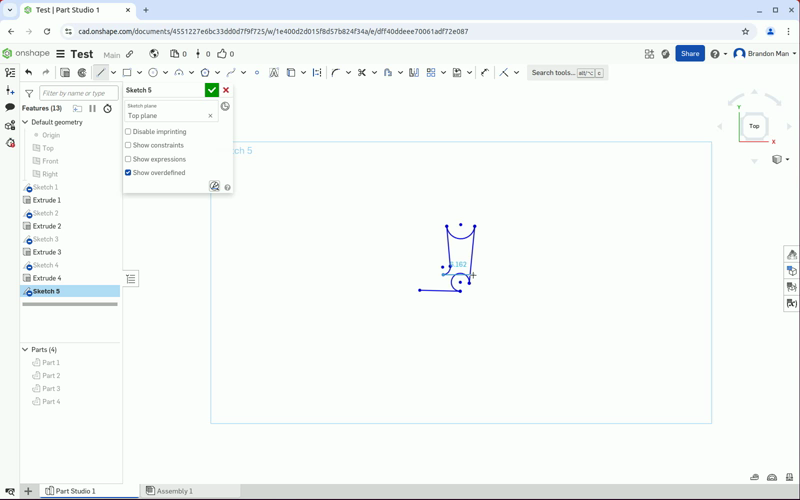
mouse_move(419, 275)
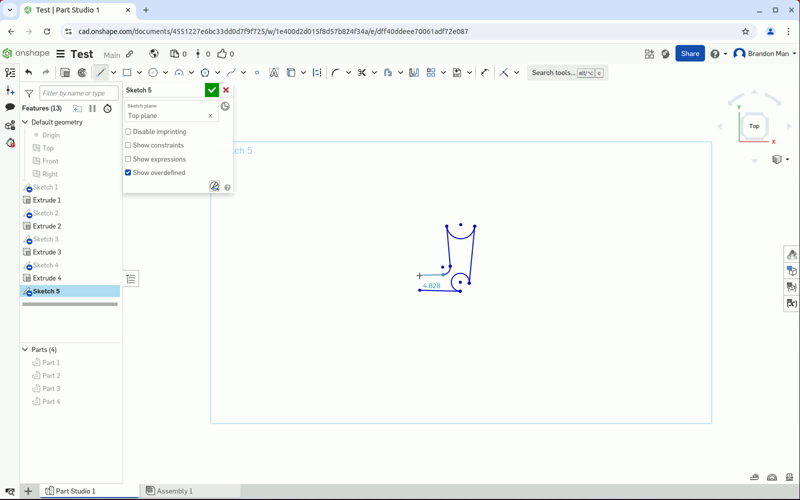
click(419, 275)
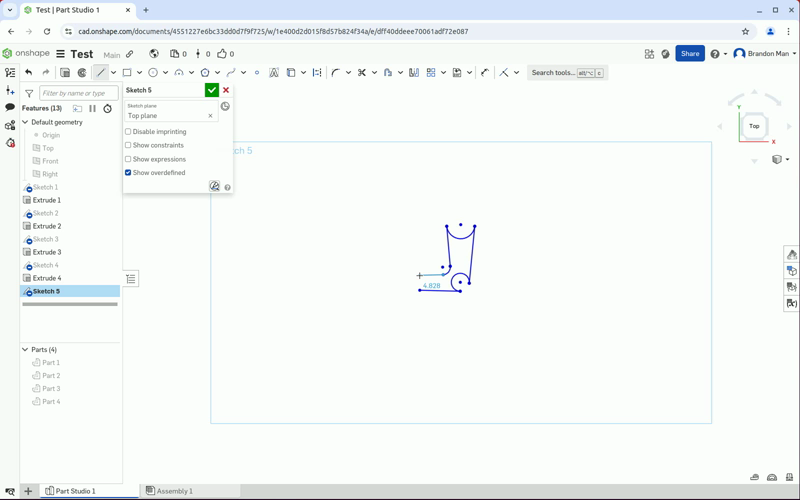
key_up(shift)
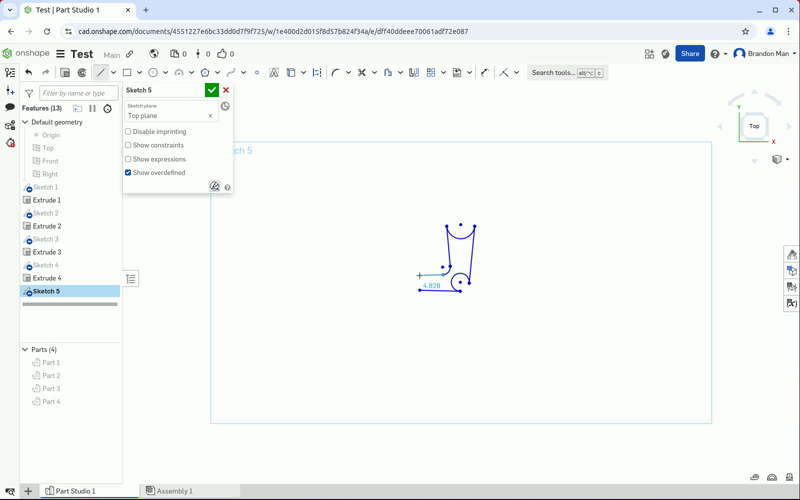
key(esc)
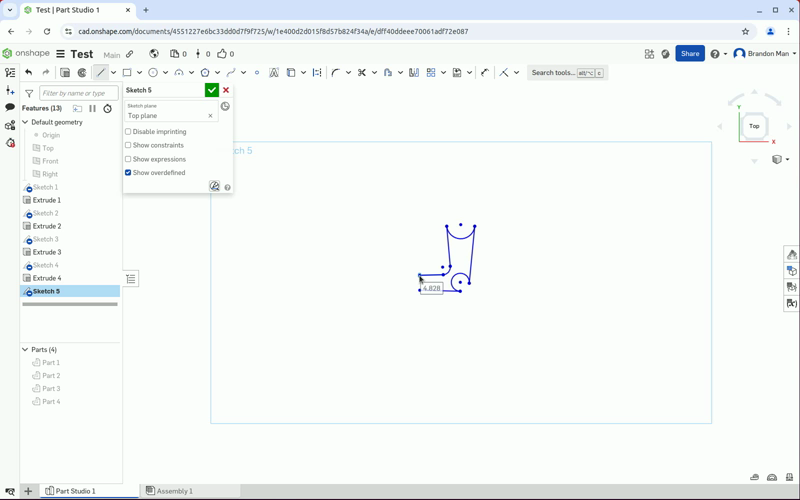
key(a)
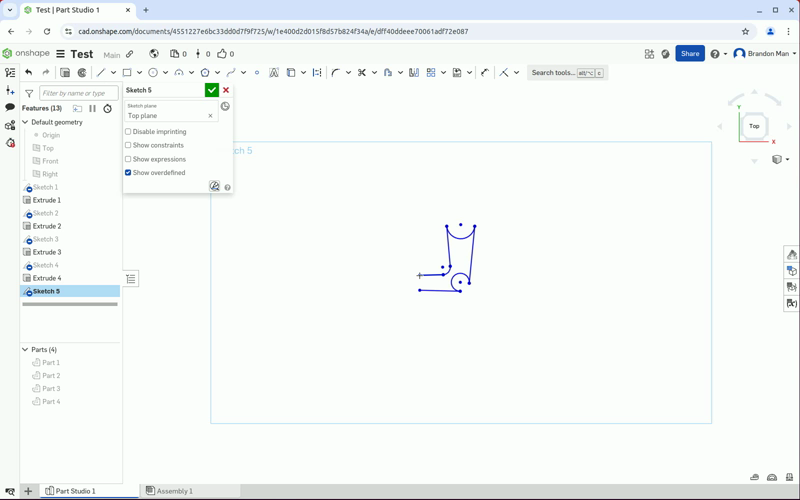
mouse_move(419, 275)
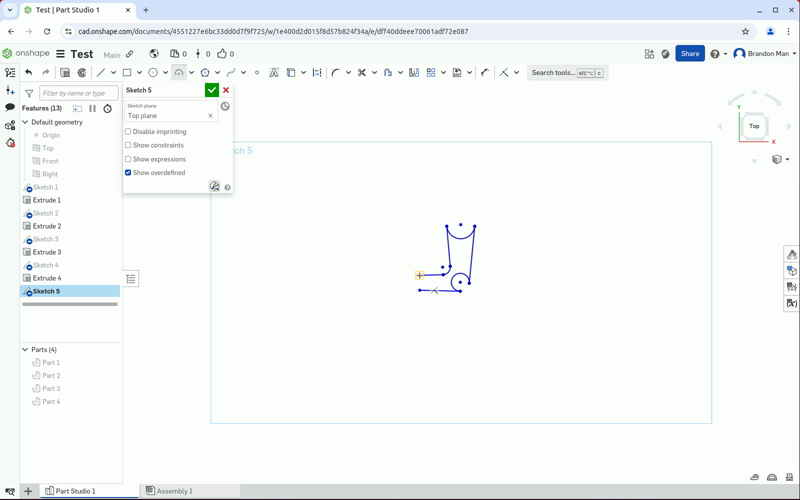
click(419, 275)
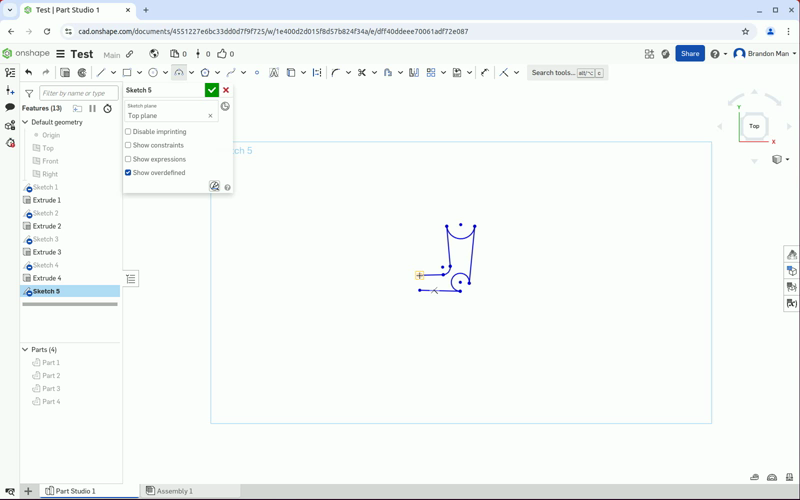
mouse_move(419, 290)
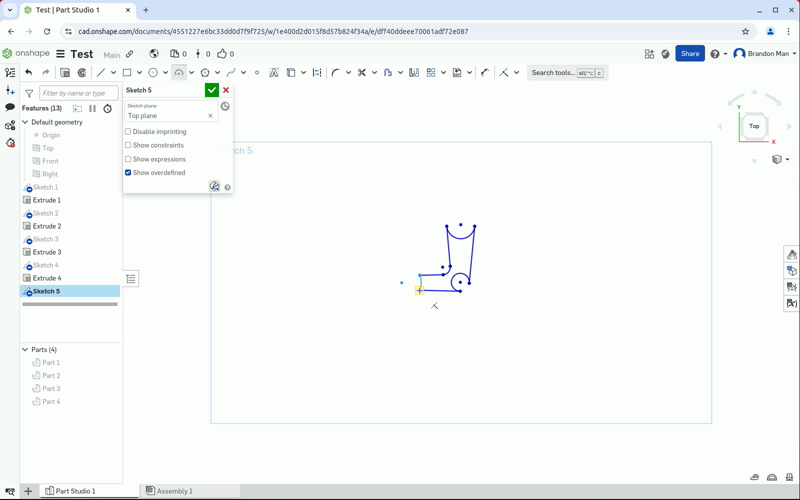
click(419, 290)
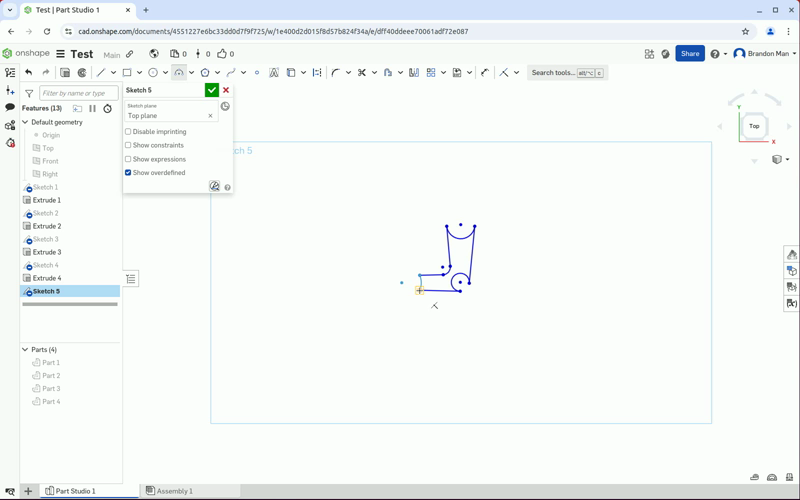
key_down(shift)
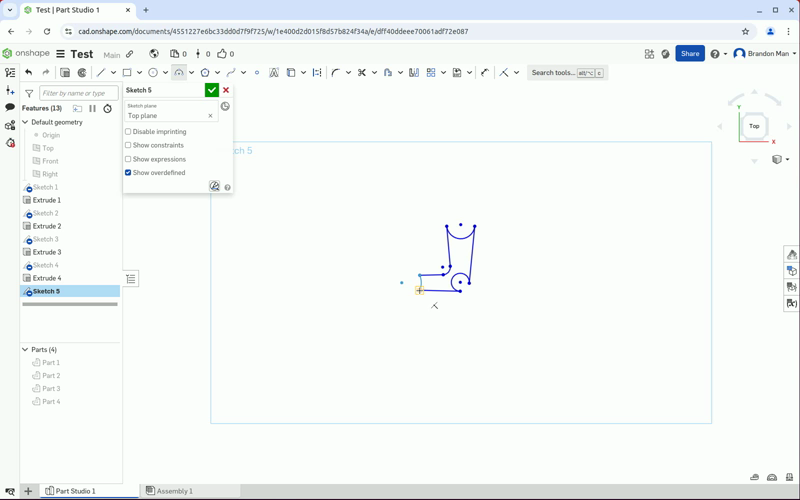
mouse_move(427, 282)
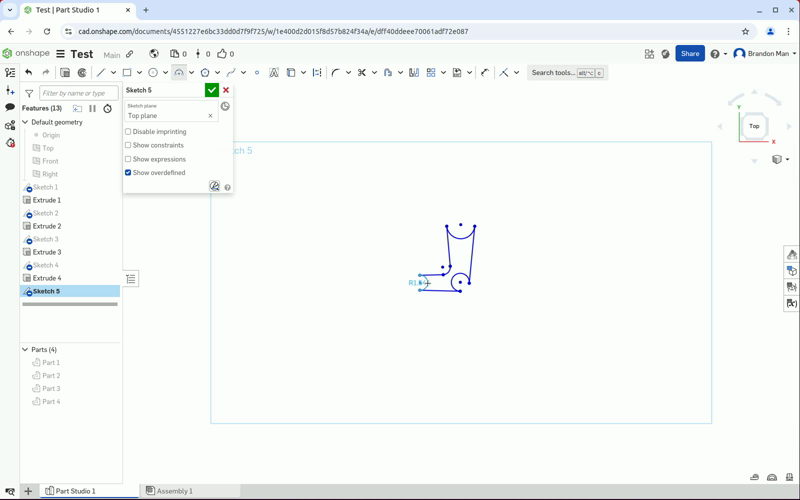
click(427, 282)
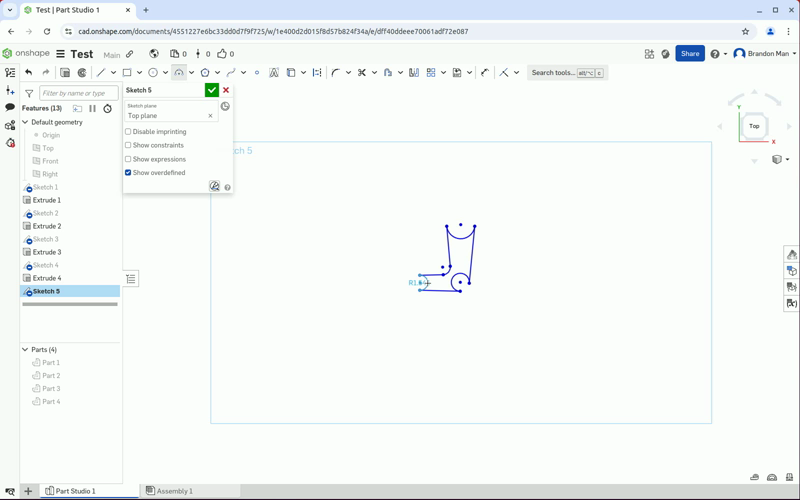
key_up(shift)
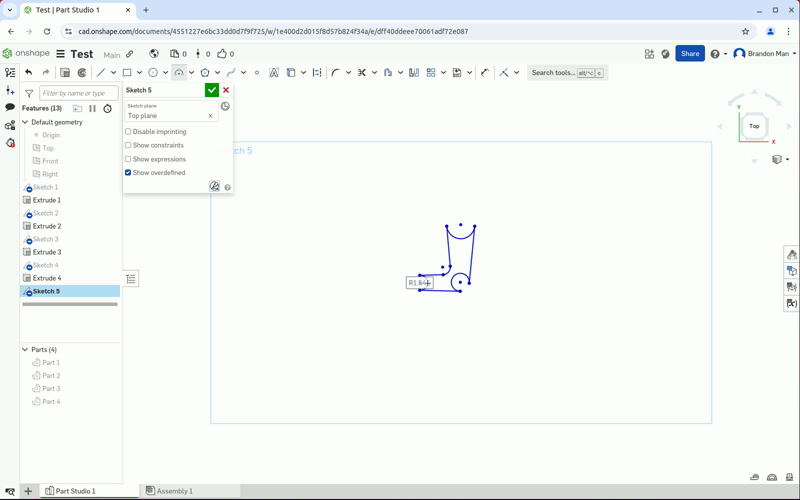
key(esc)
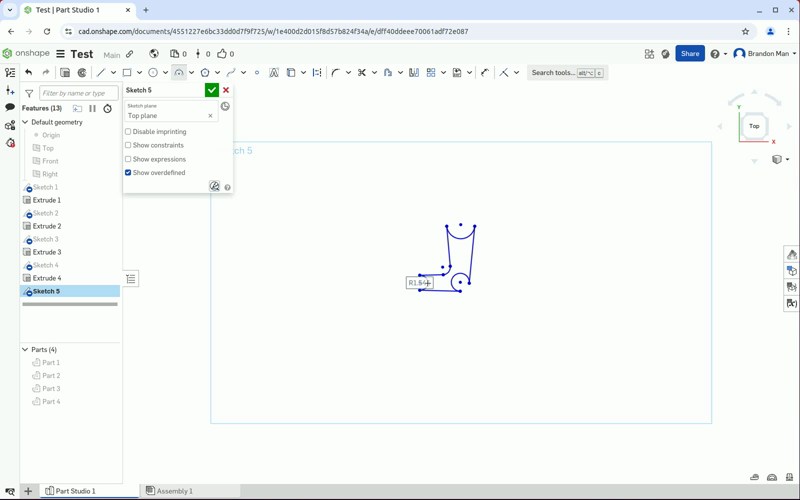
mouse_move(468, 259)
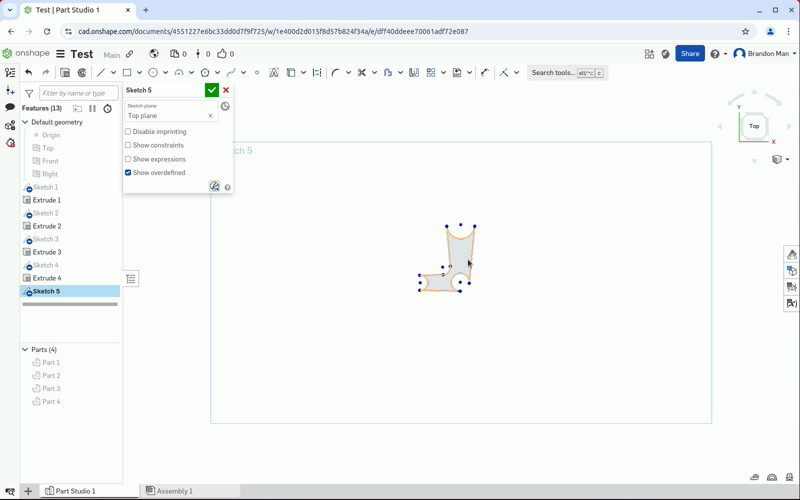
scroll(6)
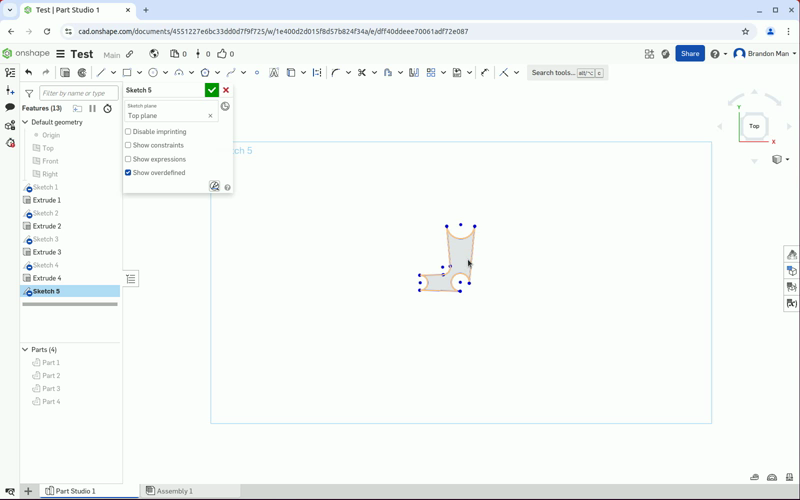
scroll(6)
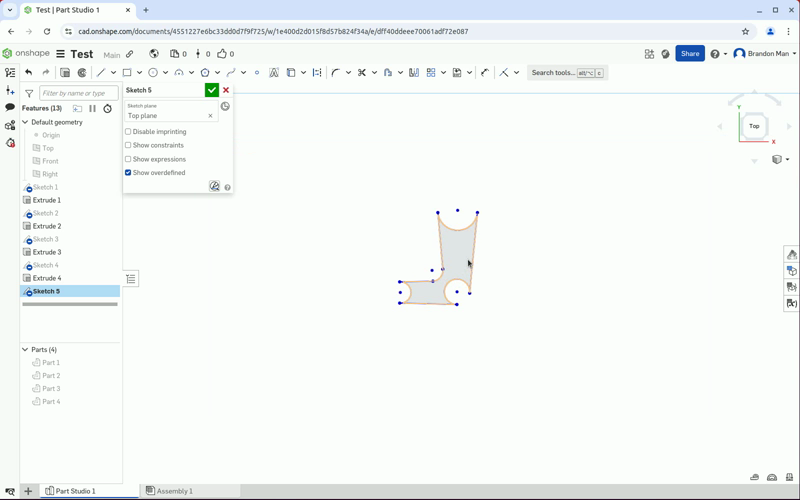
scroll(6)
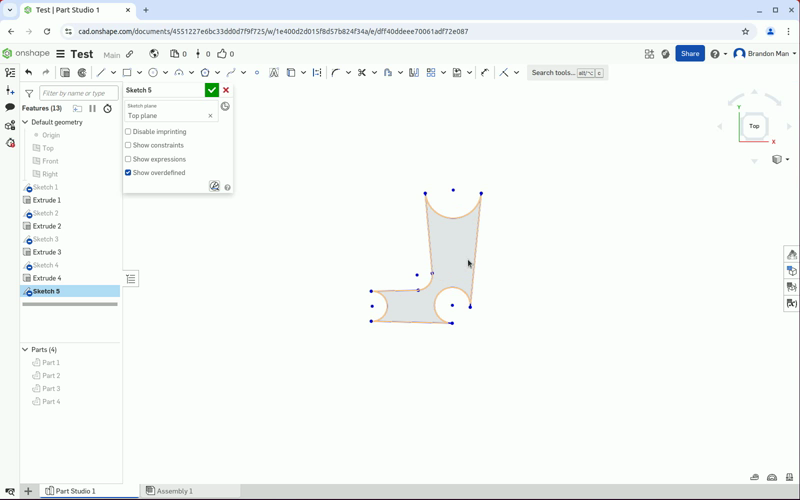
scroll(6)
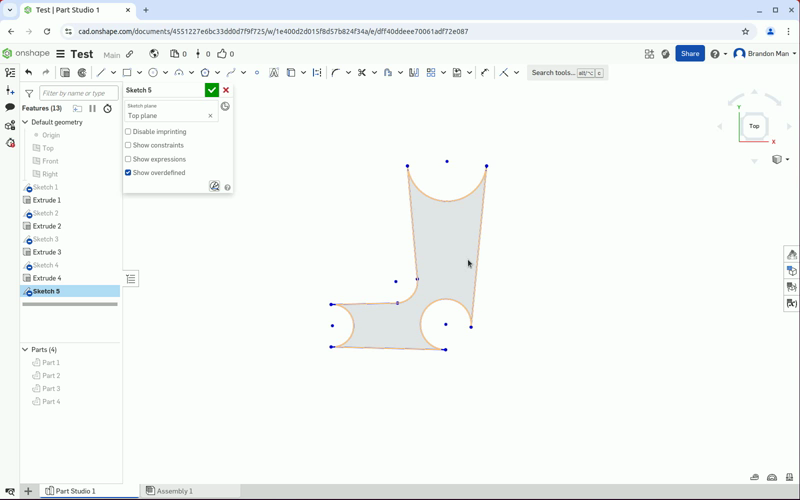
scroll(6)
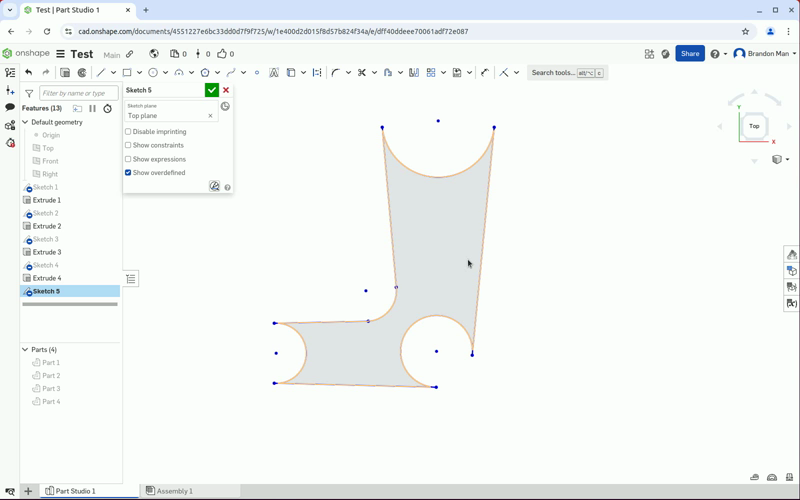
scroll(6)
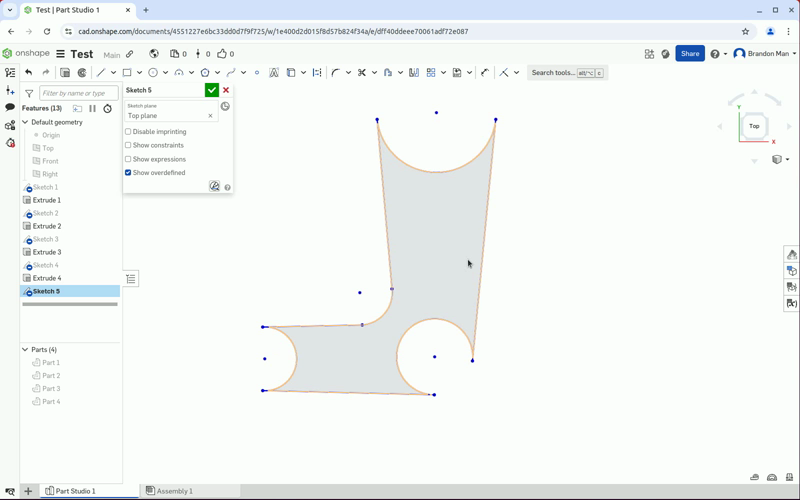
scroll(6)
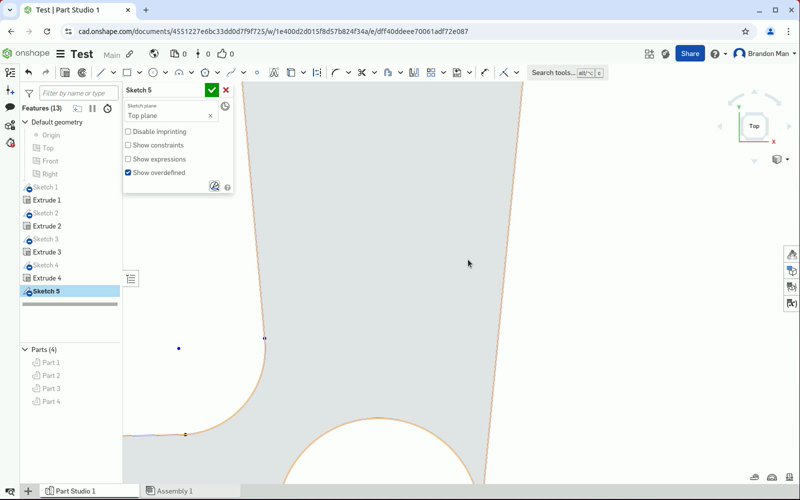
click(468, 259)
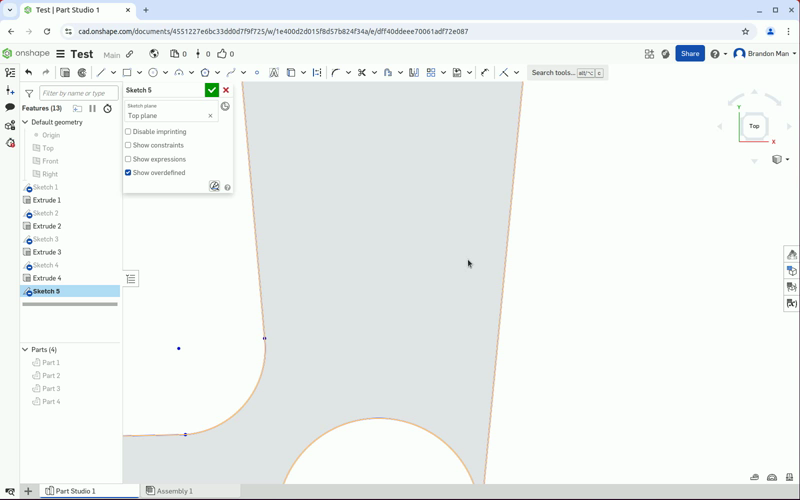
scroll(-6)
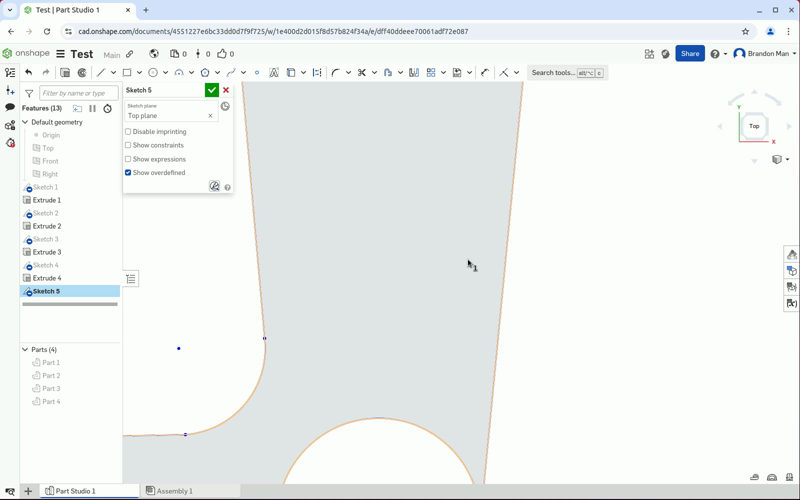
scroll(-6)
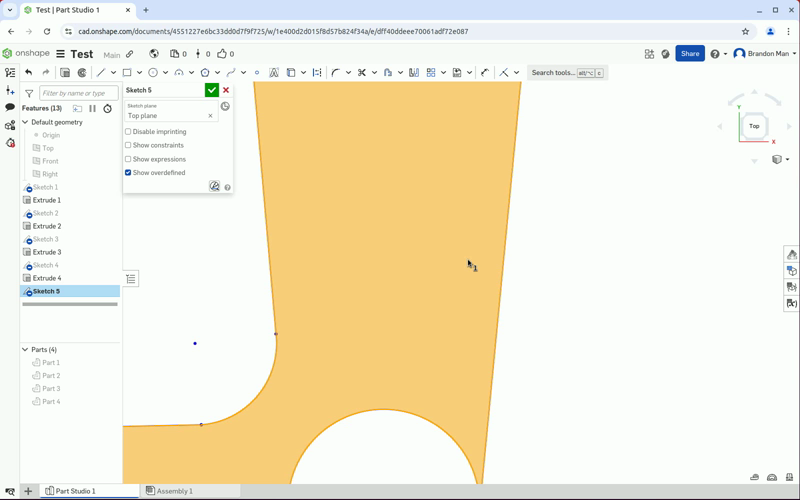
scroll(-6)
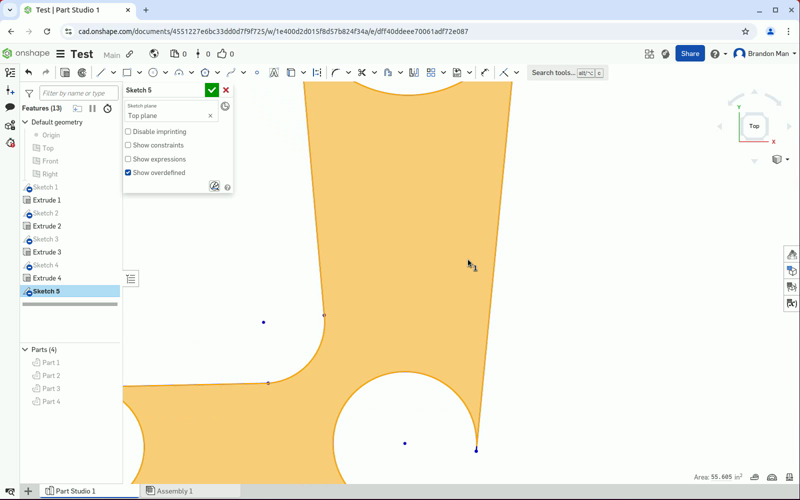
scroll(-6)
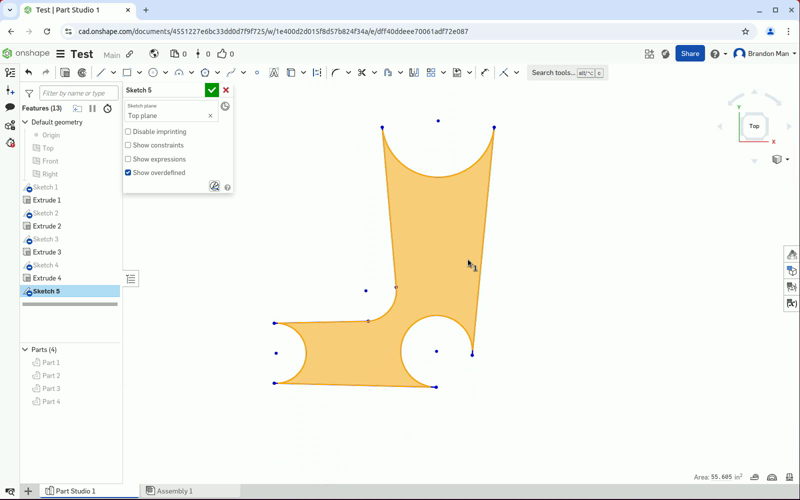
scroll(-6)
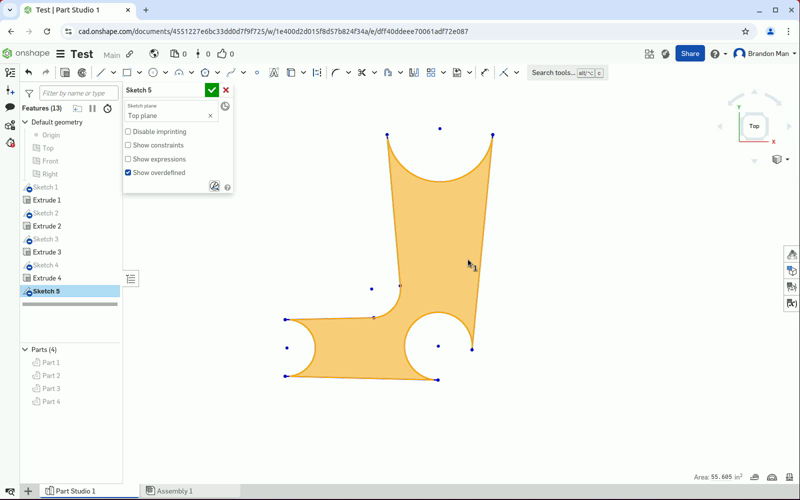
scroll(-6)
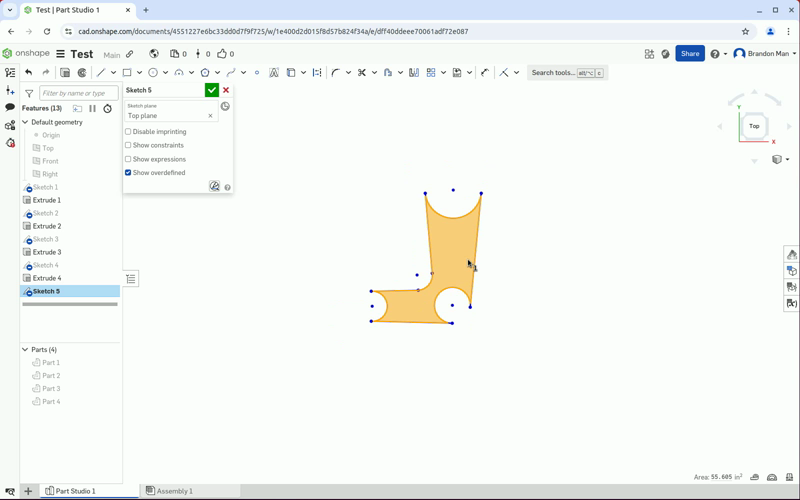
scroll(-6)
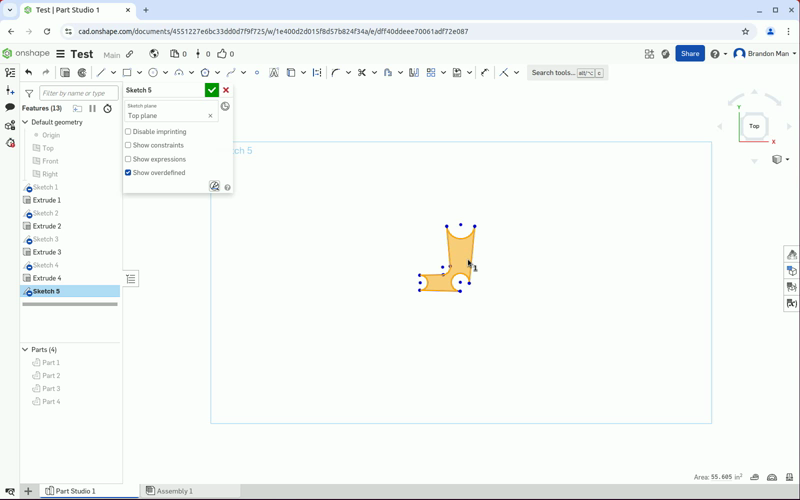
mouse_move(73, 352)
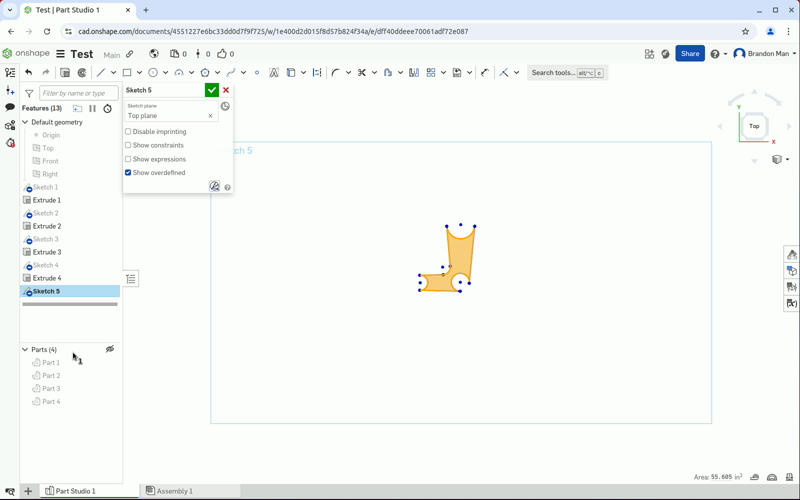
key(shift+y)
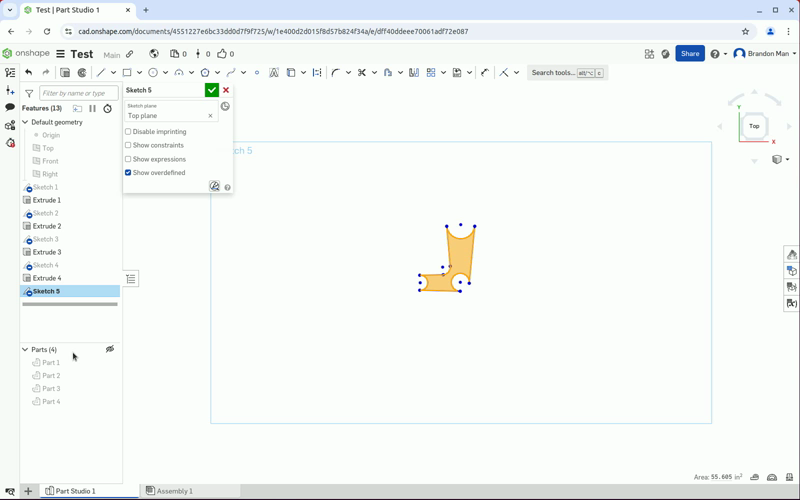
key(shift+e)
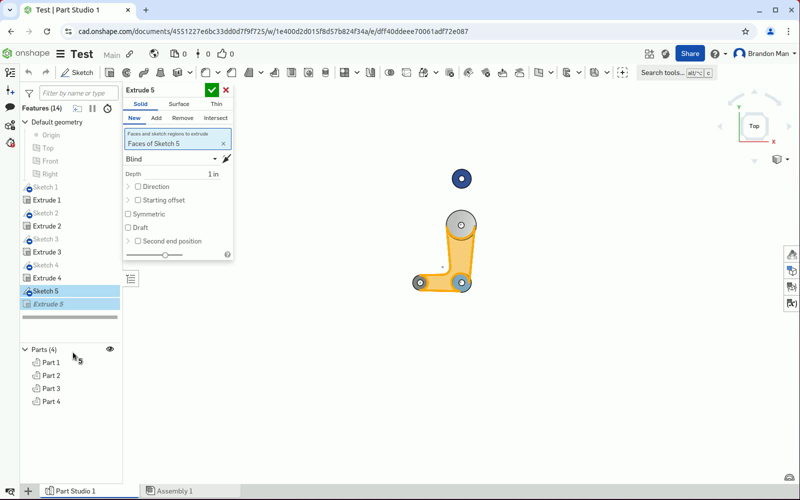
mouse_move(143, 106)
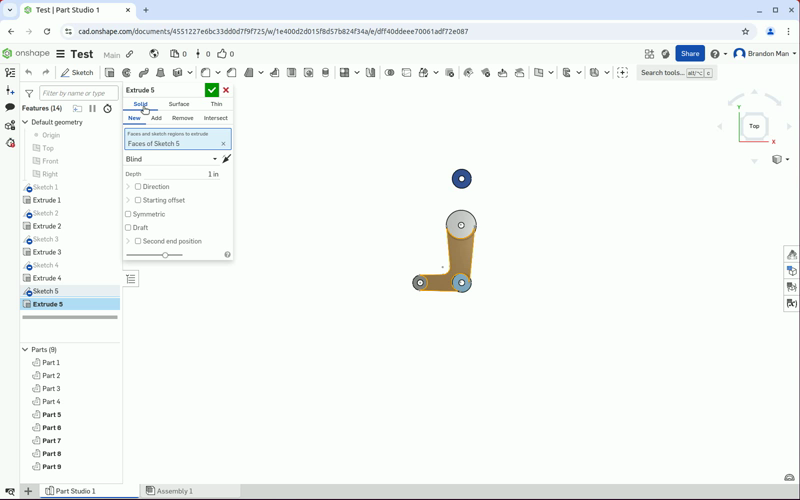
click(143, 106)
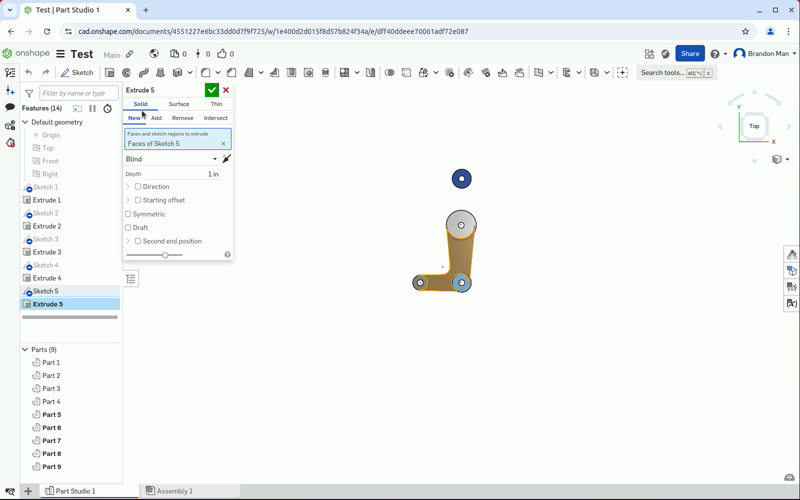
mouse_move(137, 120)
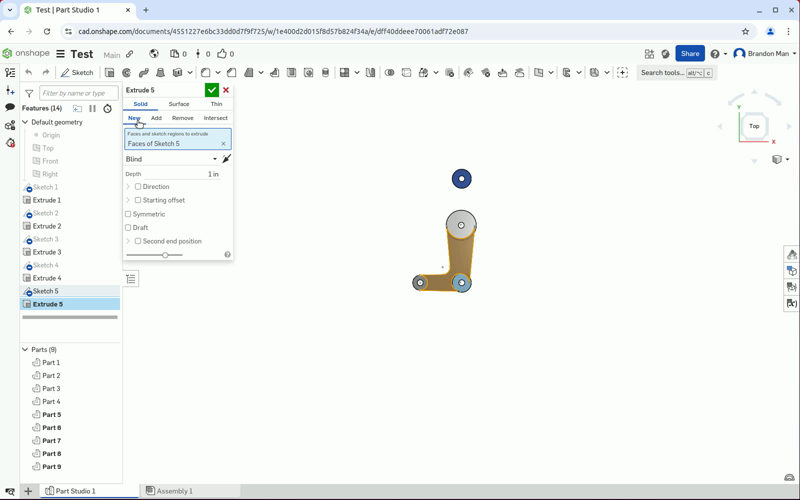
click(137, 120)
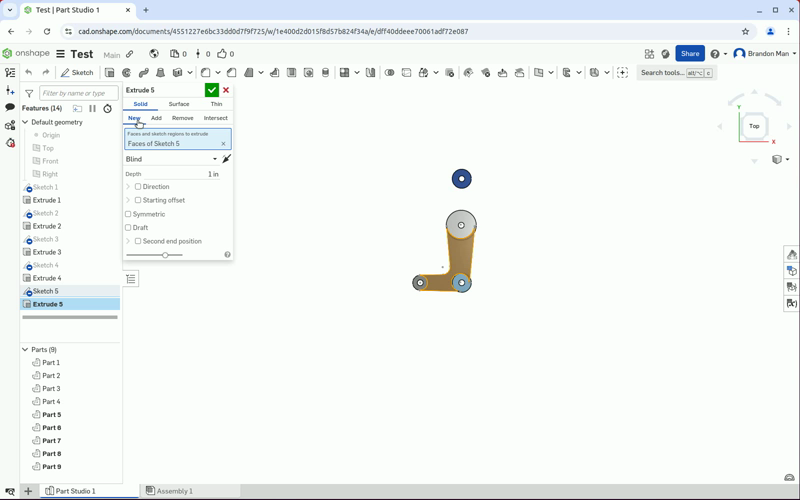
key(tab, 4)
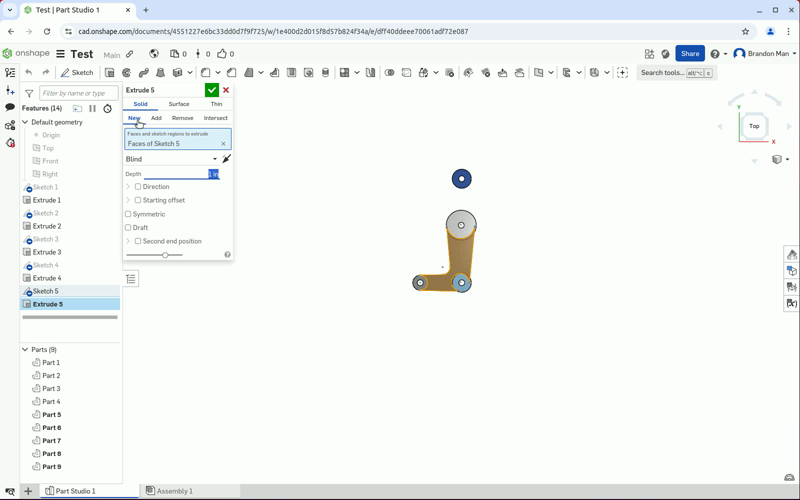
text(0.481)
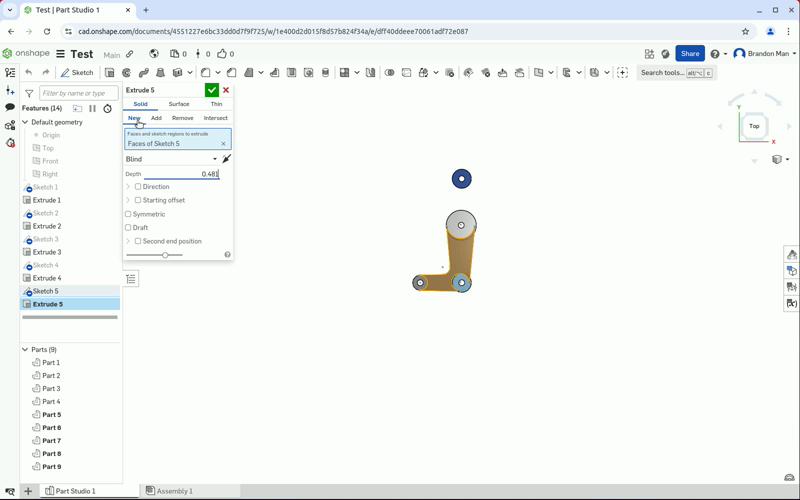
key(enter)
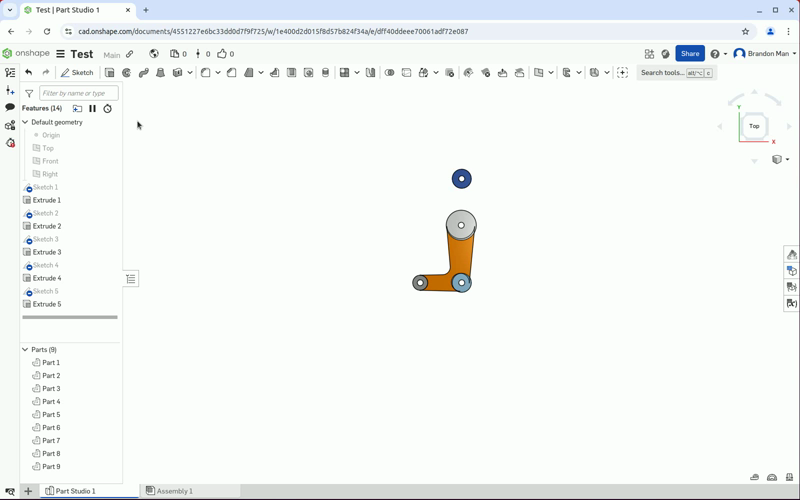
key(shift+h)
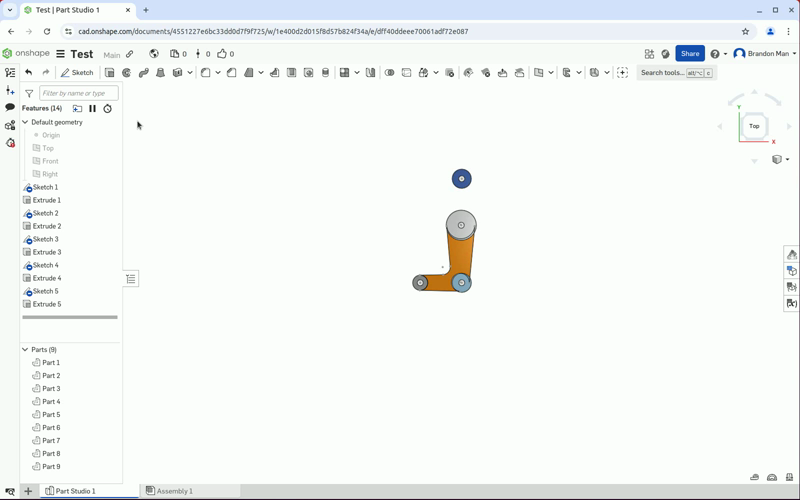
key(shift+h)
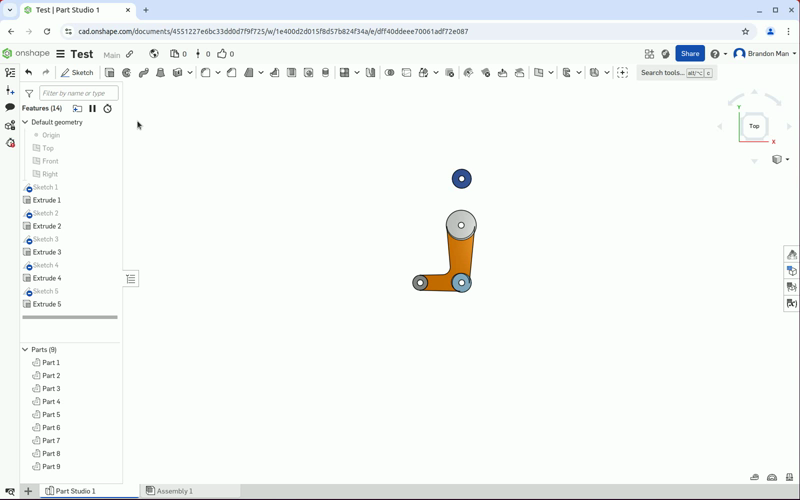
mouse_move(73, 189)
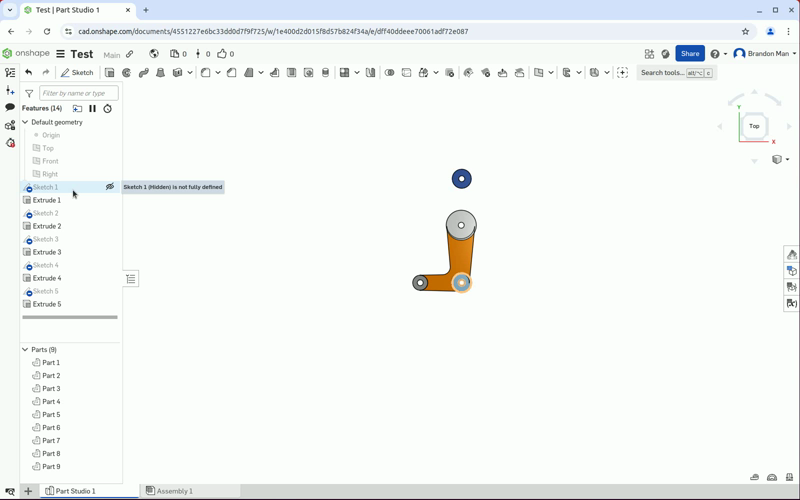
click(73, 189)
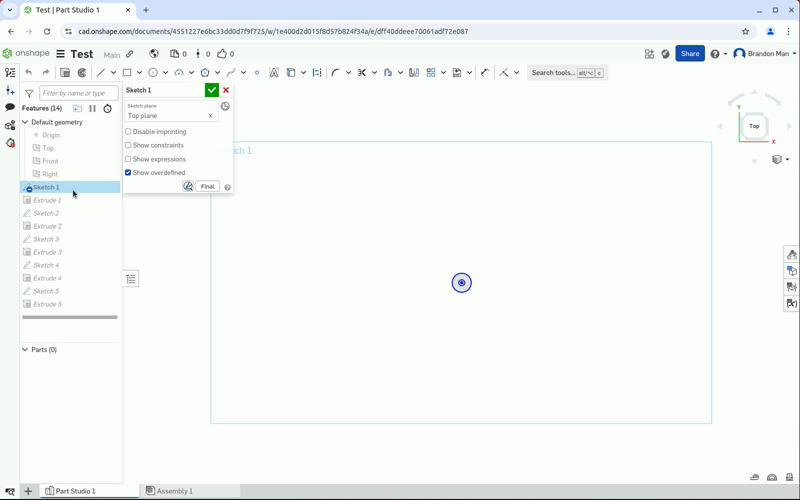
mouse_move(229, 92)
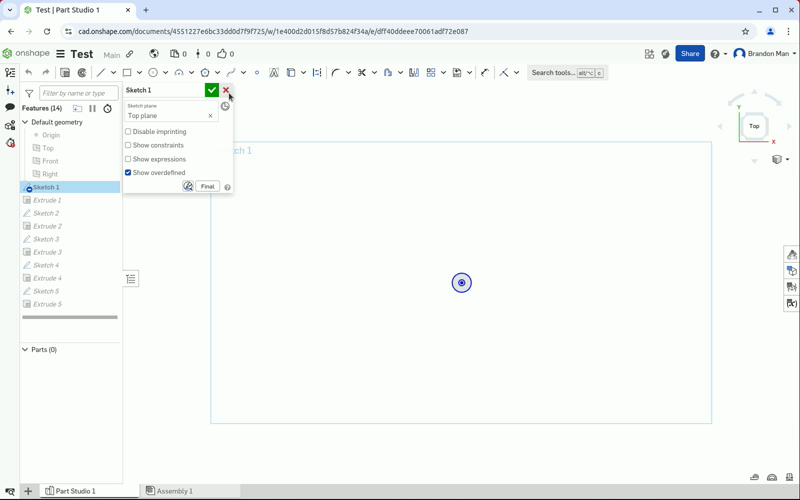
click(229, 92)
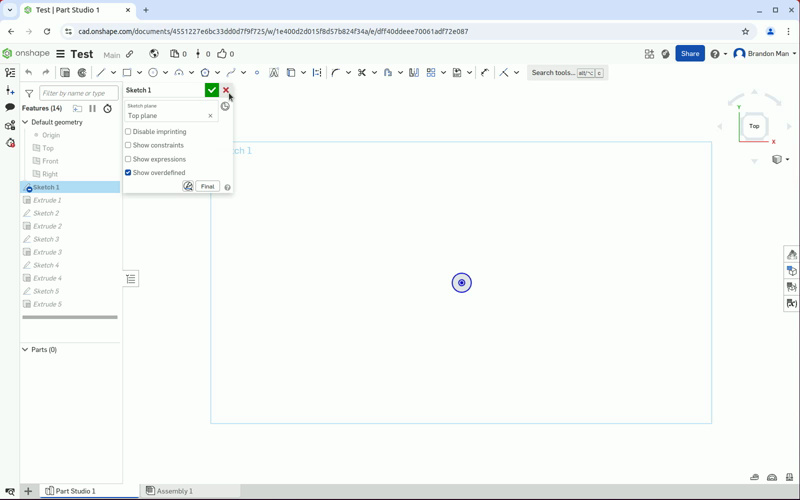
key(shift+s)
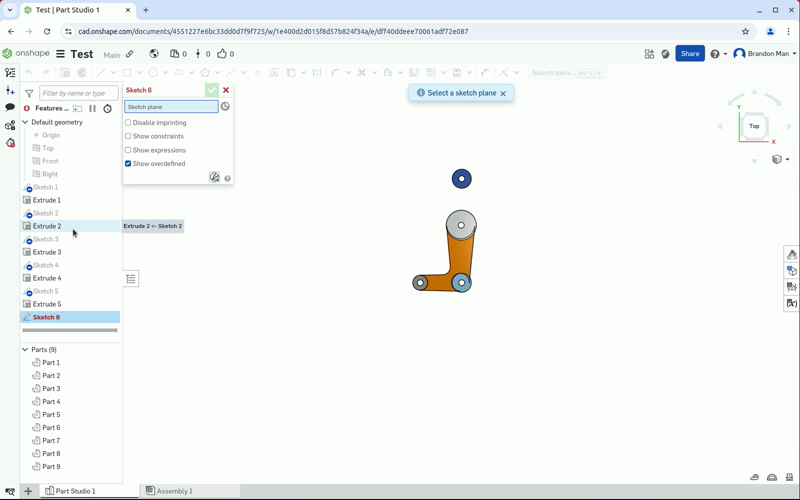
scroll(3)
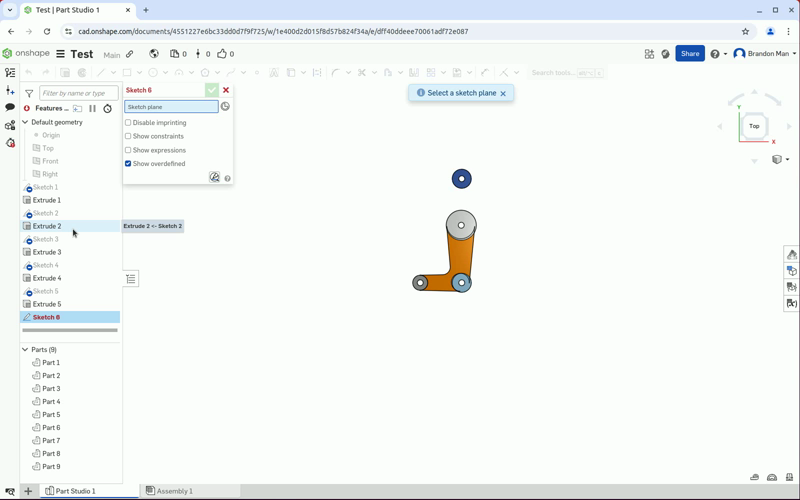
mouse_move(73, 150)
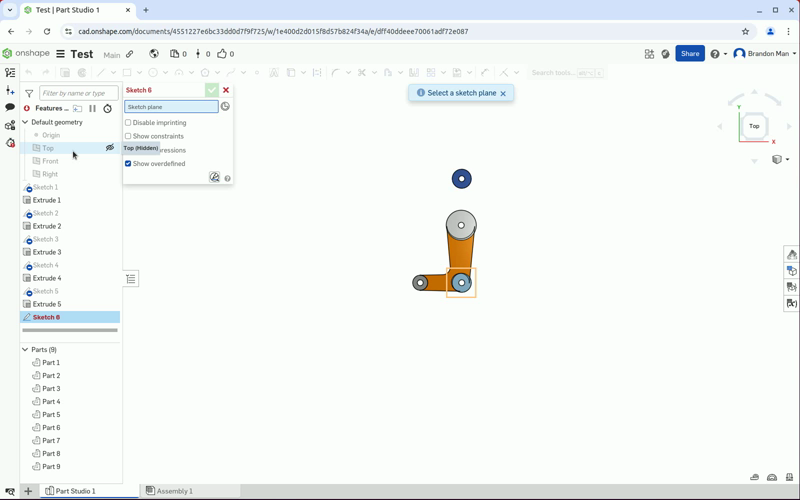
click(73, 150)
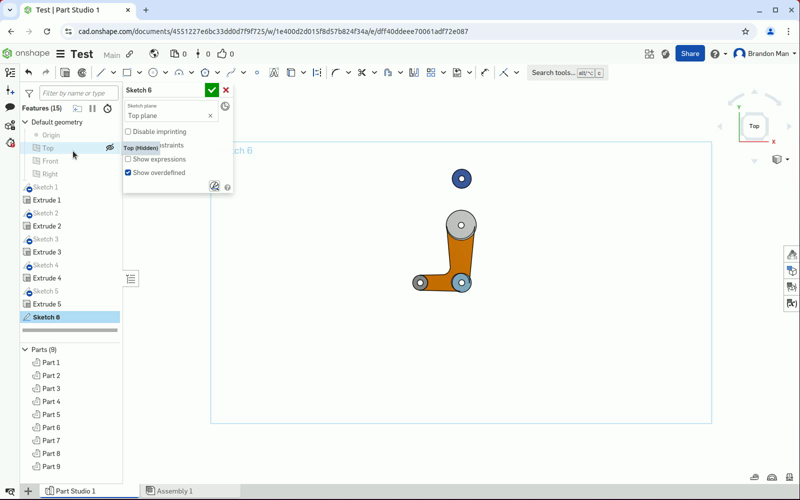
mouse_move(73, 352)
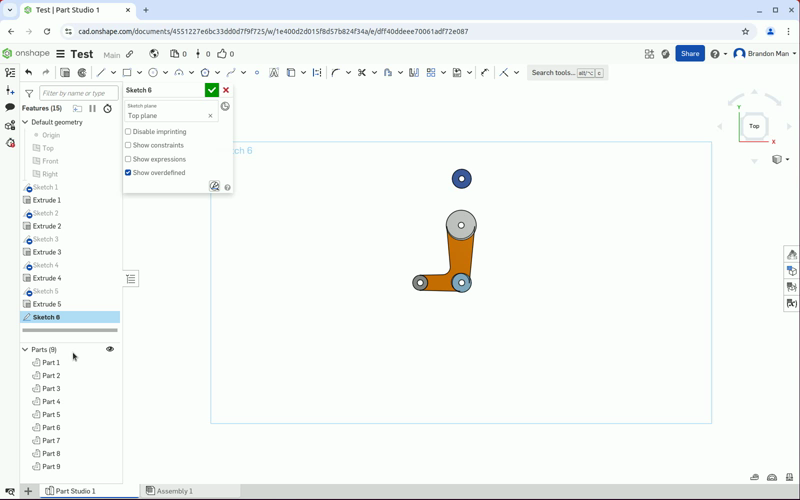
key(y)
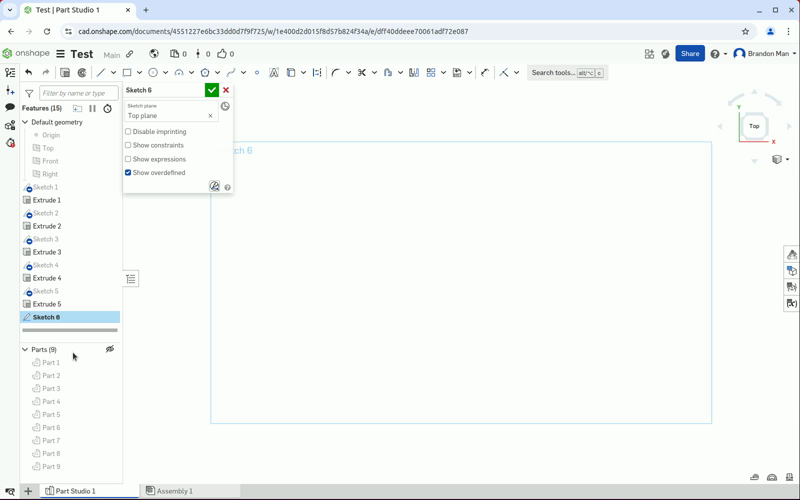
key(a)
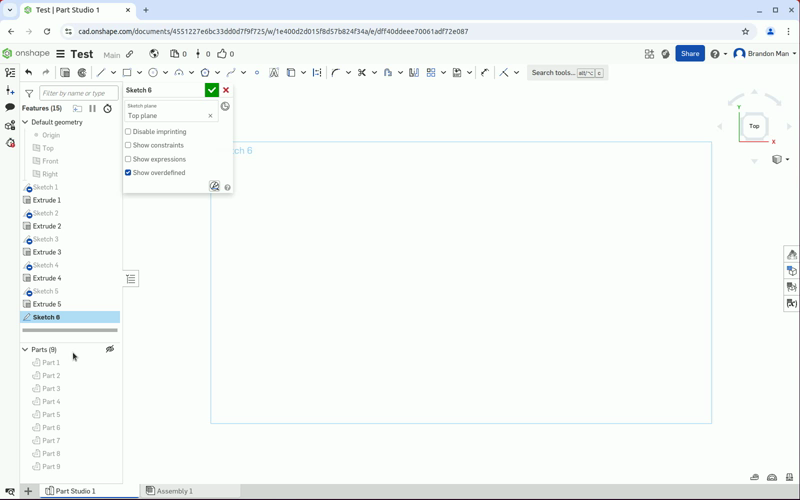
key_down(shift)
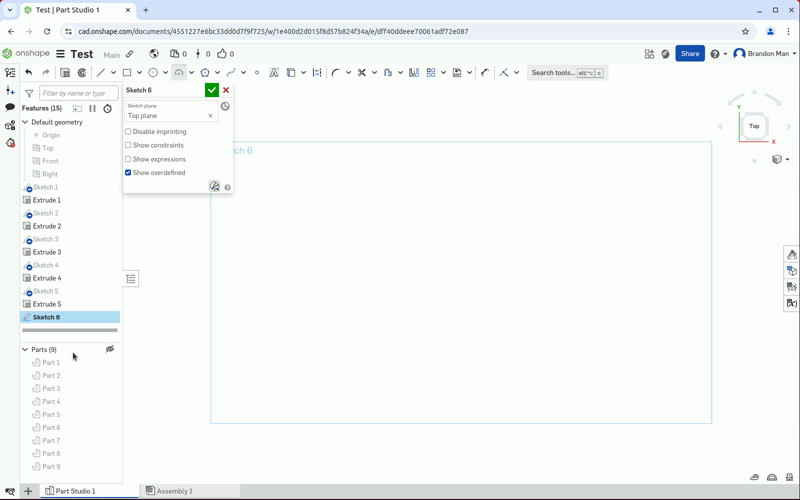
mouse_move(446, 223)
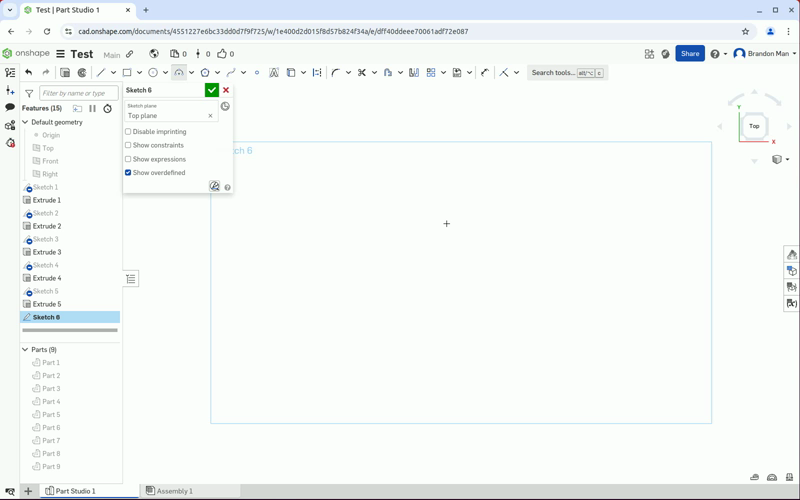
click(446, 223)
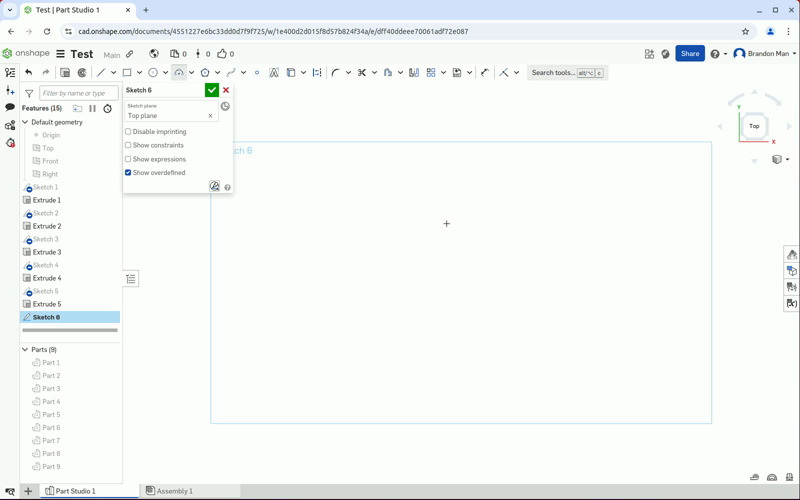
key_up(shift)
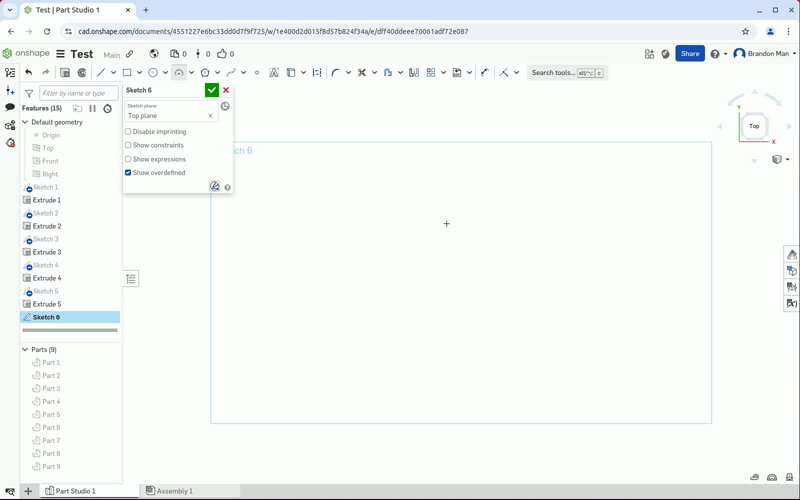
key_down(shift)
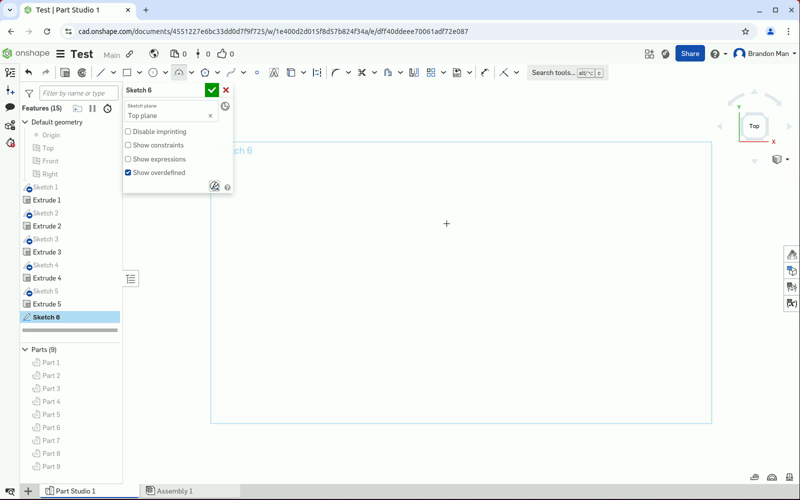
mouse_move(475, 223)
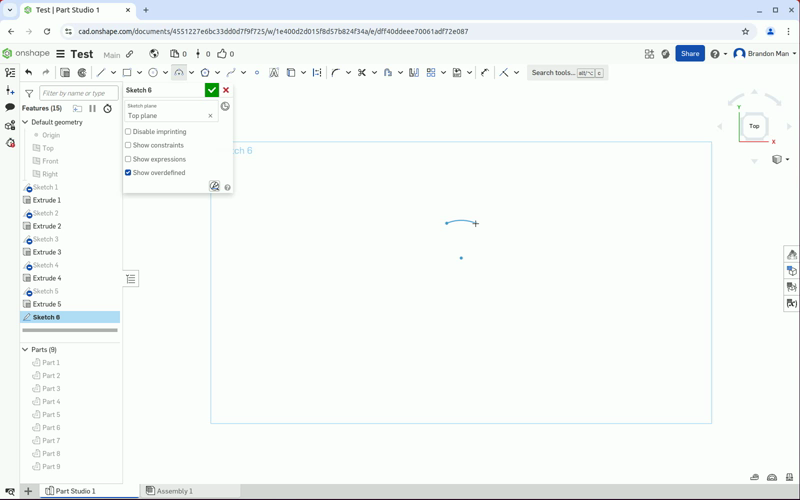
click(475, 223)
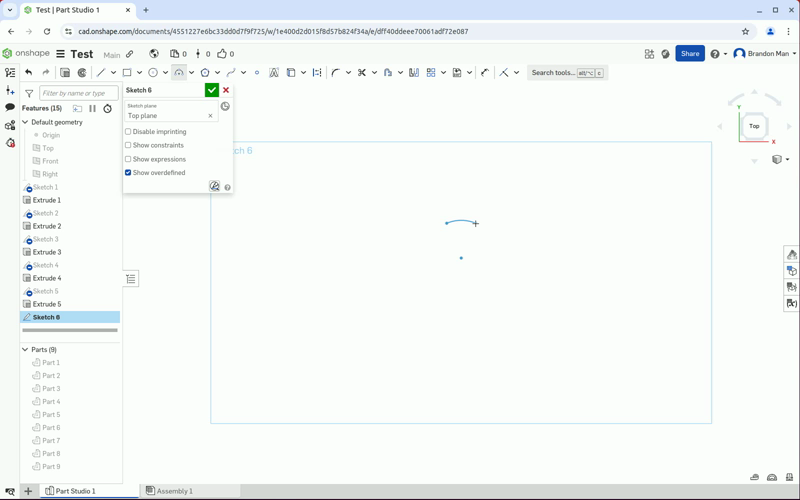
mouse_move(461, 210)
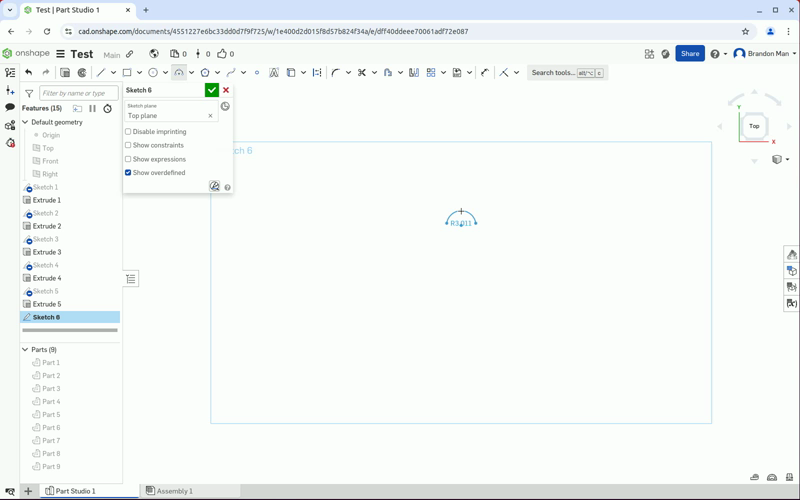
click(461, 210)
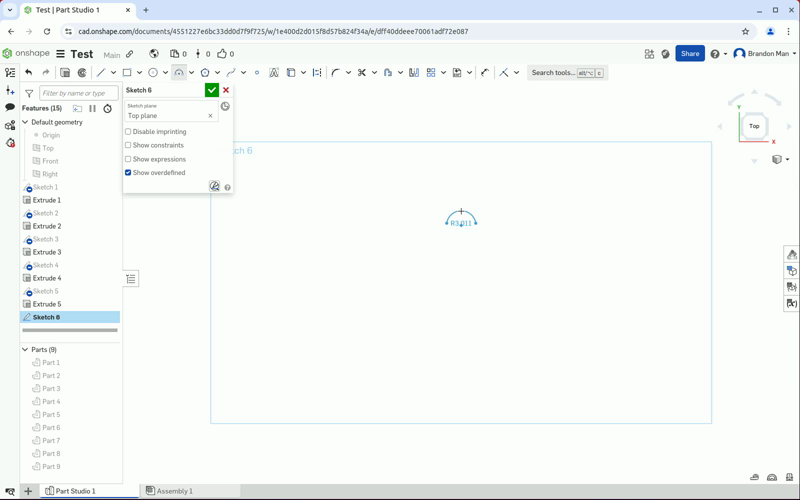
key_up(shift)
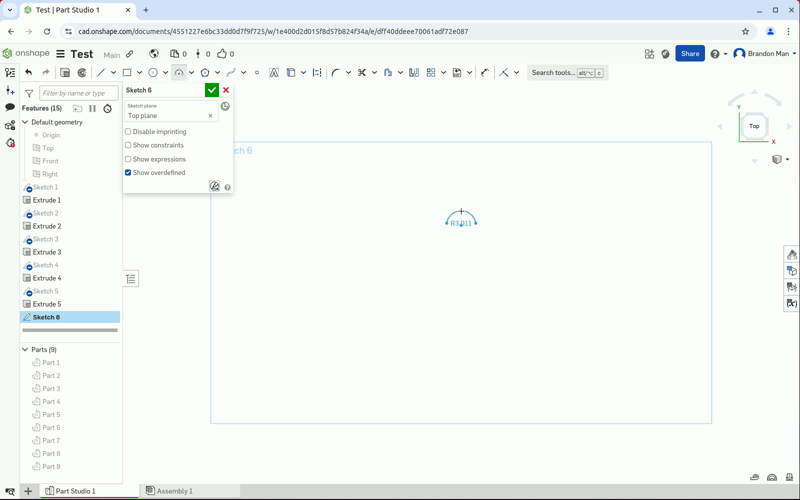
key(esc)
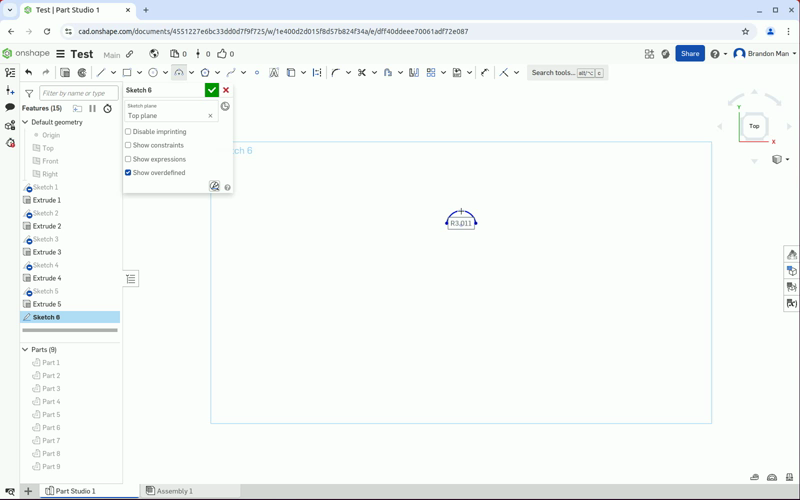
key(l)
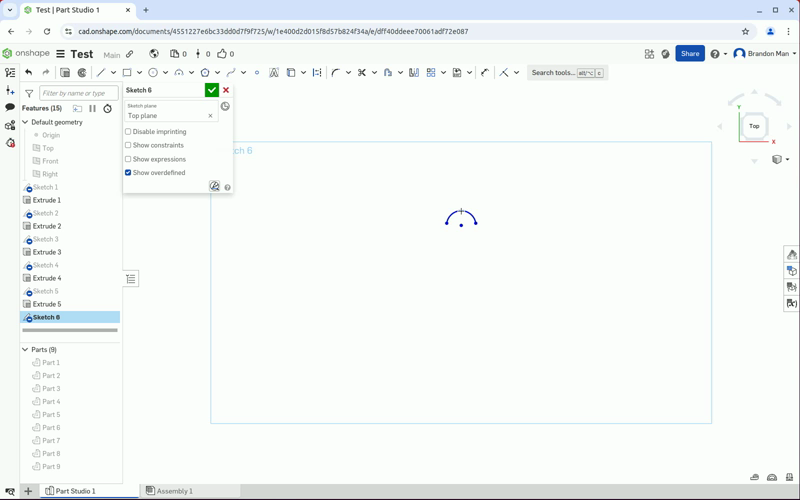
mouse_move(475, 223)
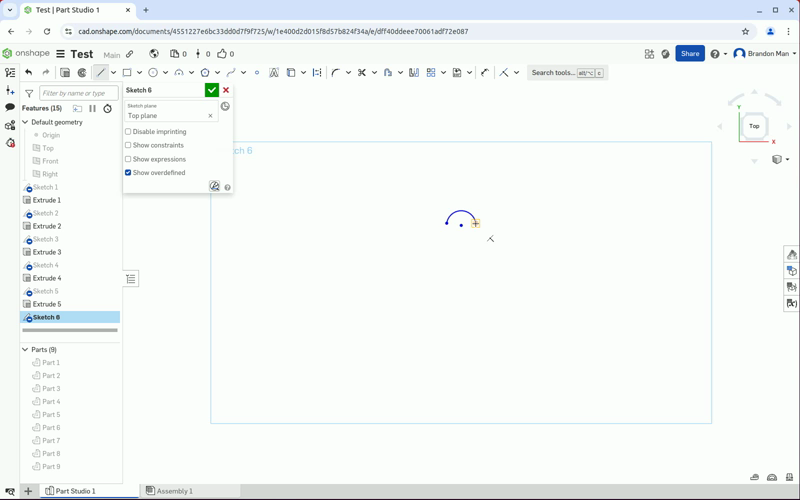
click(475, 223)
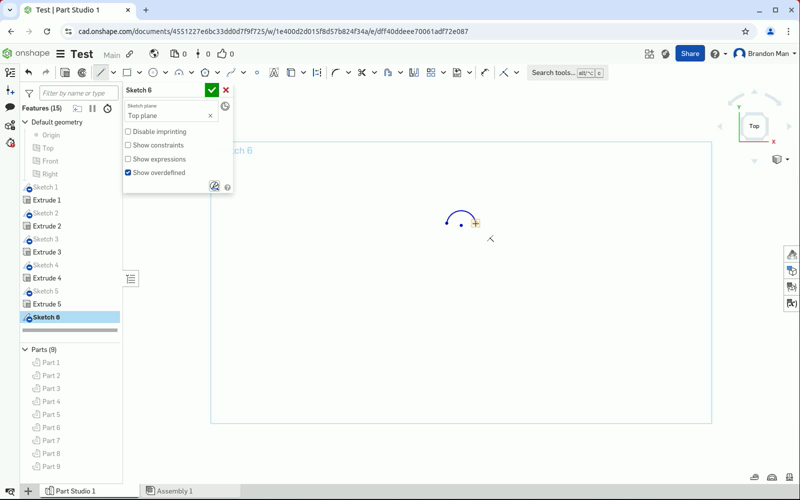
key_down(shift)
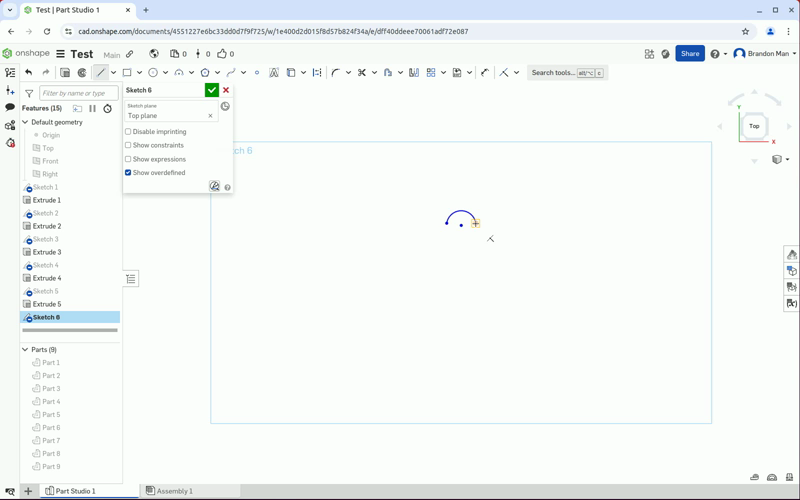
mouse_move(505, 223)
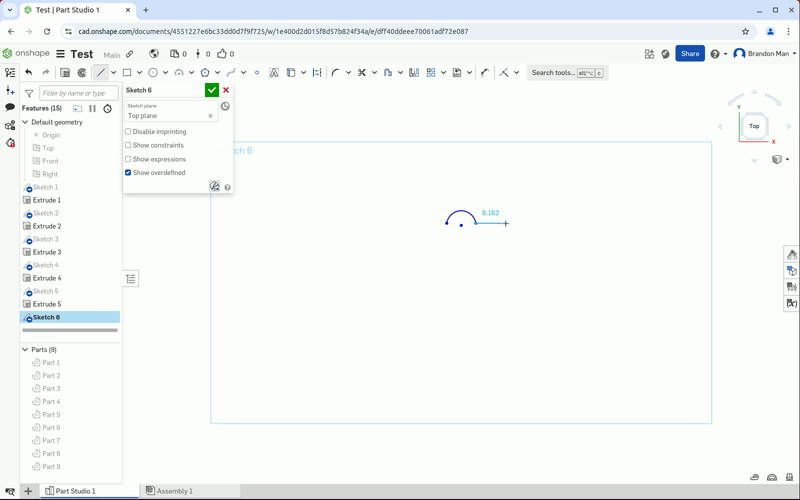
mouse_move(469, 176)
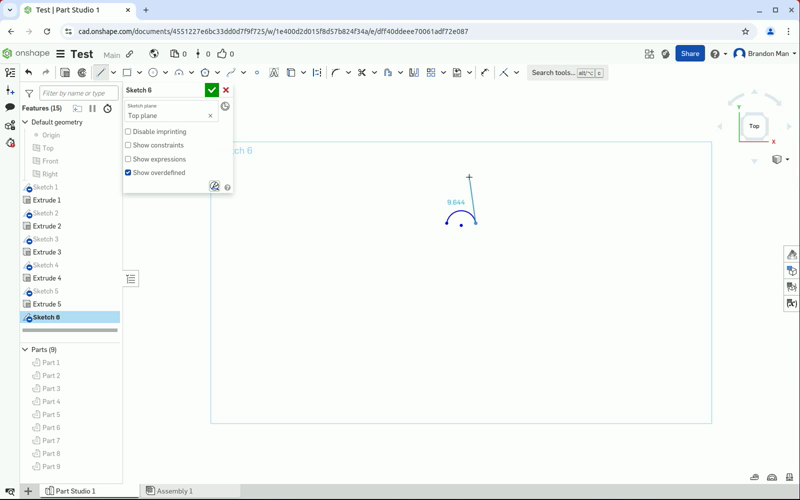
click(469, 176)
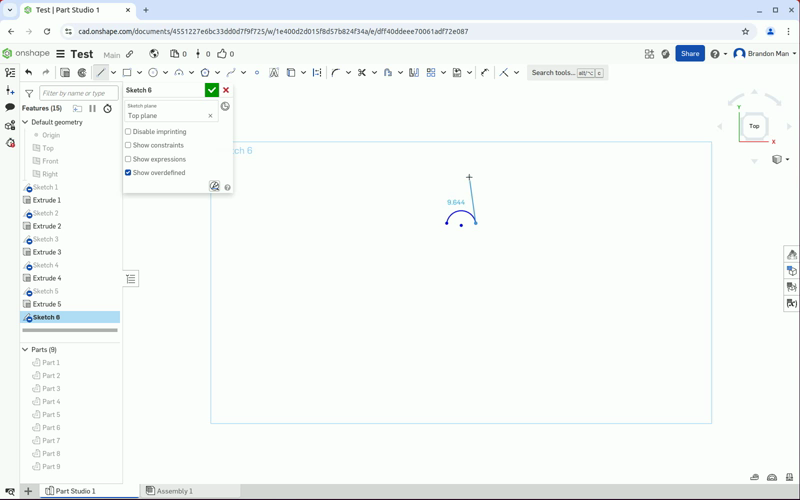
key_up(shift)
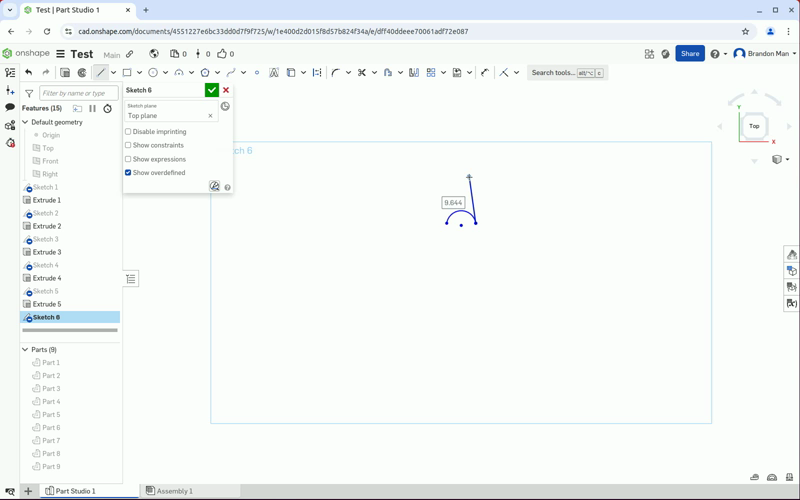
key(esc)
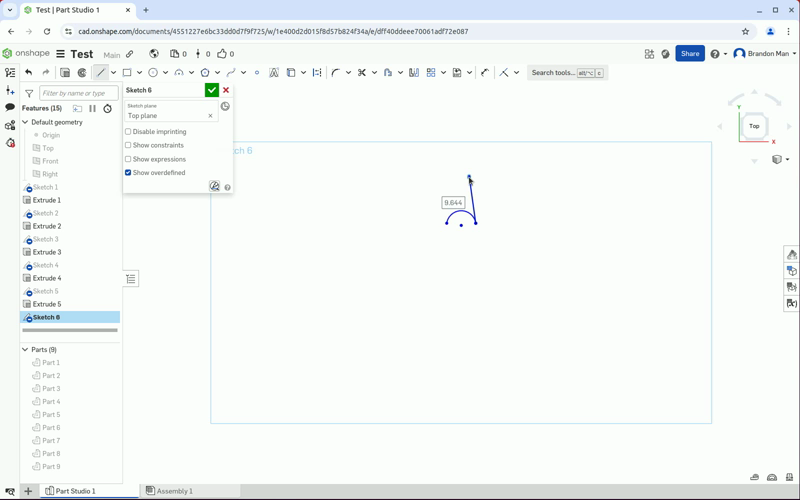
key(a)
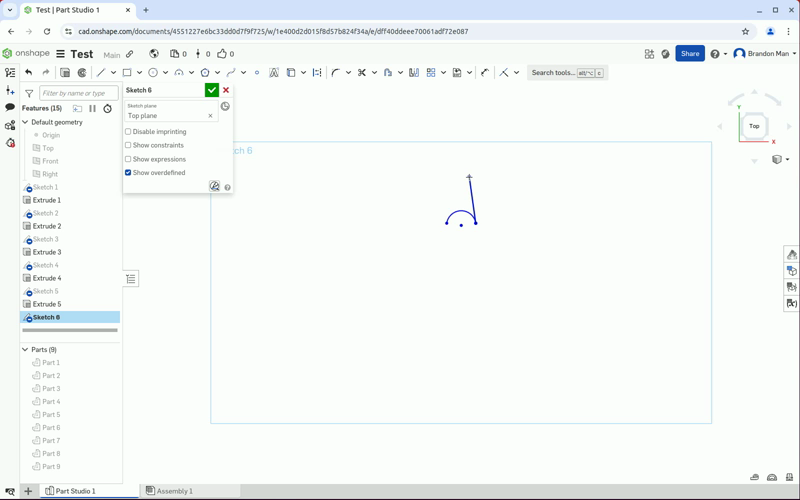
mouse_move(469, 176)
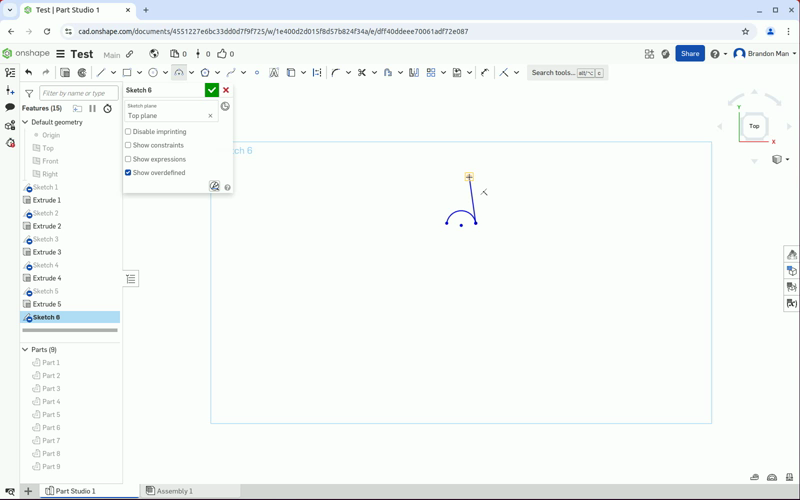
click(469, 176)
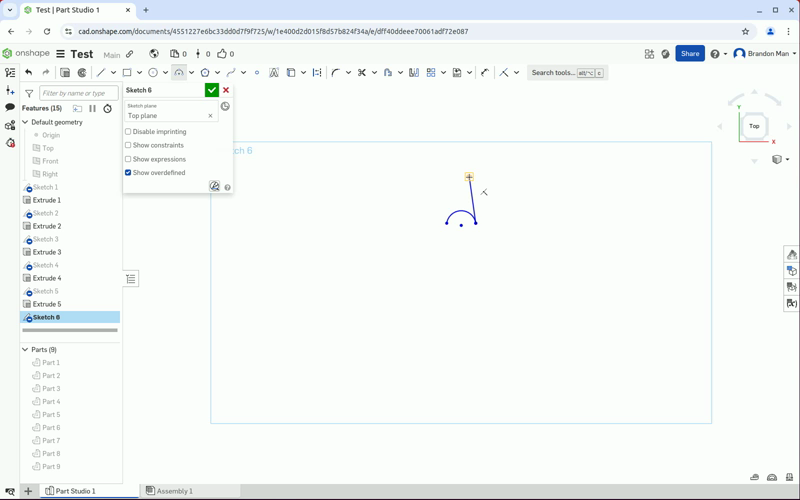
key_down(shift)
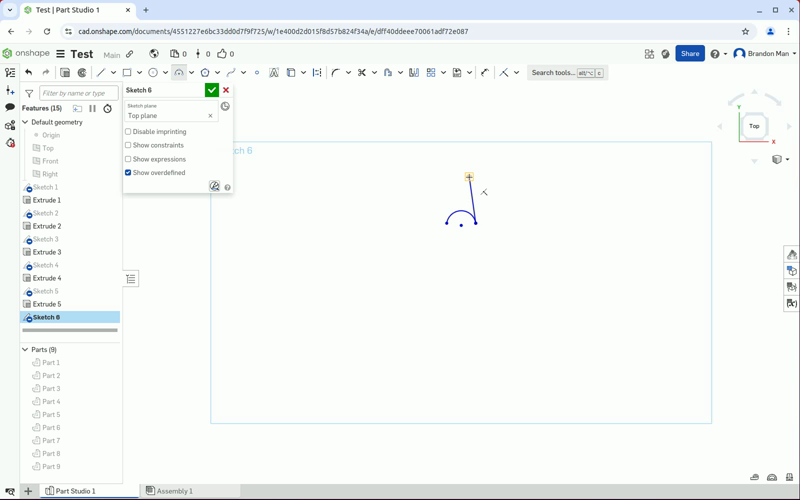
mouse_move(452, 176)
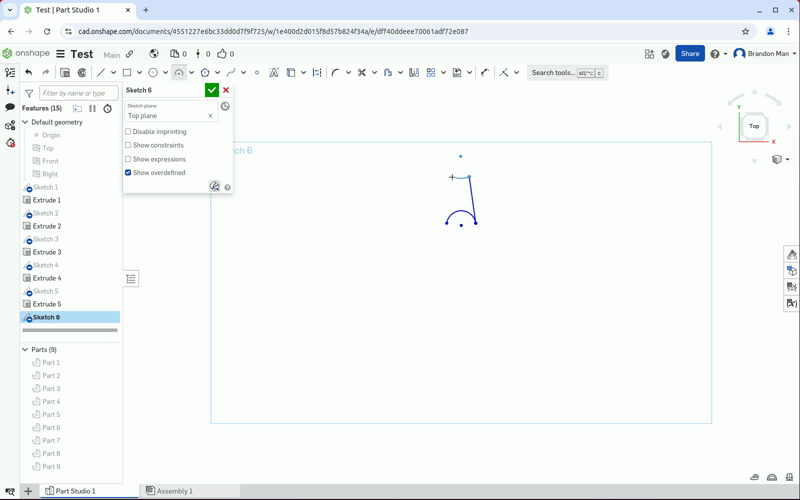
click(452, 176)
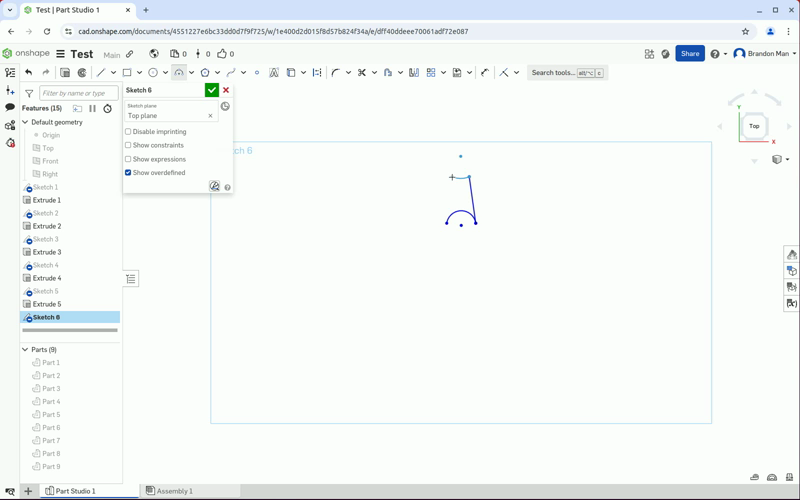
mouse_move(460, 186)
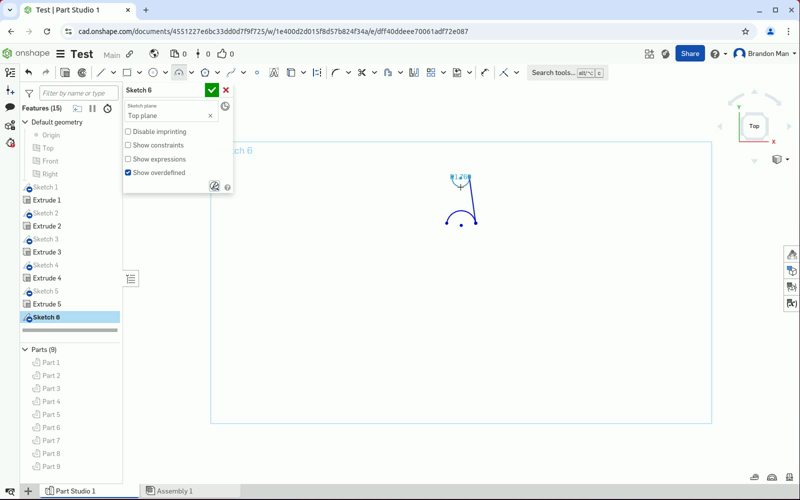
click(460, 186)
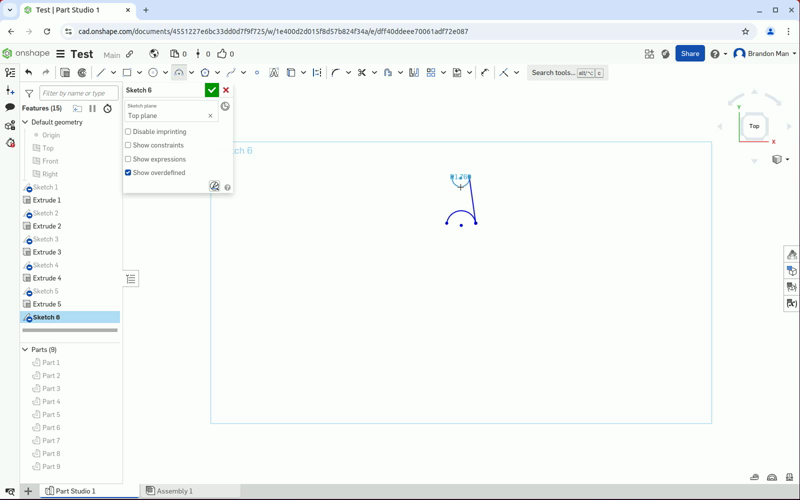
key_up(shift)
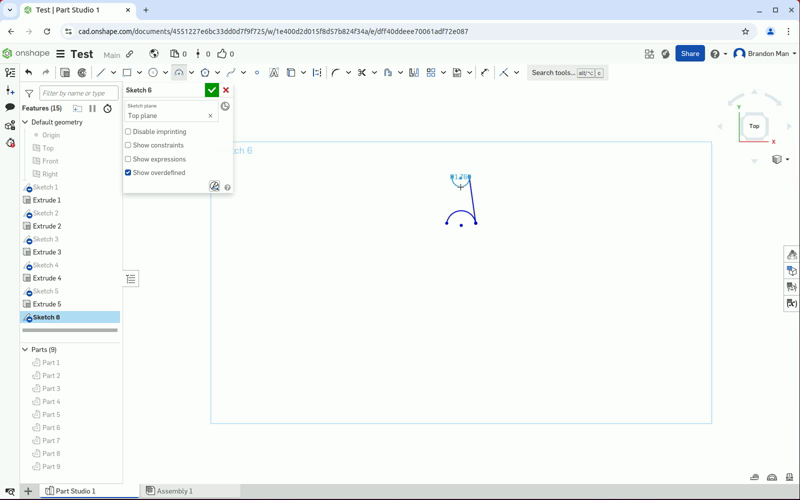
key(esc)
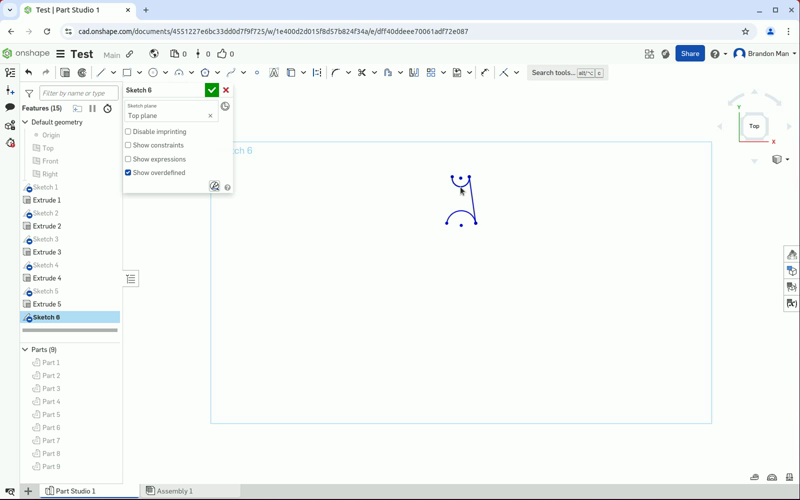
key(l)
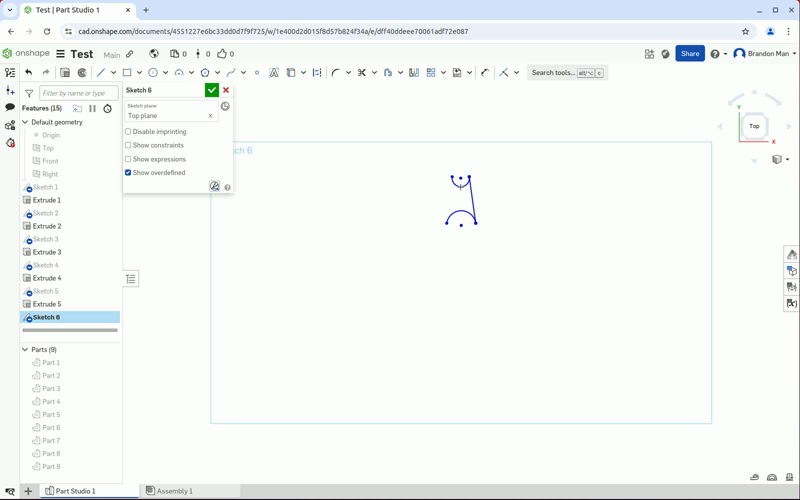
mouse_move(452, 176)
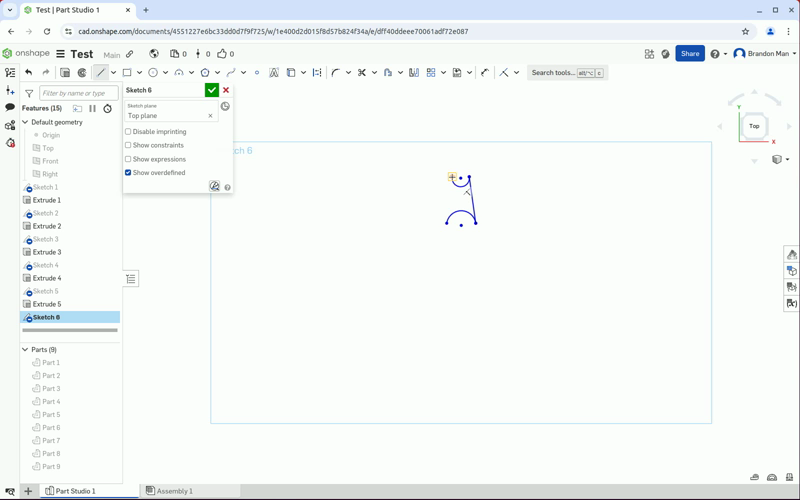
click(452, 176)
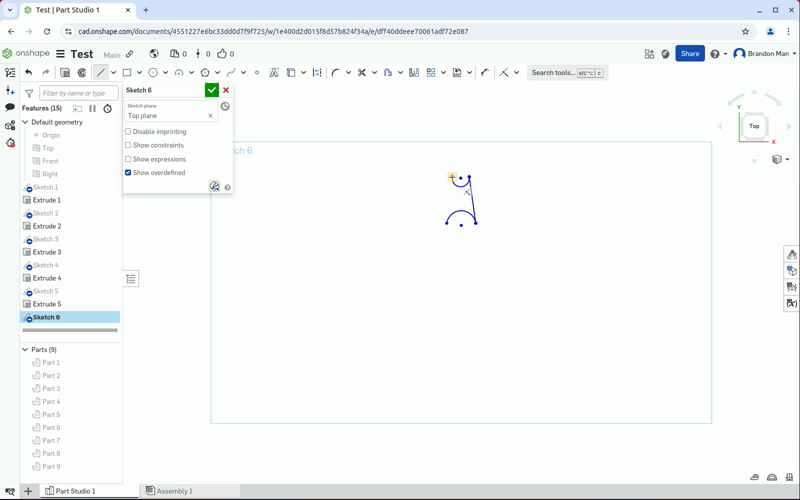
mouse_move(482, 176)
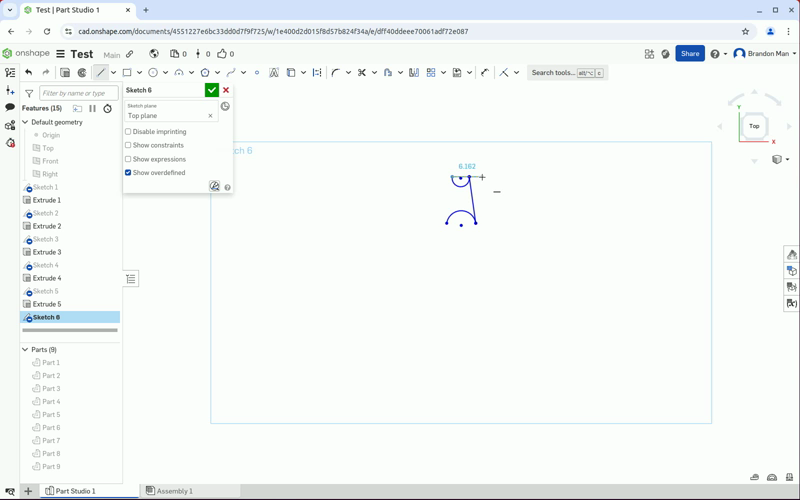
key_down(shift)
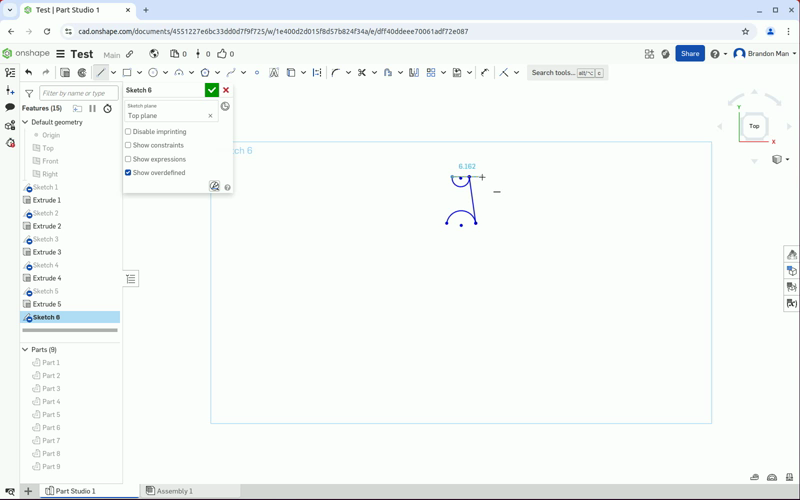
mouse_move(446, 223)
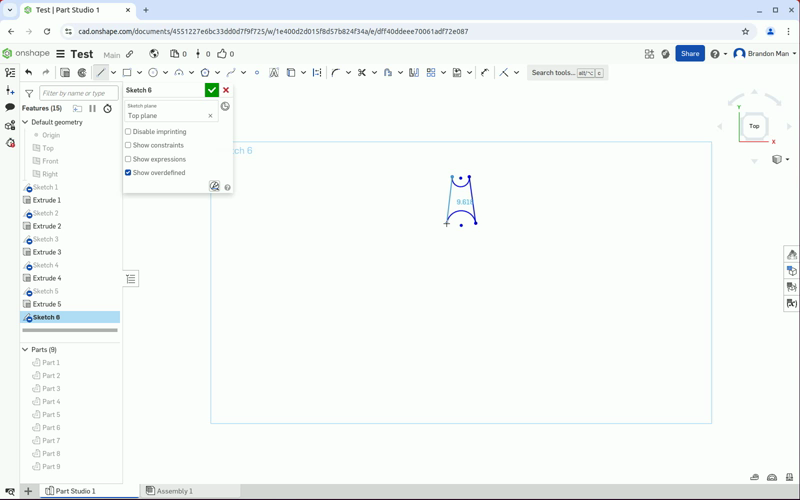
key_up(shift)
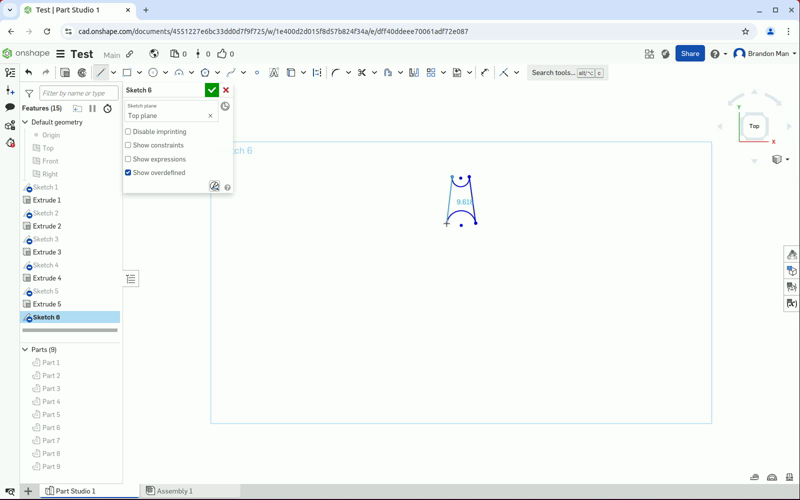
click(446, 223)
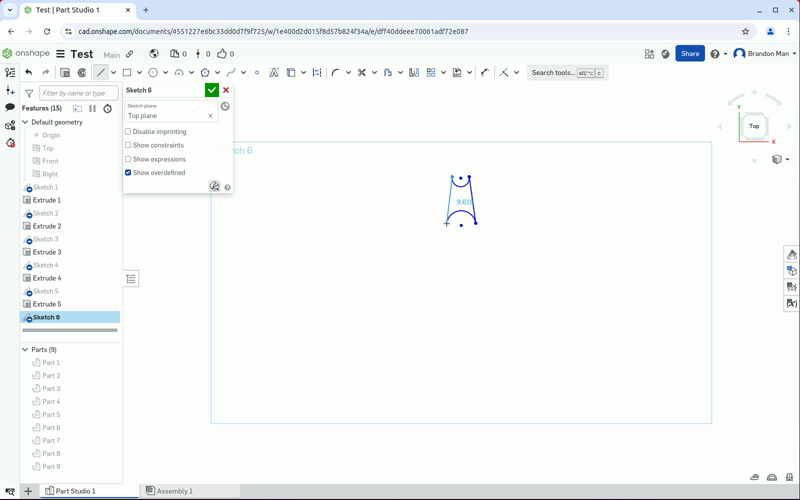
key(esc)
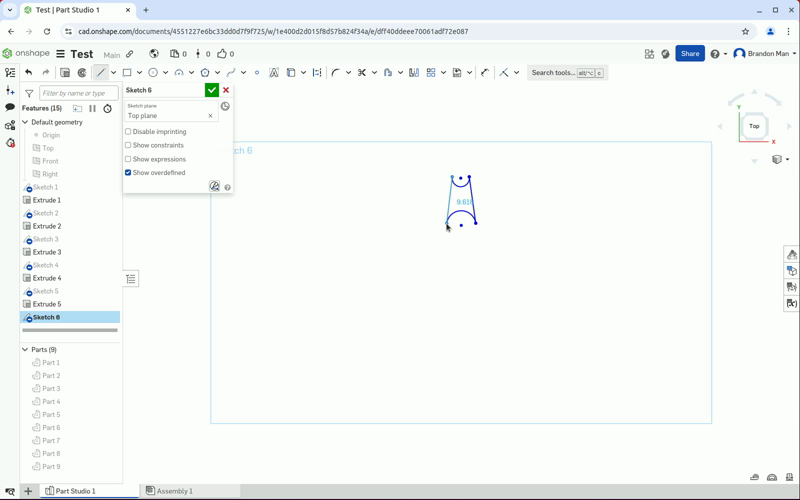
key(c)
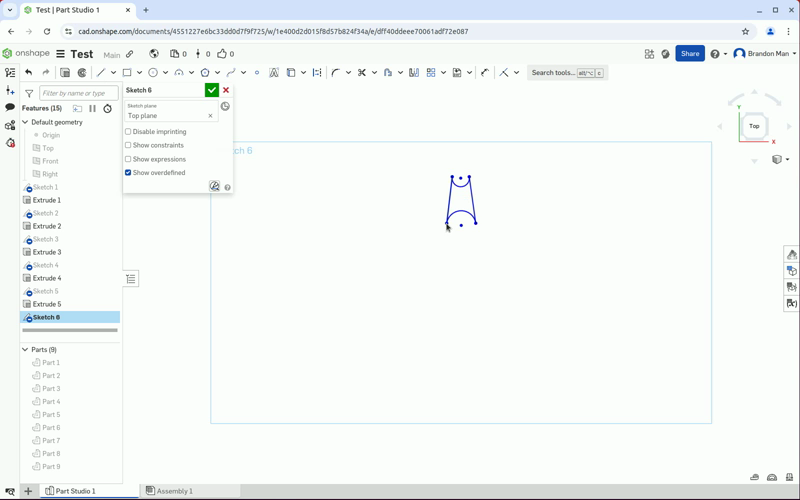
key_down(shift)
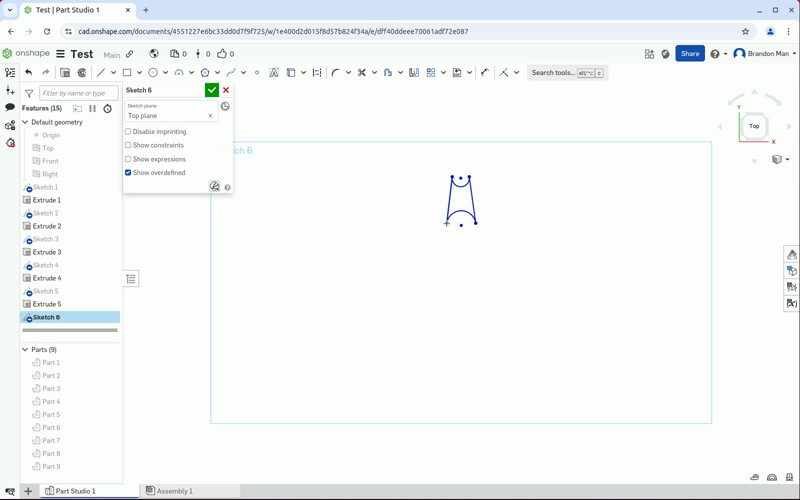
mouse_move(463, 191)
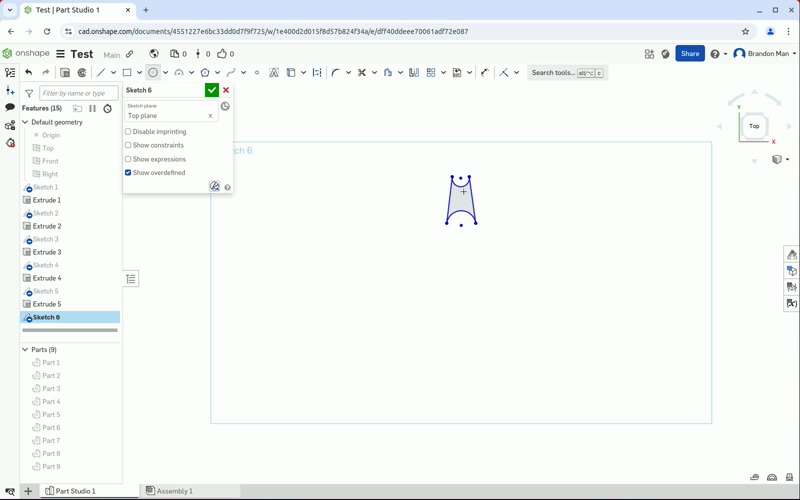
click(463, 191)
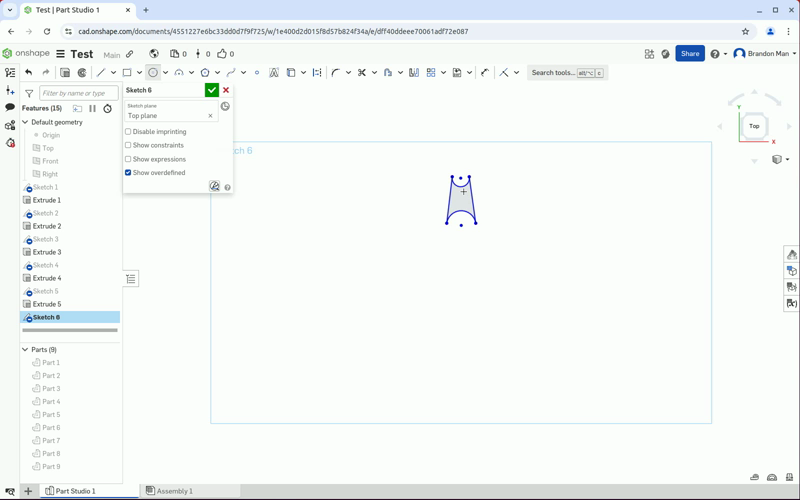
key_up(shift)
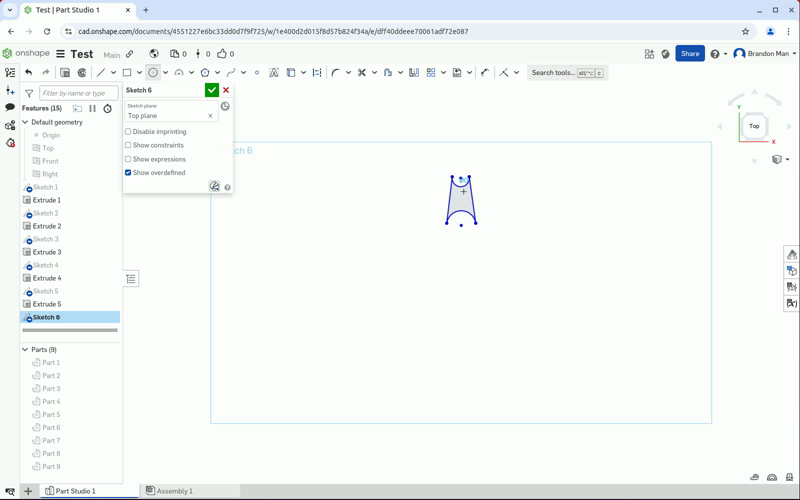
mouse_move(466, 191)
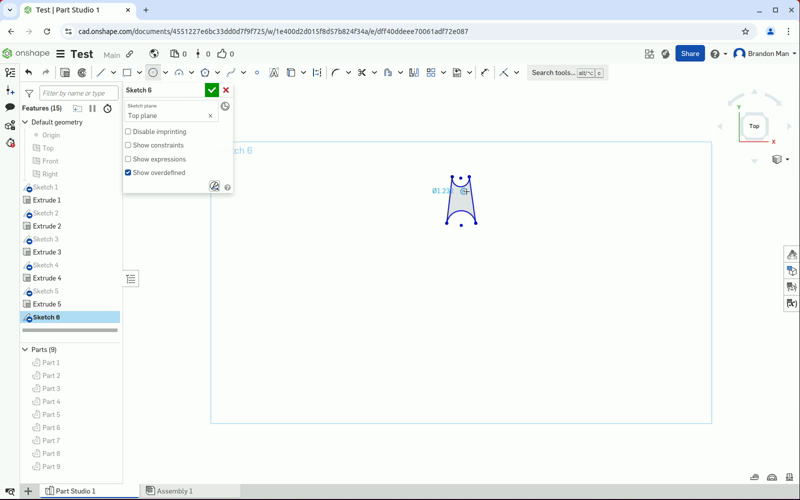
click(466, 191)
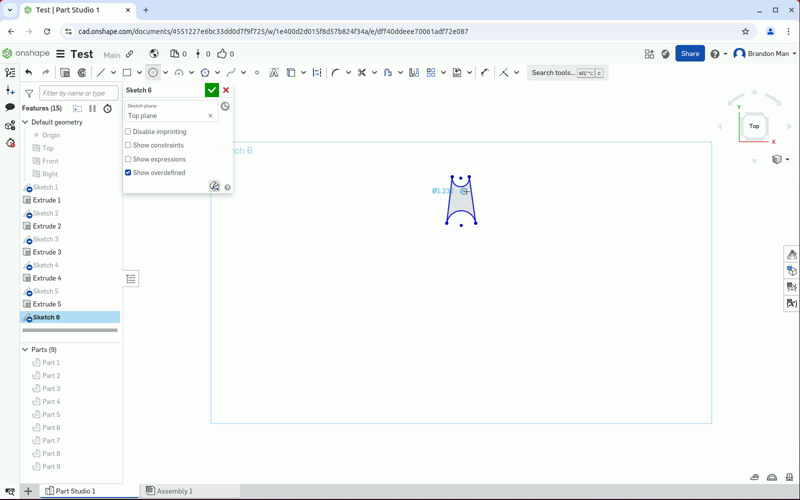
key(esc)
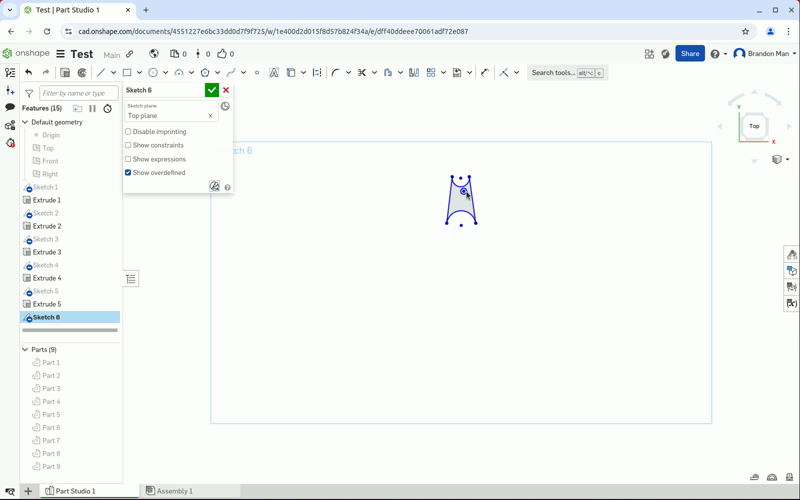
mouse_move(460, 202)
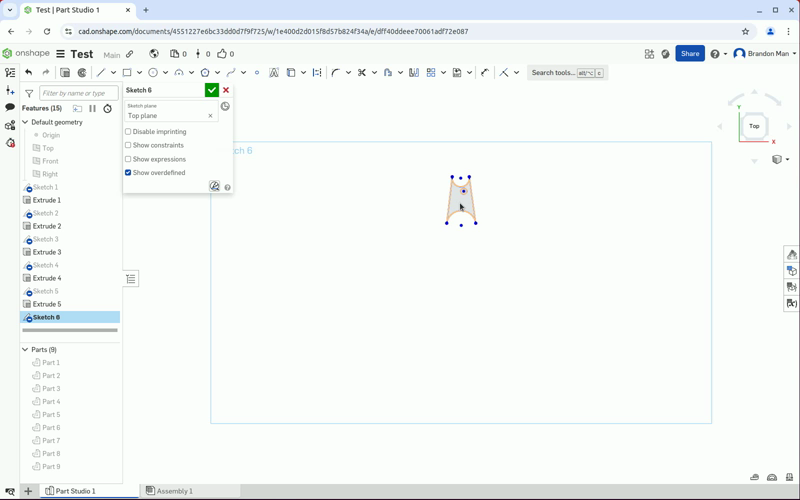
scroll(6)
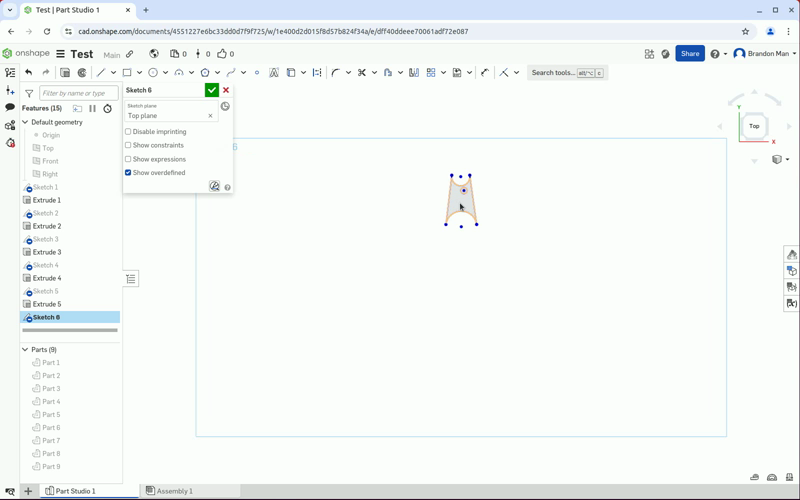
scroll(6)
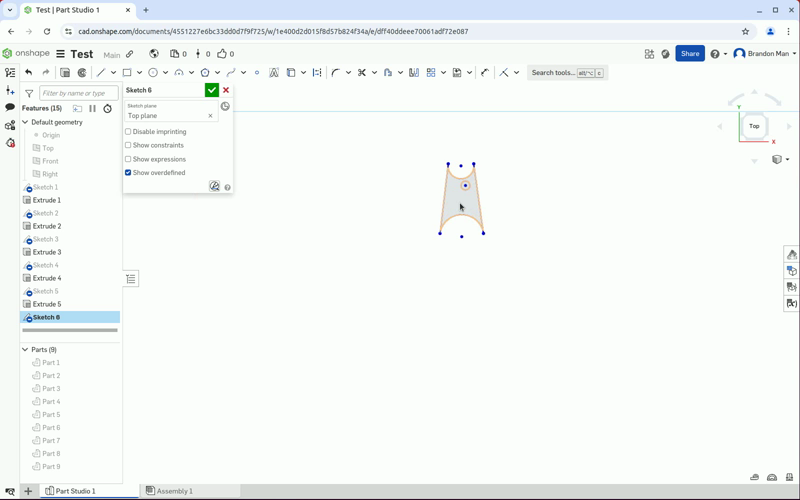
scroll(6)
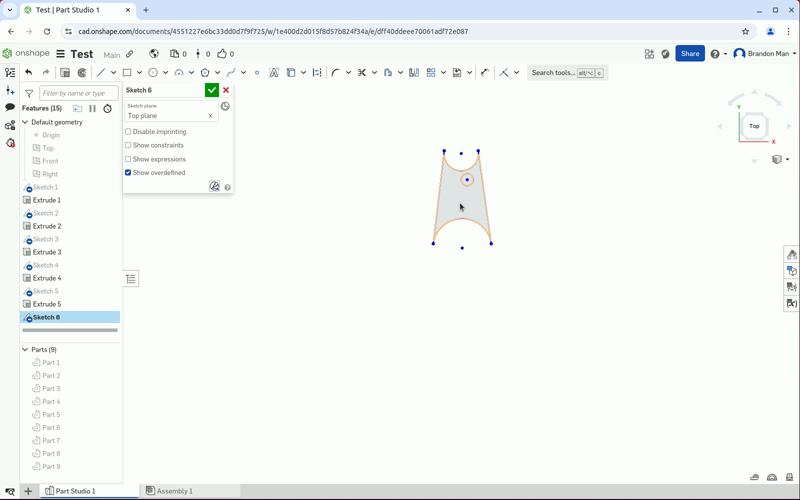
scroll(6)
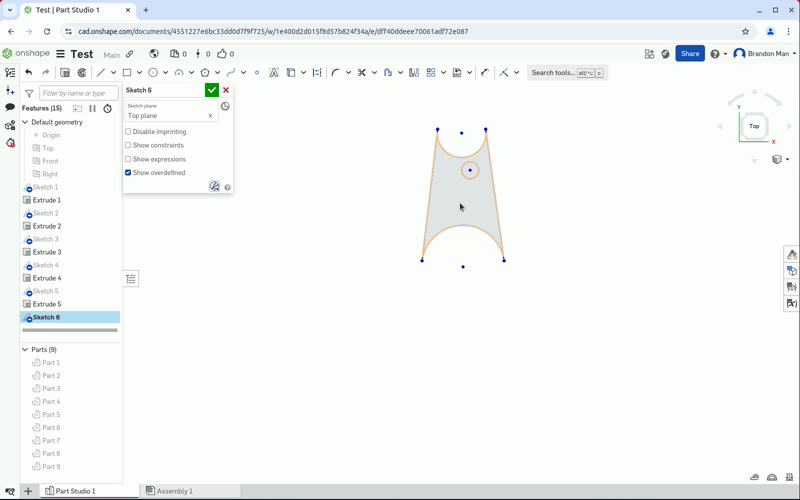
scroll(6)
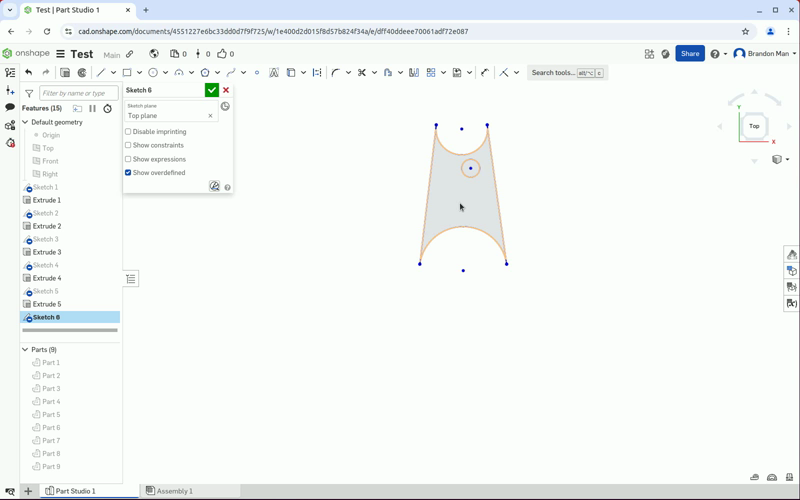
scroll(6)
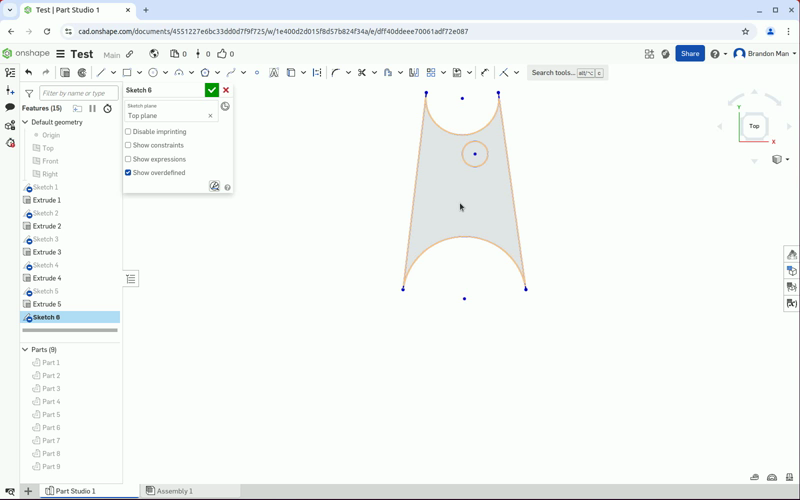
scroll(6)
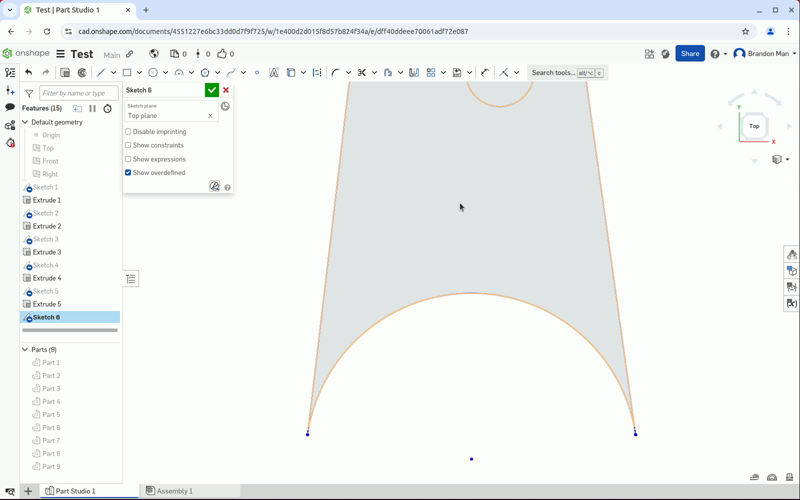
click(460, 202)
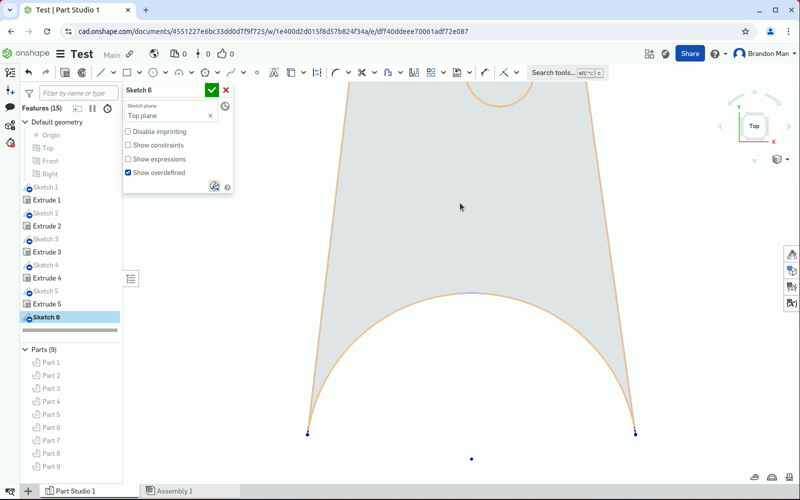
scroll(-6)
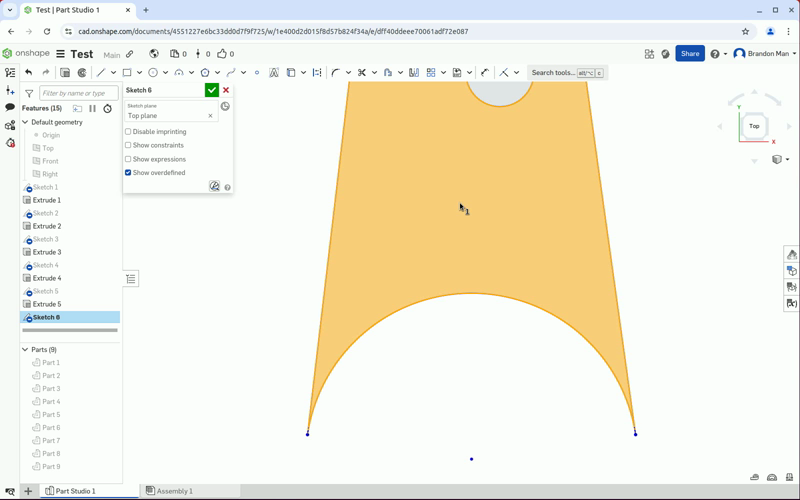
scroll(-6)
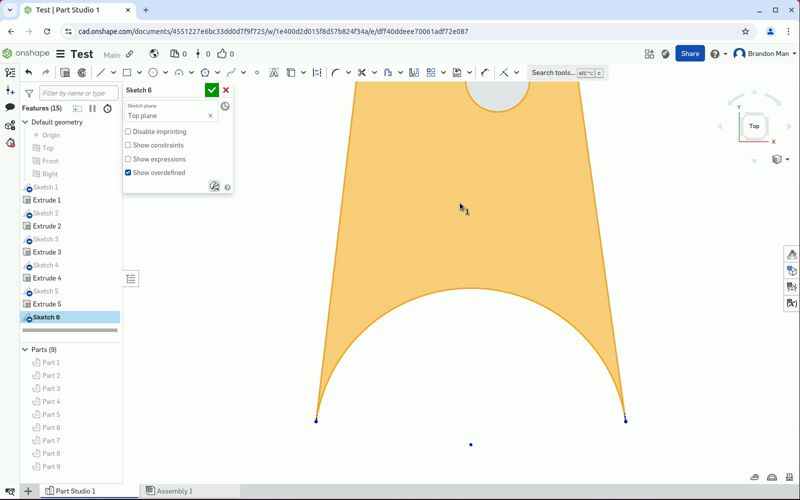
scroll(-6)
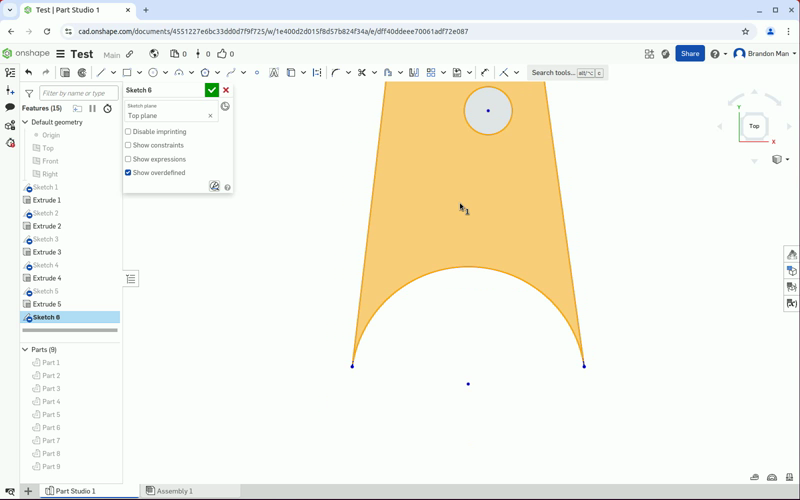
scroll(-6)
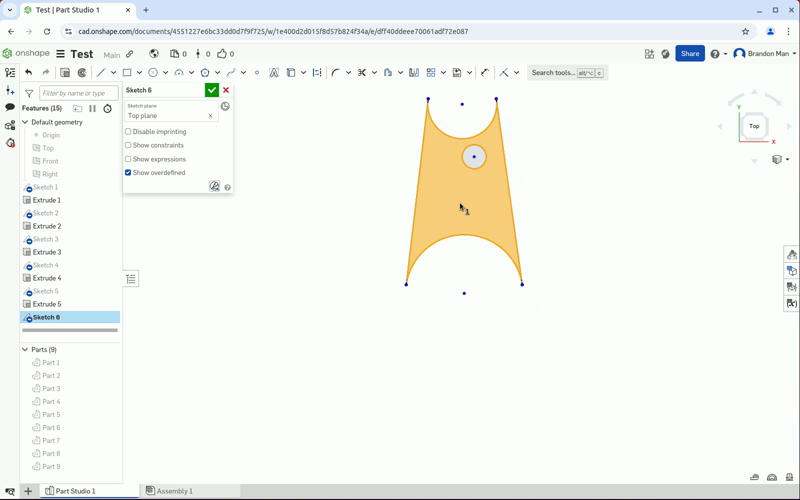
scroll(-6)
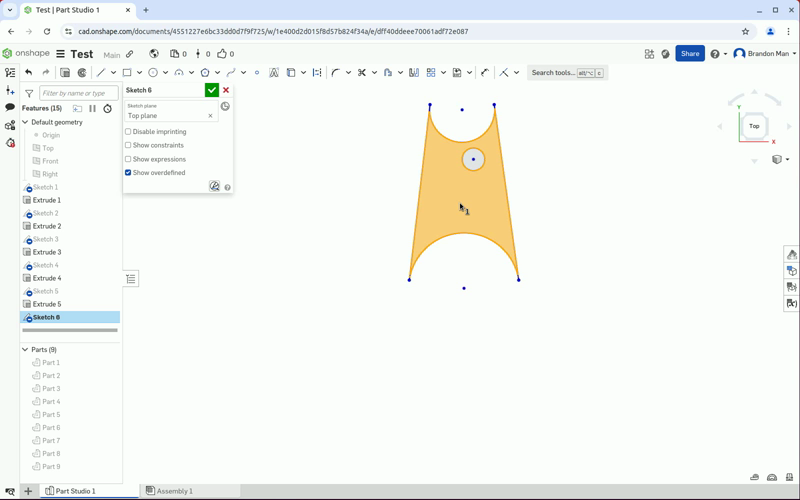
scroll(-6)
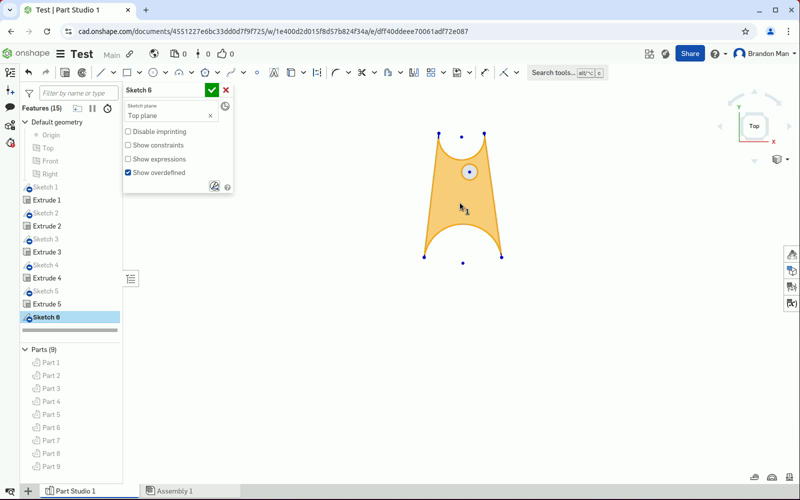
scroll(-6)
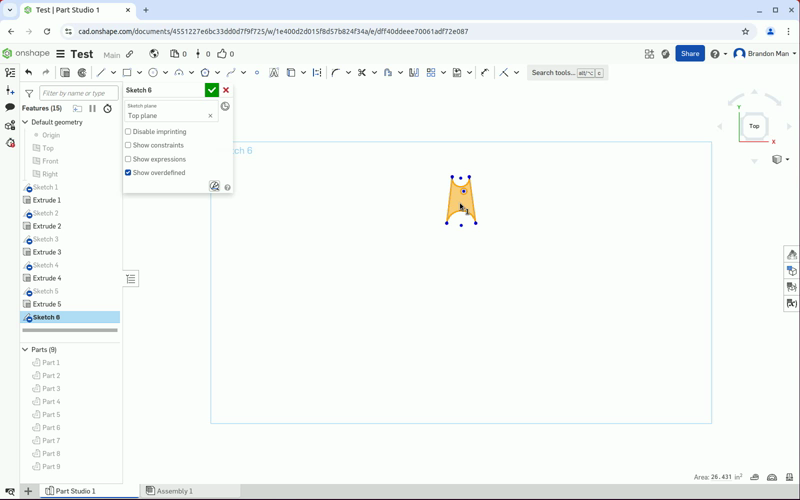
mouse_move(73, 352)
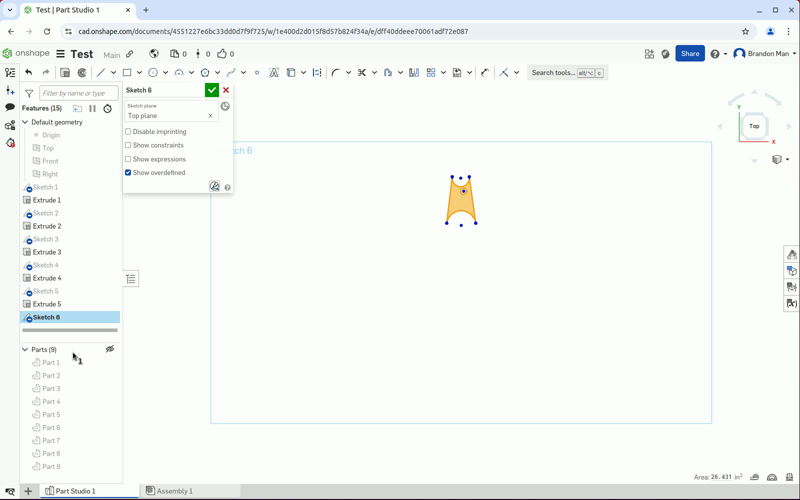
key(shift+y)
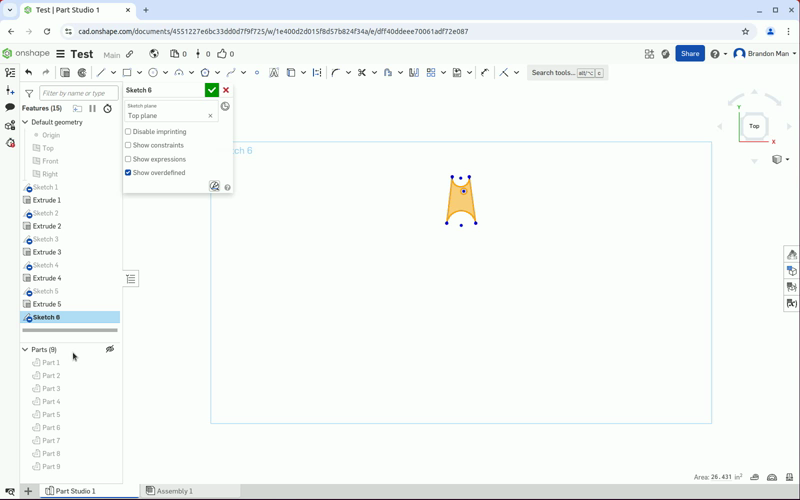
key(shift+e)
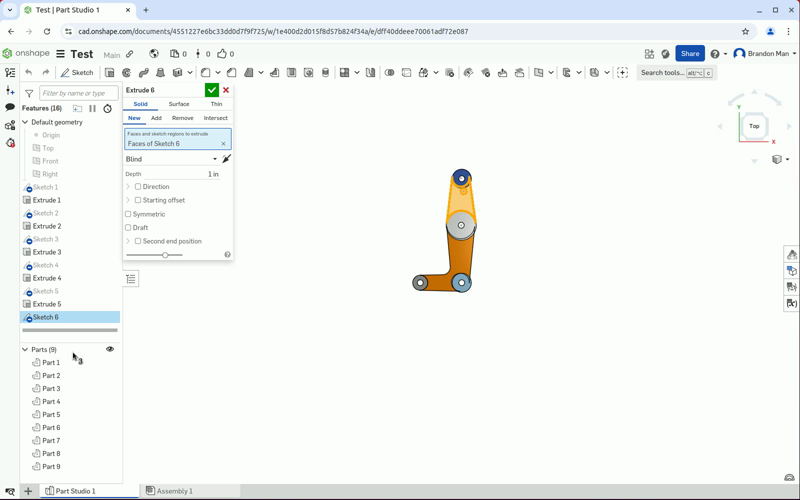
mouse_move(143, 106)
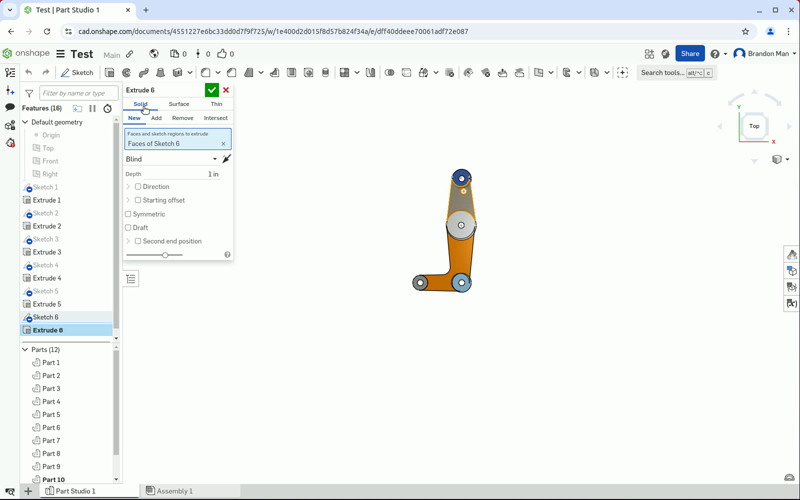
click(143, 106)
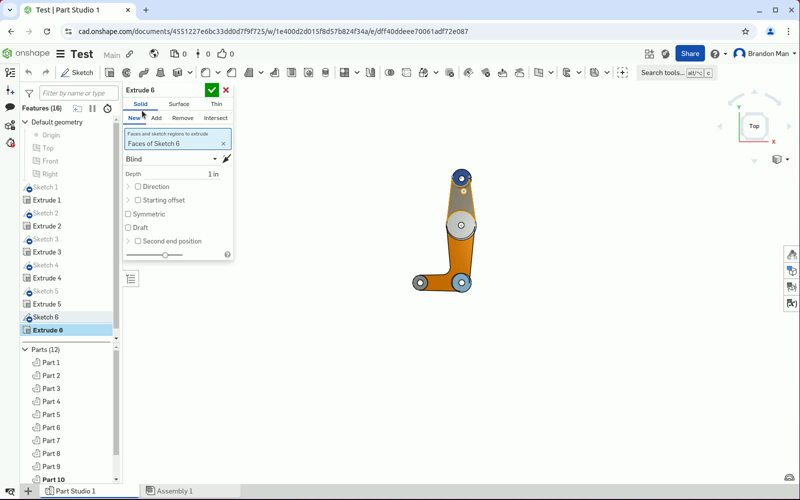
mouse_move(137, 120)
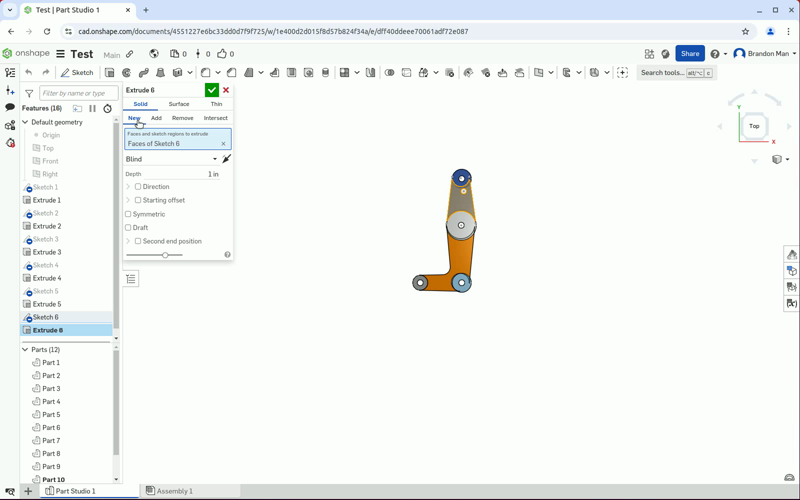
click(137, 120)
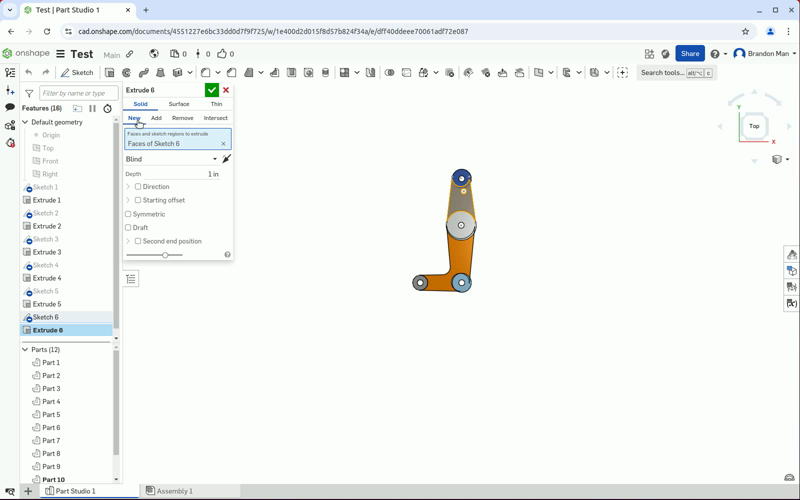
key(tab, 4)
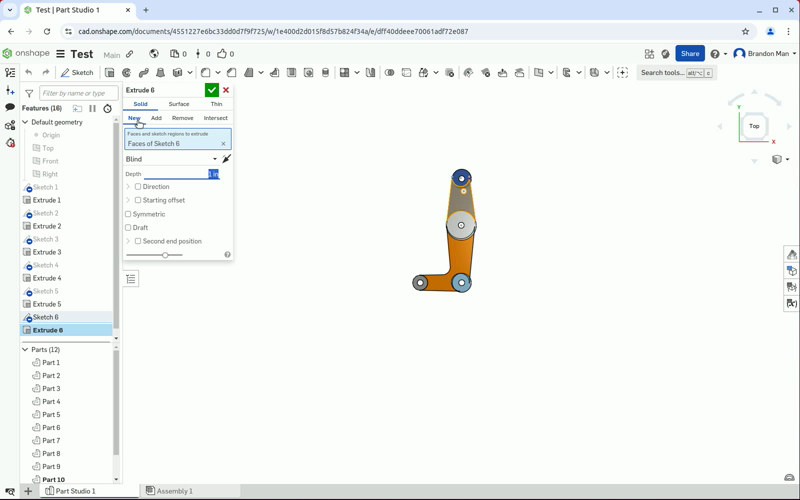
text(0.481)
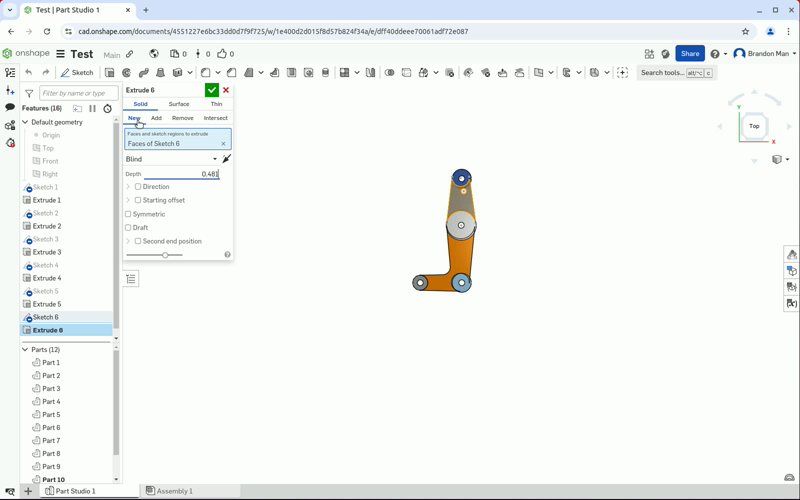
key(enter)
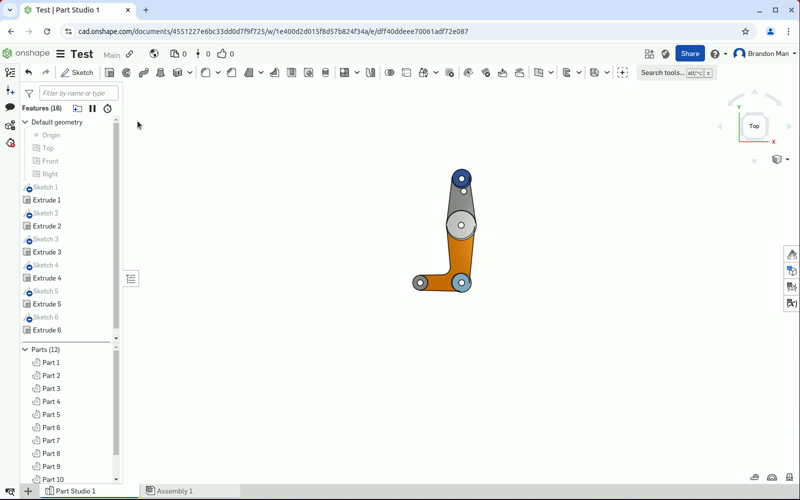
key(shift+h)
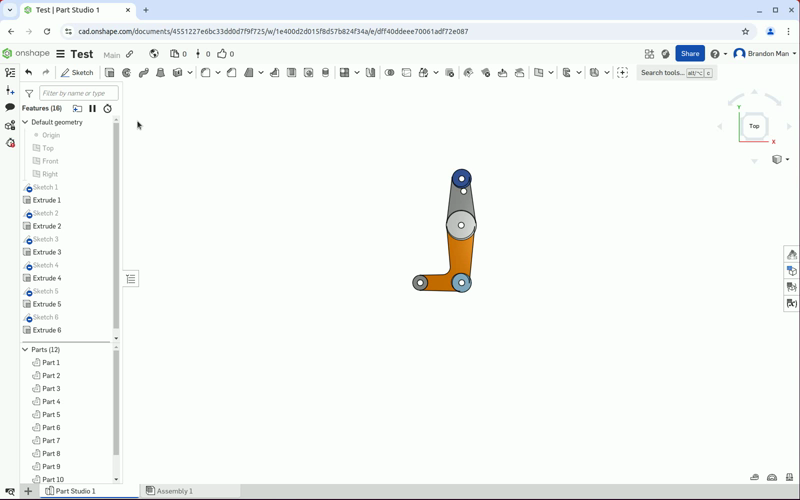
key(shift+h)
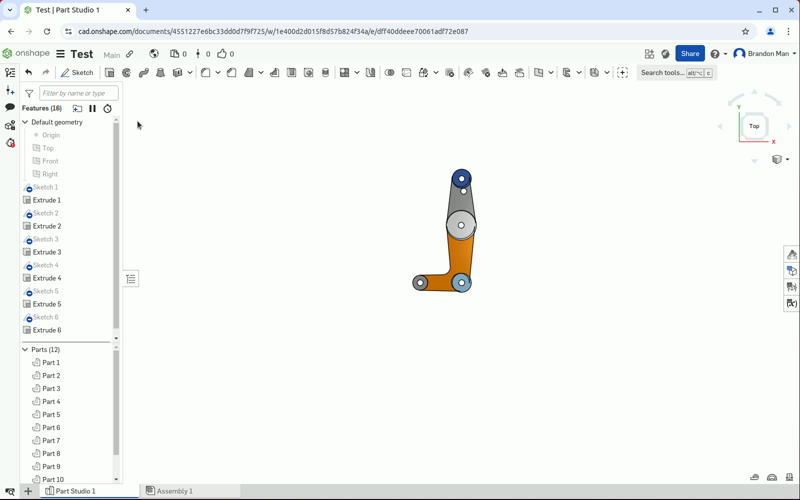
key(shift+7)
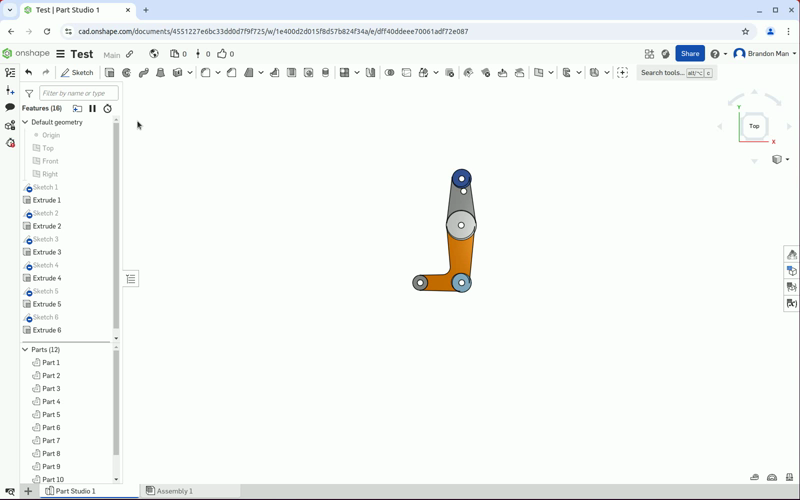
key(up, 3)
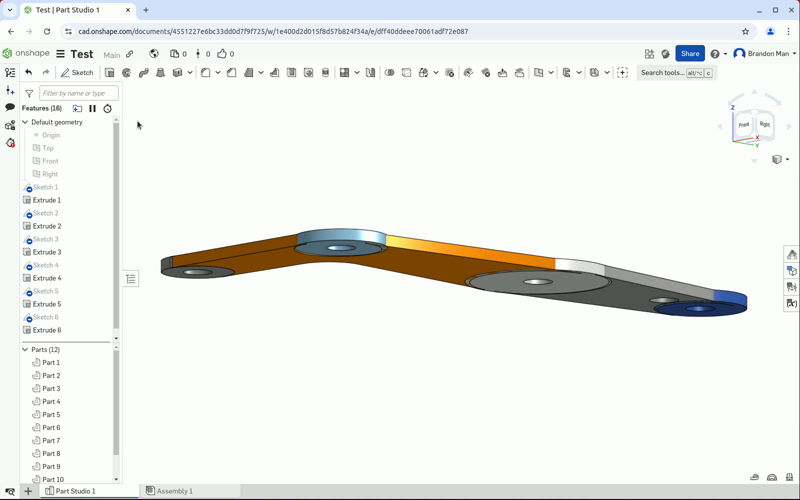
key(left, 3)
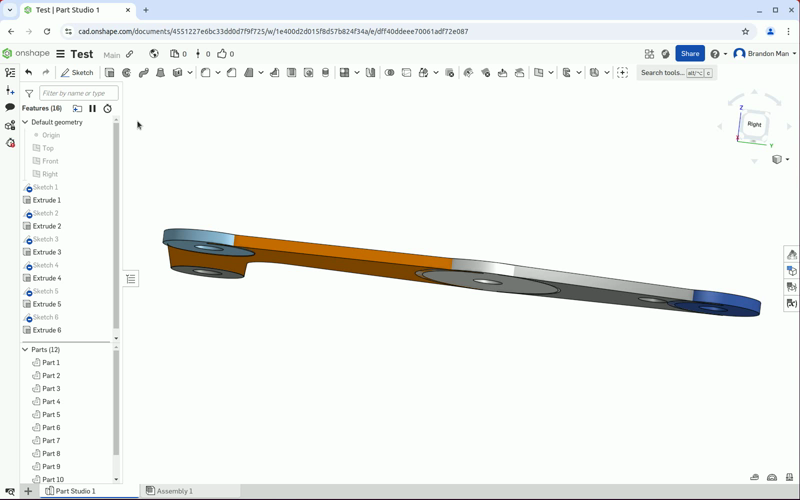
key(right, 3)
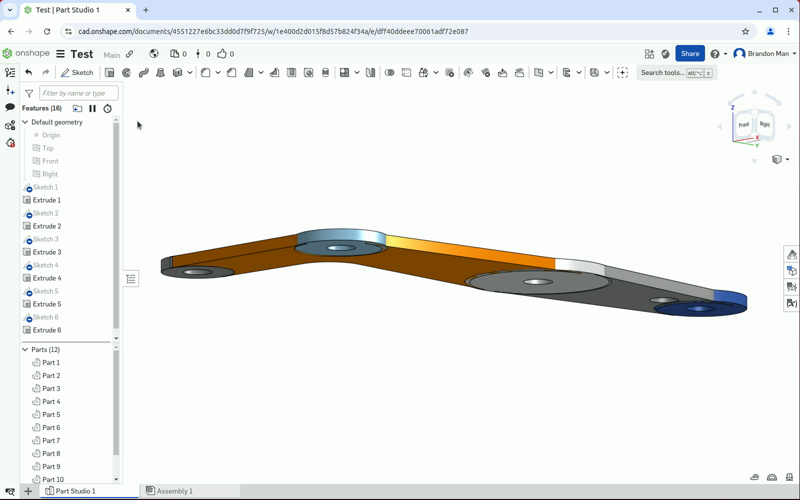
key(down, 3)
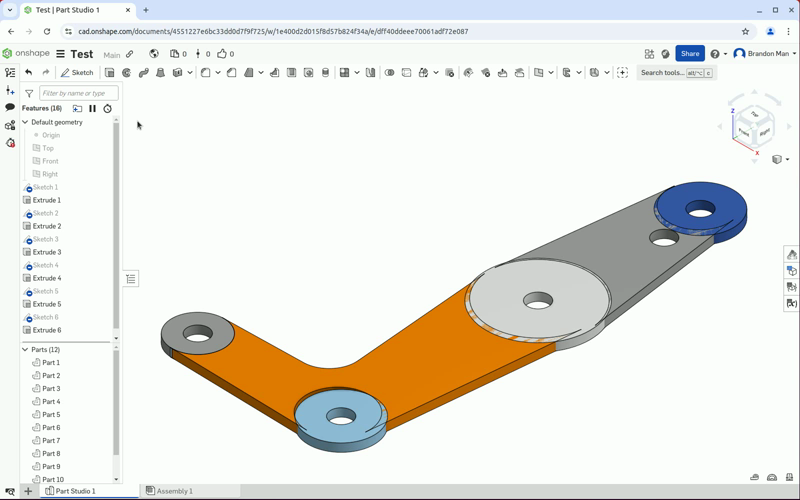
mouse_move(69, 189)
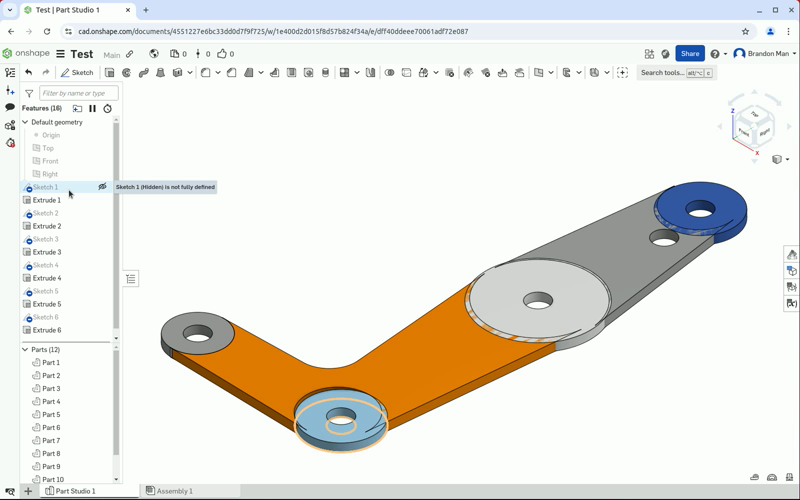
click(69, 189)